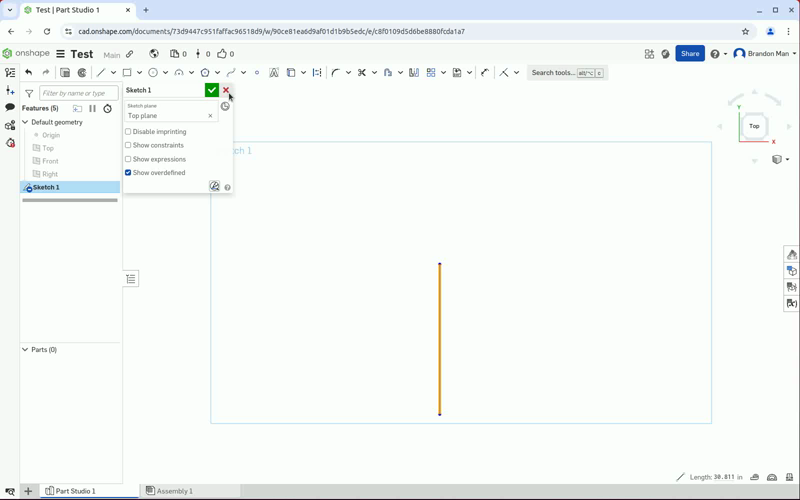
key(shift+h)
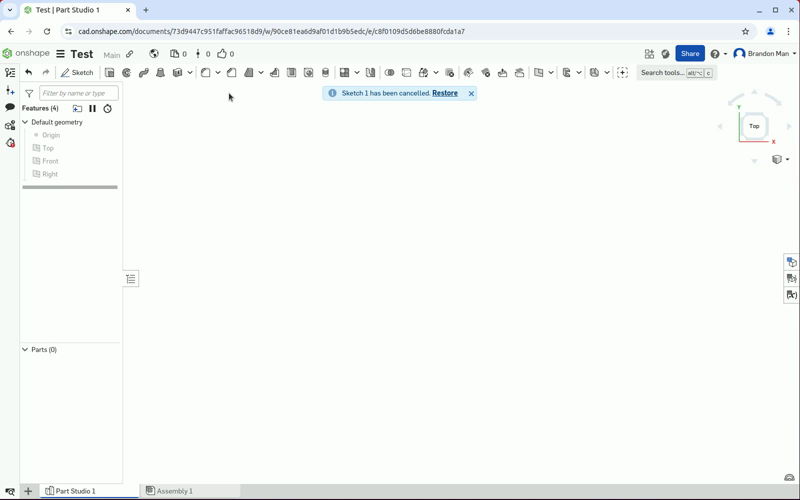
mouse_move(73, 352)
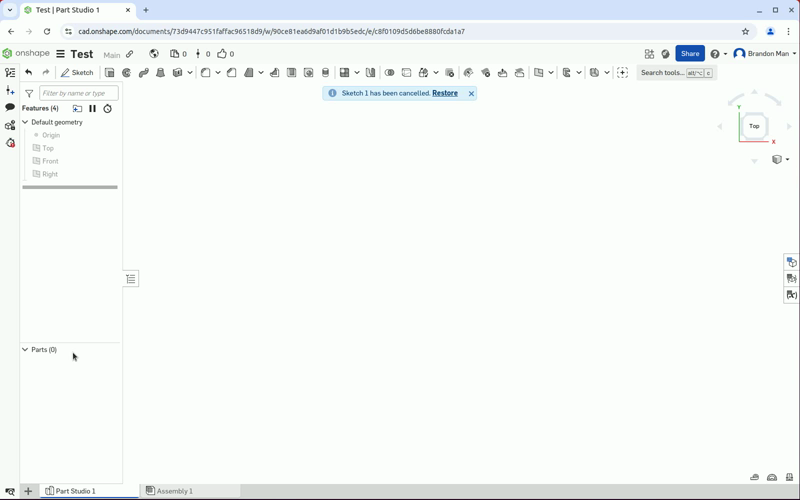
key(y)
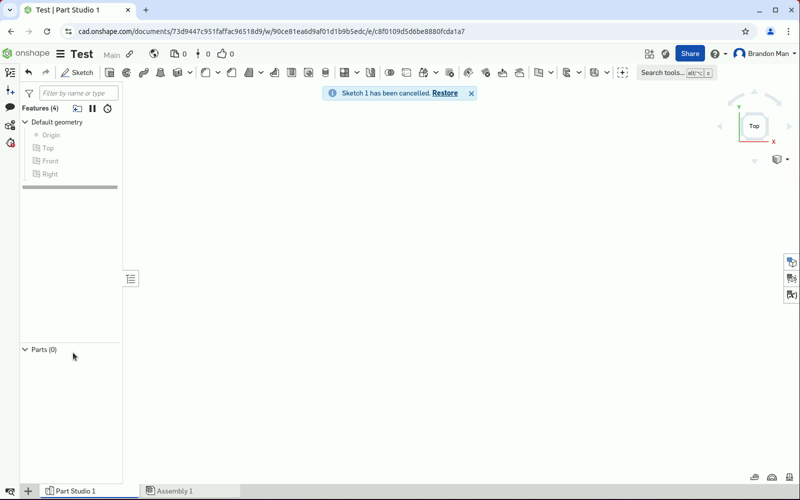
key(shift+p)
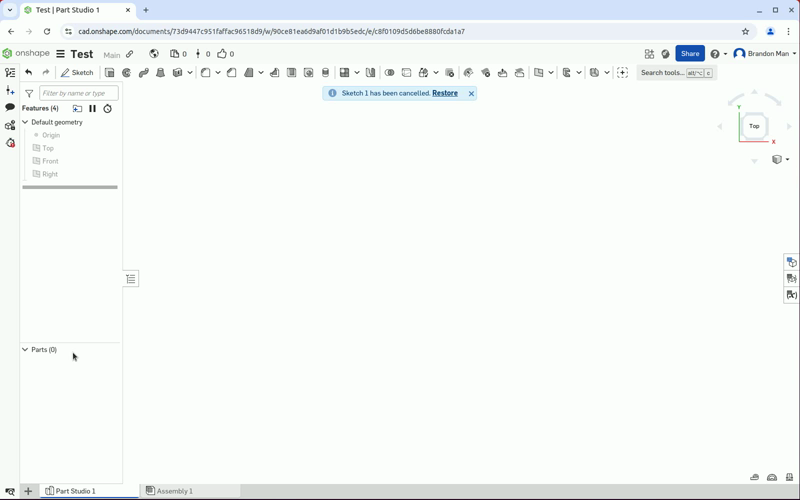
key(space)
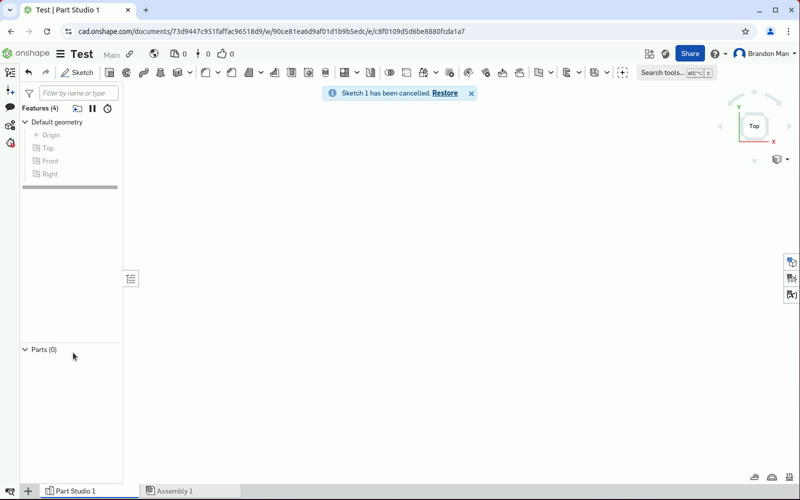
key_down(shift)
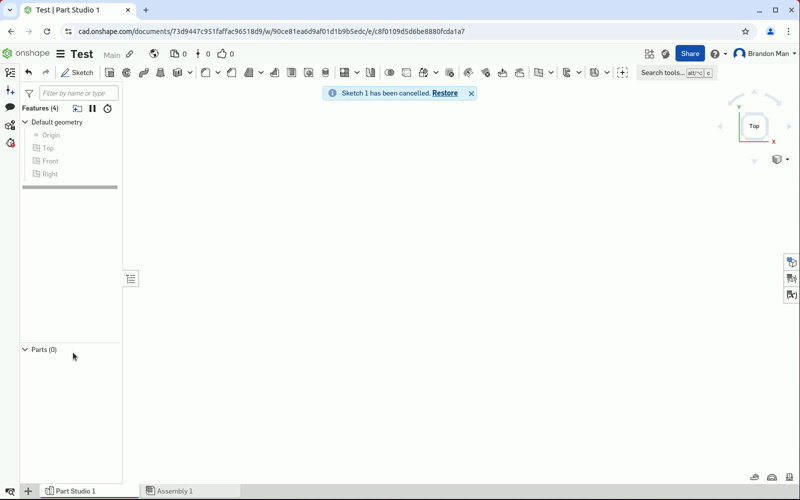
key(up)
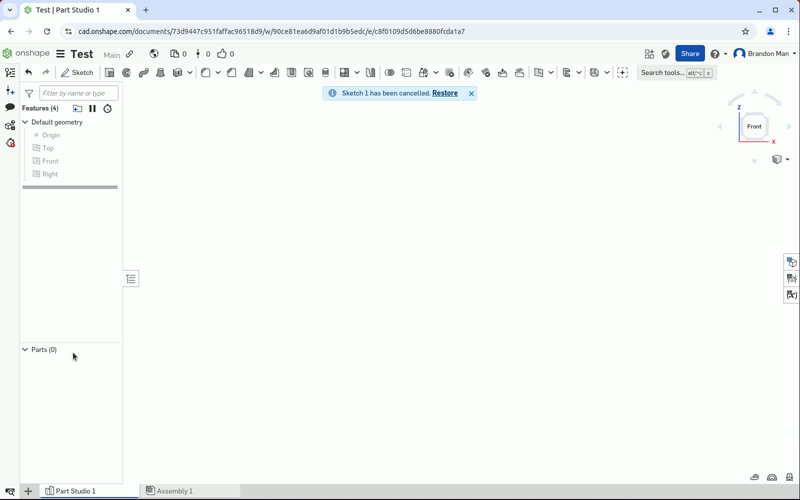
key_up(shift)
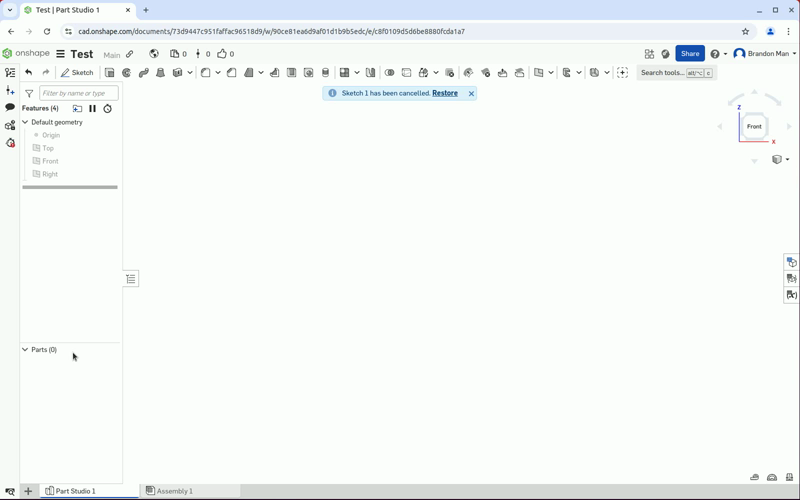
mouse_move(73, 352)
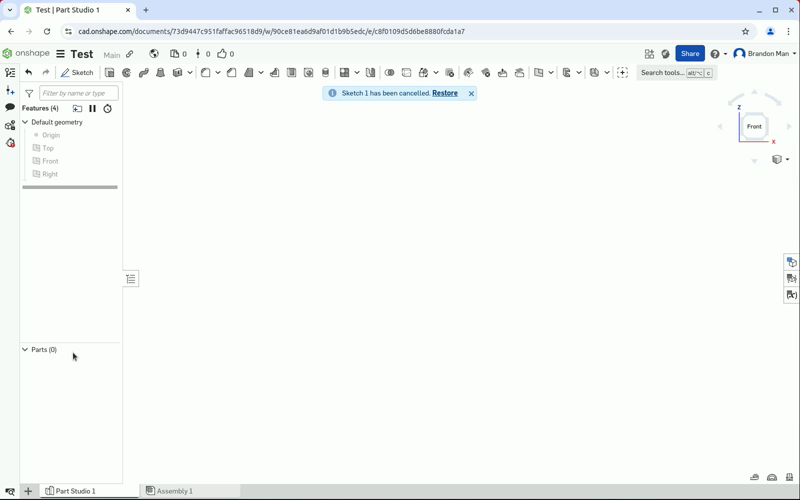
key(shift+y)
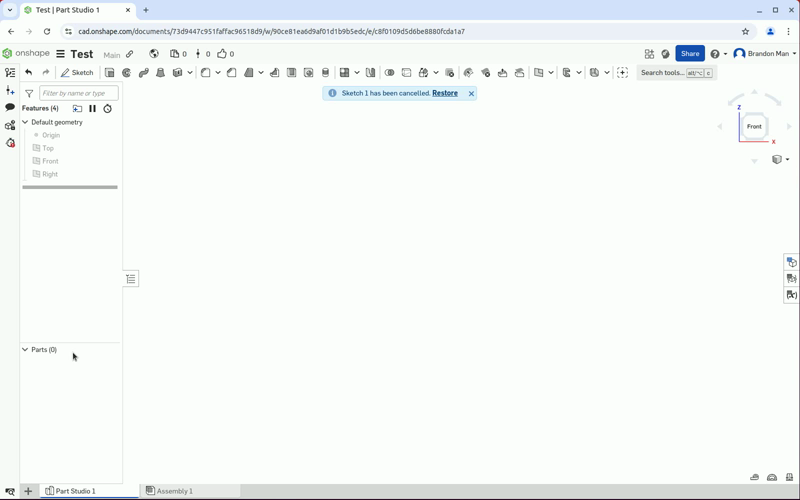
key(shift+s)
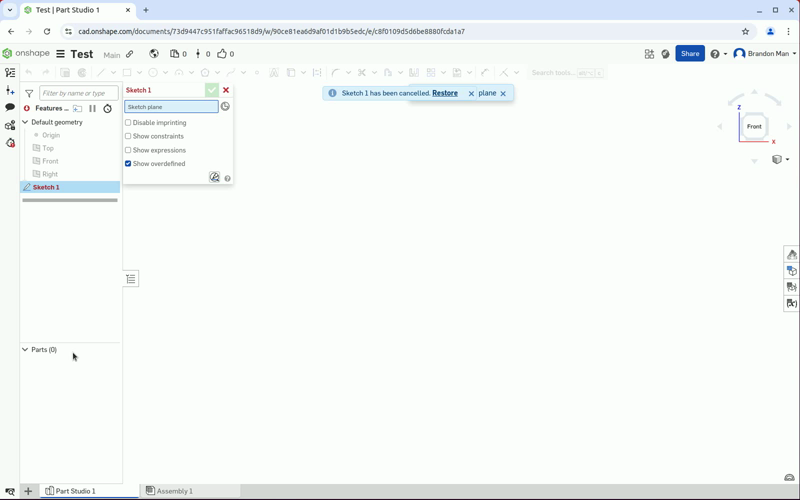
mouse_move(73, 163)
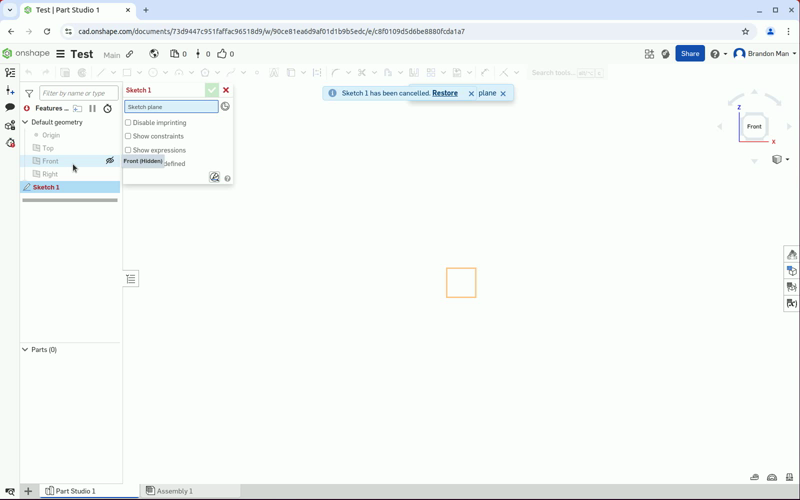
click(73, 163)
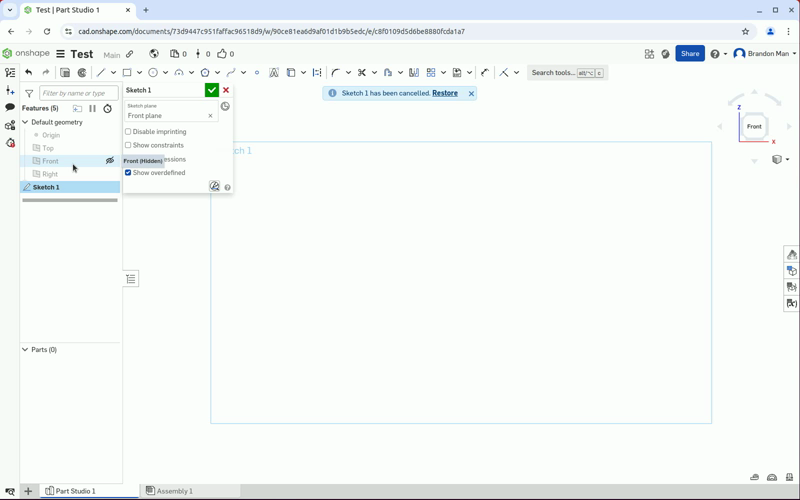
mouse_move(73, 352)
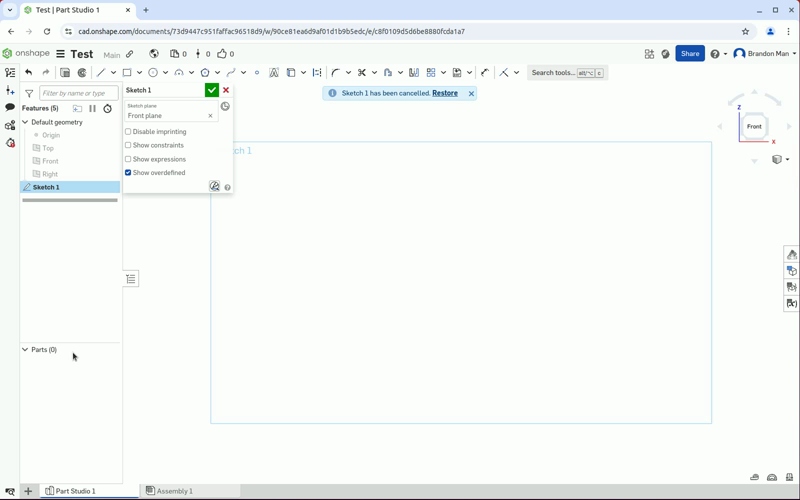
key(y)
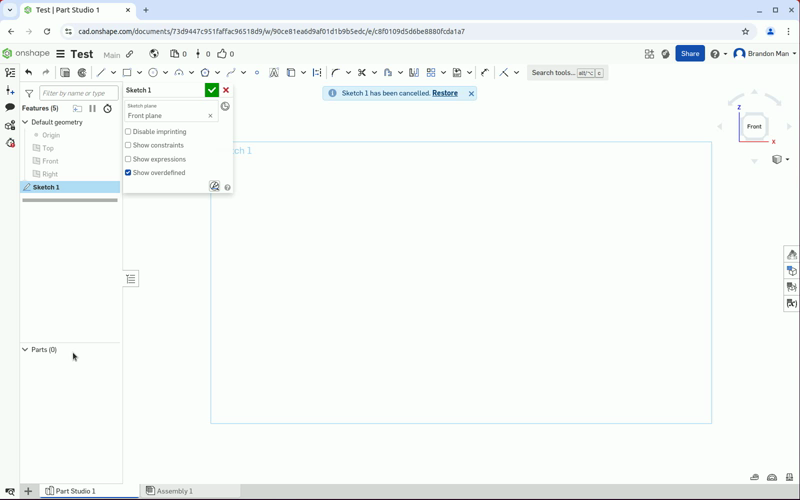
key(a)
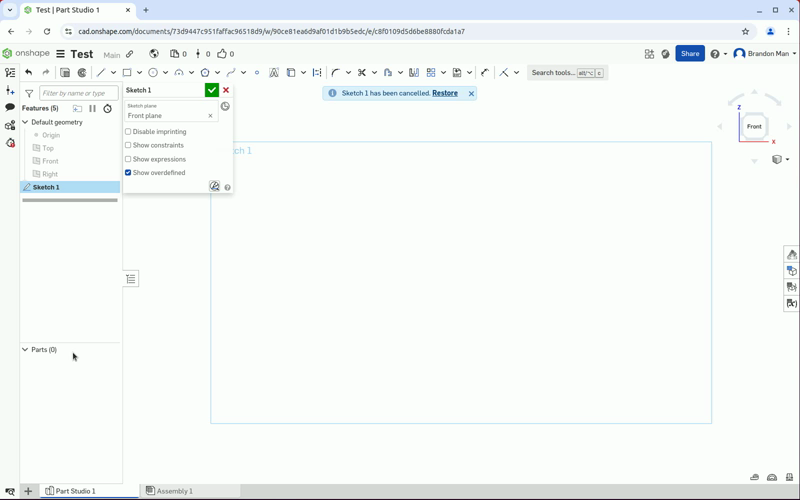
key_down(shift)
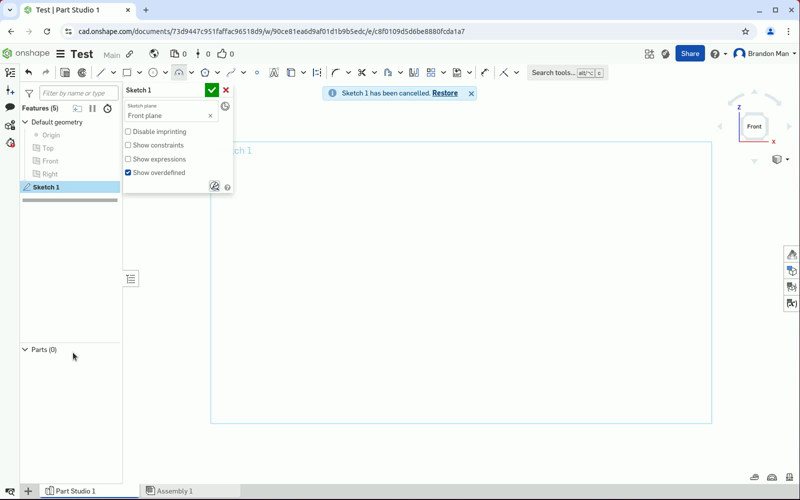
mouse_move(491, 224)
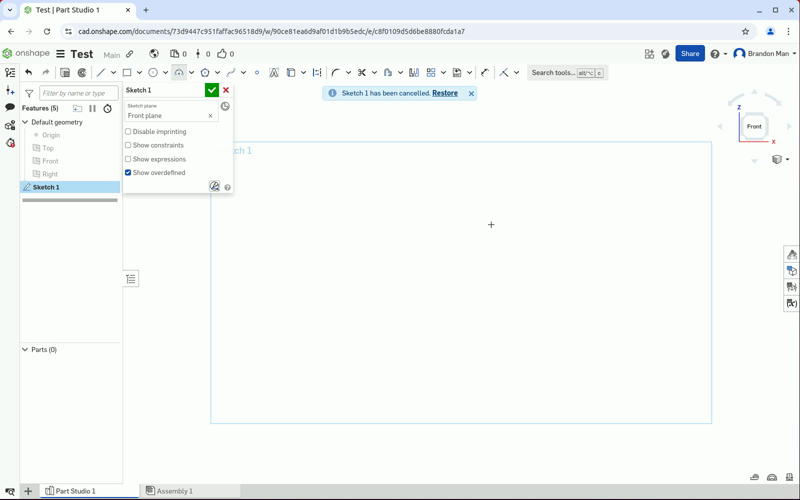
click(491, 224)
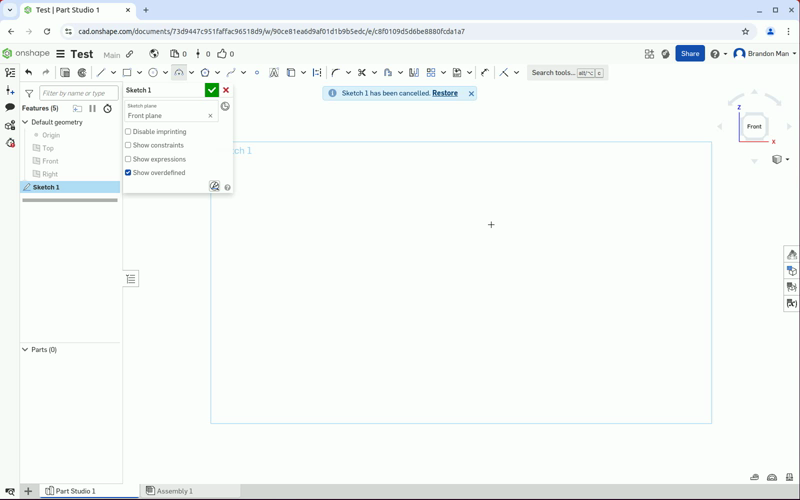
key_up(shift)
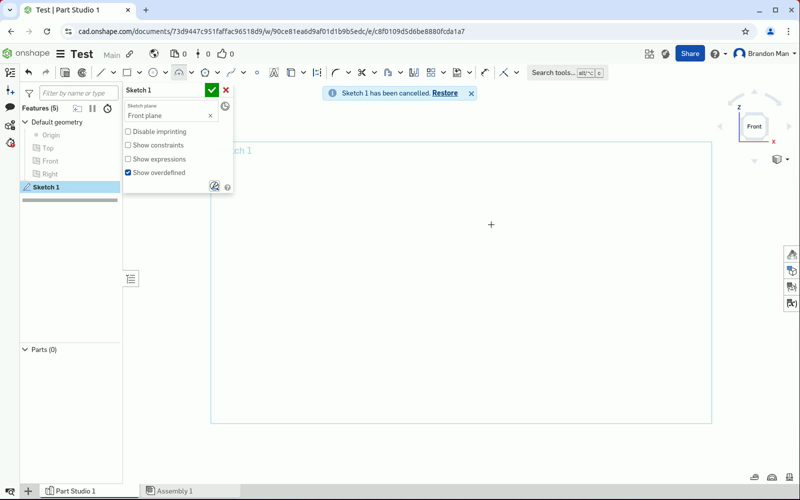
key_down(shift)
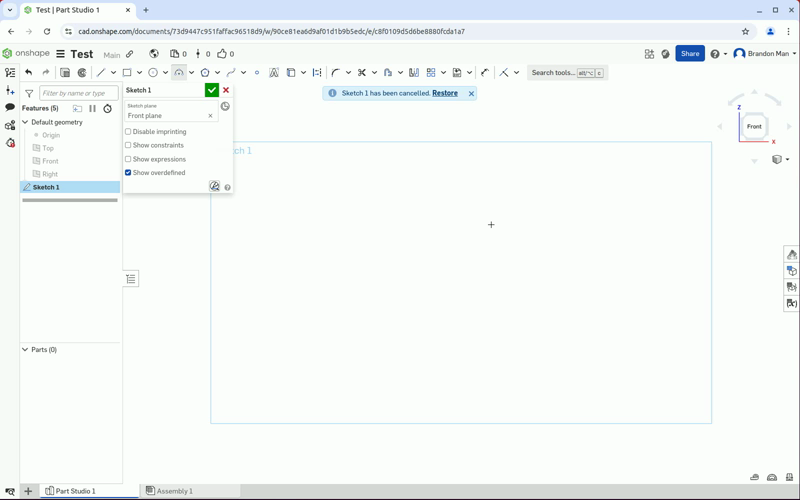
mouse_move(513, 213)
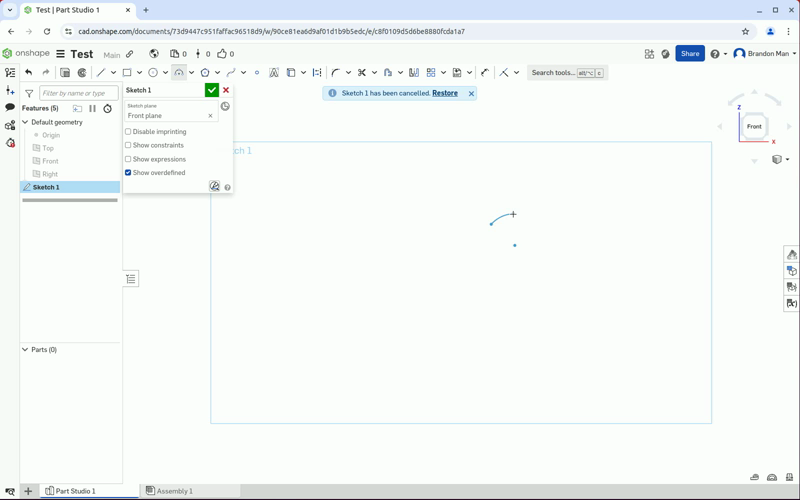
click(513, 213)
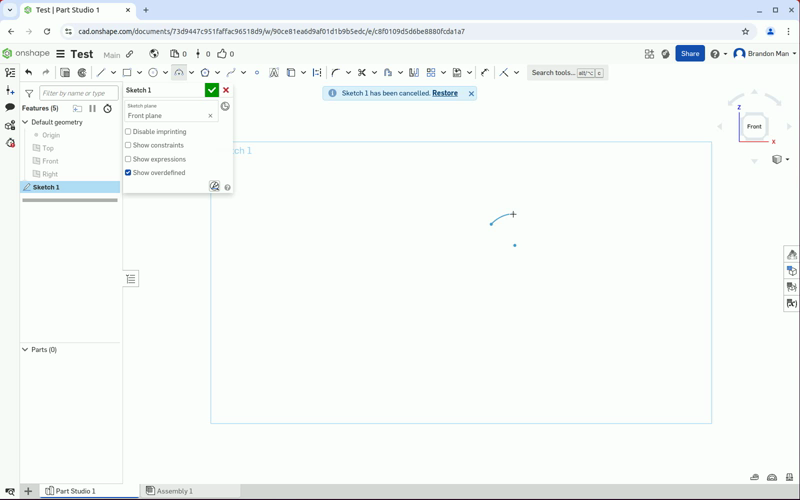
mouse_move(502, 219)
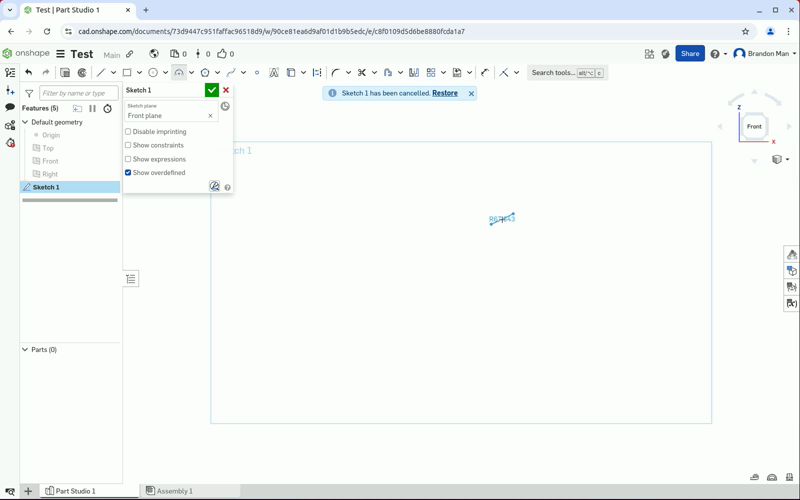
click(502, 219)
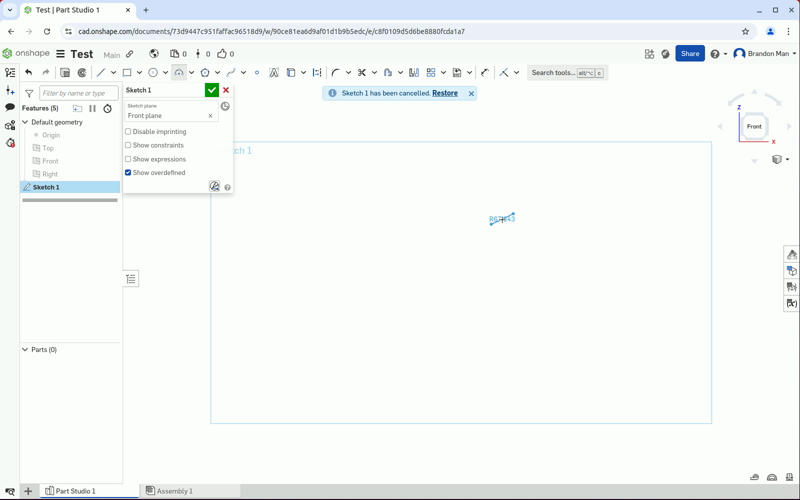
key_up(shift)
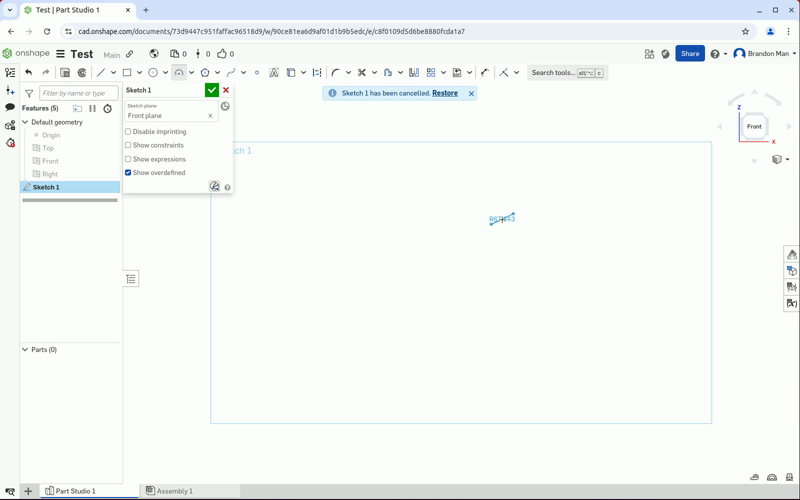
mouse_move(513, 213)
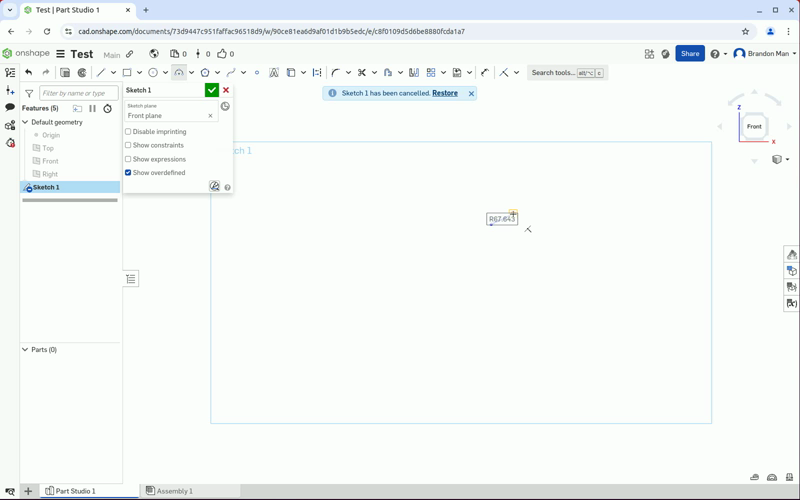
click(513, 213)
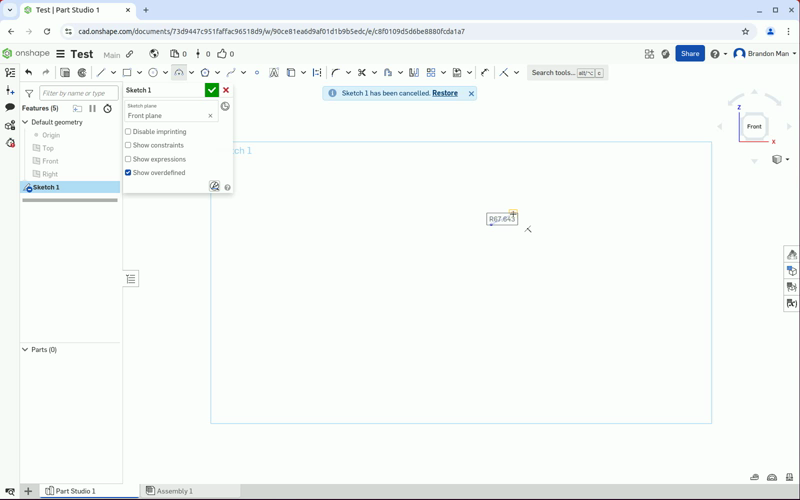
key_down(shift)
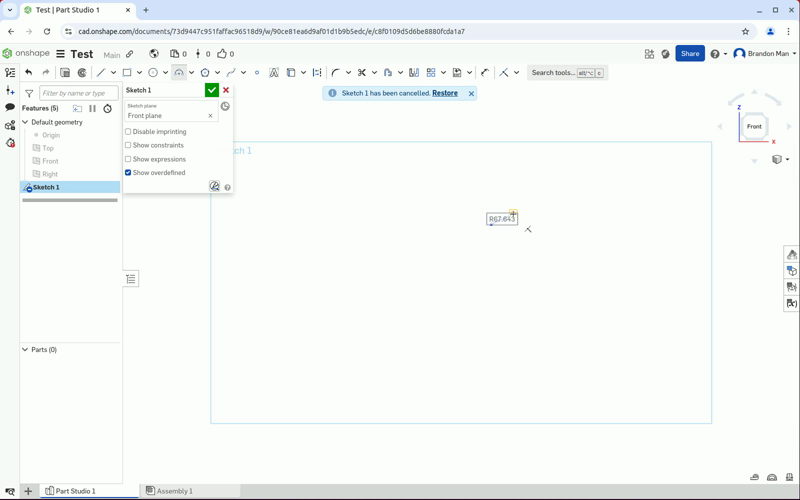
mouse_move(511, 237)
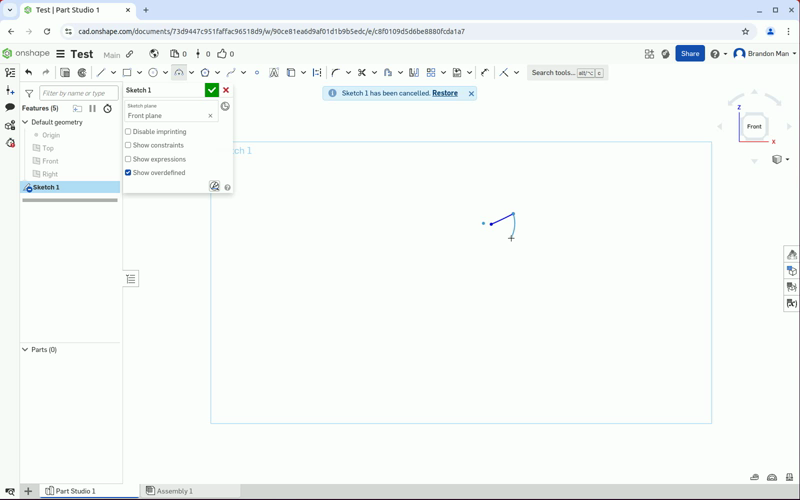
click(511, 237)
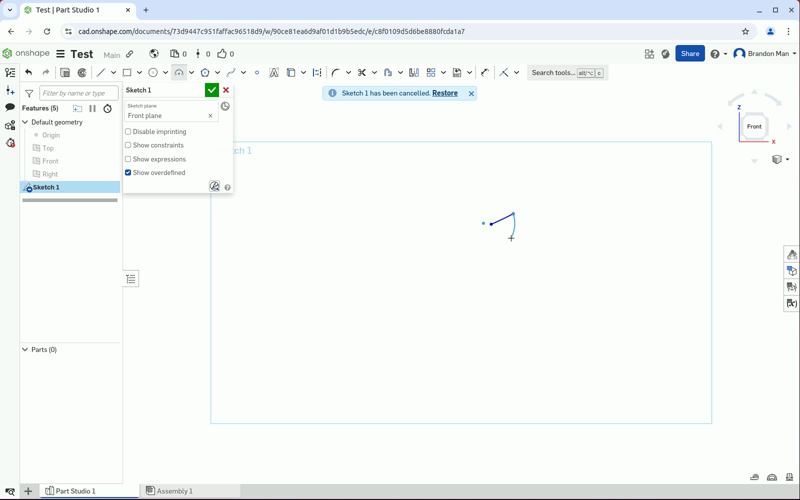
mouse_move(510, 225)
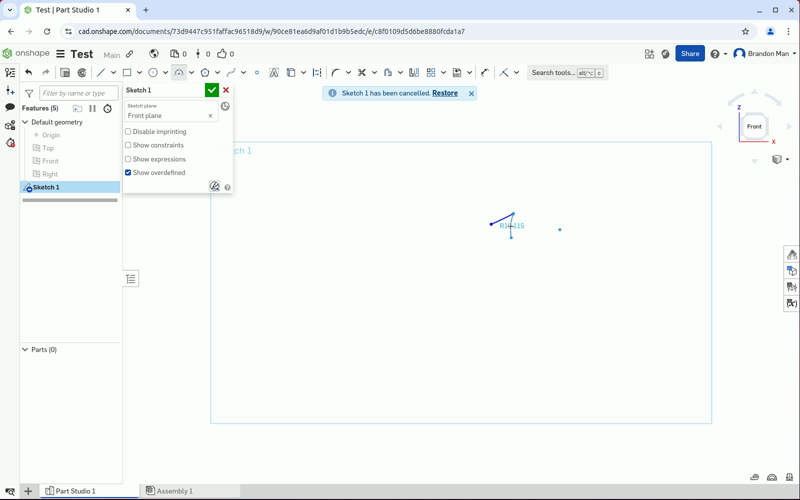
click(510, 225)
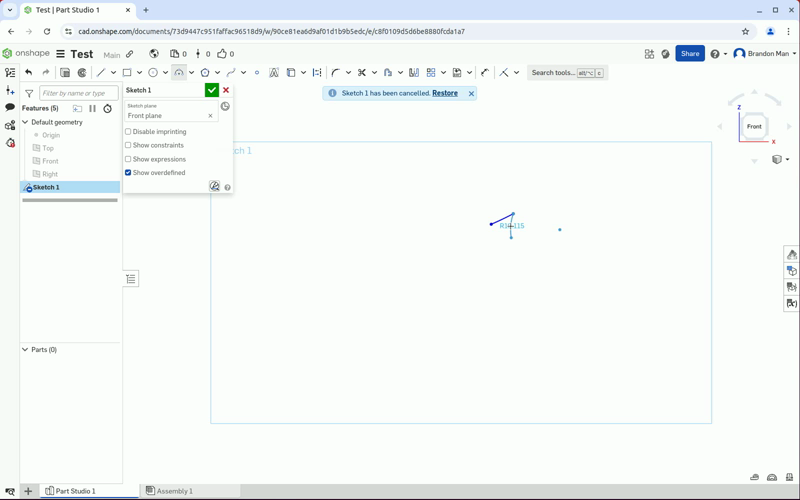
key_up(shift)
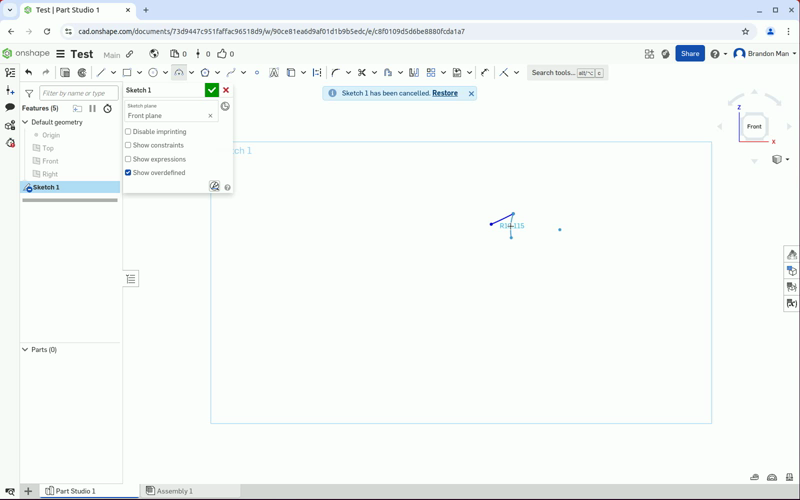
mouse_move(511, 237)
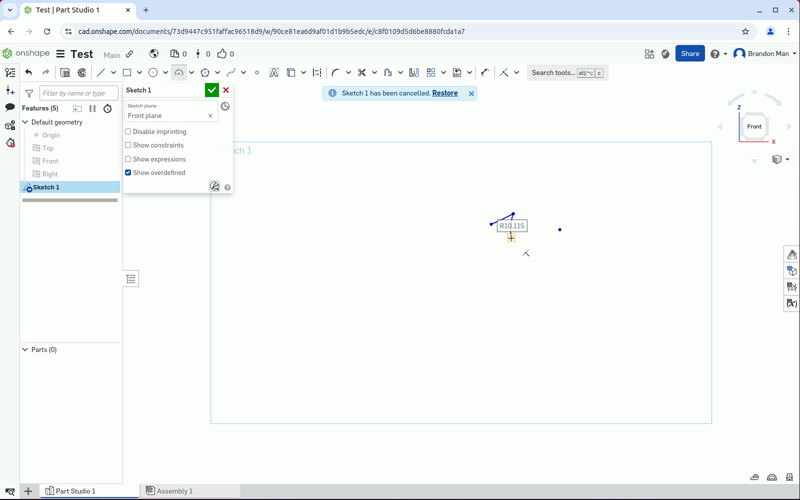
click(511, 237)
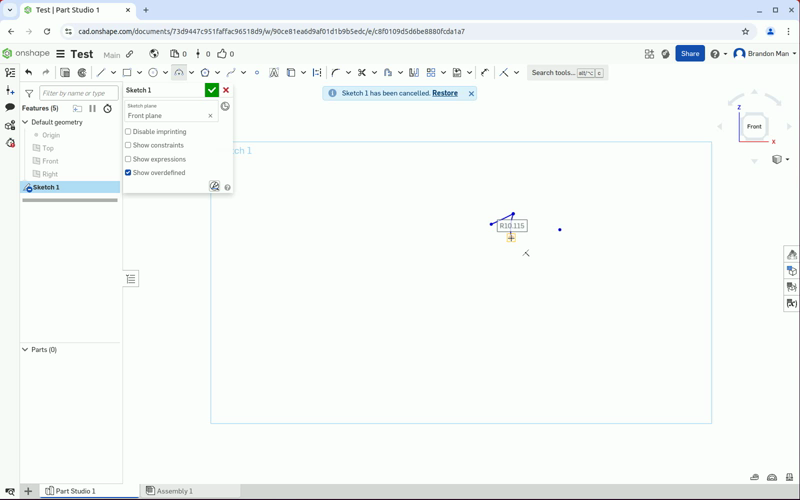
mouse_move(491, 224)
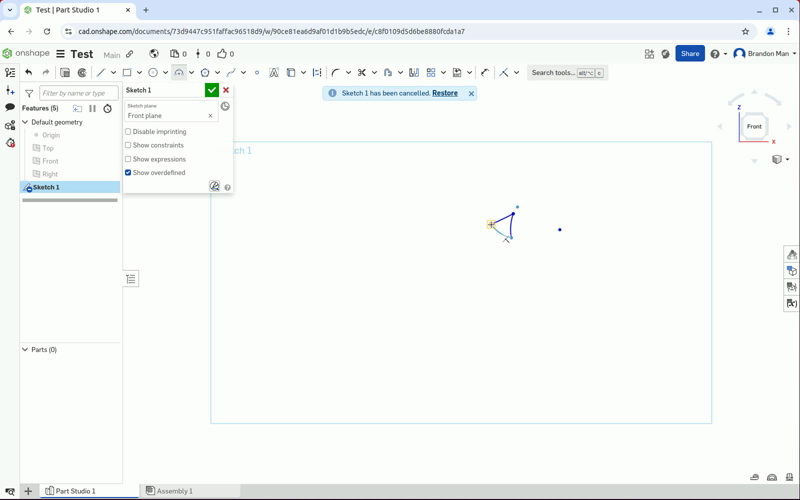
click(491, 224)
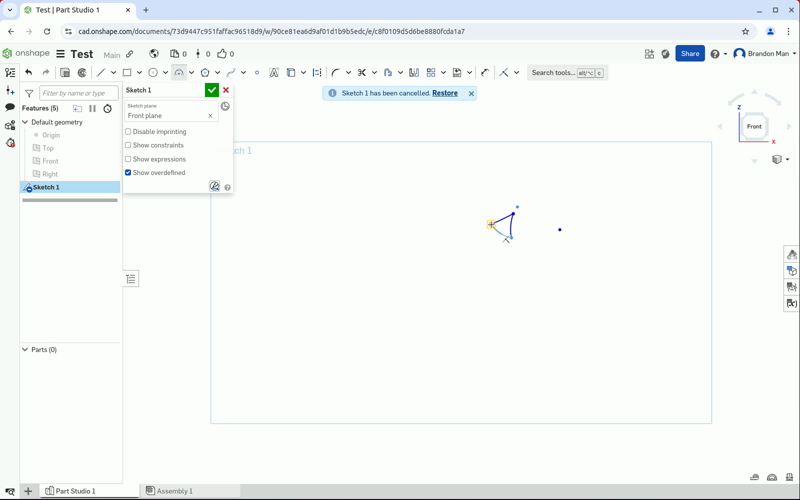
key_down(shift)
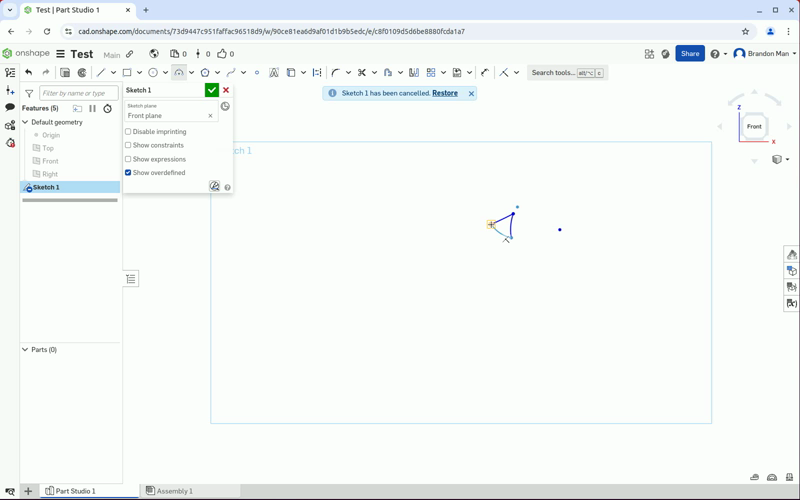
mouse_move(527, 193)
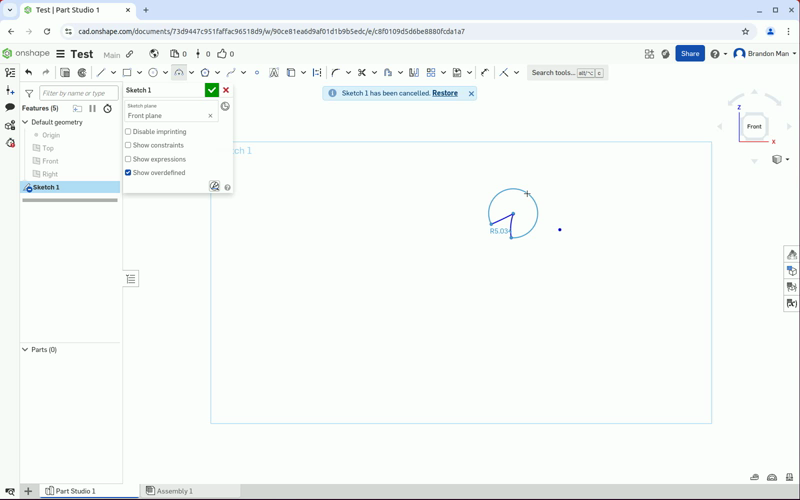
click(527, 193)
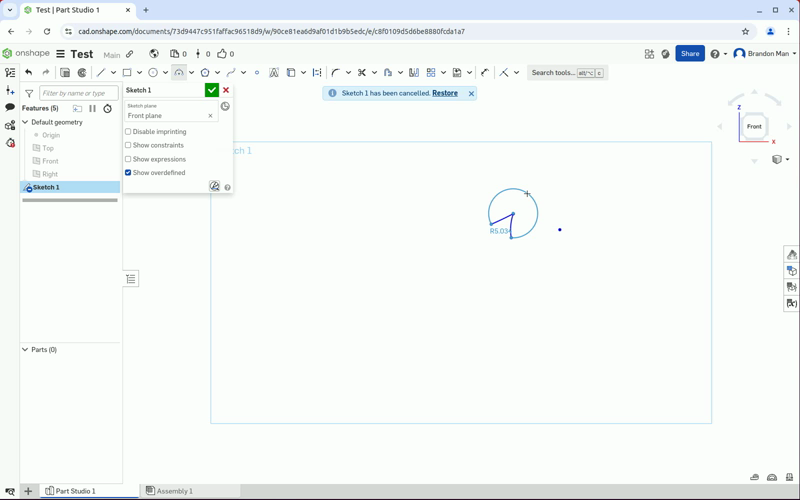
key_up(shift)
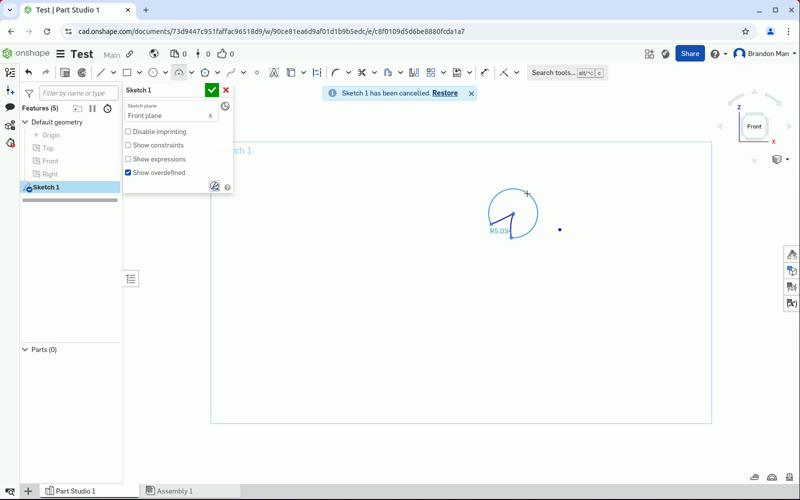
key(esc)
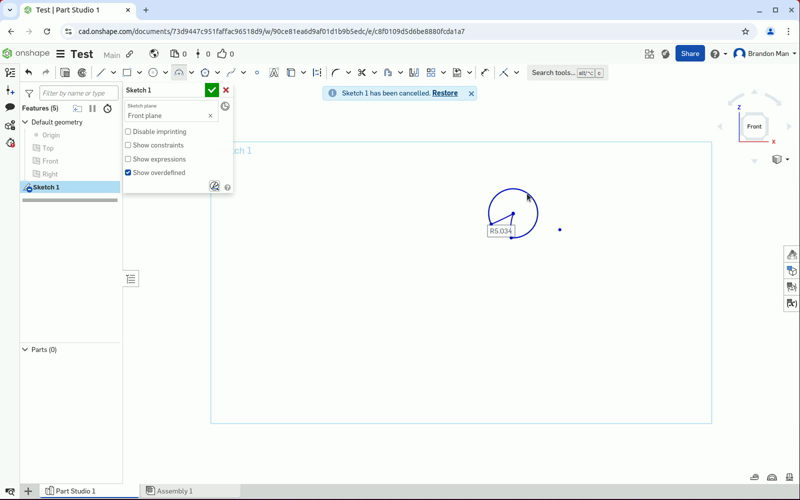
mouse_move(528, 210)
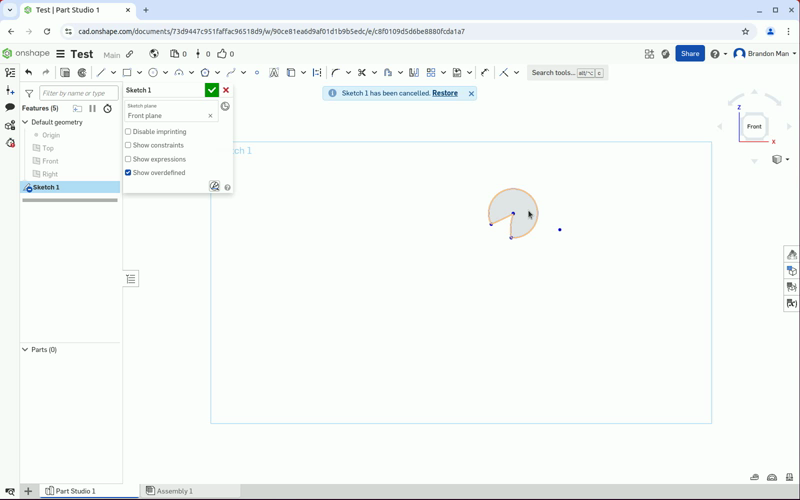
scroll(6)
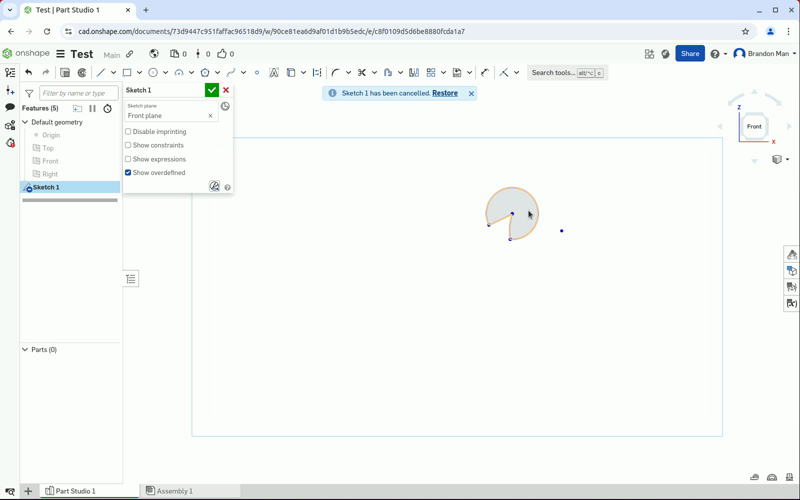
scroll(6)
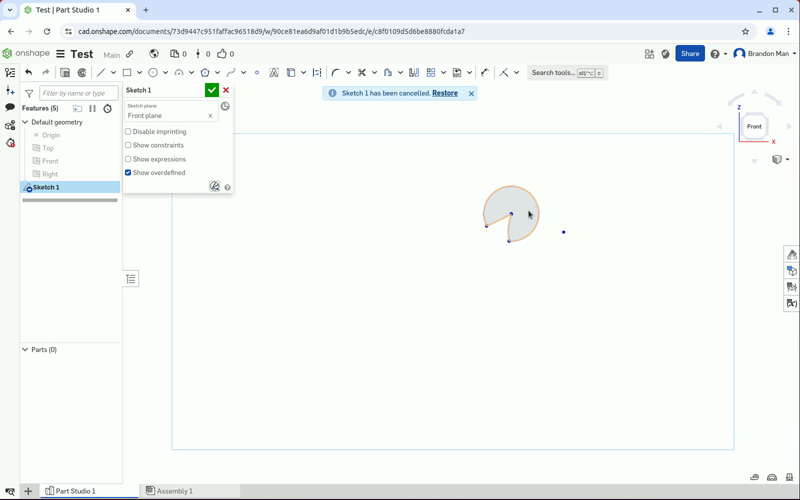
scroll(6)
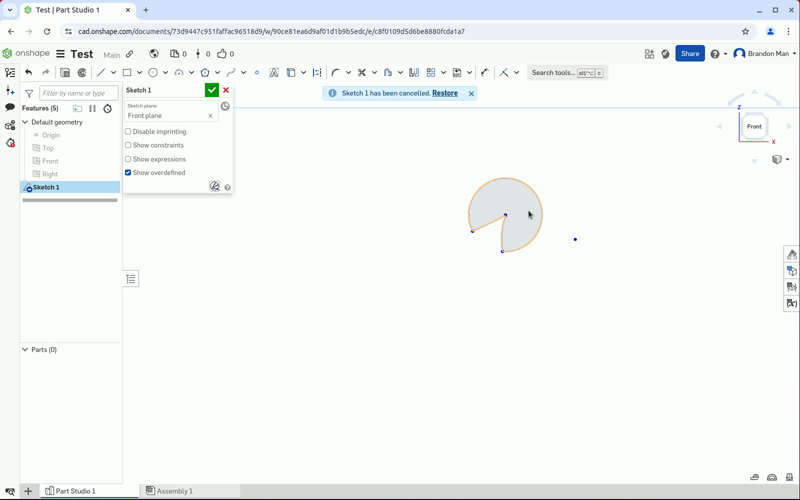
scroll(6)
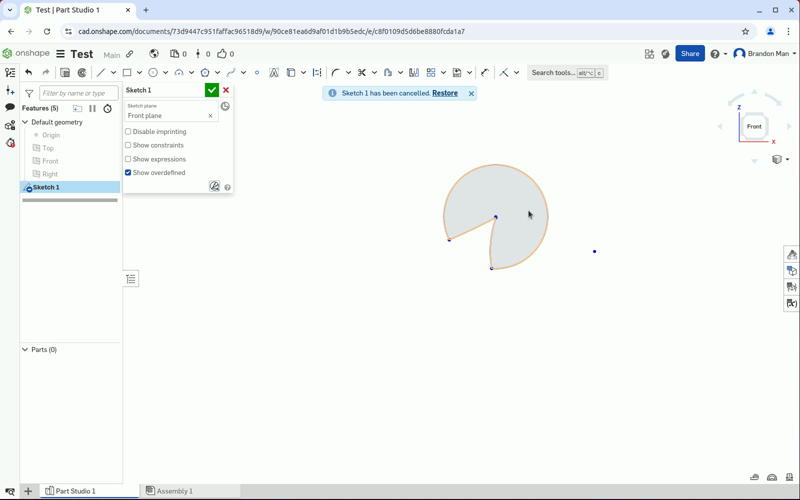
scroll(6)
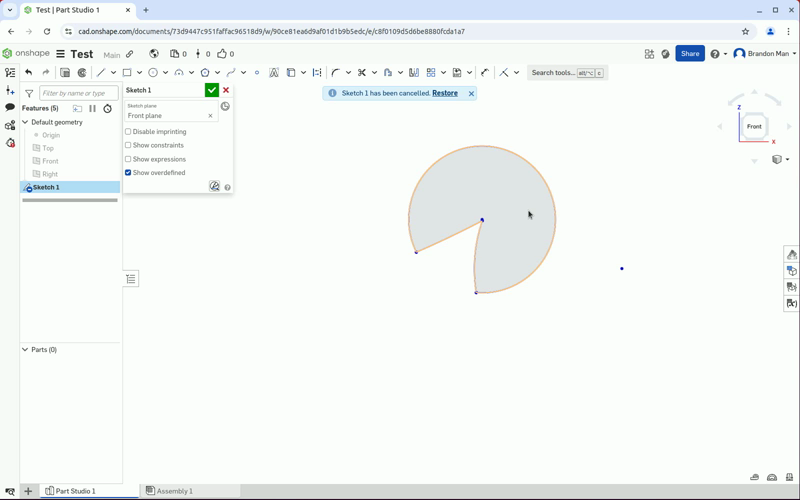
scroll(6)
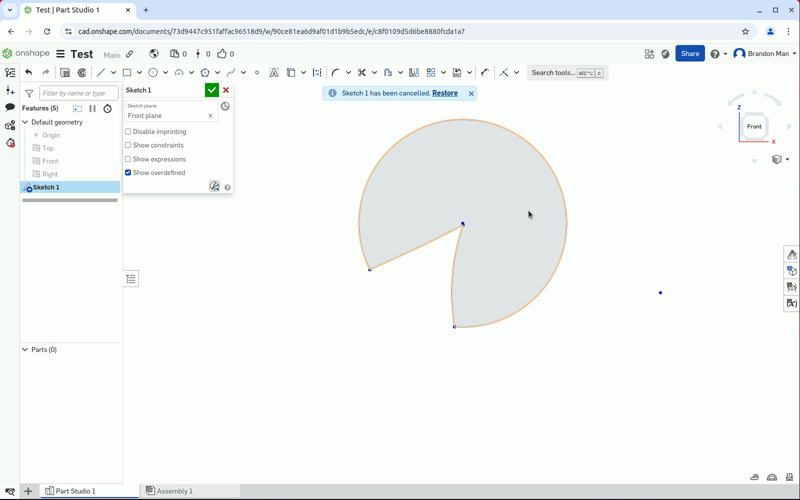
scroll(6)
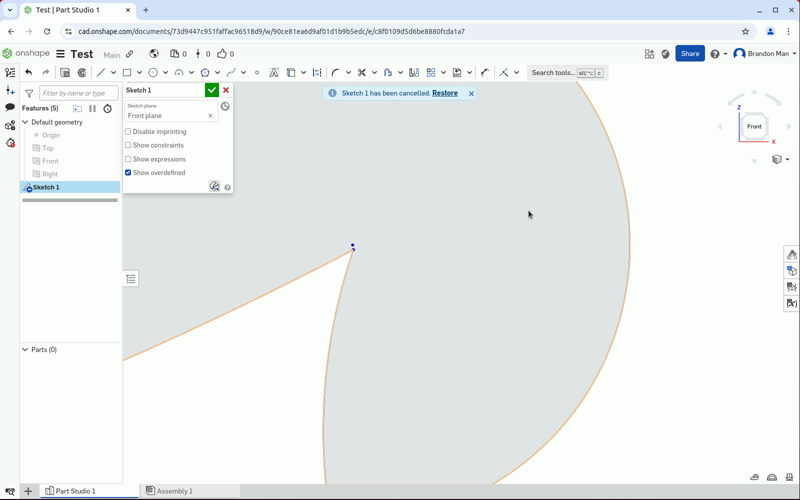
click(528, 210)
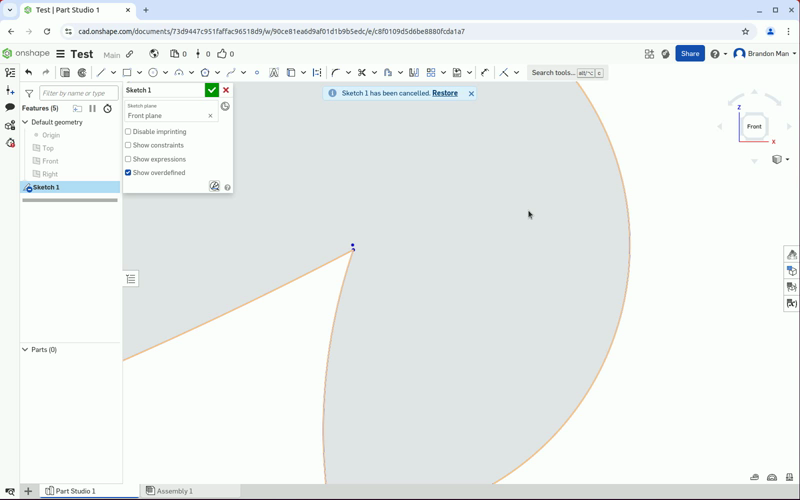
scroll(-6)
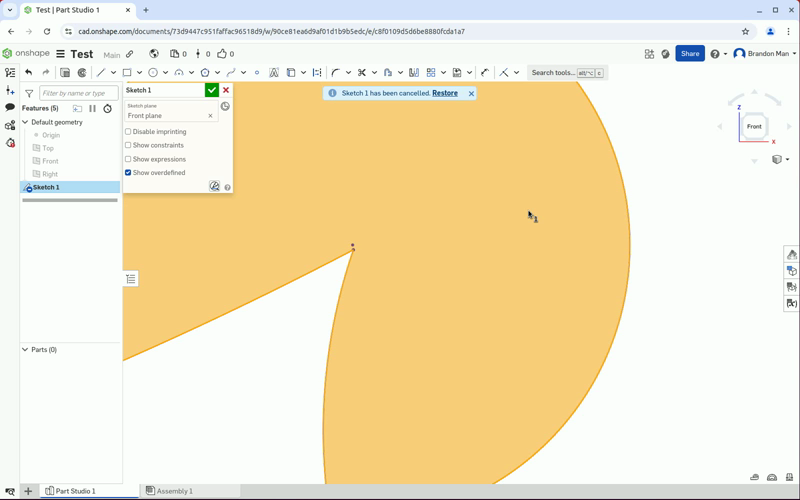
scroll(-6)
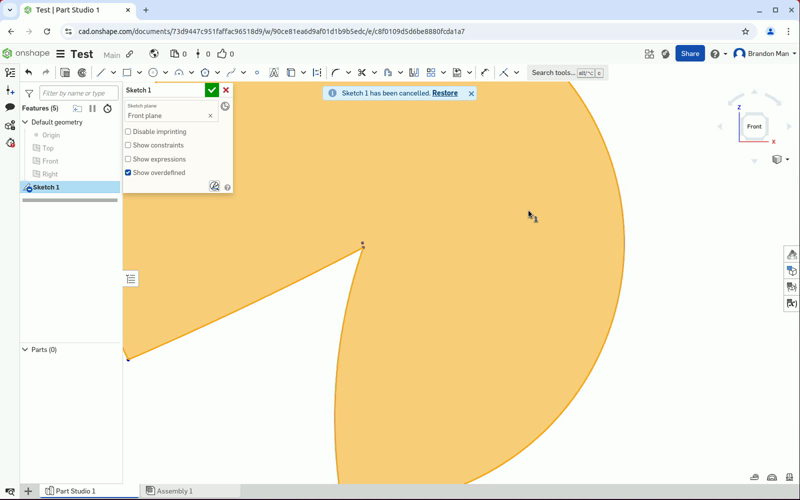
scroll(-6)
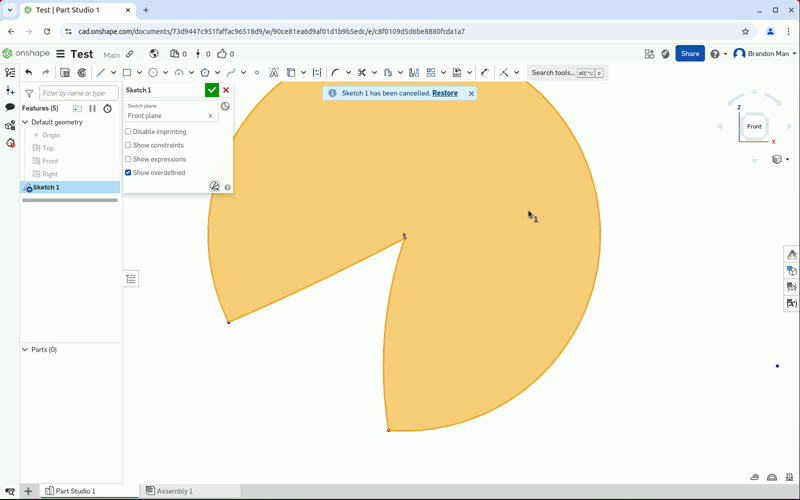
scroll(-6)
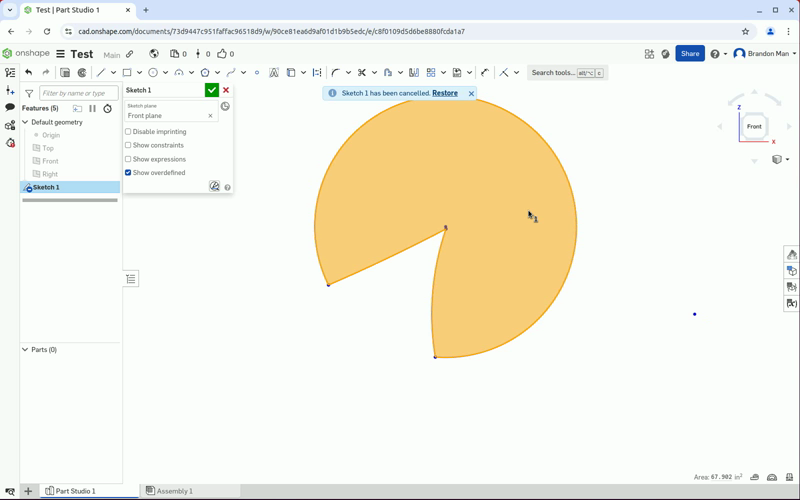
scroll(-6)
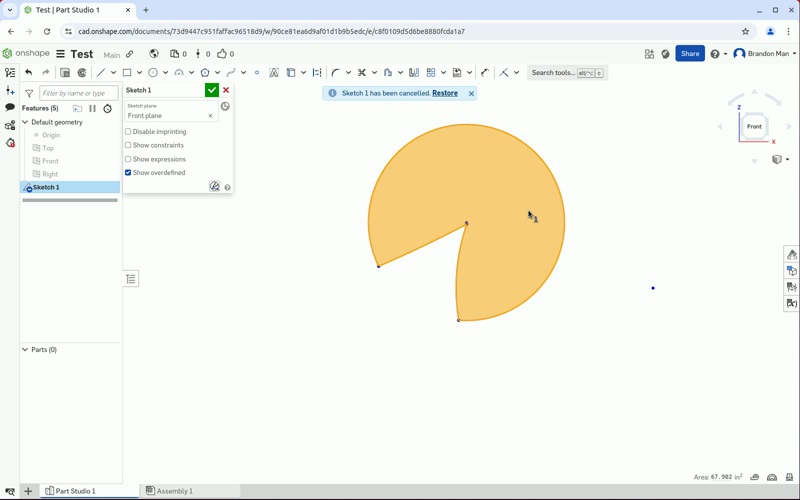
scroll(-6)
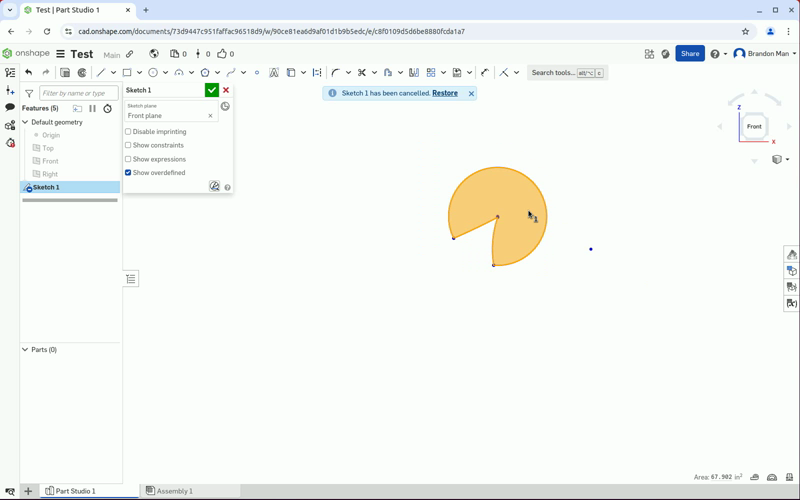
scroll(-6)
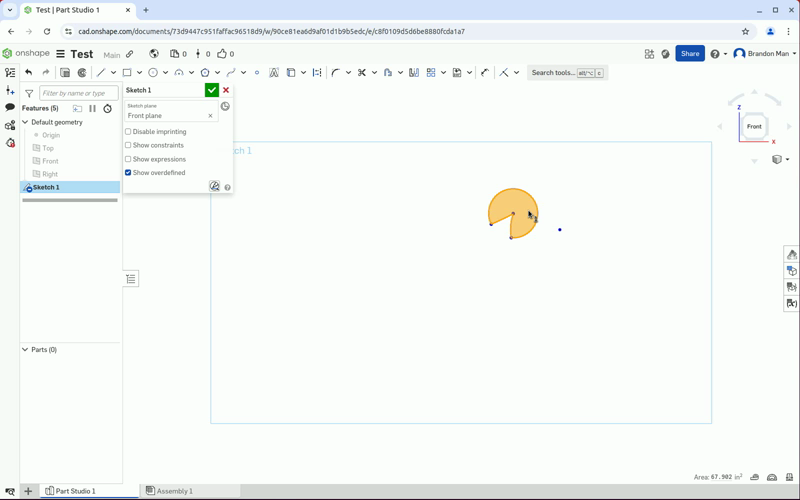
mouse_move(73, 352)
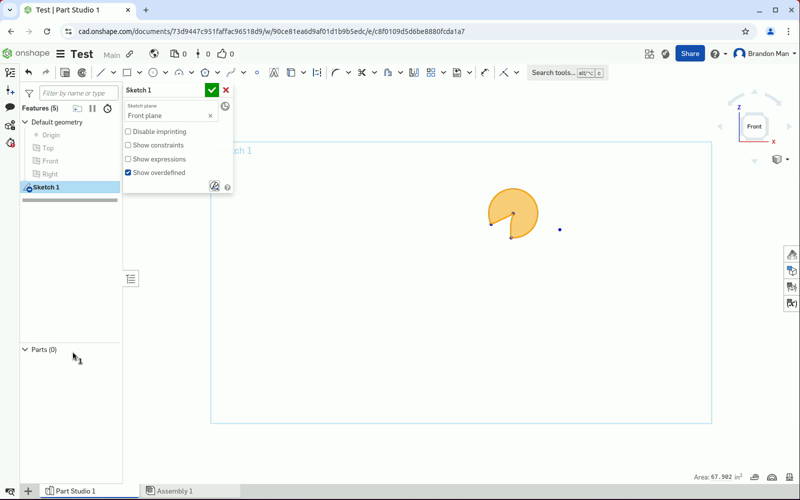
key(shift+y)
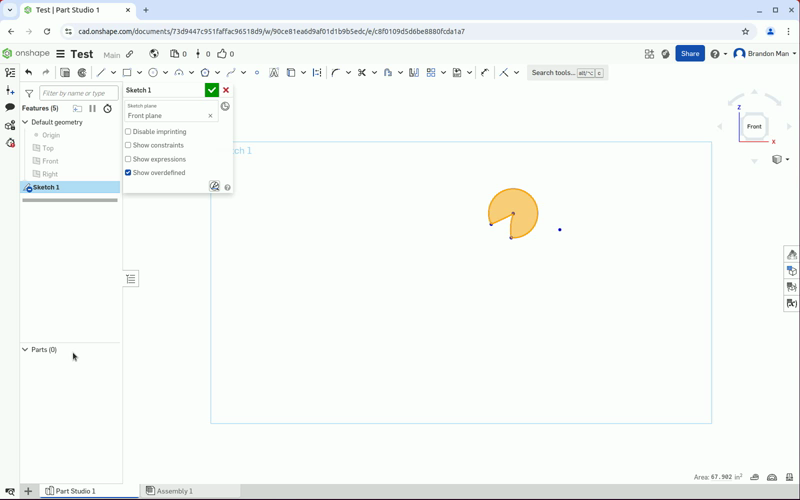
key(shift+e)
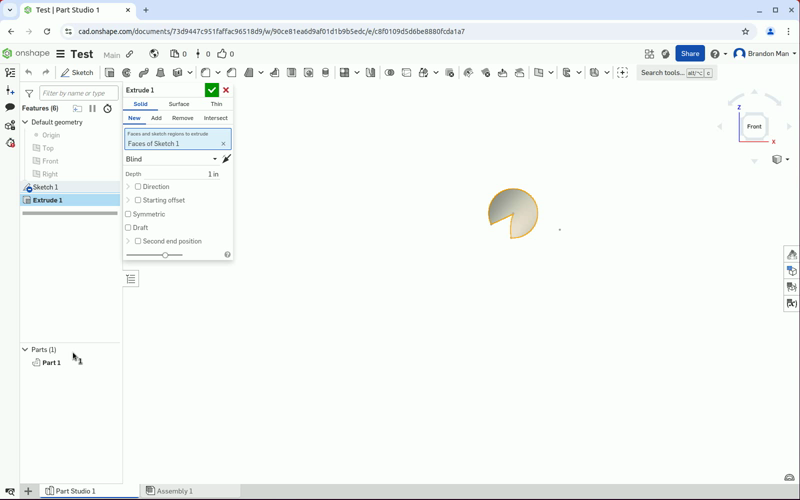
mouse_move(143, 106)
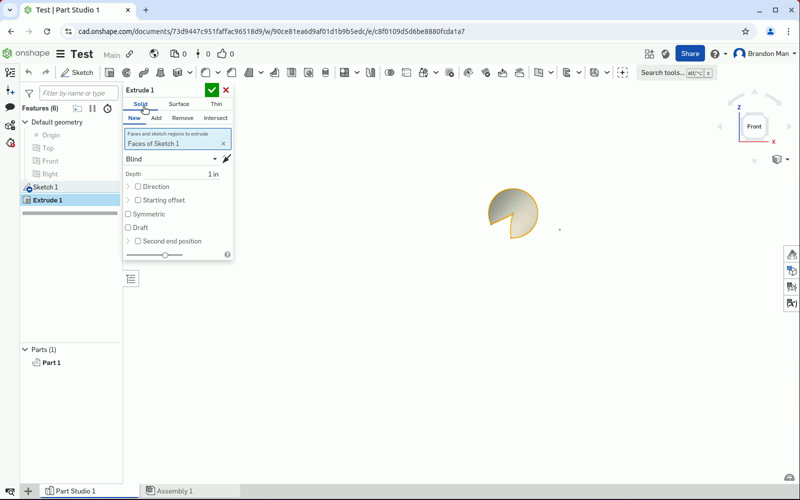
click(143, 106)
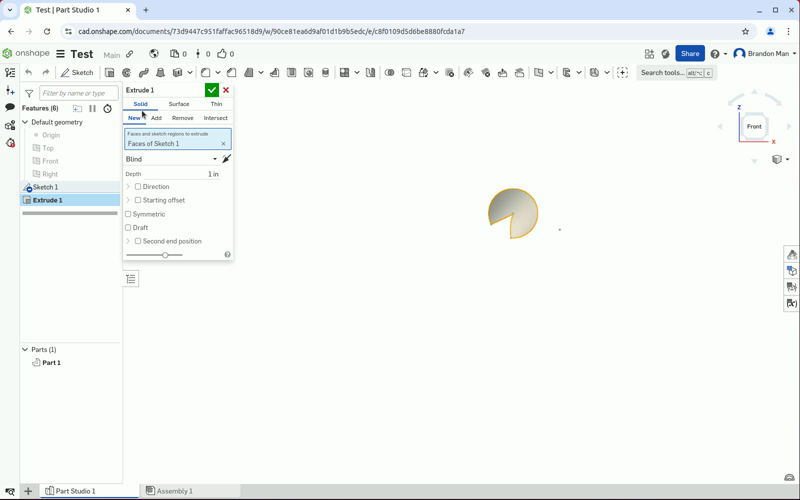
mouse_move(137, 120)
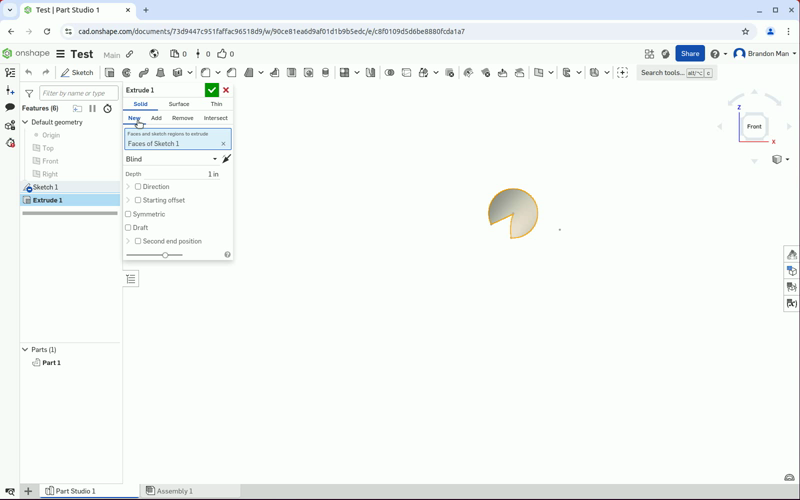
click(137, 120)
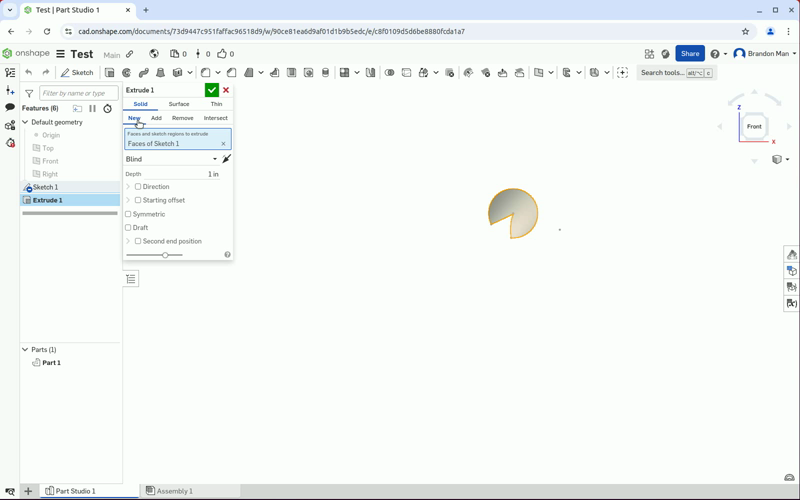
key(tab, 4)
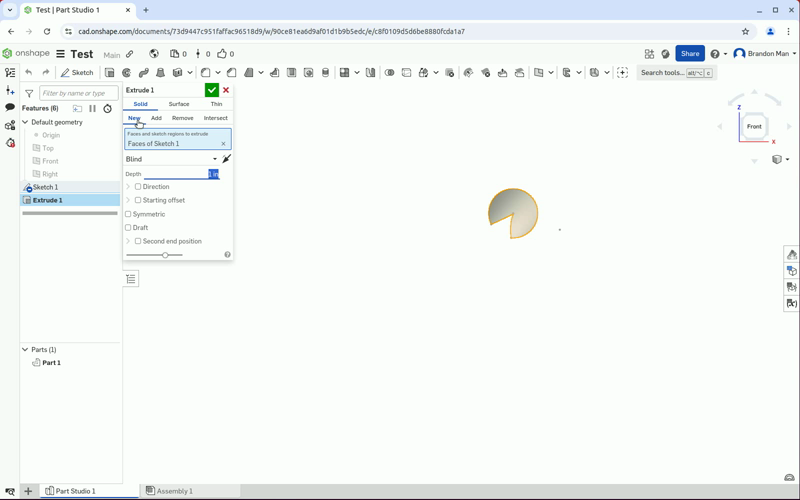
text(3.37)
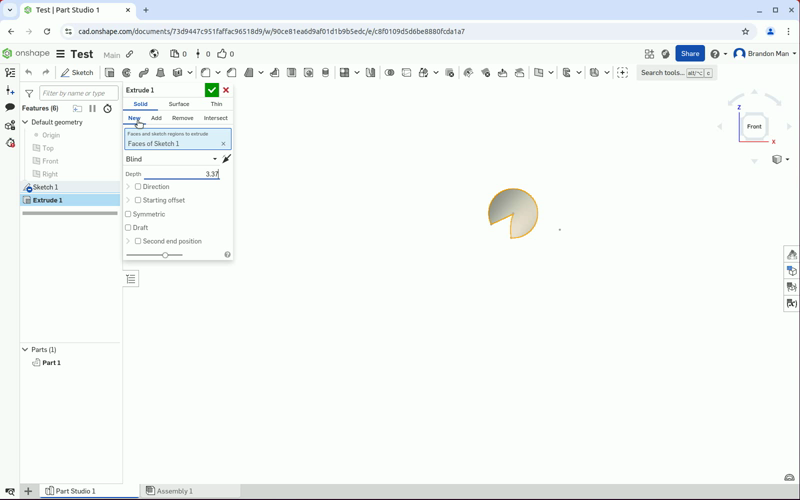
key(tab, 3)
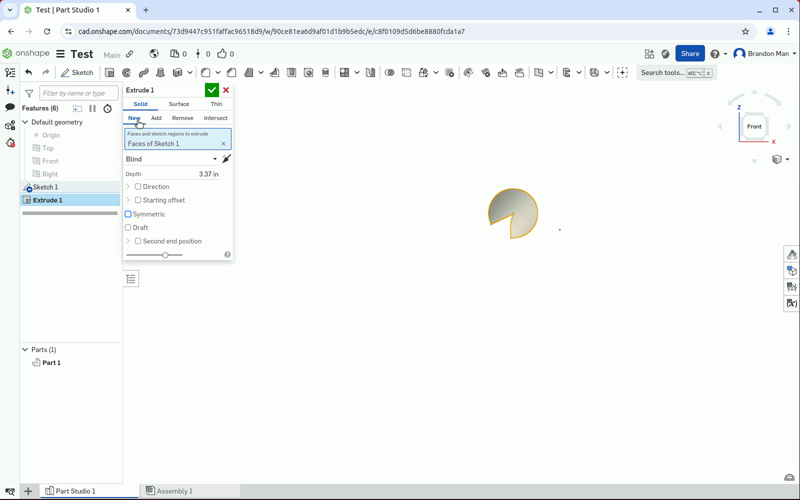
key(space)
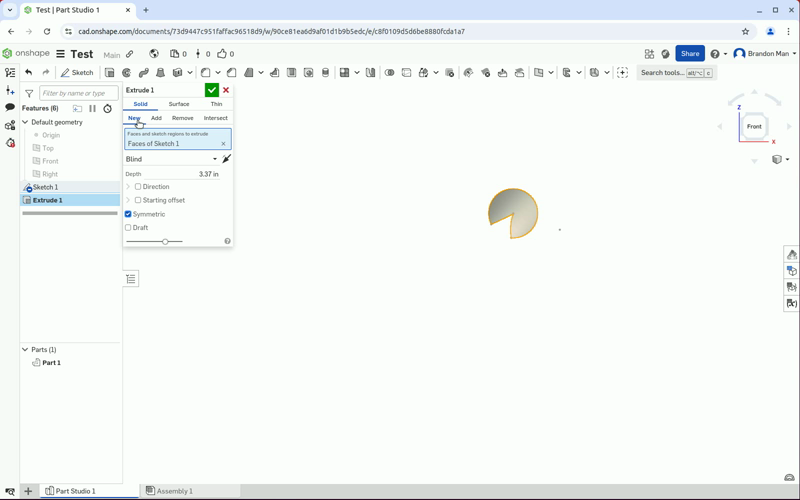
key(enter)
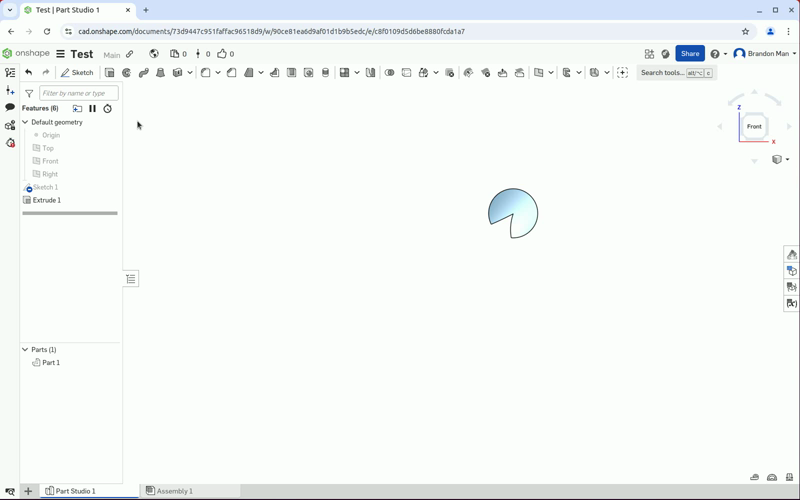
key(shift+h)
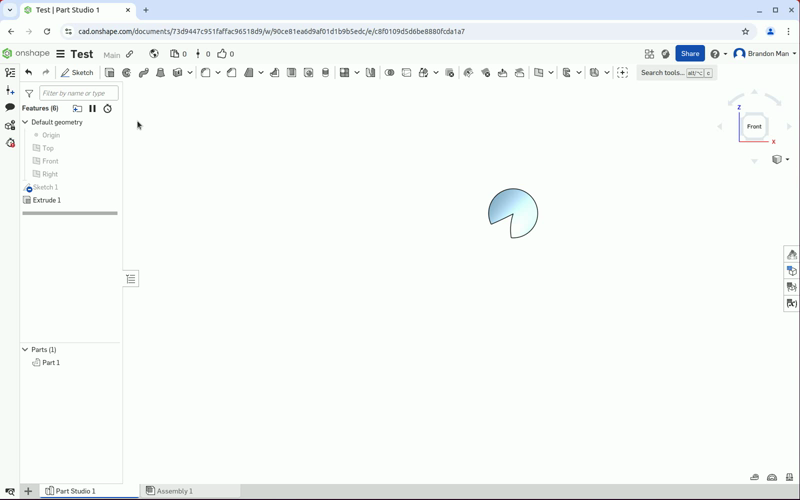
key(shift+h)
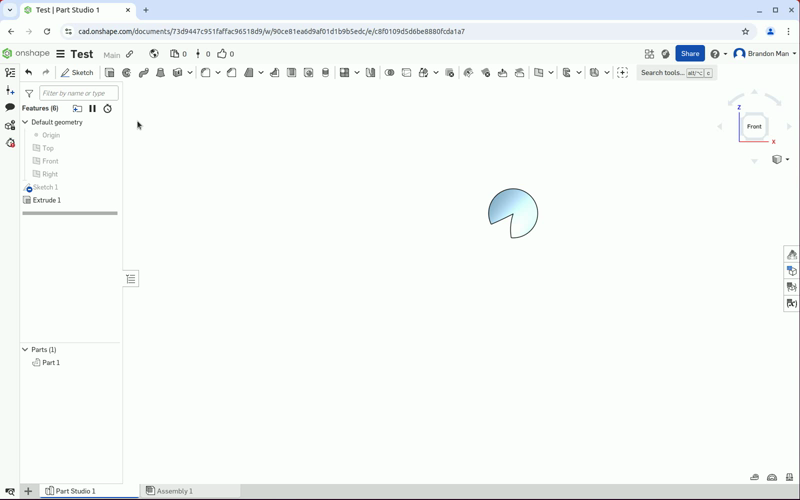
mouse_move(73, 189)
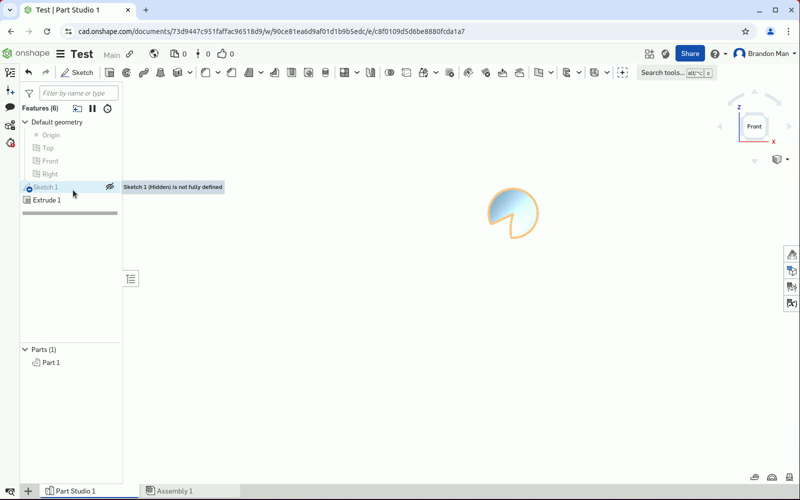
click(73, 189)
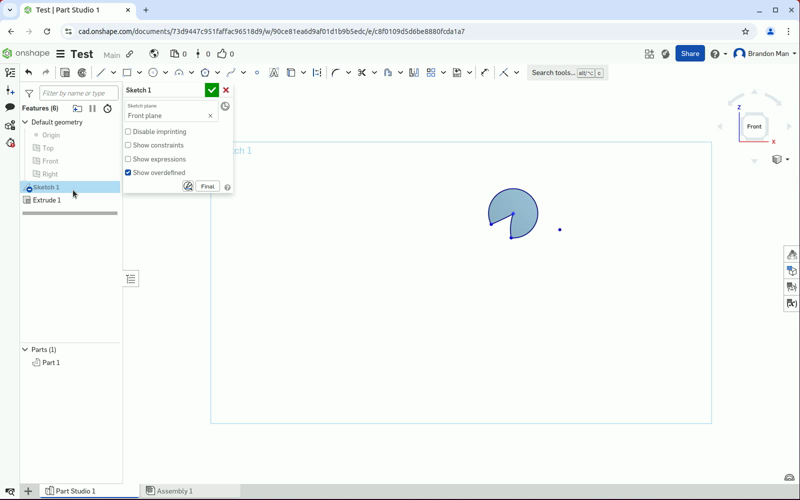
mouse_move(229, 92)
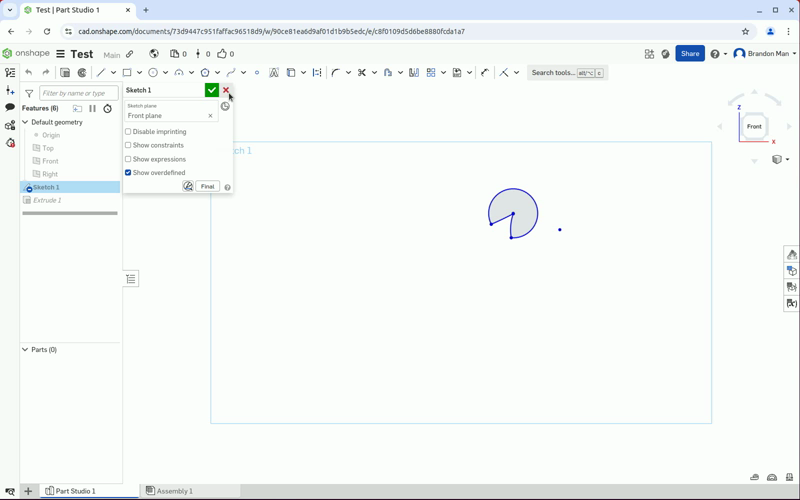
click(229, 92)
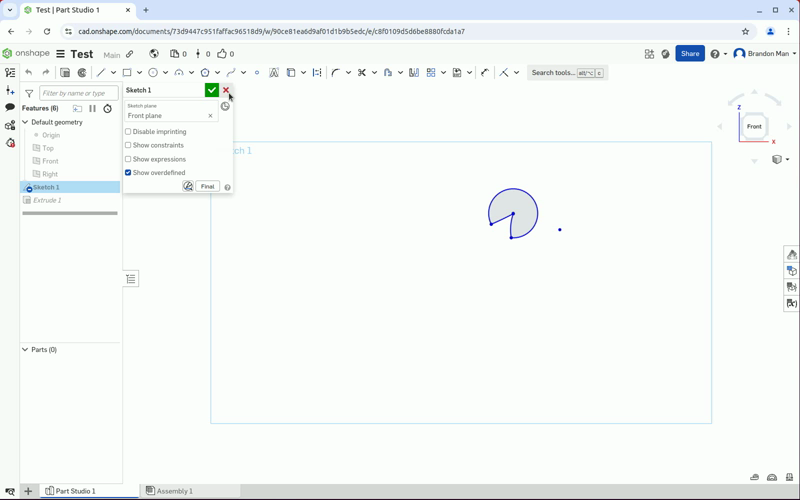
key(shift+s)
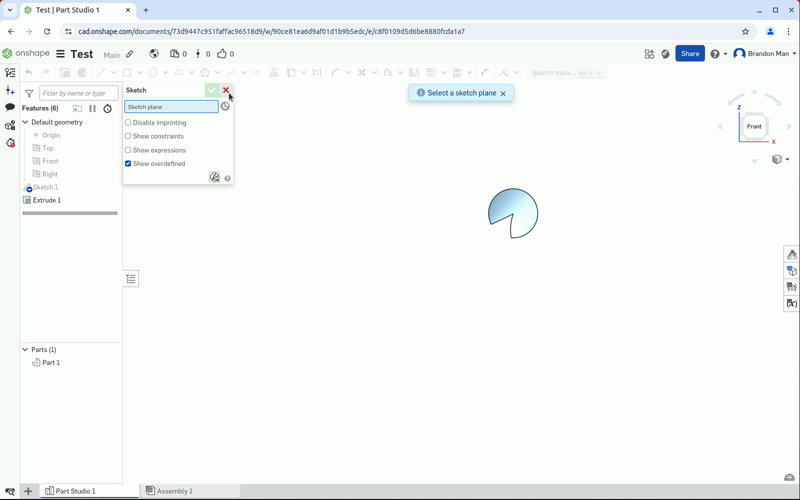
mouse_move(73, 163)
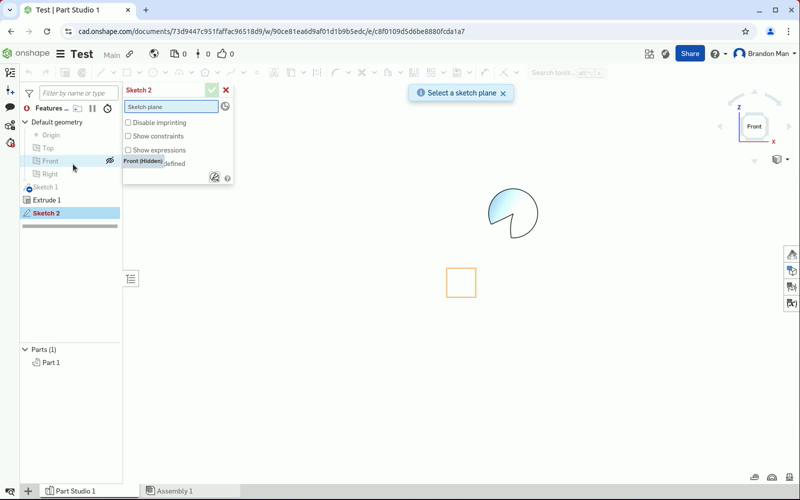
click(73, 163)
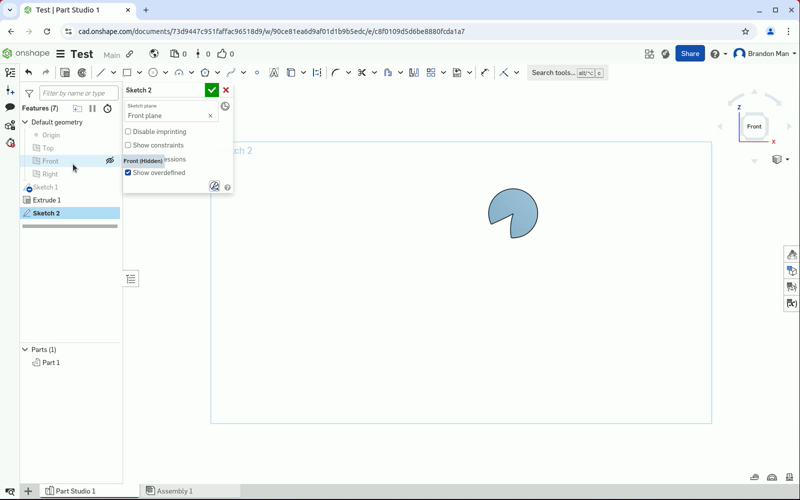
mouse_move(73, 352)
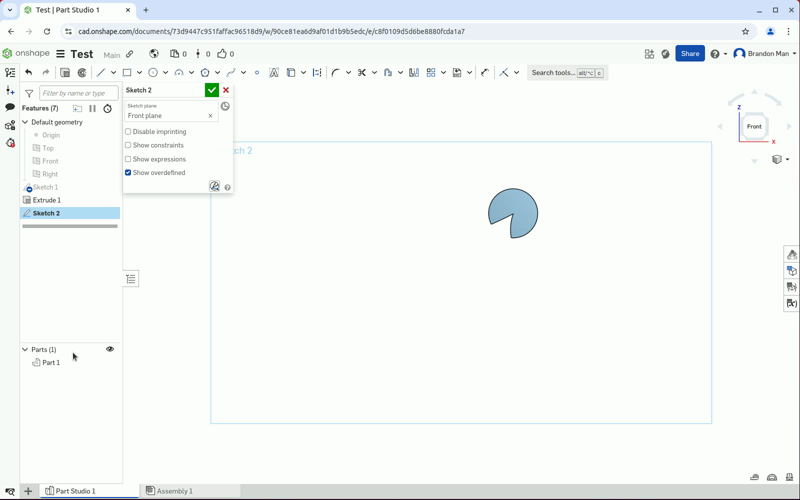
key(y)
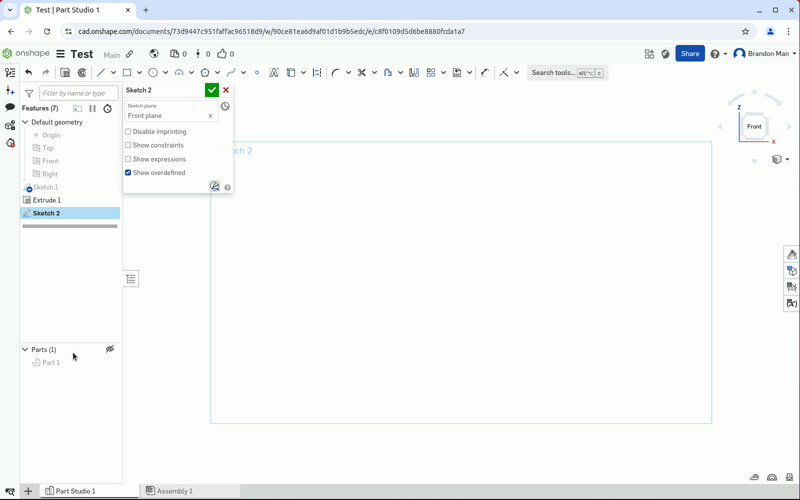
key(a)
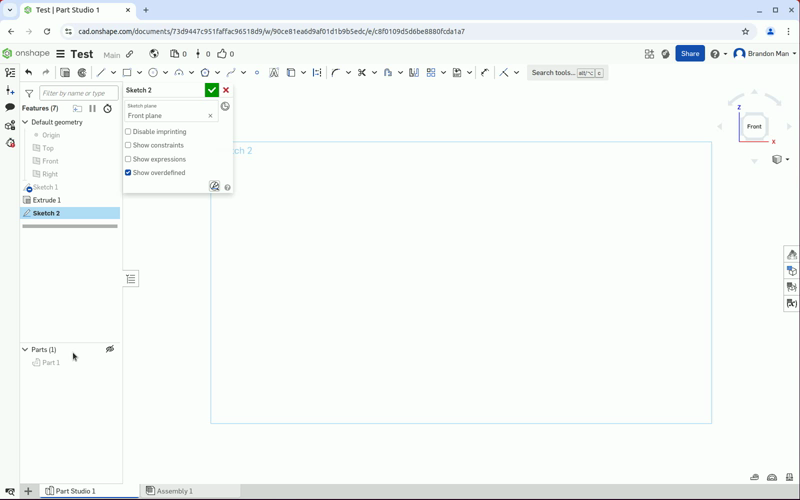
key_down(shift)
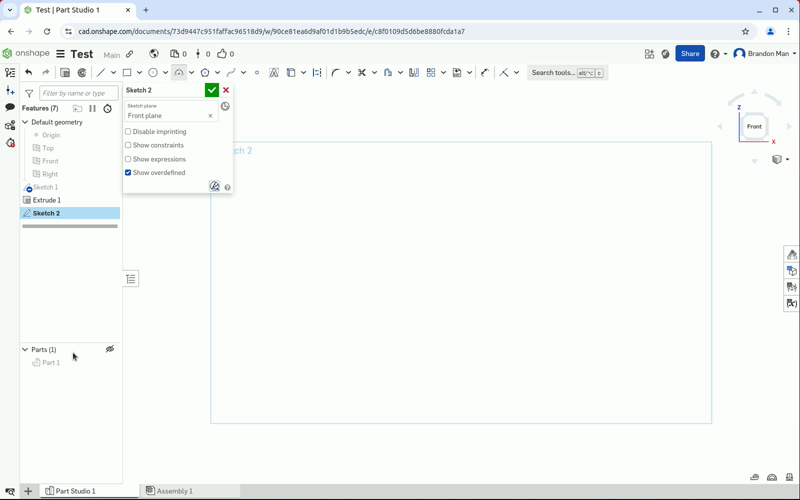
mouse_move(514, 297)
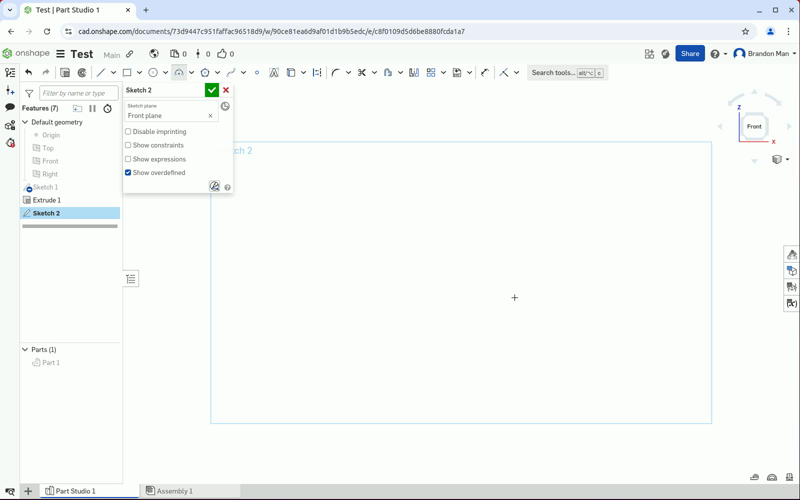
click(514, 297)
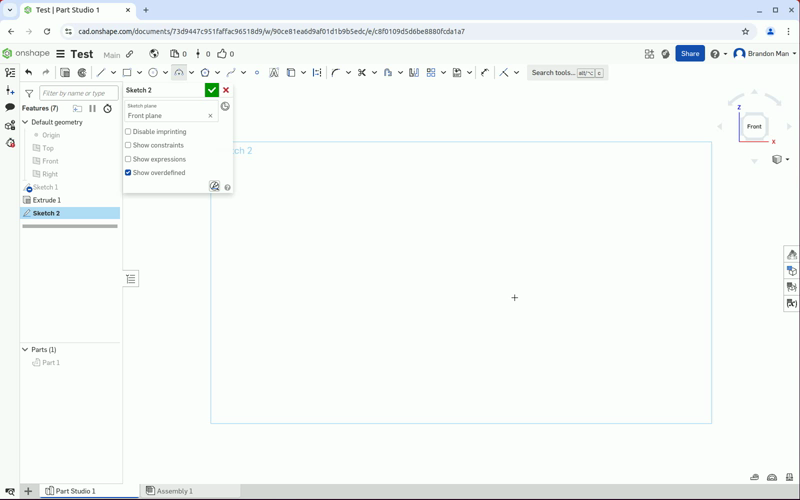
key_up(shift)
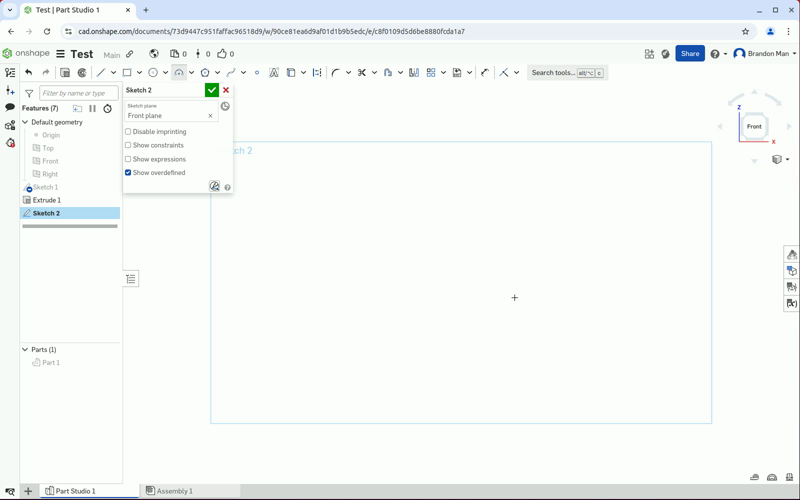
key_down(shift)
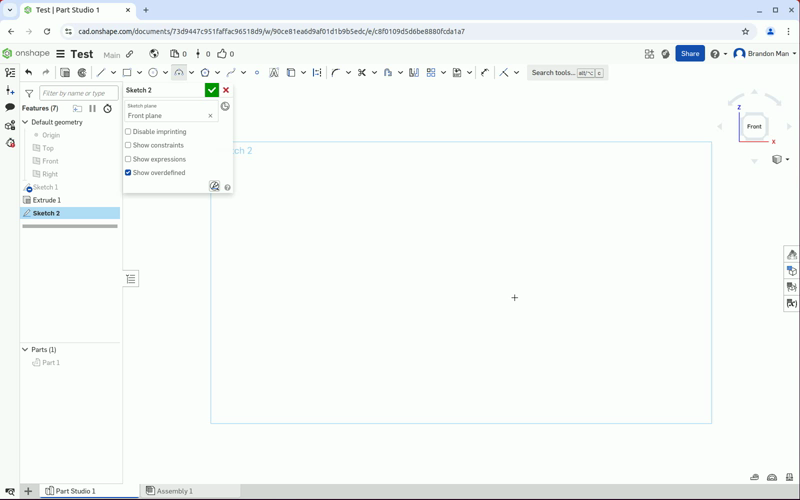
mouse_move(523, 288)
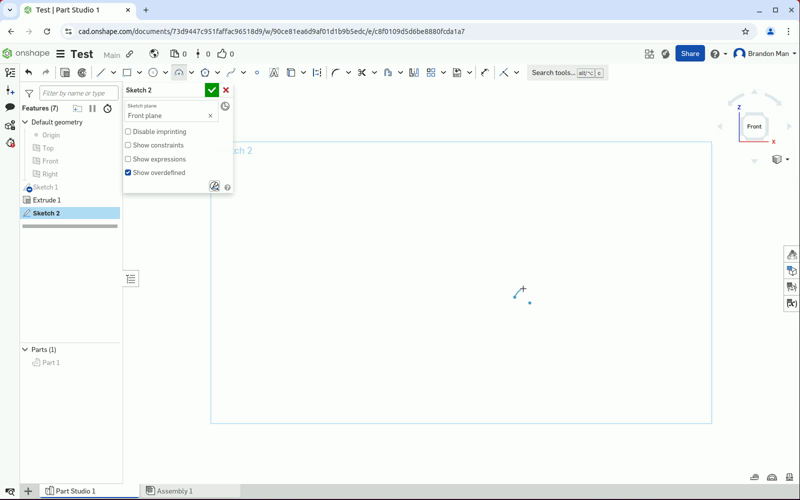
click(523, 288)
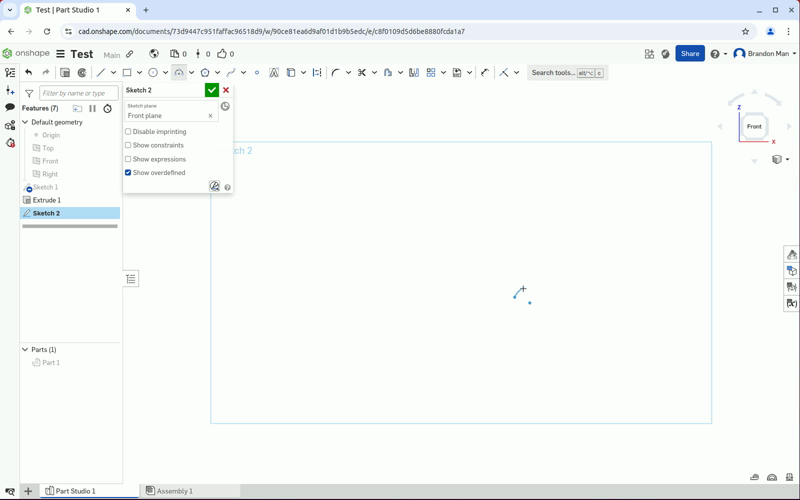
mouse_move(553, 327)
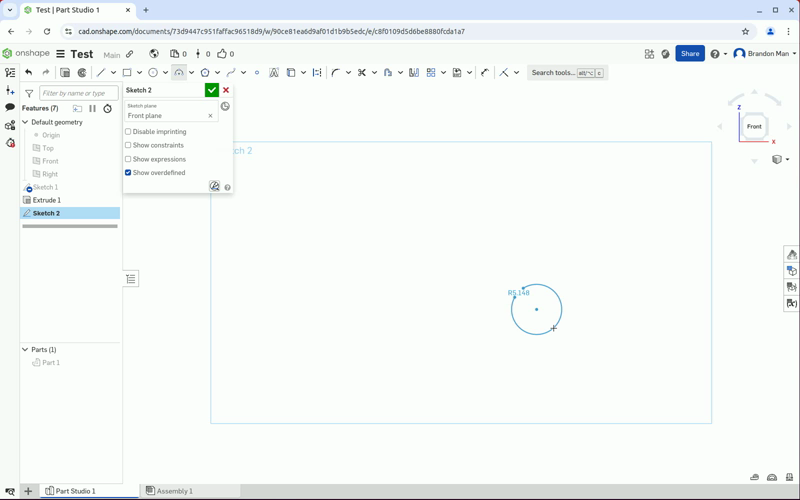
click(553, 327)
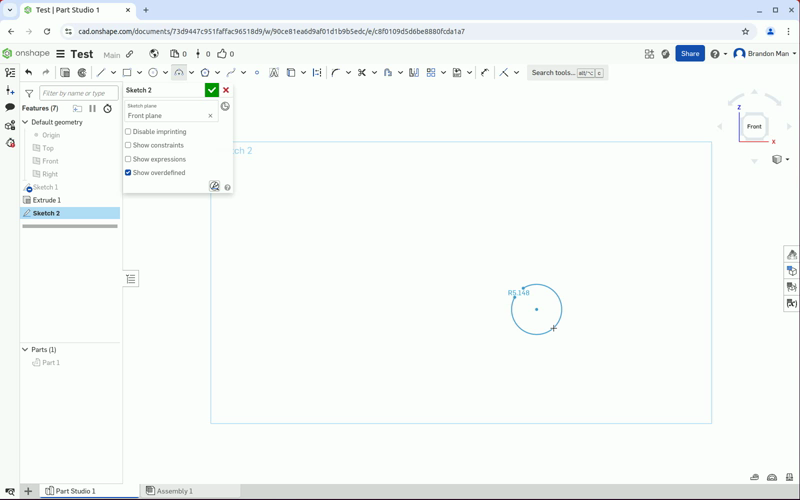
key_up(shift)
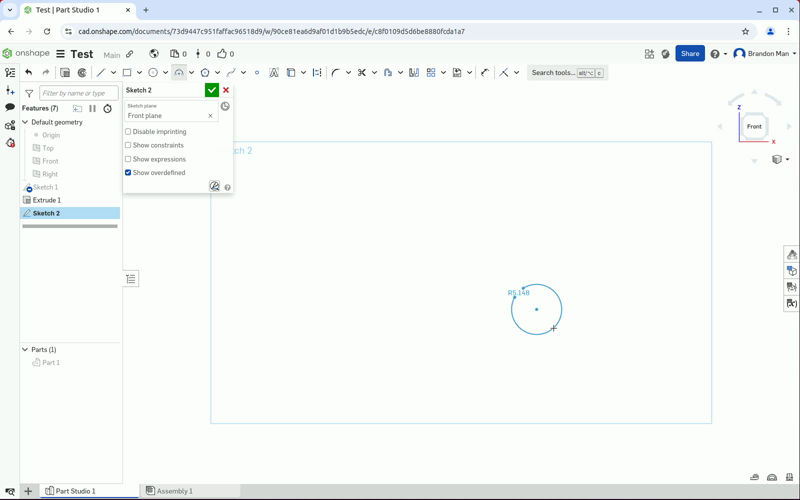
mouse_move(523, 288)
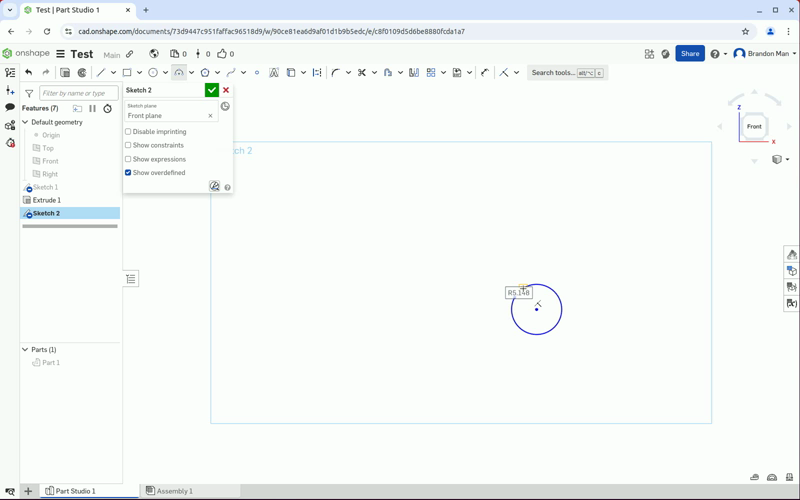
click(523, 288)
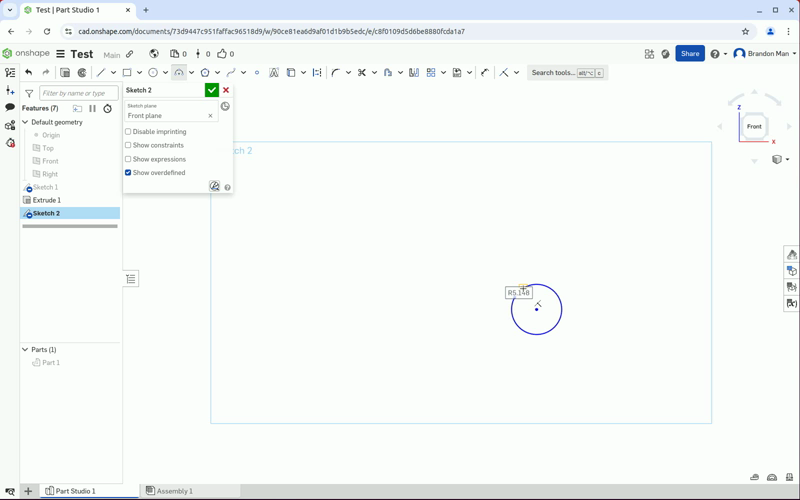
key_down(shift)
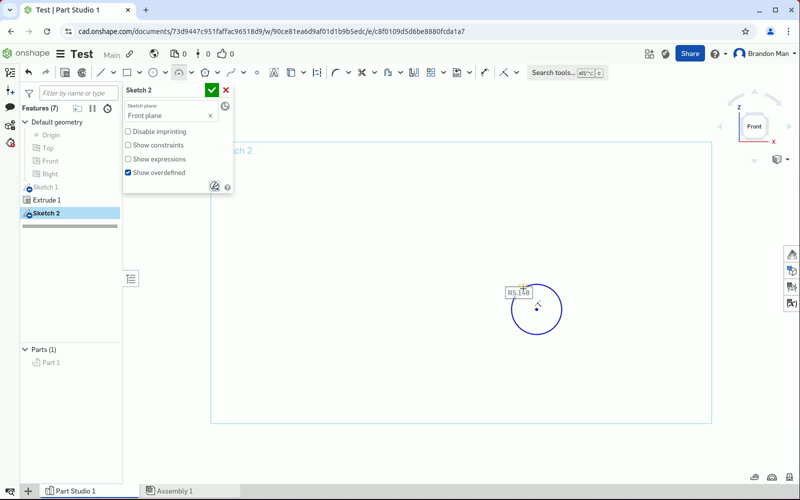
mouse_move(535, 309)
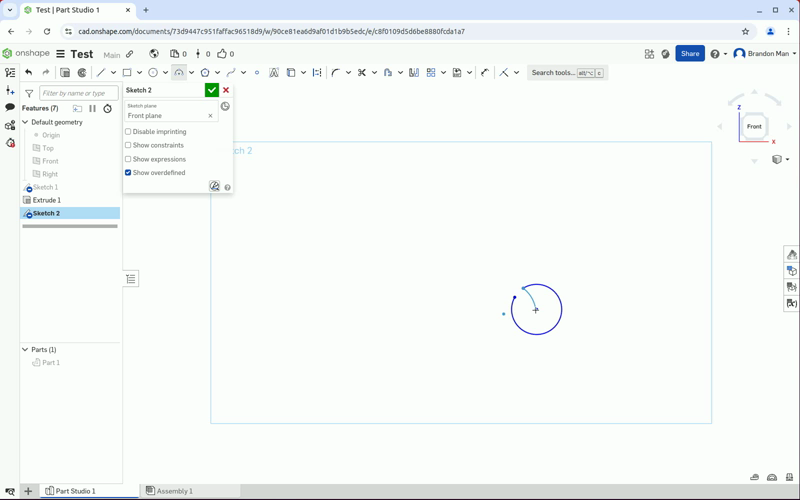
scroll(6)
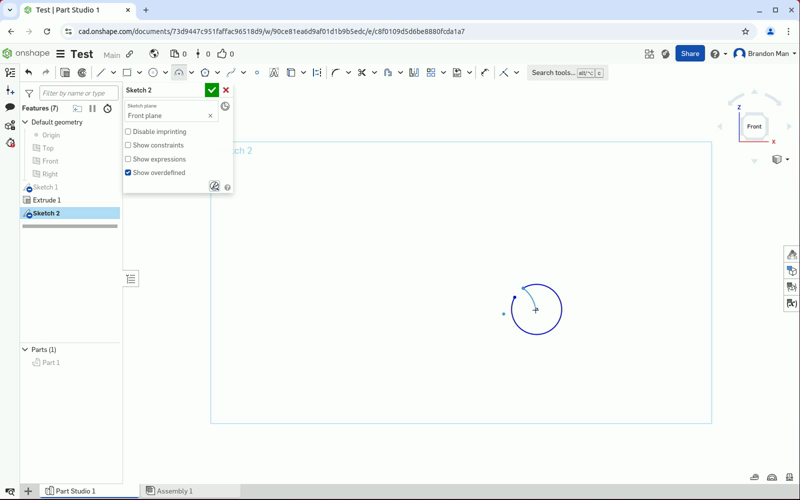
scroll(6)
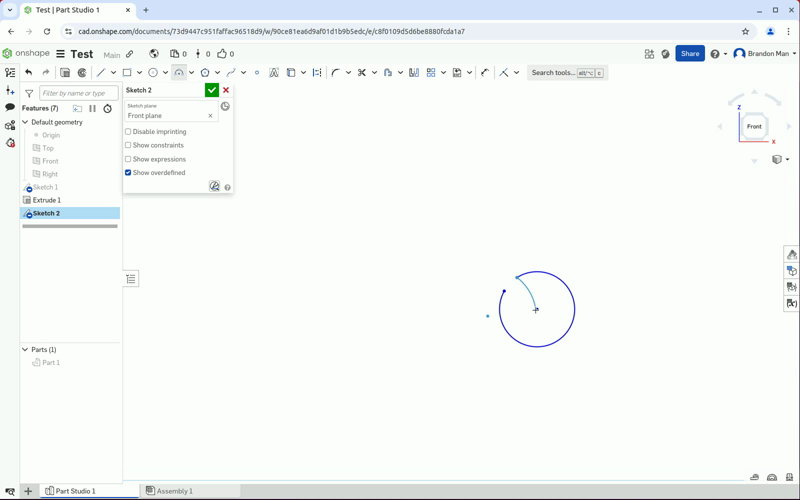
scroll(6)
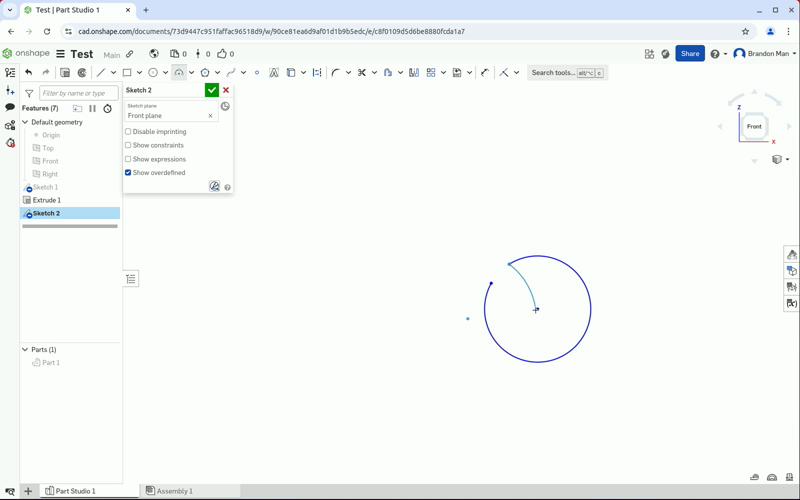
scroll(6)
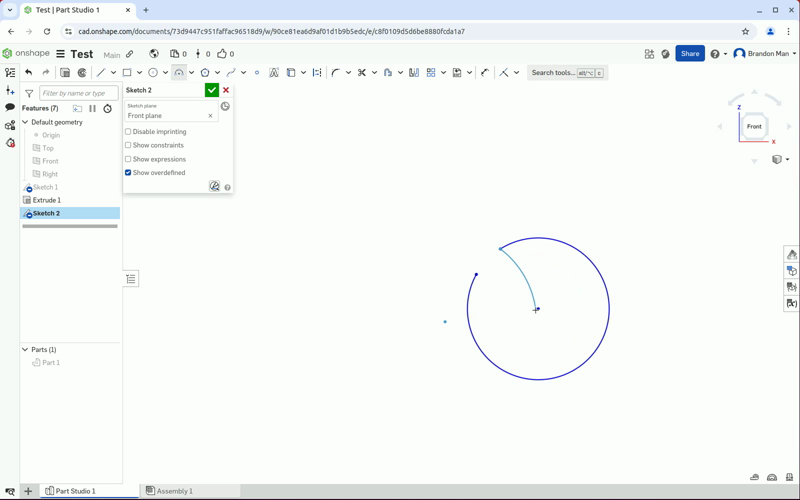
scroll(6)
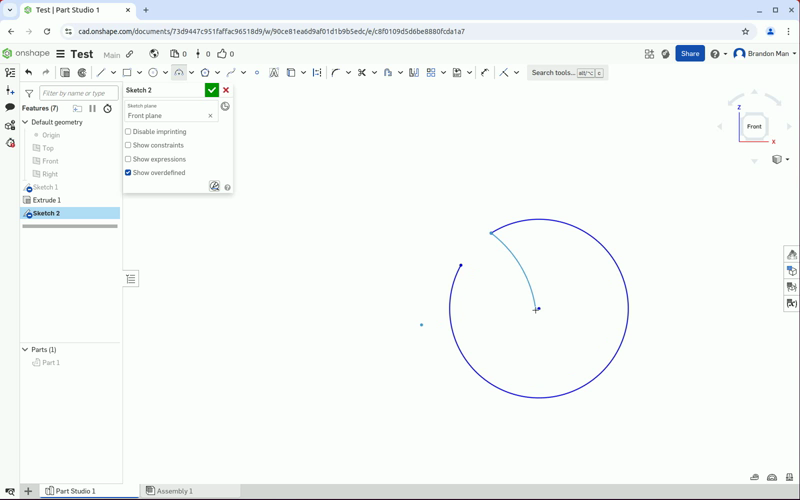
scroll(6)
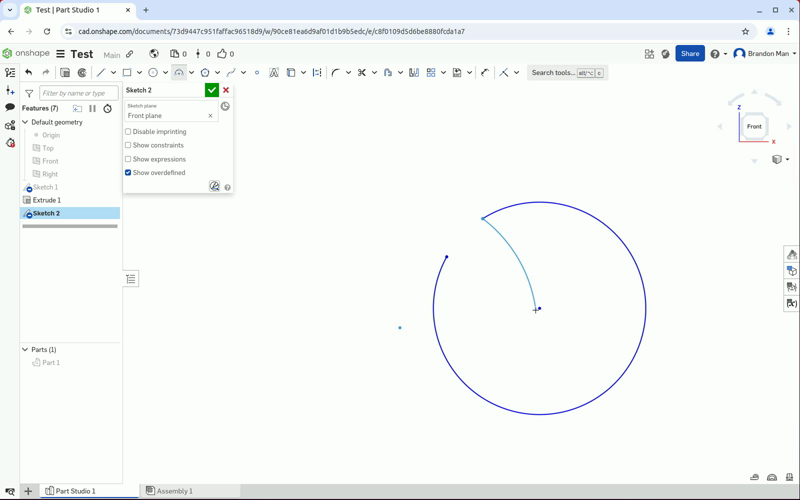
scroll(6)
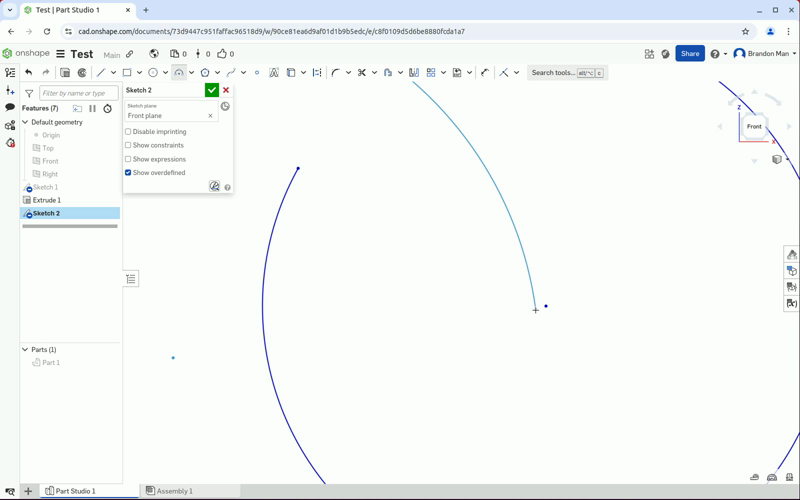
click(535, 309)
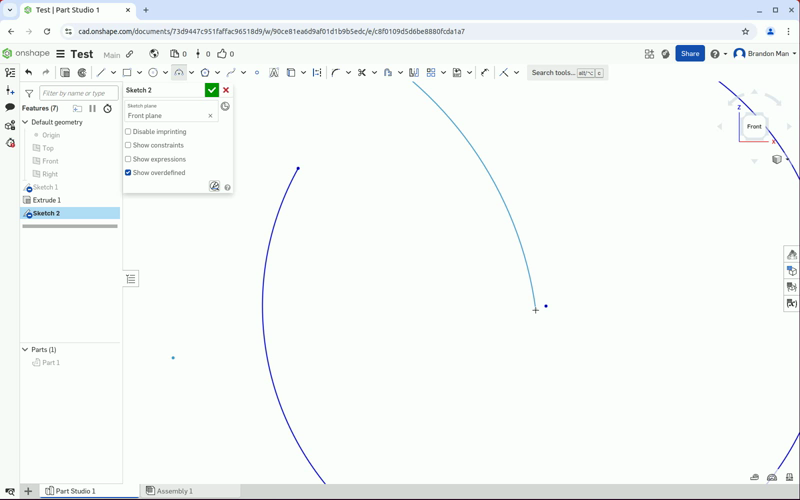
scroll(-6)
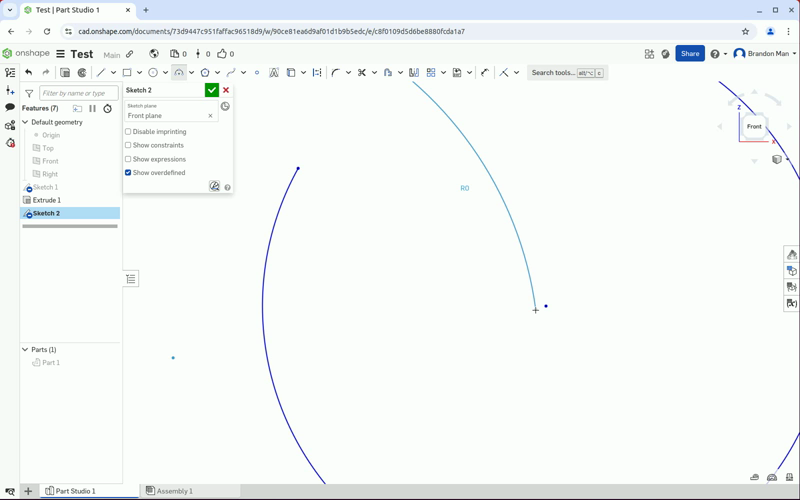
scroll(-6)
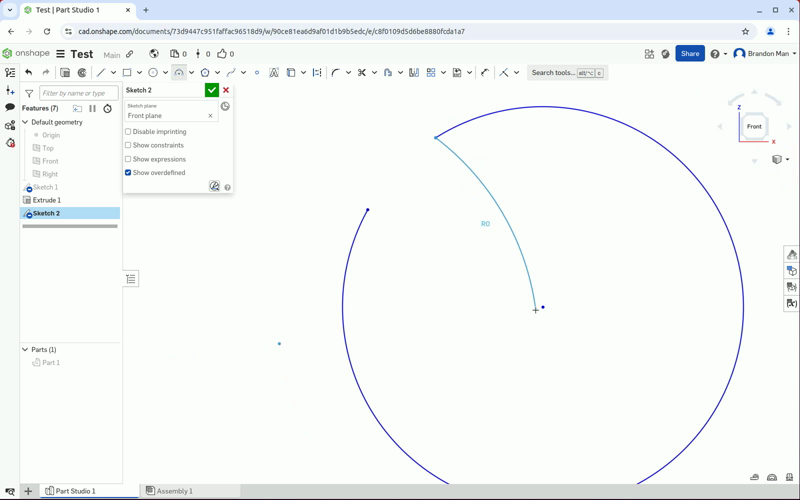
scroll(-6)
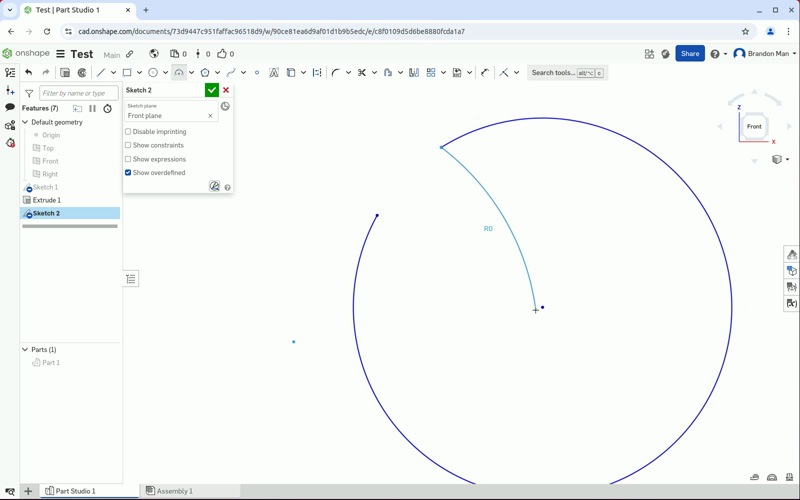
scroll(-6)
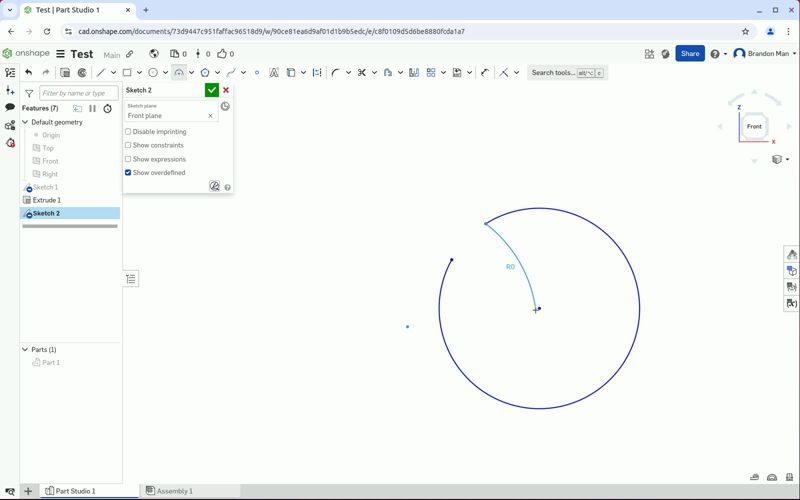
scroll(-6)
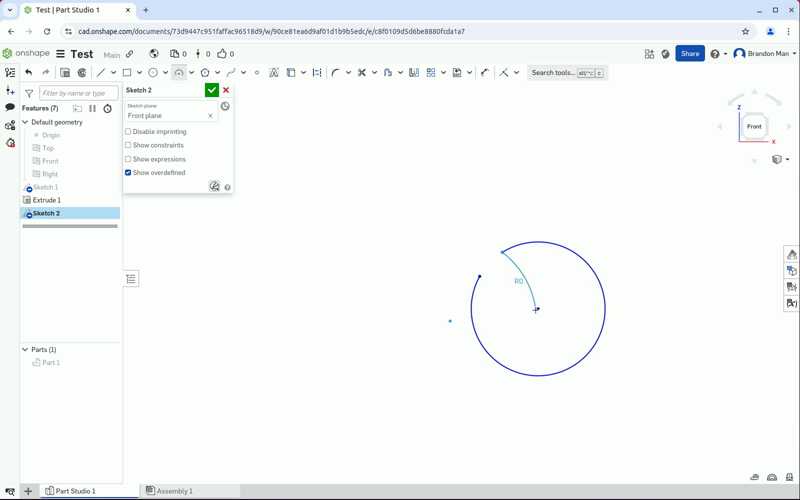
scroll(-6)
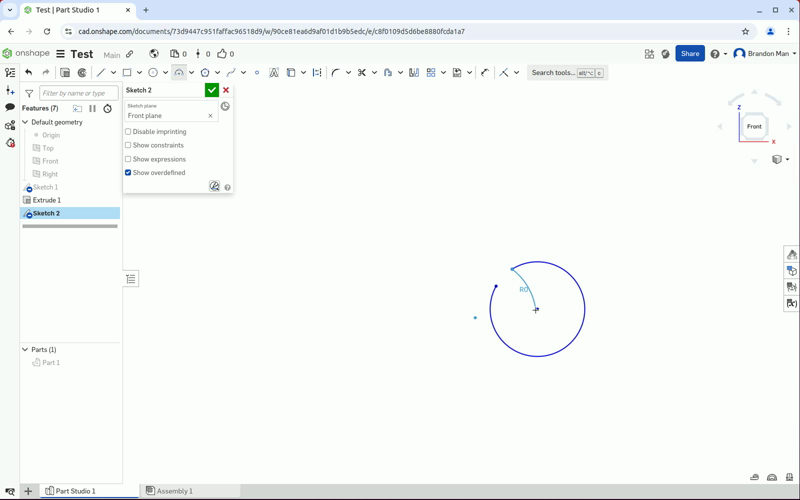
scroll(-6)
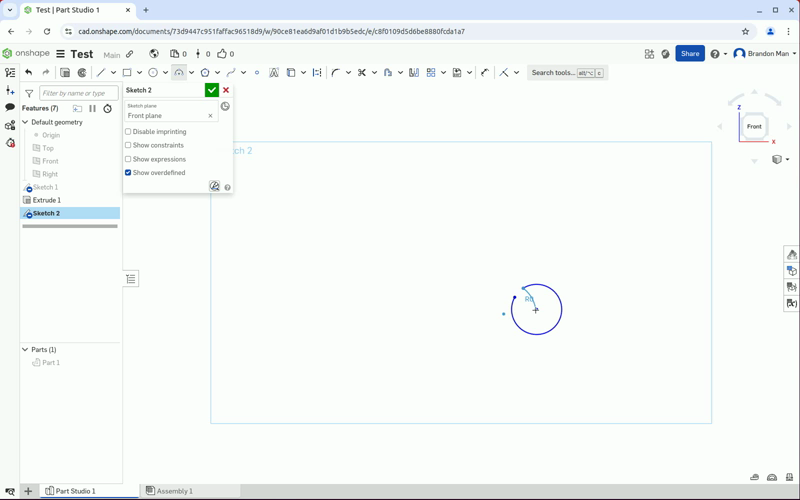
mouse_move(528, 299)
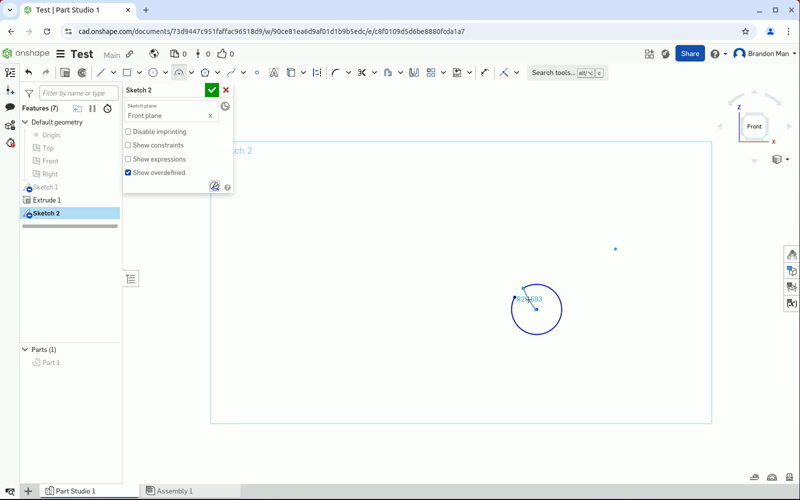
click(528, 299)
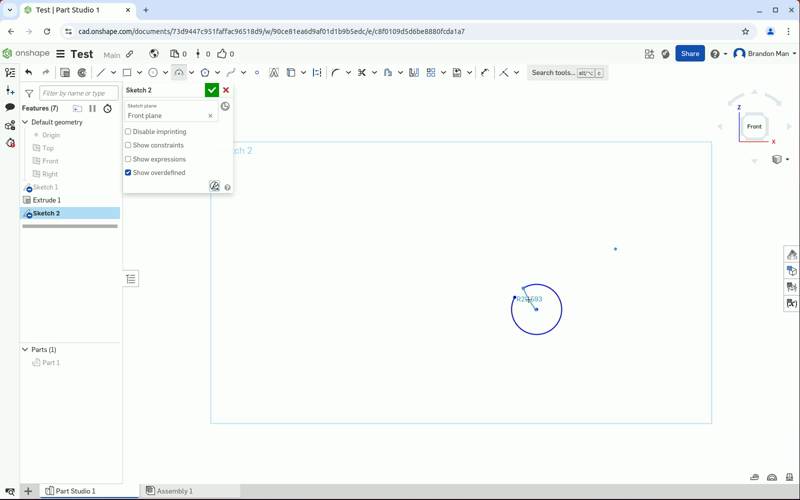
key_up(shift)
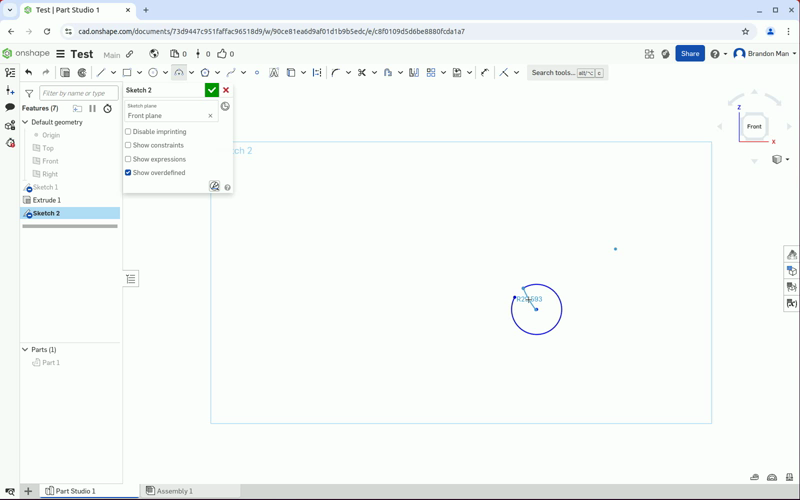
mouse_move(535, 309)
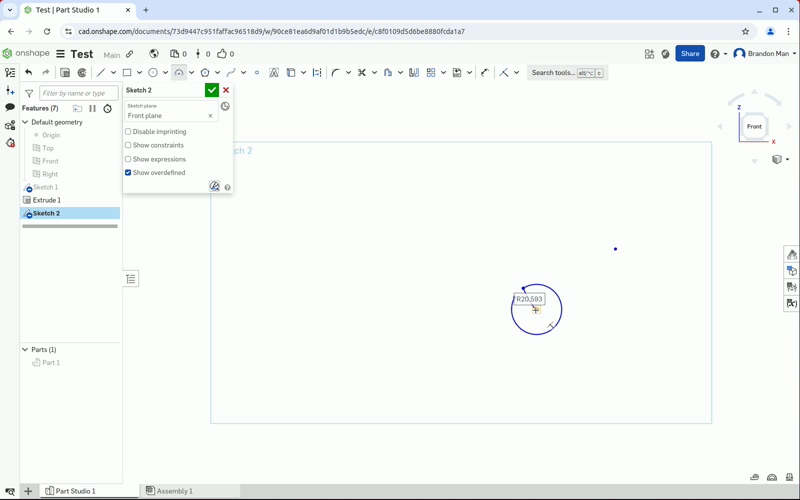
scroll(6)
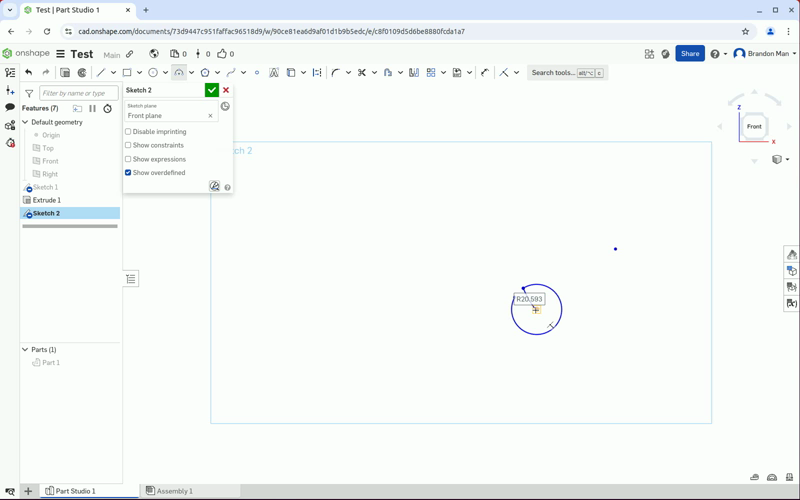
scroll(6)
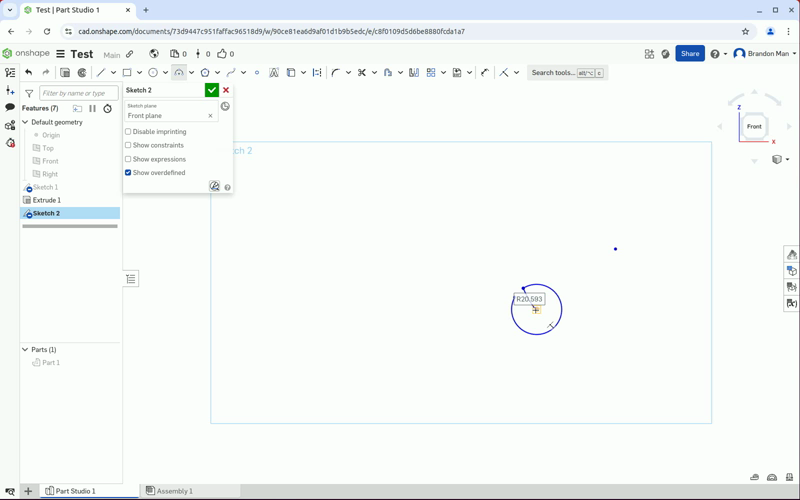
scroll(6)
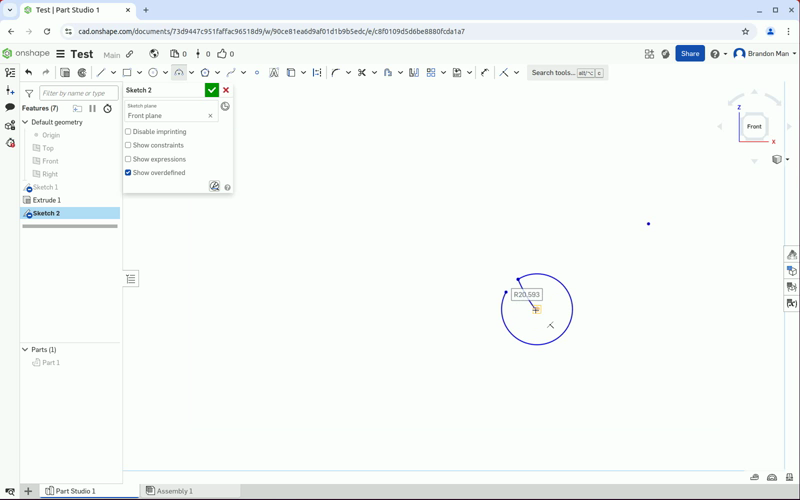
scroll(6)
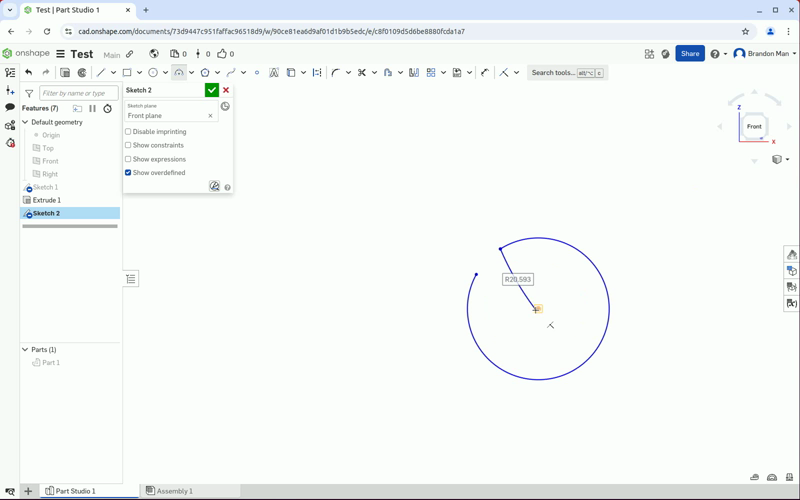
scroll(6)
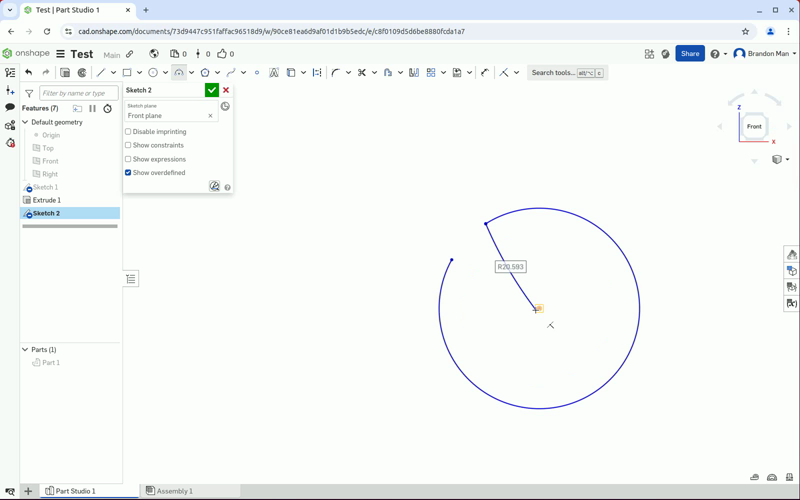
scroll(6)
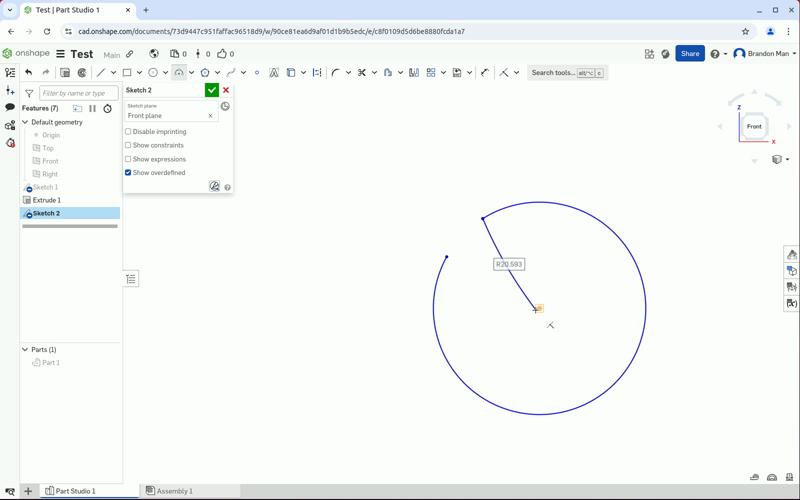
scroll(6)
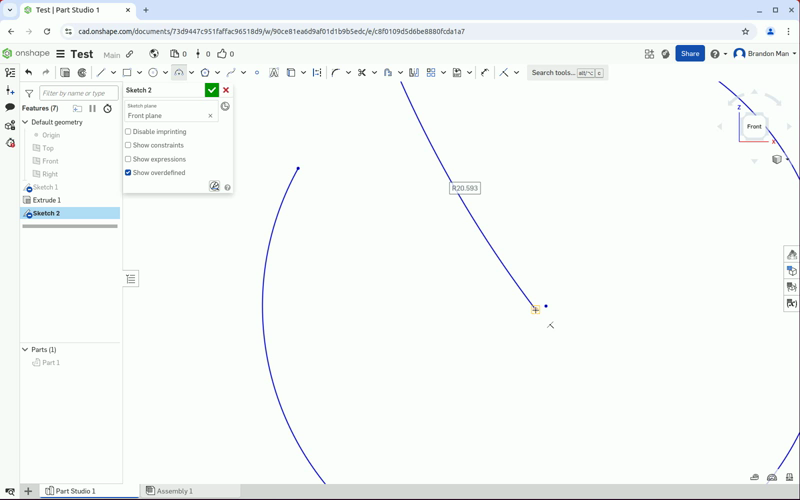
click(535, 309)
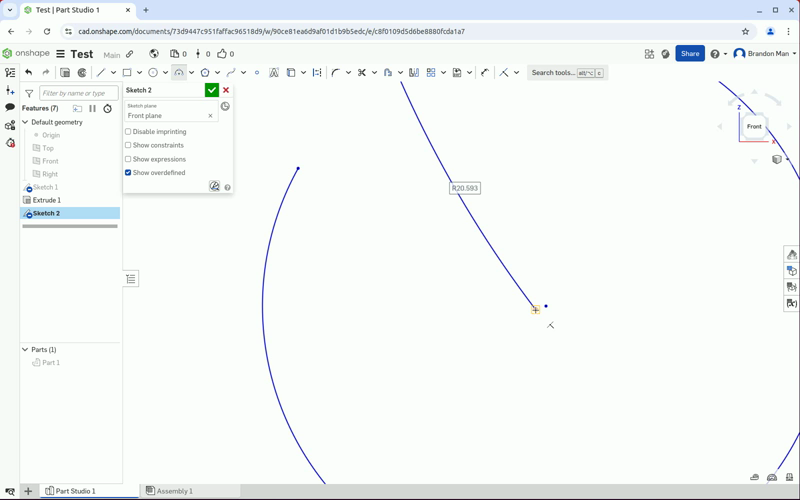
scroll(-6)
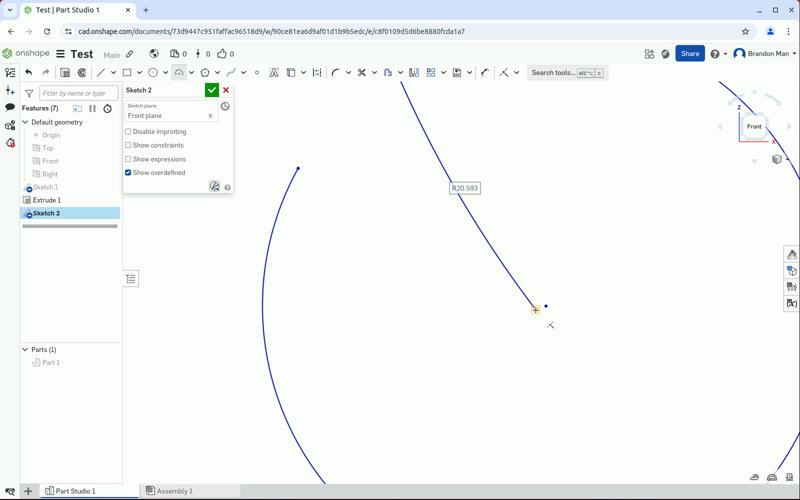
scroll(-6)
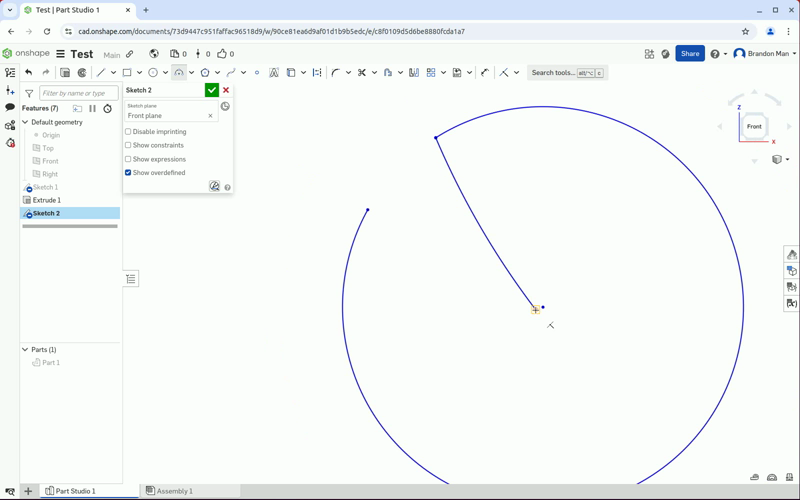
scroll(-6)
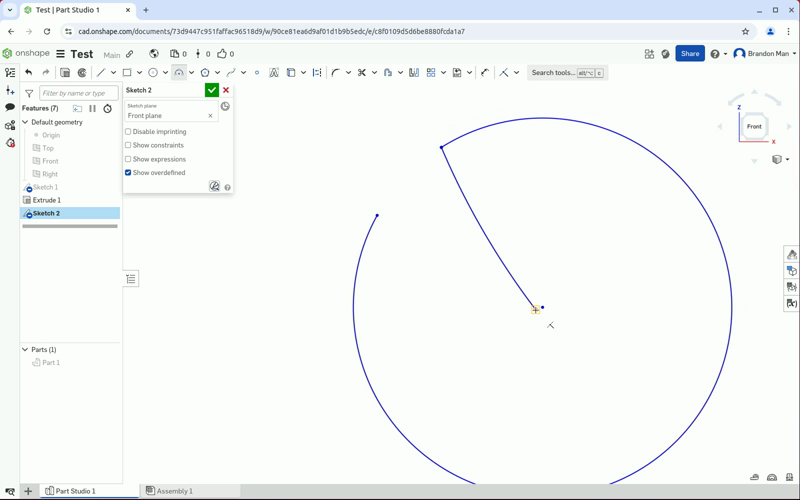
scroll(-6)
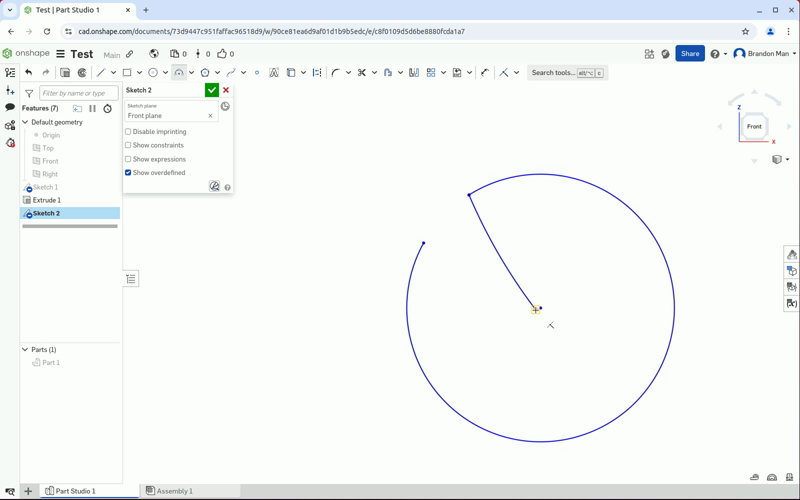
scroll(-6)
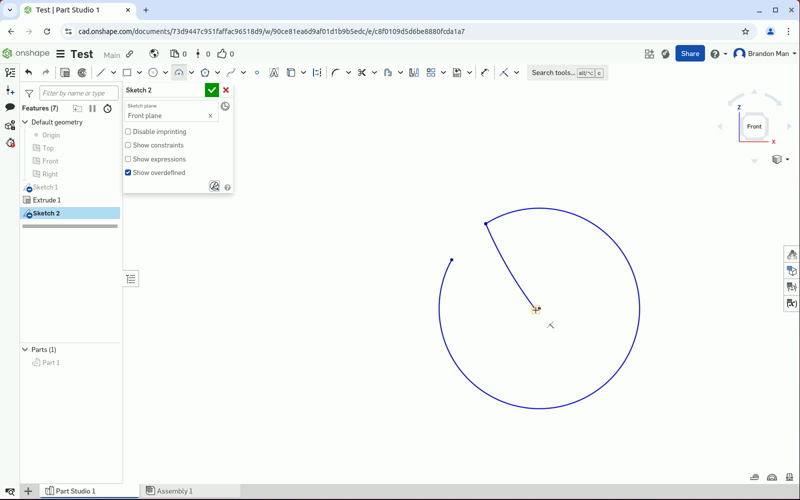
scroll(-6)
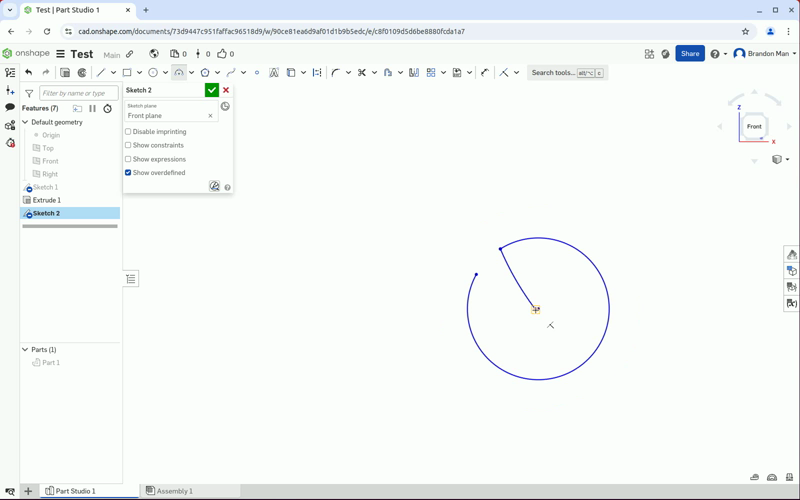
scroll(-6)
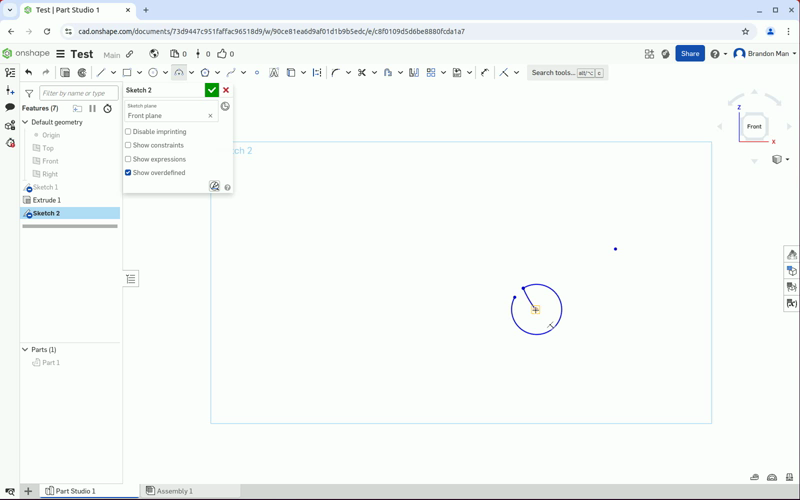
mouse_move(514, 297)
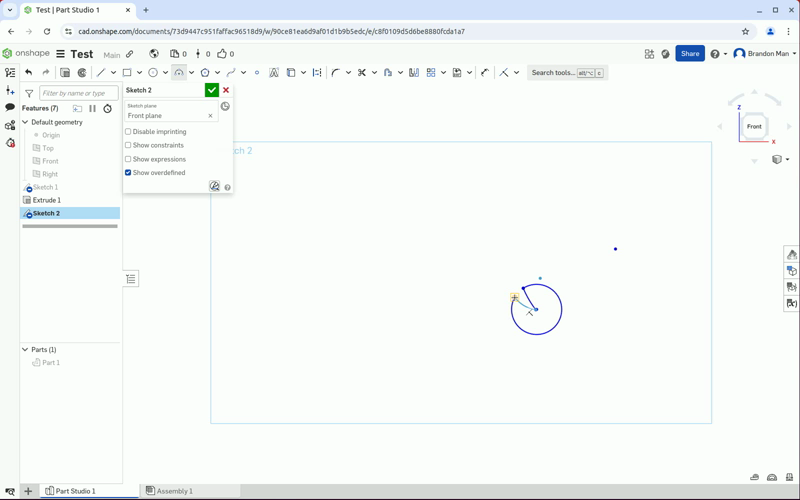
click(514, 297)
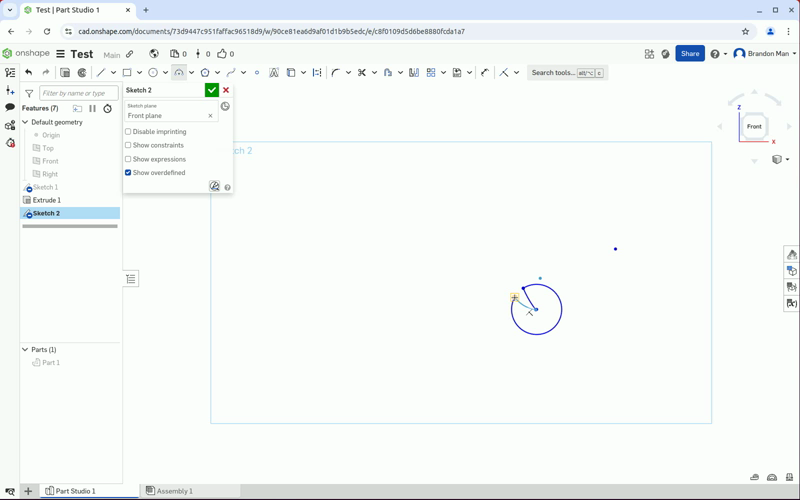
key_down(shift)
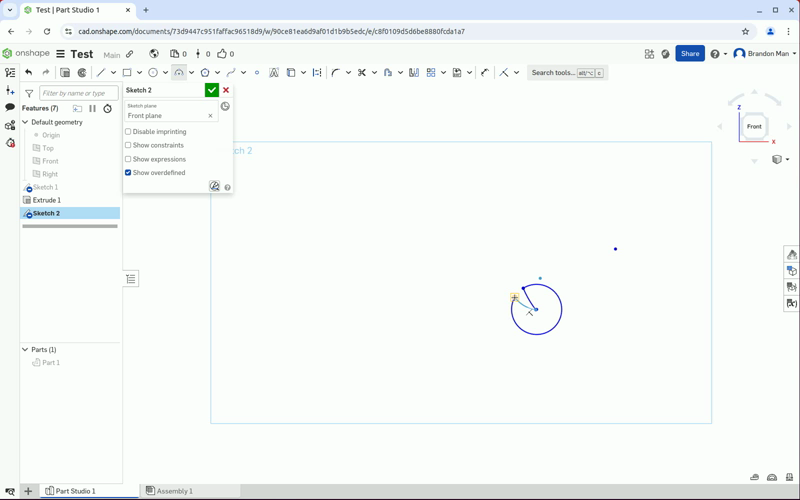
mouse_move(525, 303)
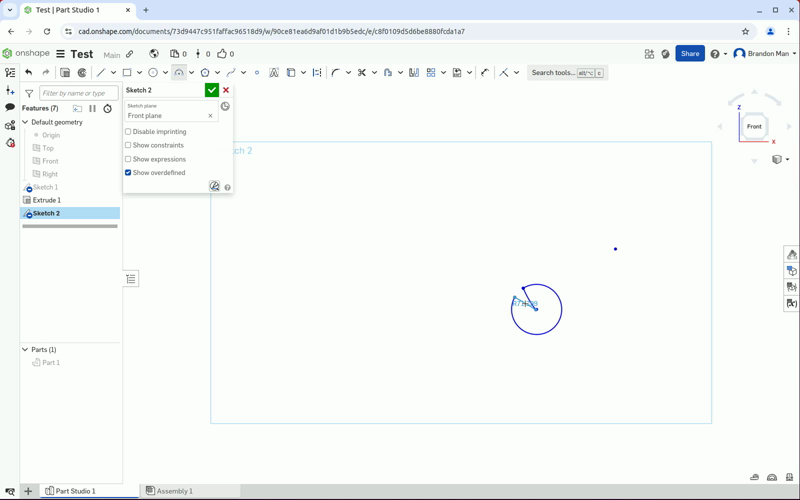
click(525, 303)
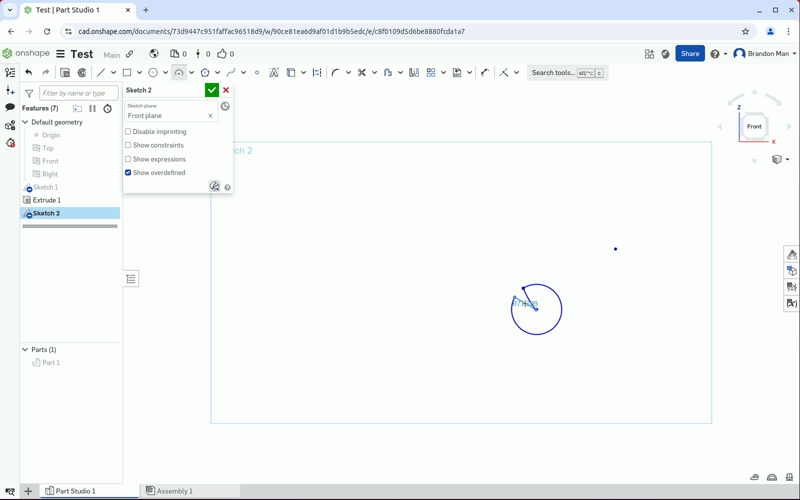
key_up(shift)
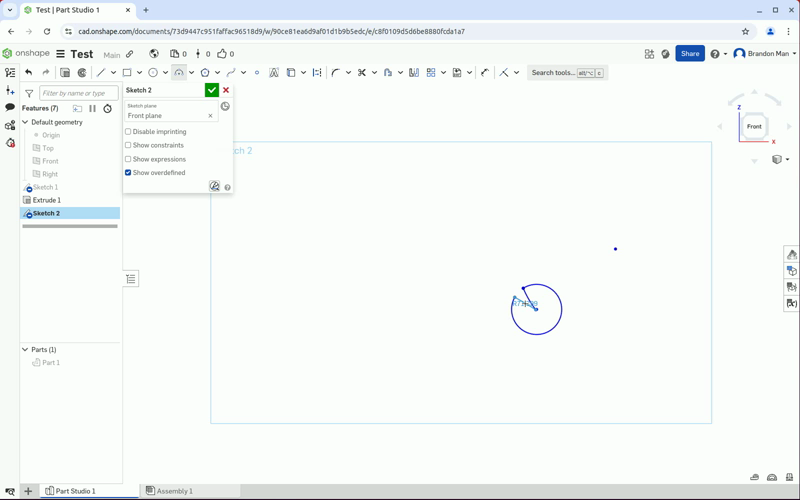
key(esc)
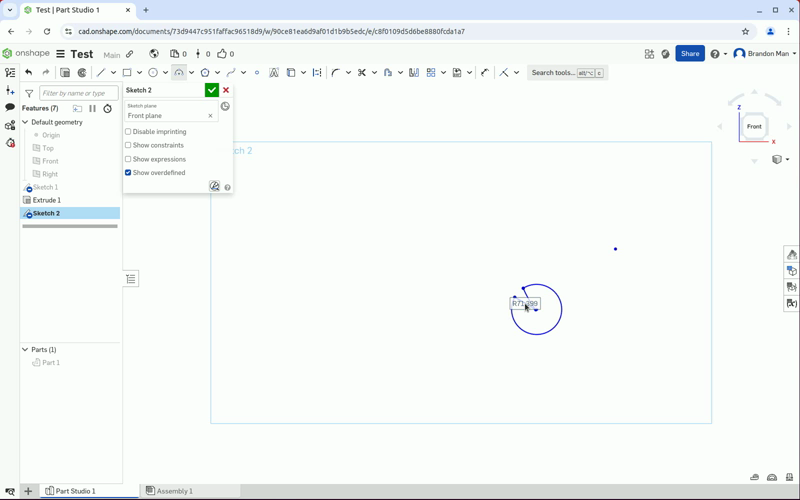
mouse_move(533, 331)
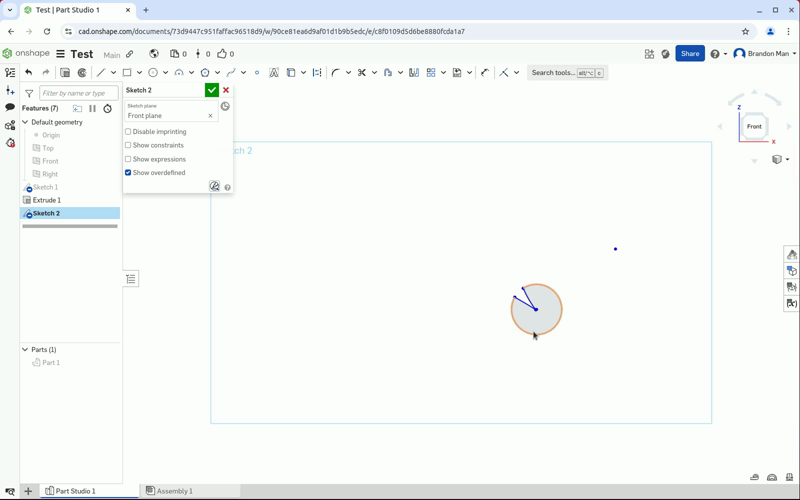
click(533, 331)
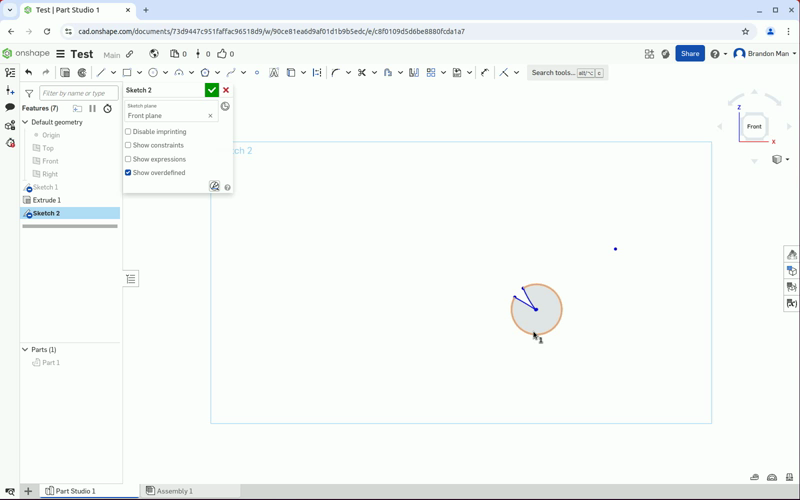
mouse_move(73, 352)
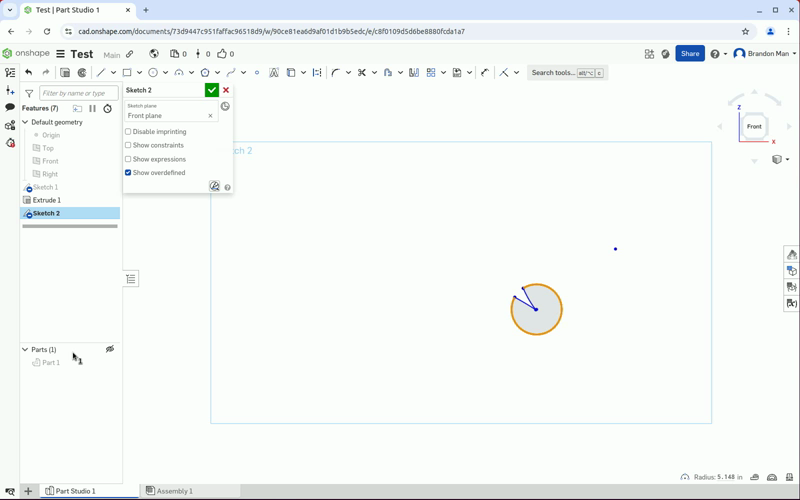
key(shift+y)
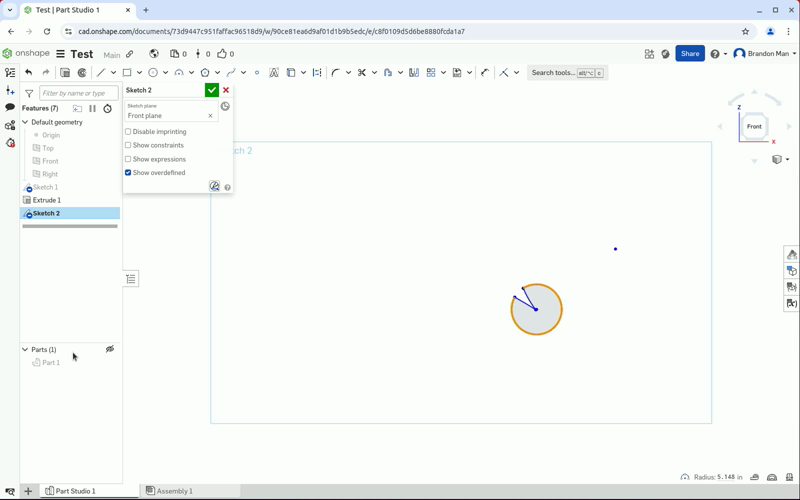
key(shift+e)
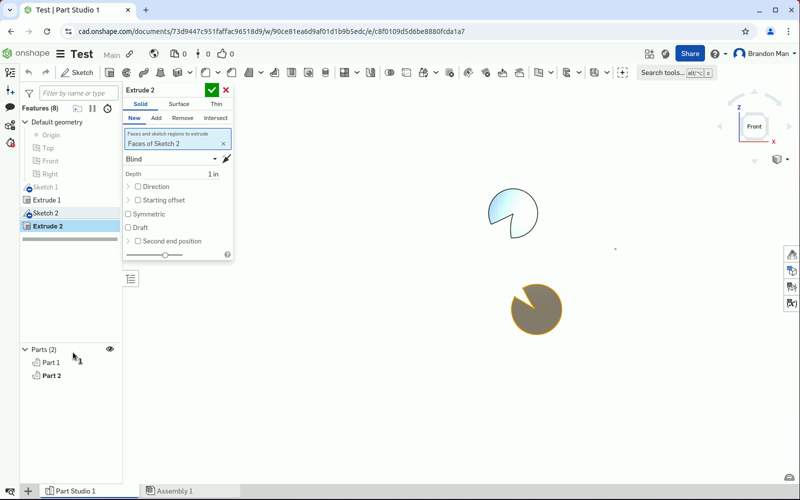
mouse_move(143, 106)
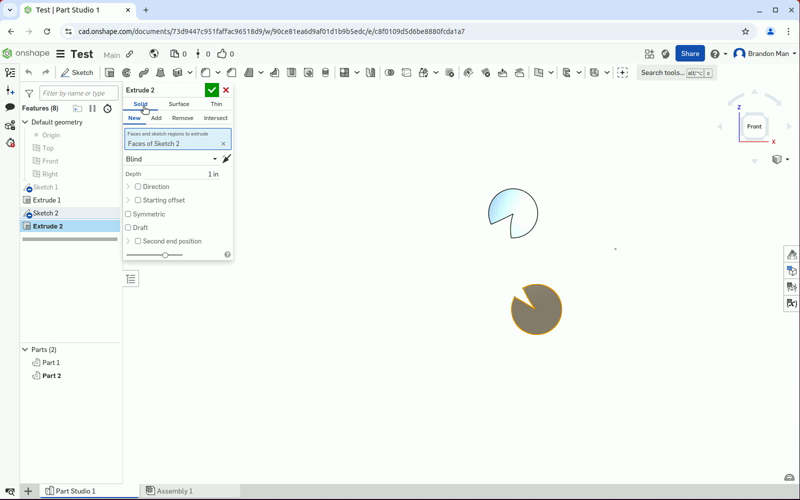
click(143, 106)
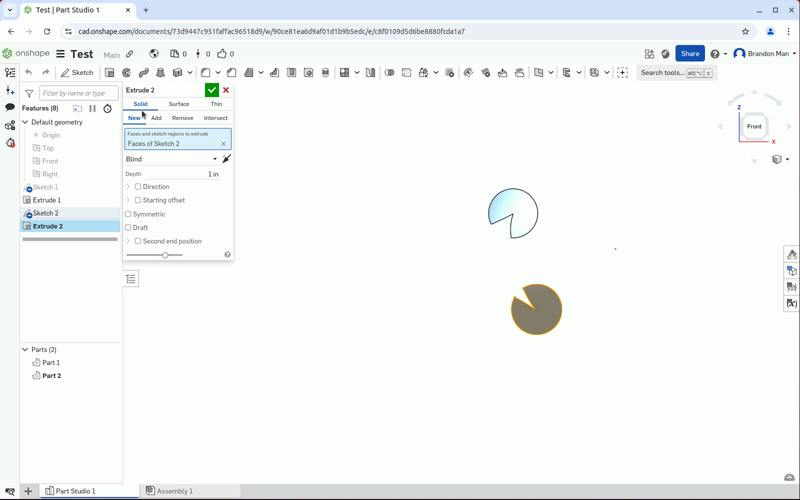
mouse_move(137, 120)
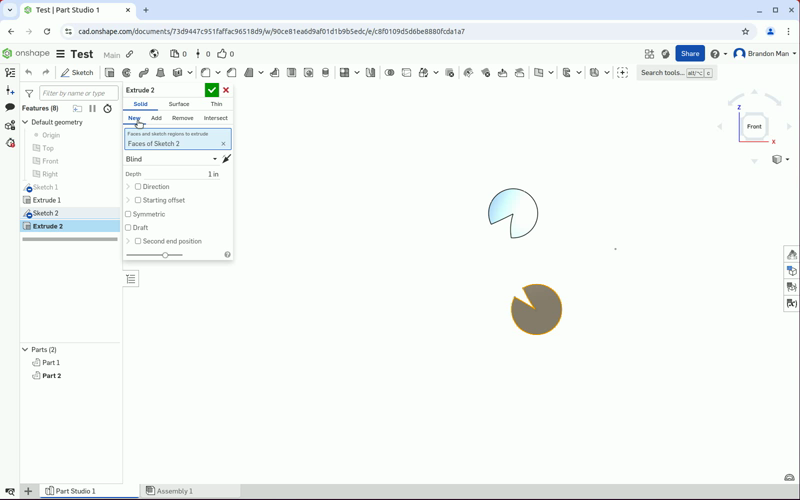
click(137, 120)
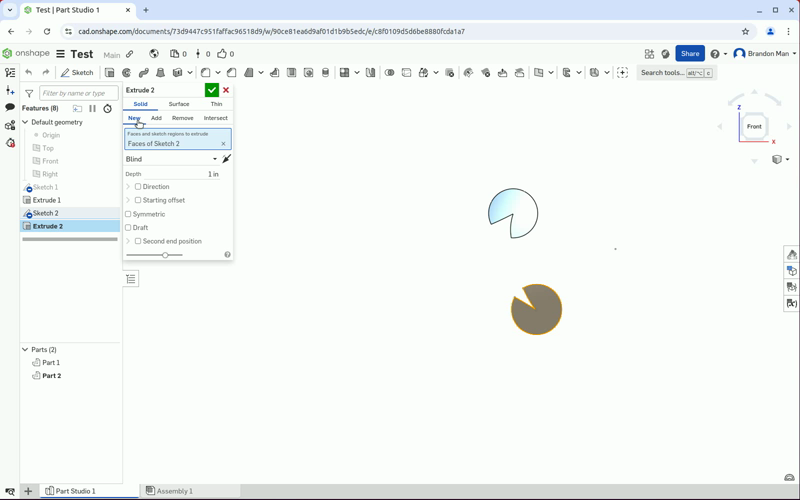
key(tab, 4)
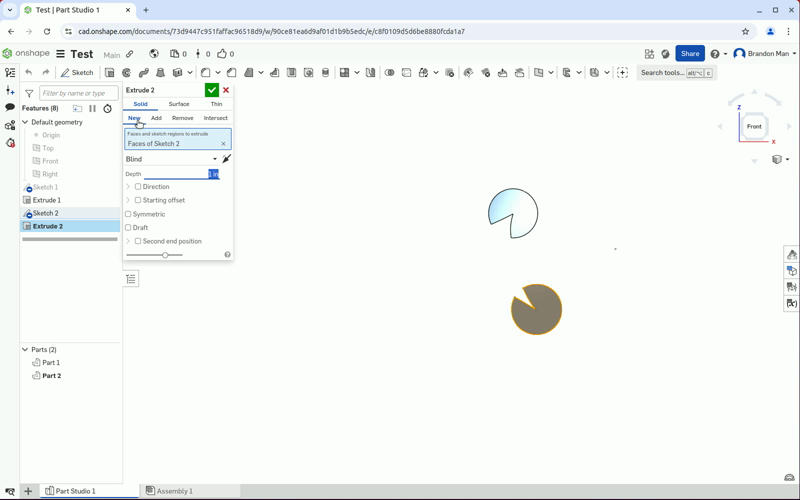
text(3.37)
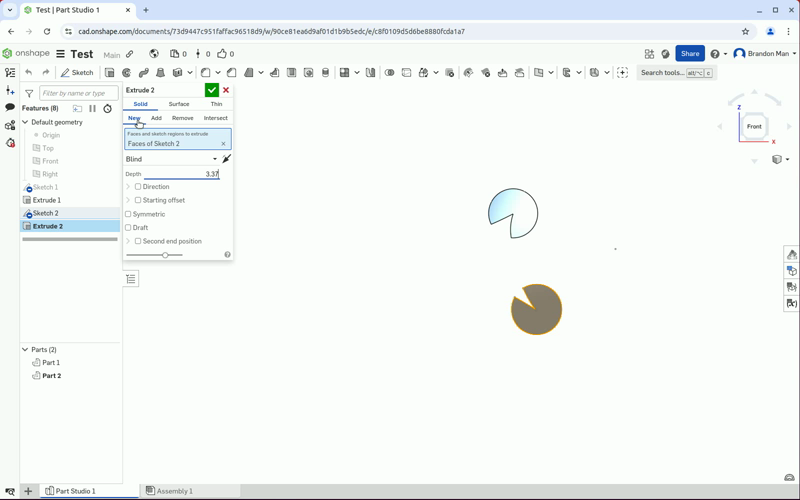
key(tab, 3)
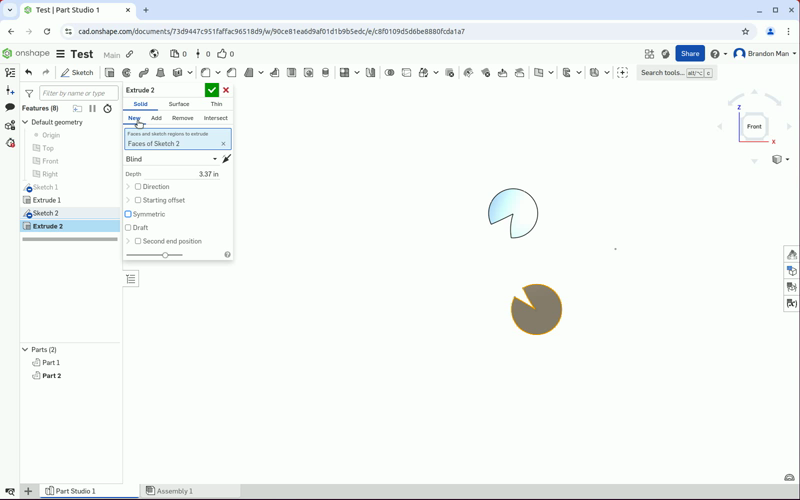
key(space)
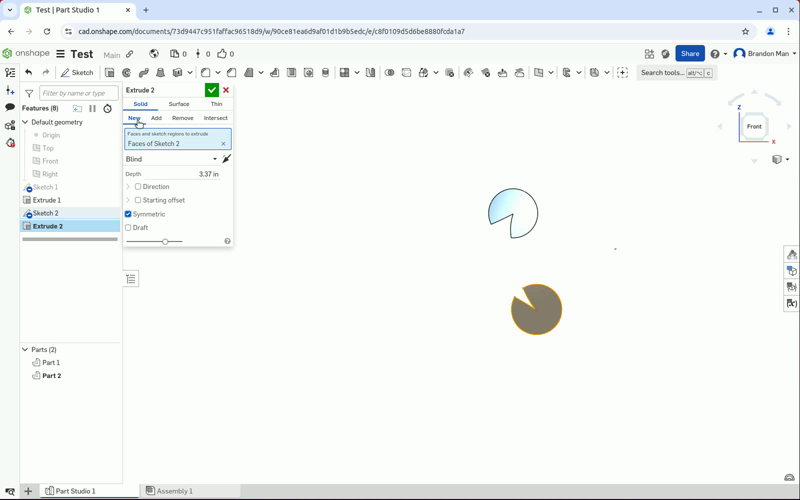
key(enter)
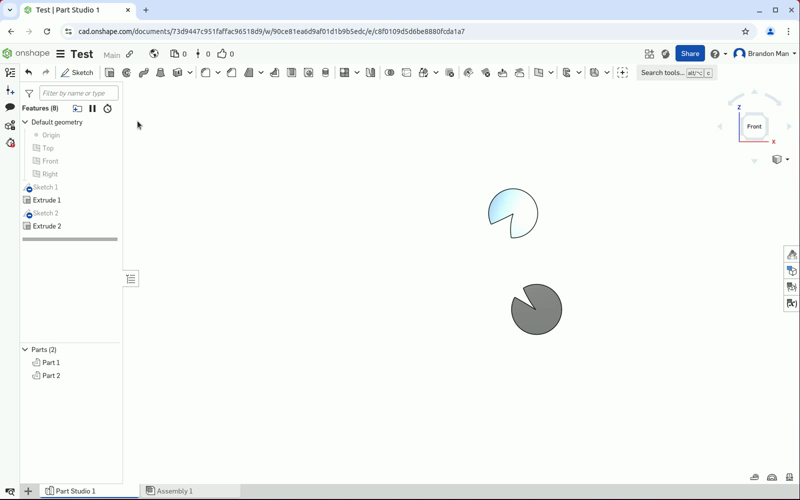
key(shift+h)
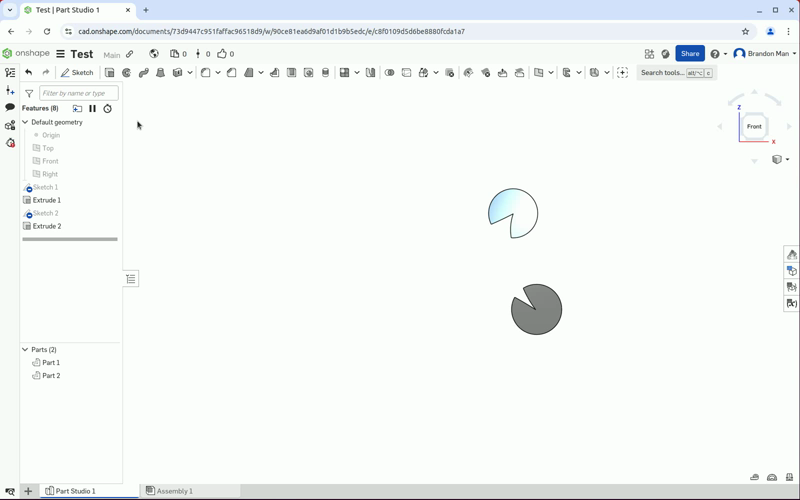
key(shift+h)
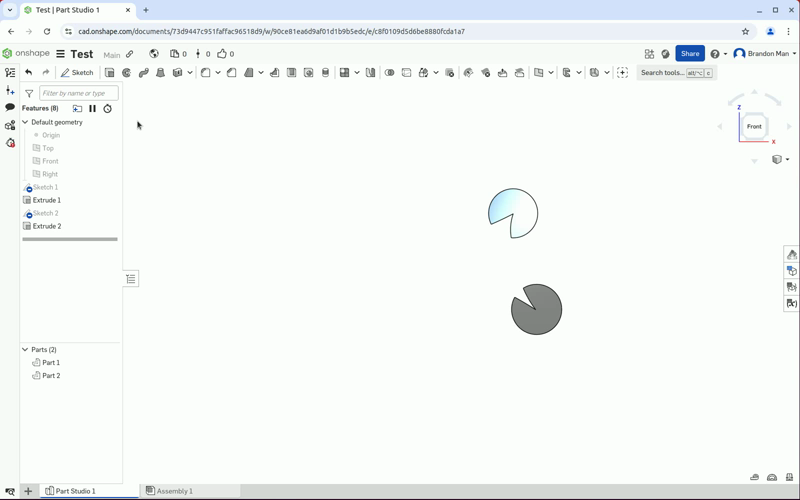
mouse_move(73, 189)
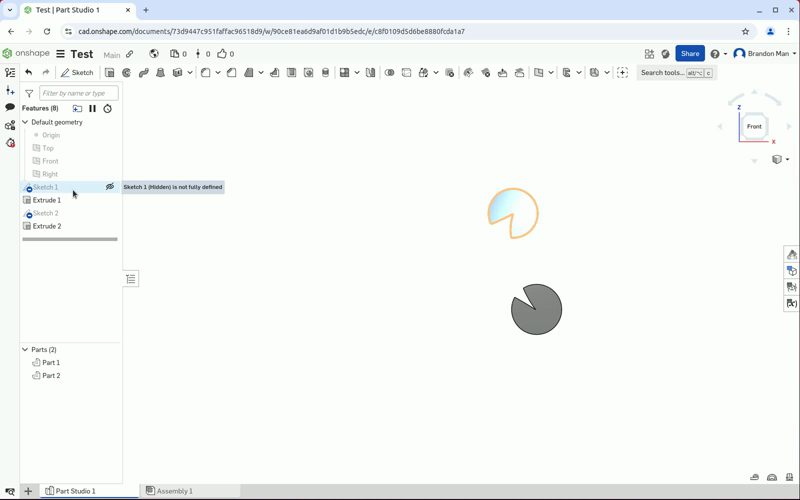
click(73, 189)
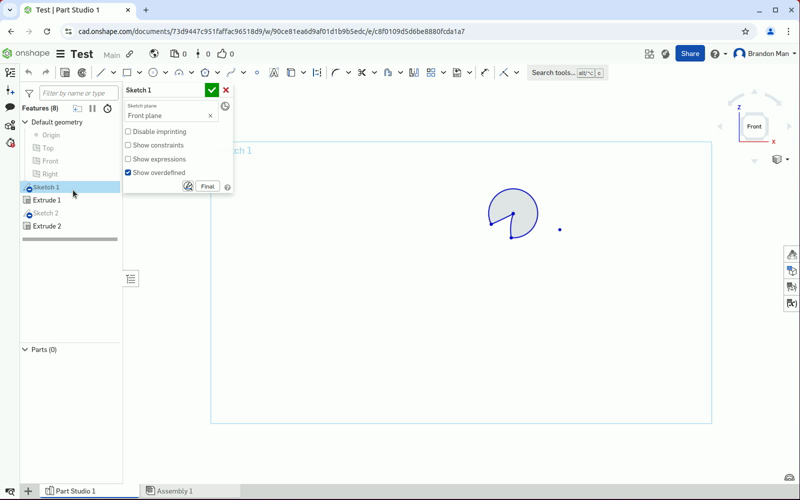
mouse_move(229, 92)
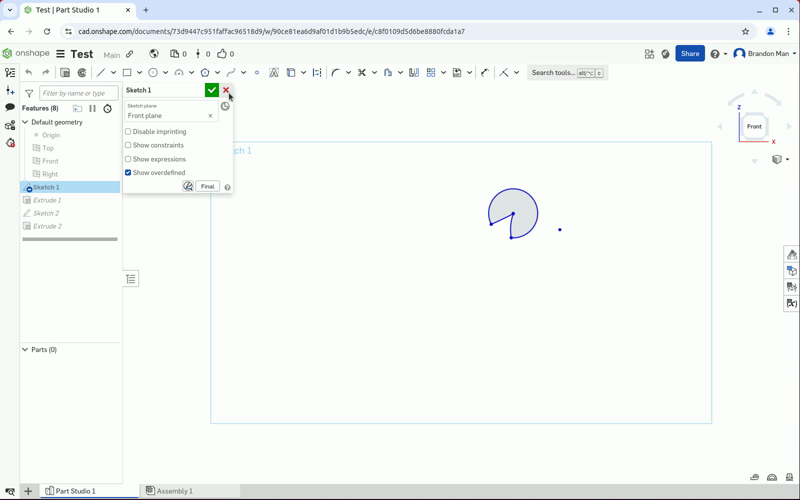
click(229, 92)
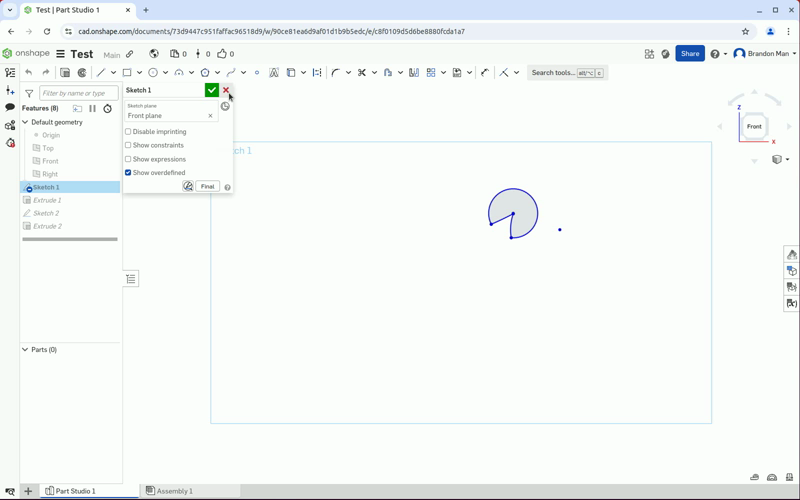
key(shift+s)
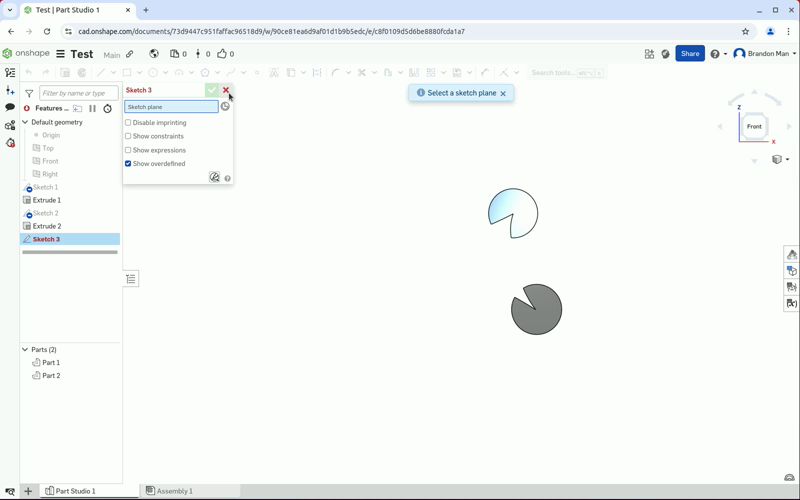
mouse_move(73, 163)
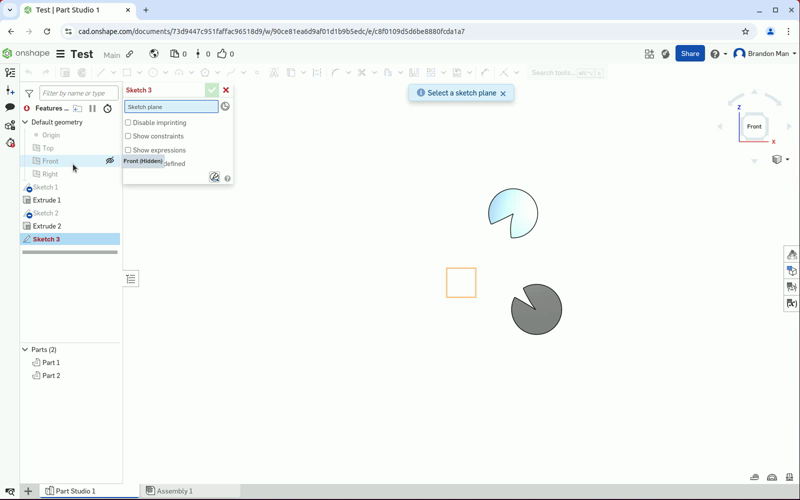
click(73, 163)
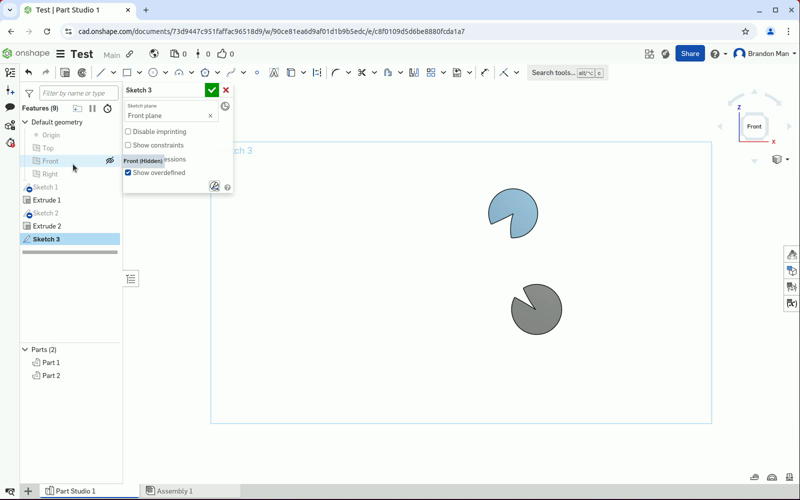
mouse_move(73, 352)
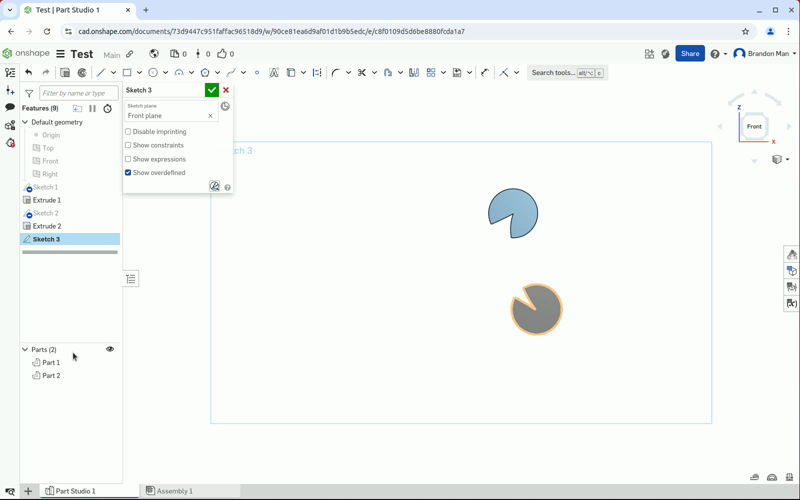
key(y)
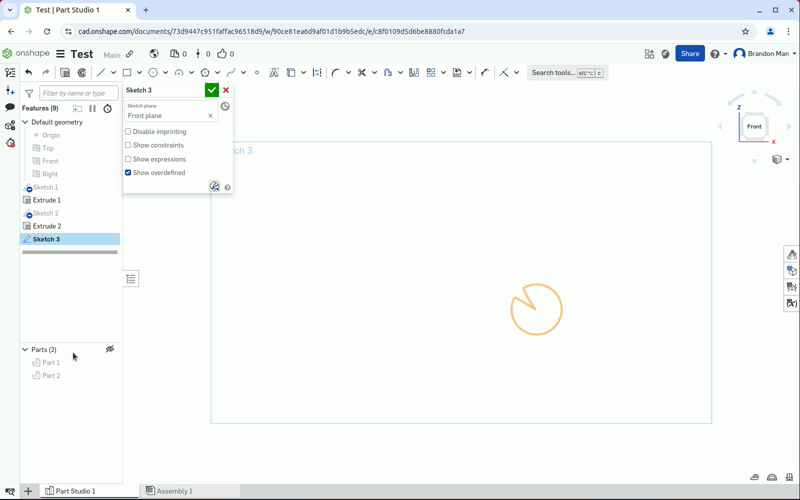
key(a)
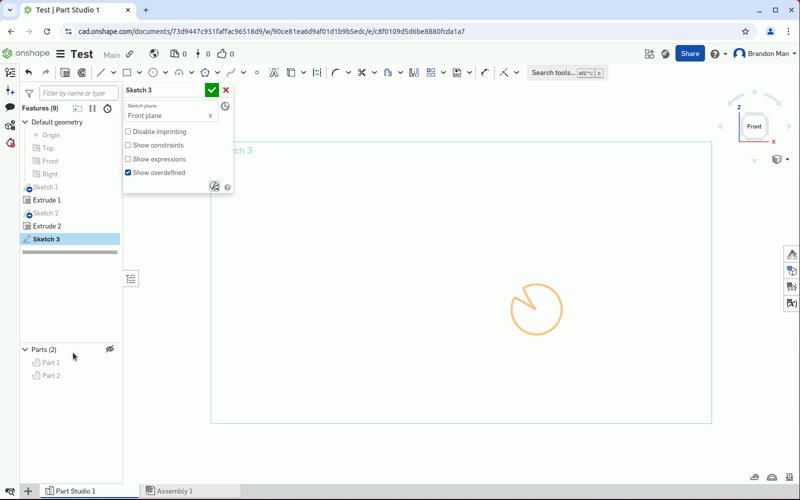
key_down(shift)
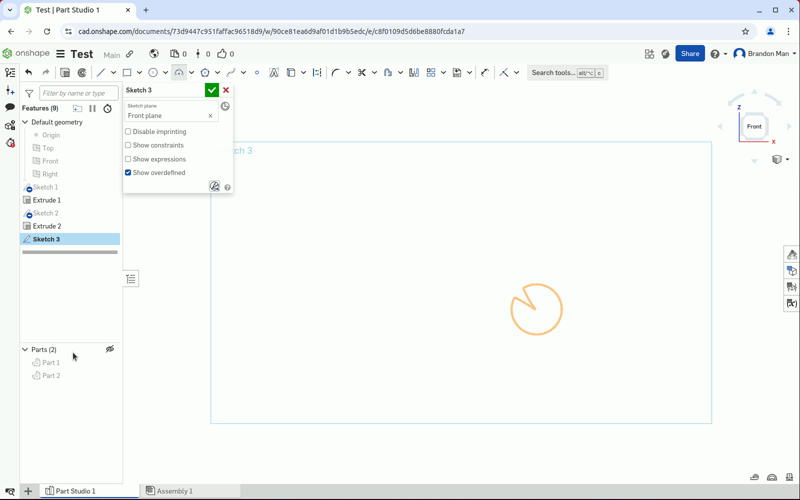
mouse_move(371, 253)
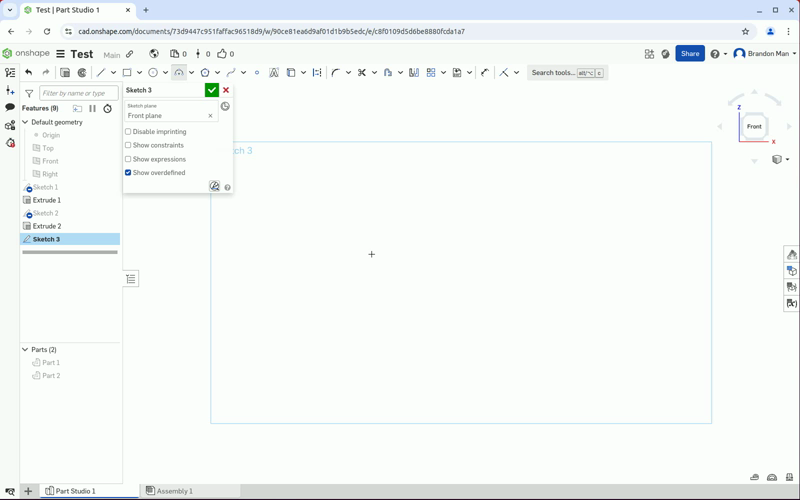
click(371, 253)
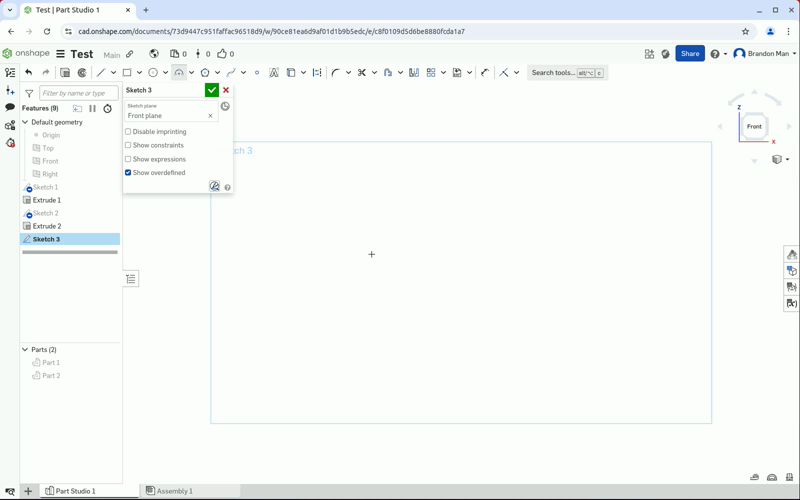
key_up(shift)
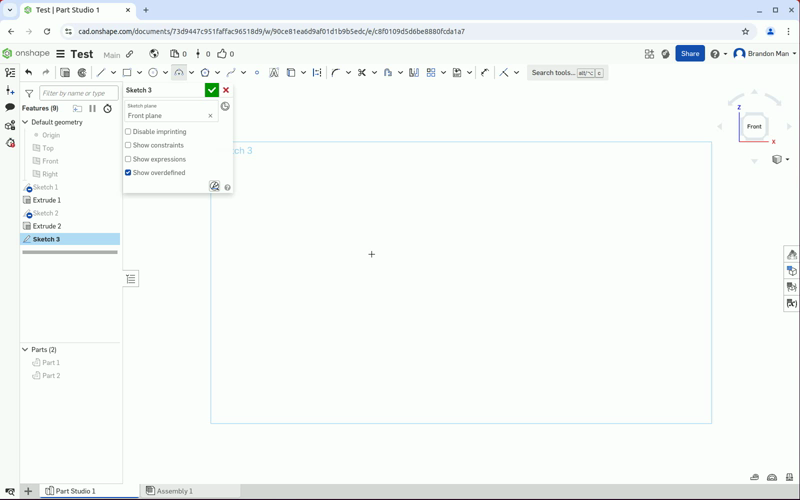
key_down(shift)
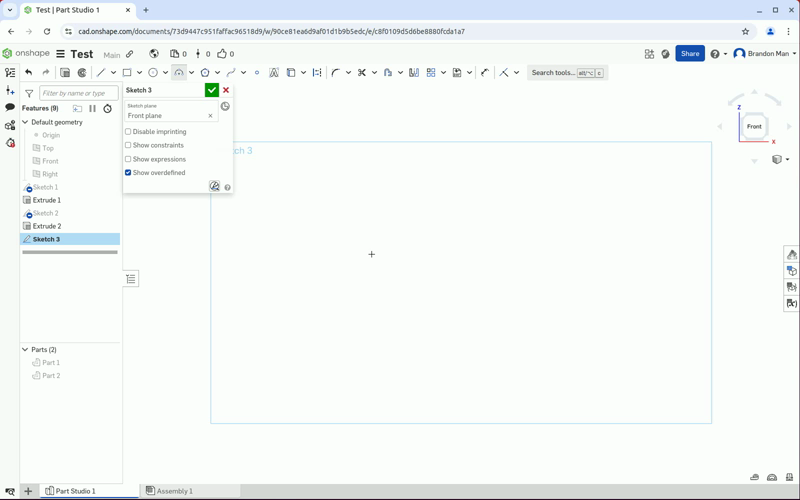
mouse_move(395, 256)
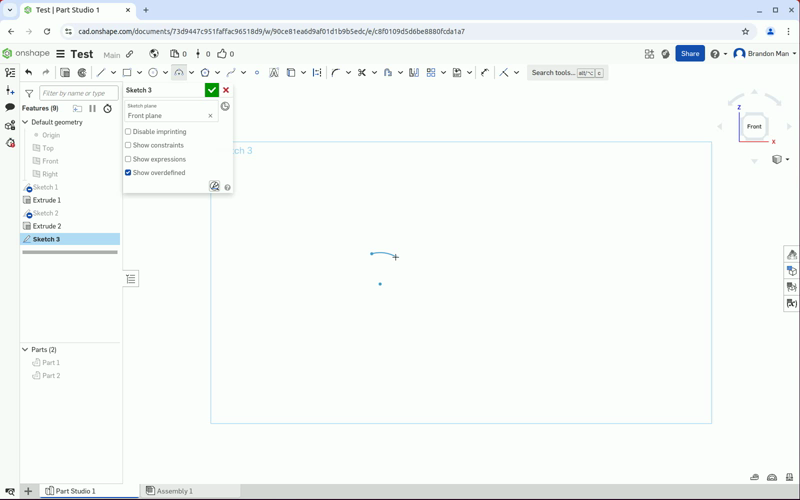
click(395, 256)
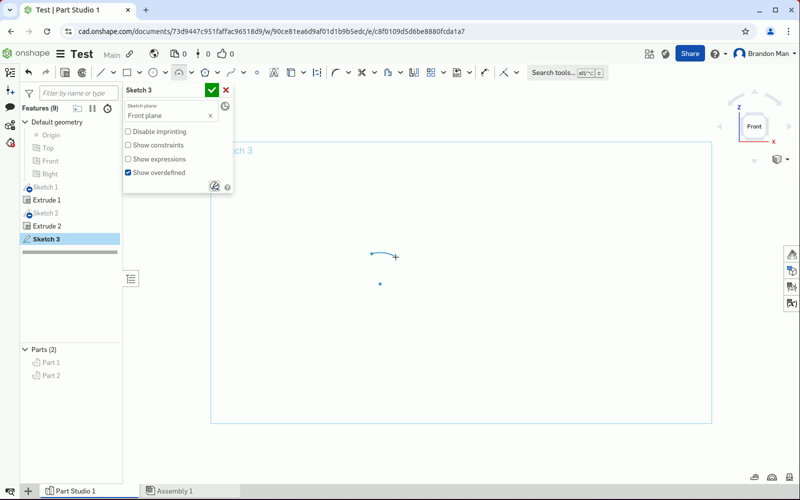
mouse_move(383, 254)
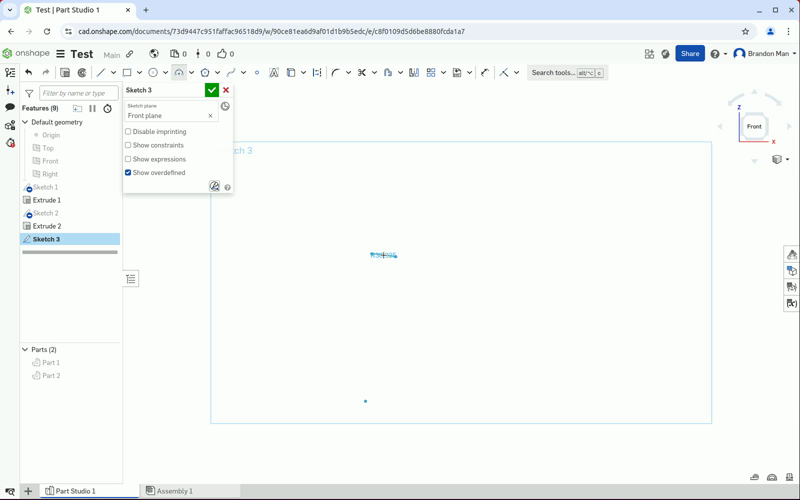
click(383, 254)
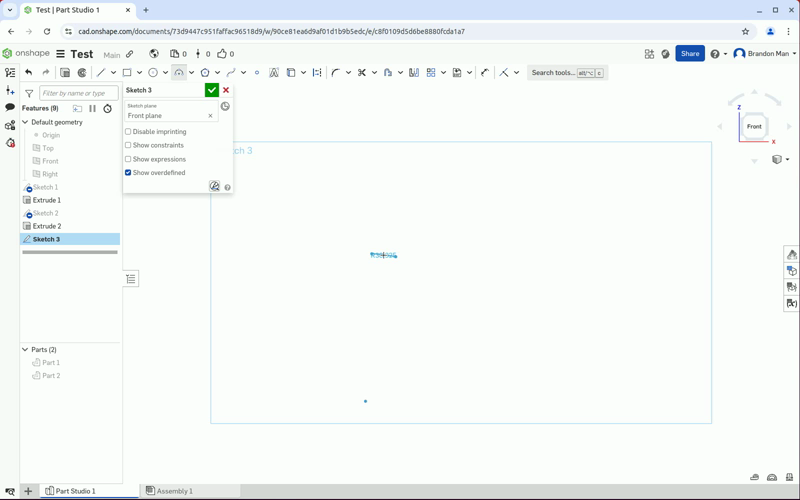
key_up(shift)
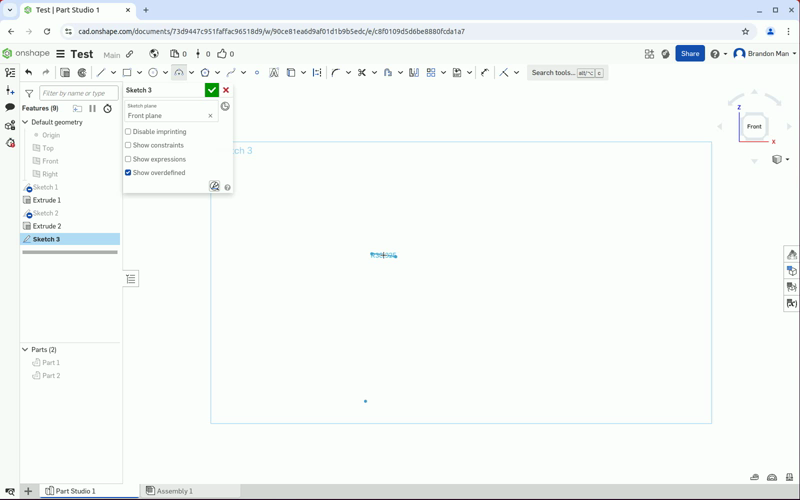
mouse_move(395, 256)
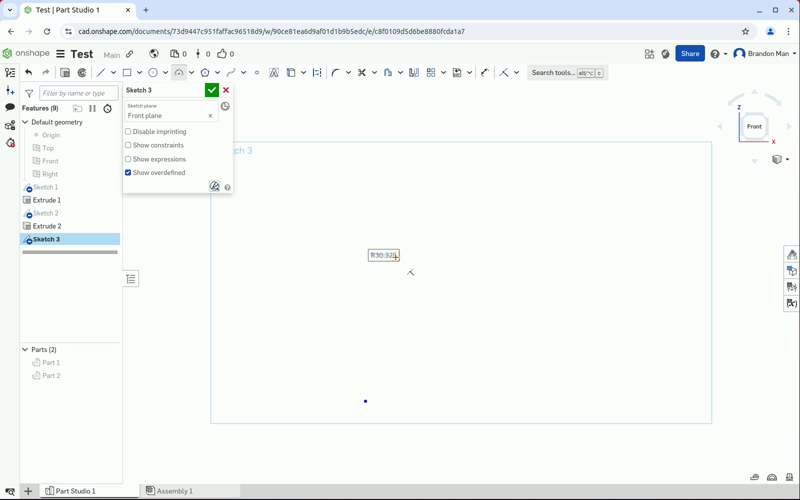
click(395, 256)
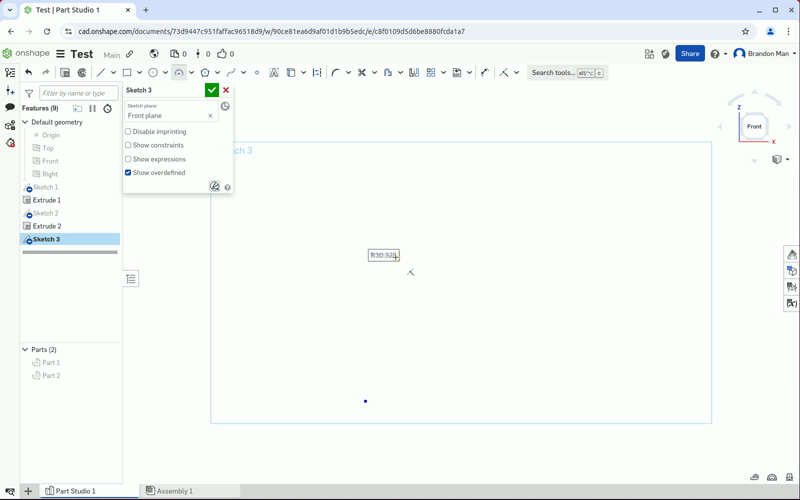
key_down(shift)
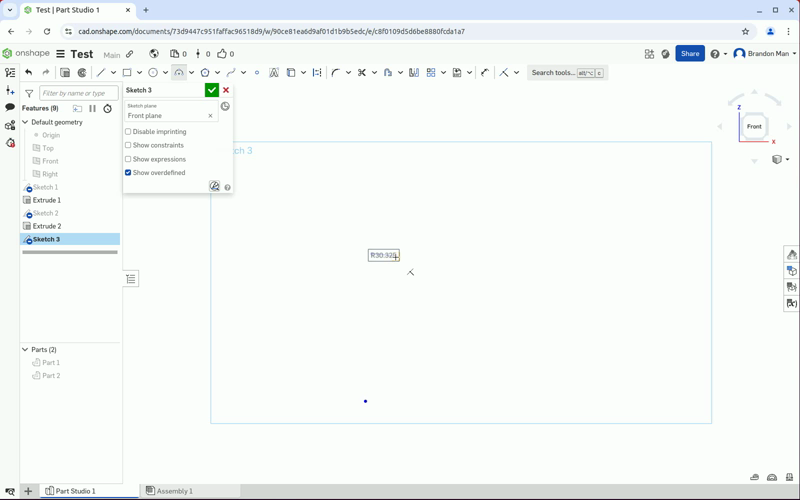
mouse_move(395, 251)
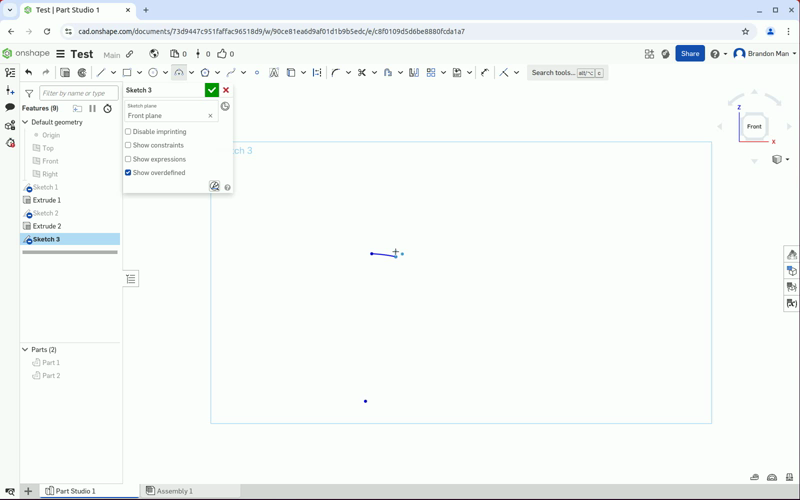
scroll(6)
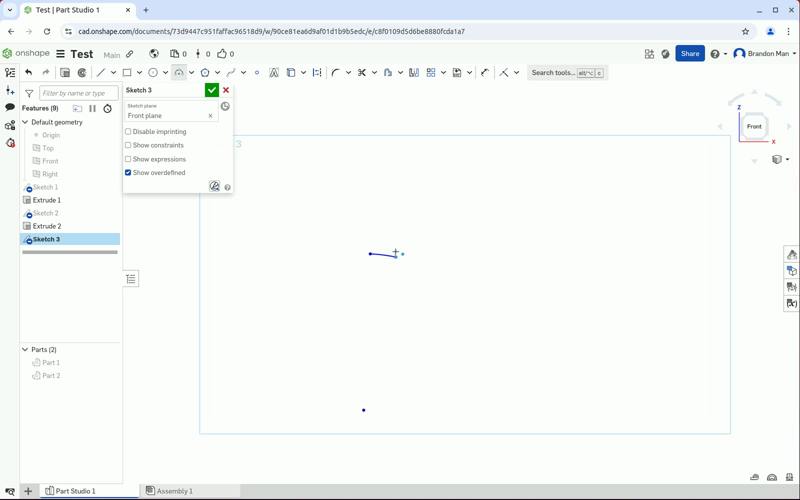
scroll(6)
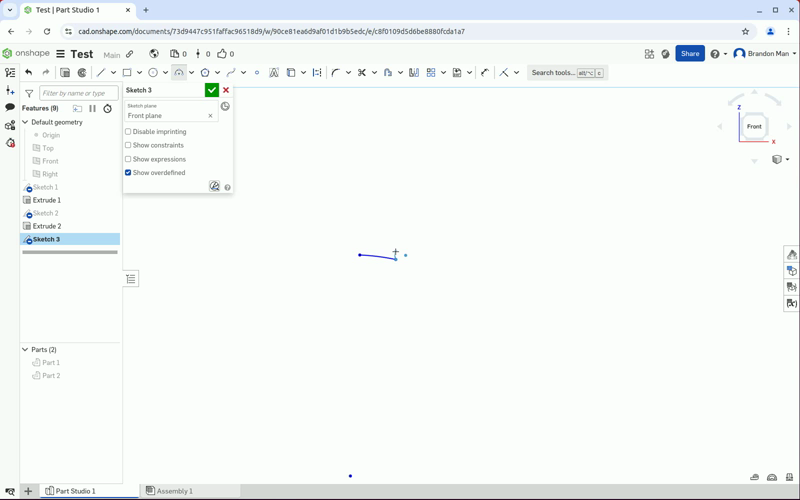
scroll(6)
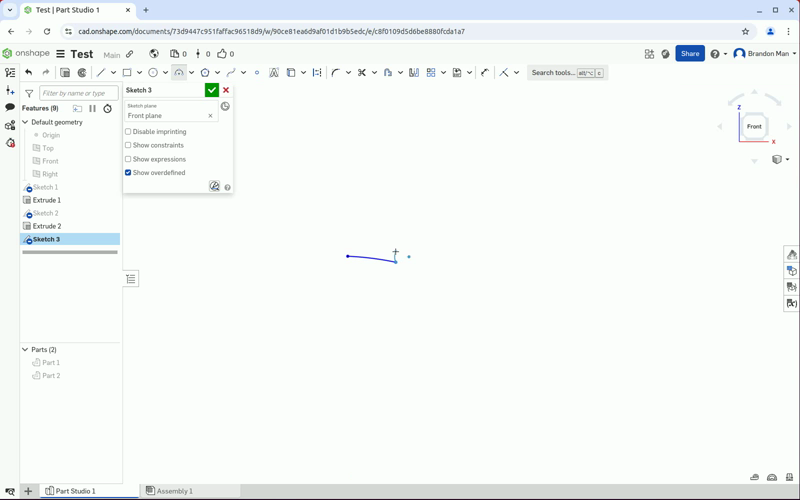
scroll(6)
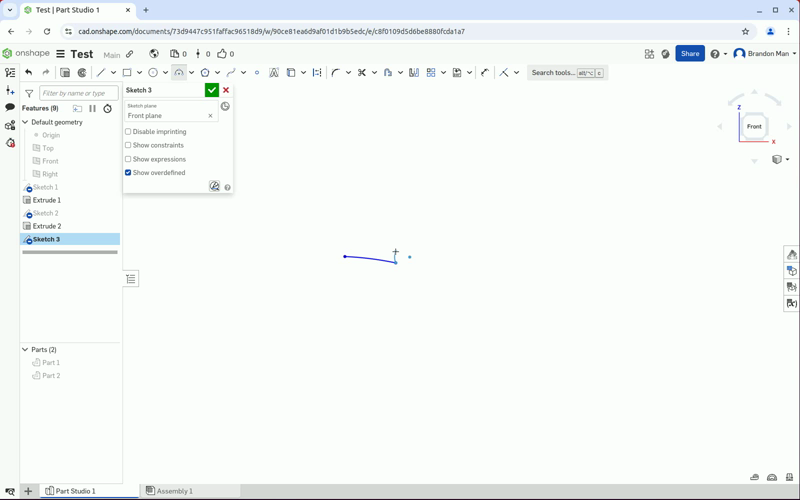
scroll(6)
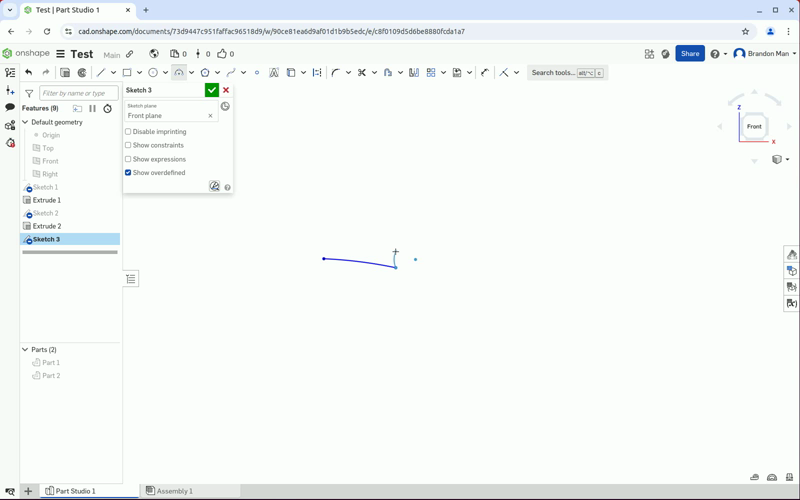
scroll(6)
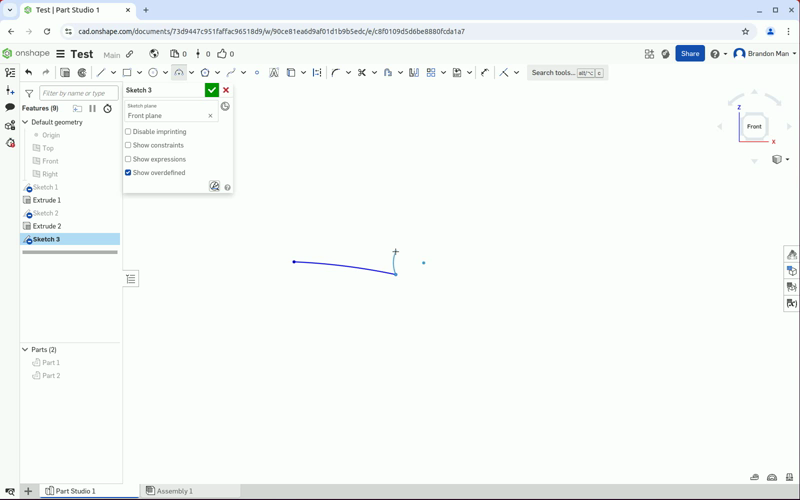
scroll(6)
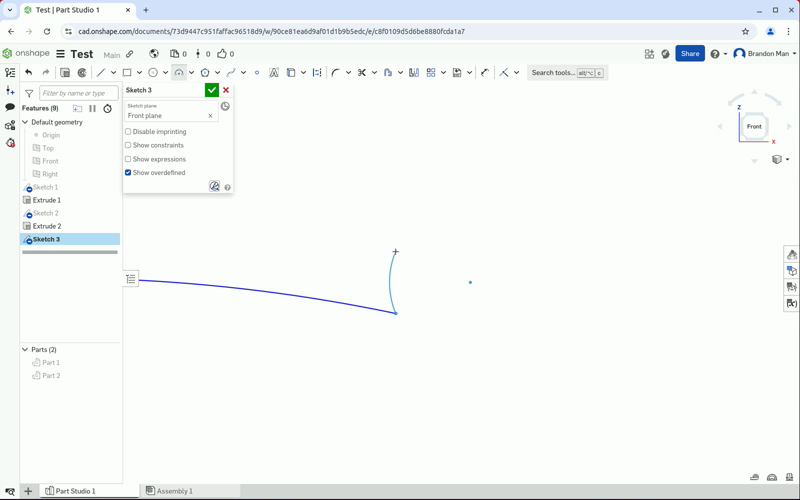
click(395, 251)
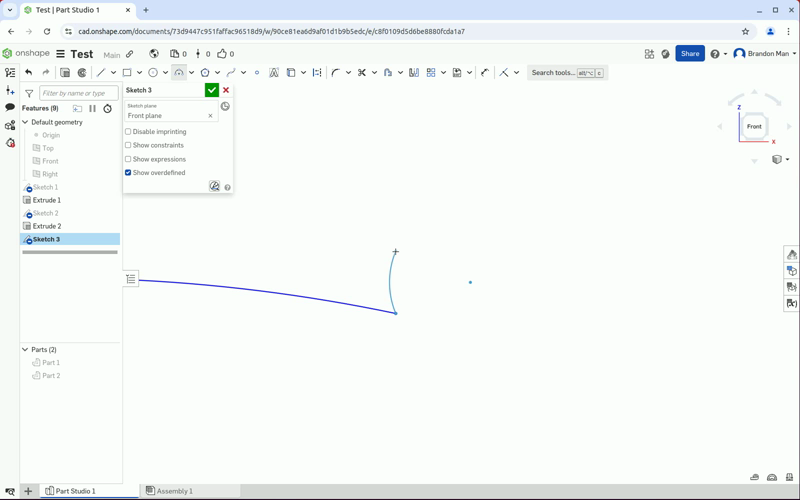
scroll(-6)
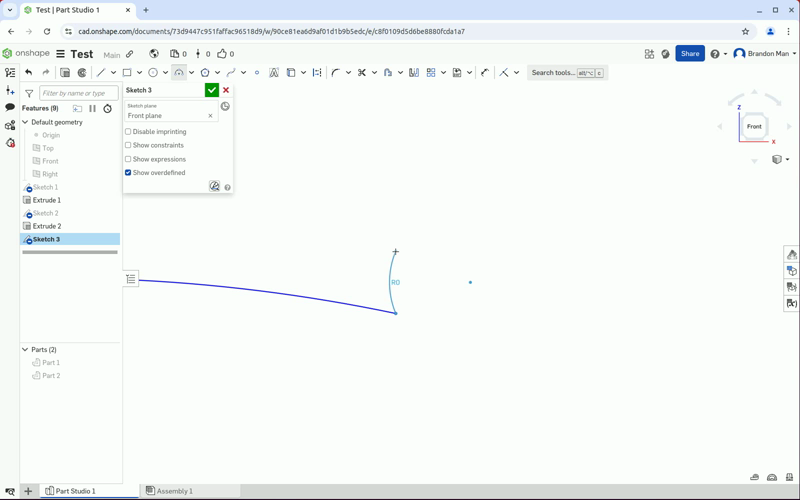
scroll(-6)
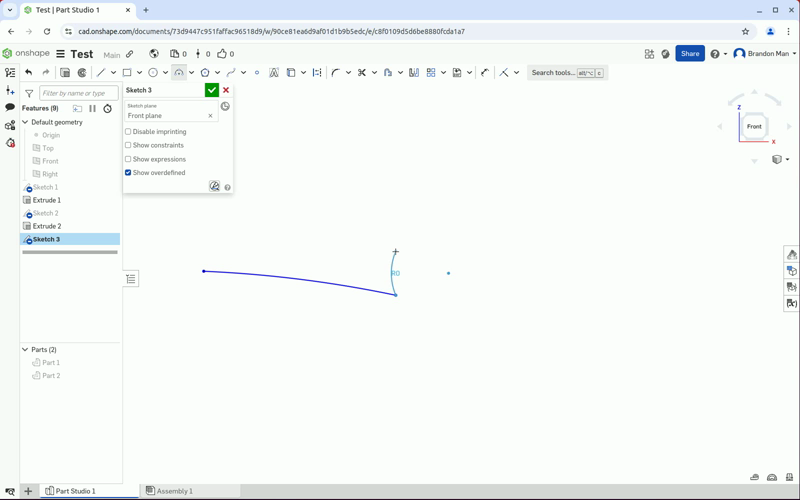
scroll(-6)
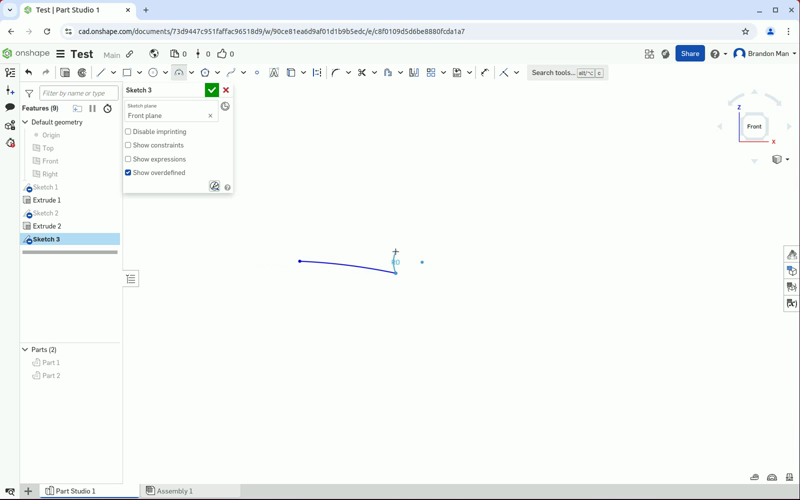
scroll(-6)
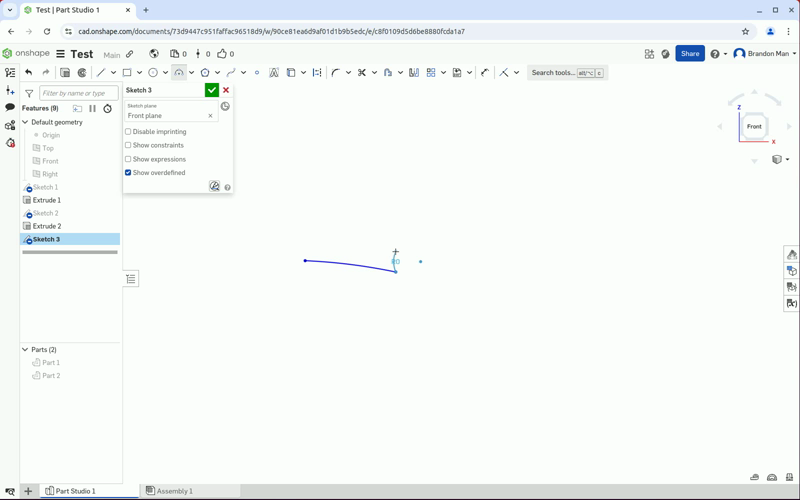
scroll(-6)
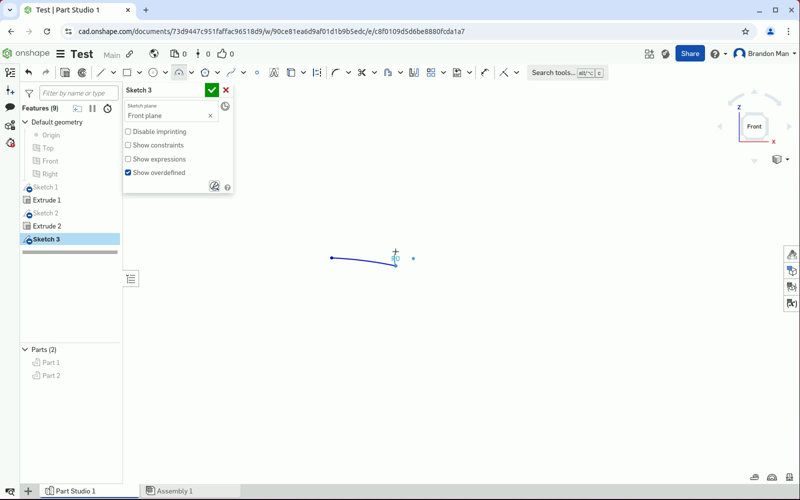
scroll(-6)
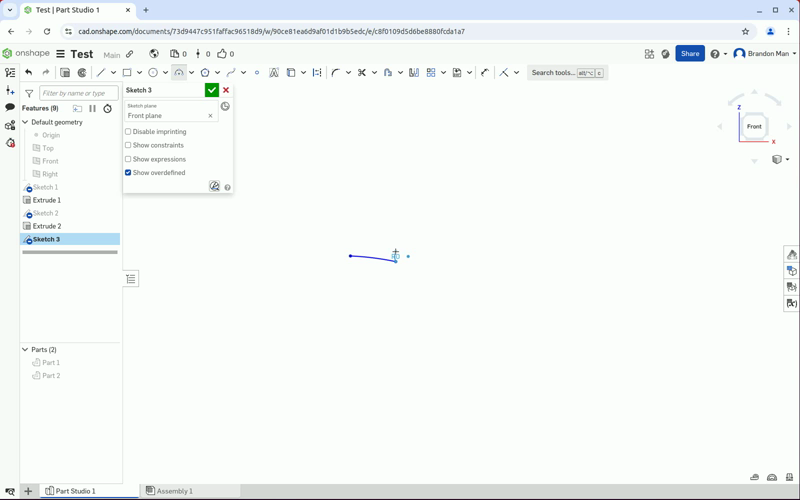
scroll(-6)
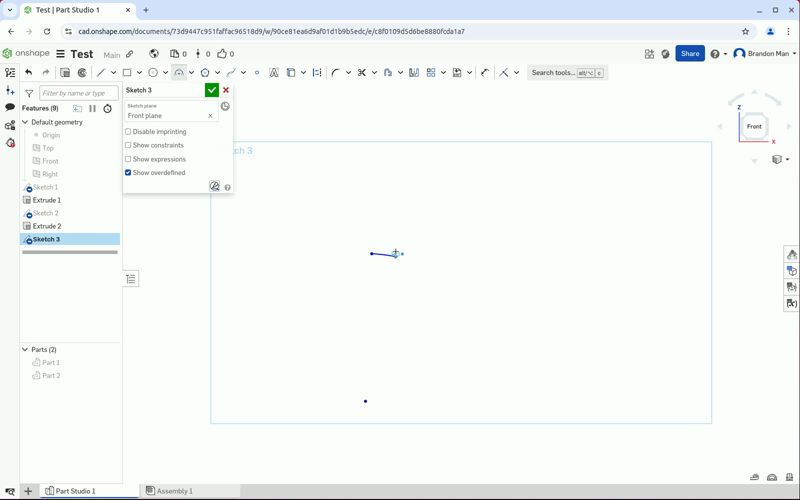
mouse_move(347, 253)
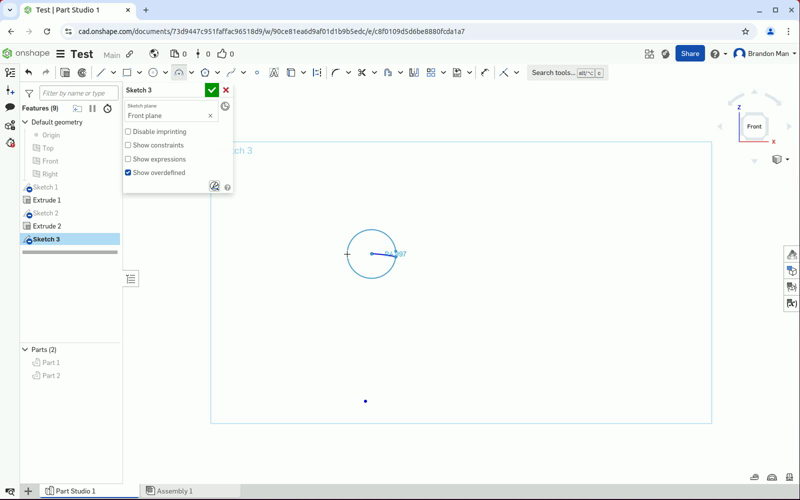
scroll(6)
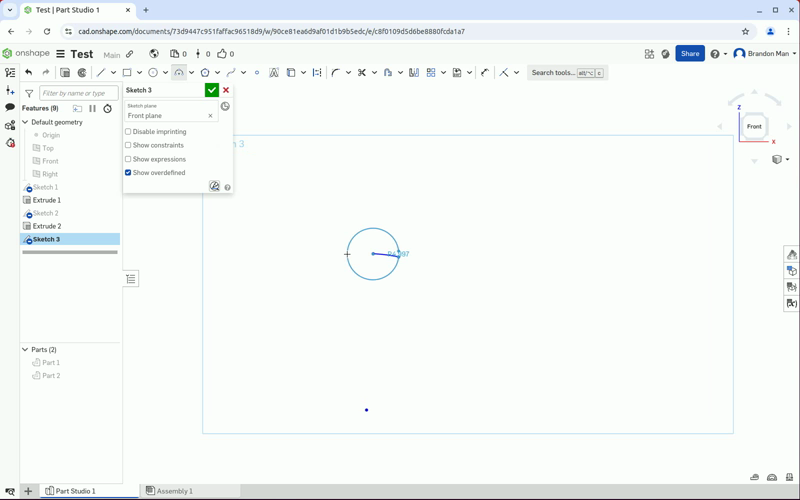
scroll(6)
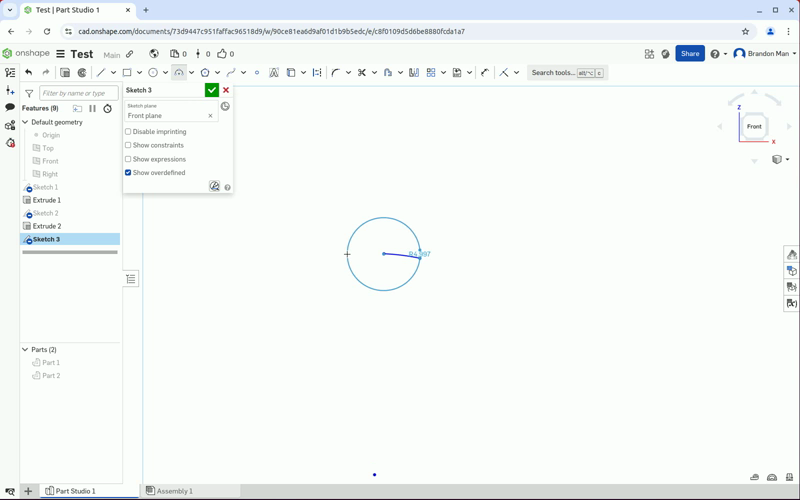
scroll(6)
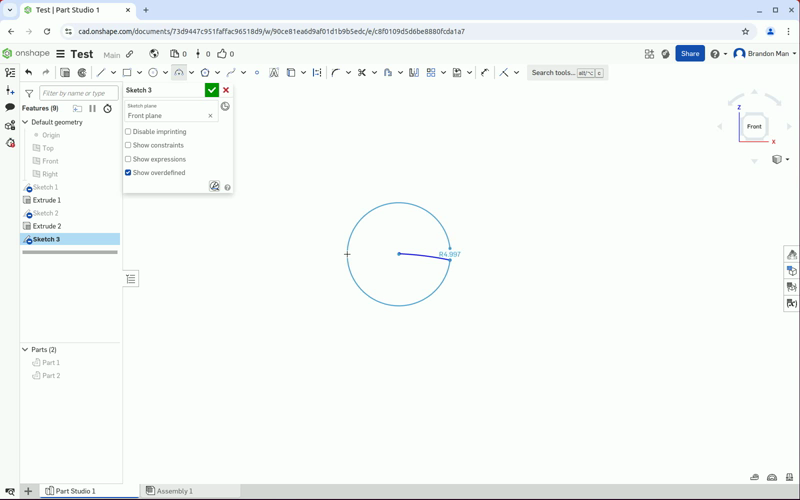
scroll(6)
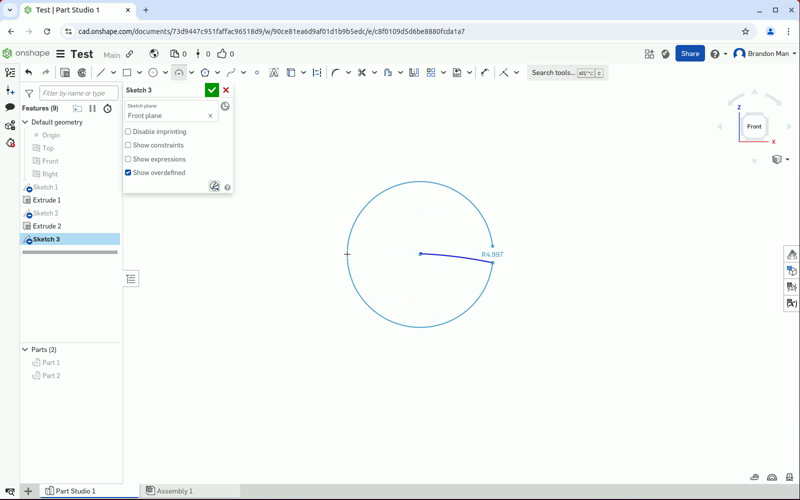
scroll(6)
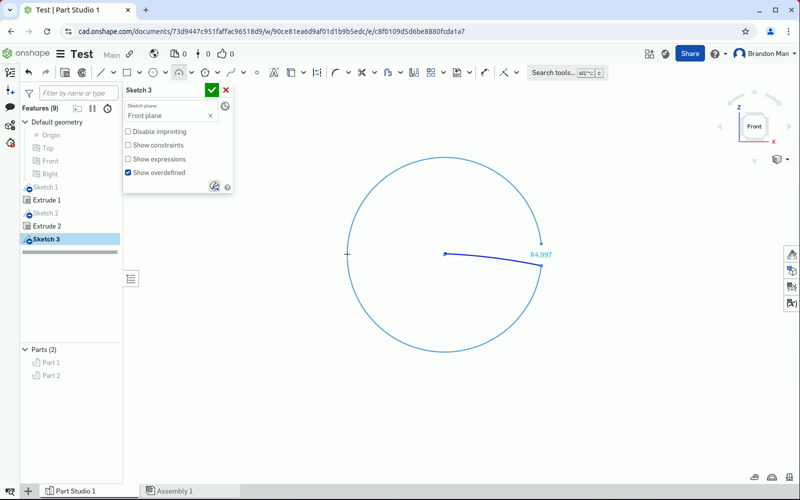
scroll(6)
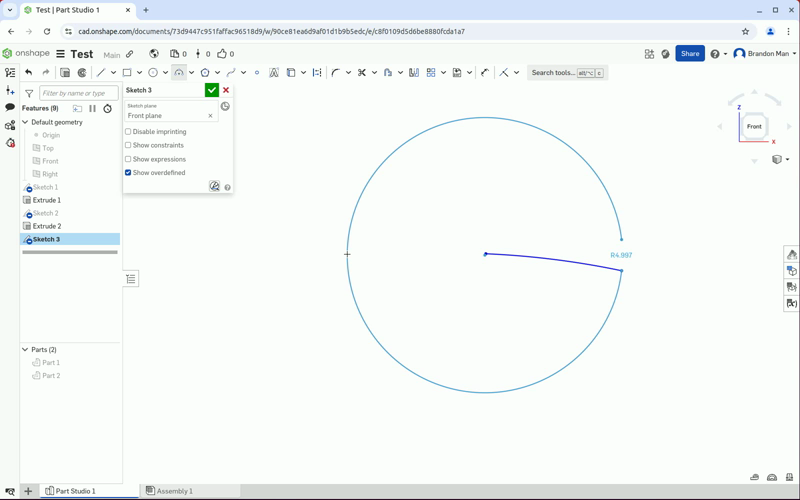
scroll(6)
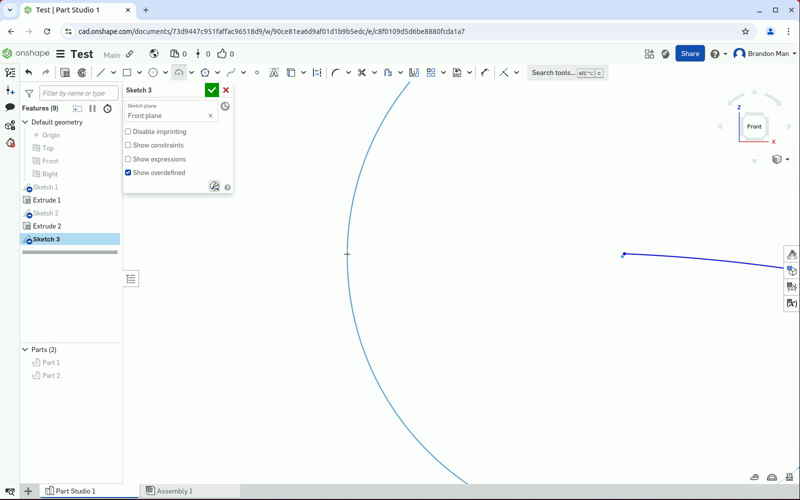
click(347, 253)
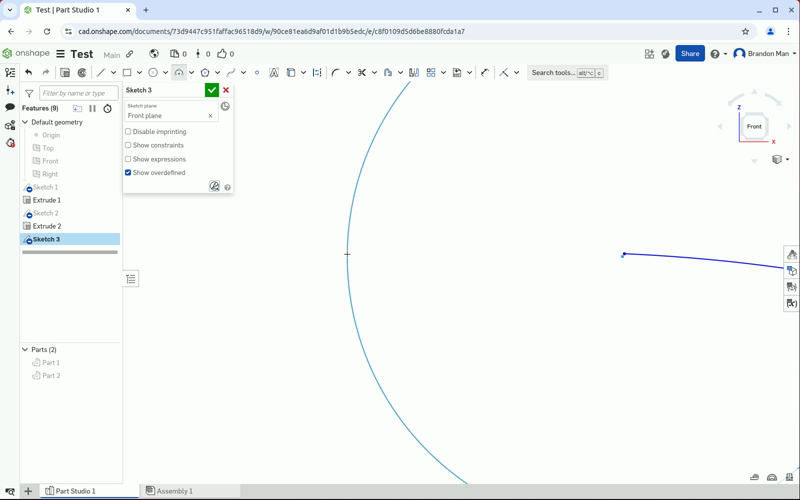
scroll(-6)
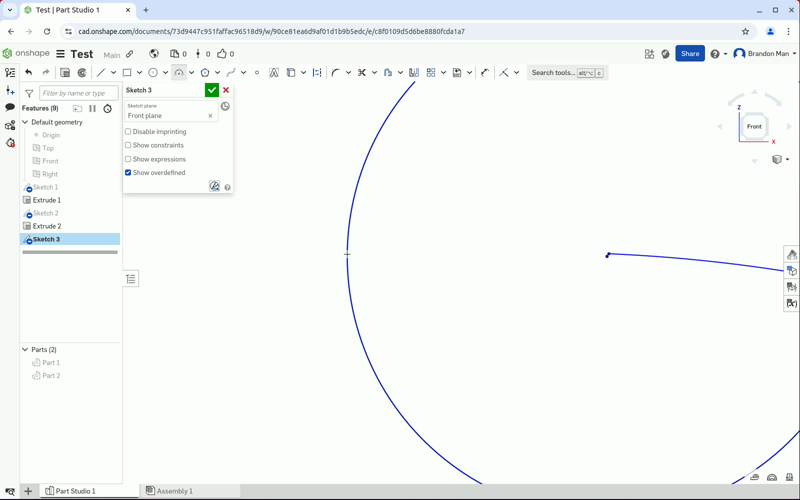
scroll(-6)
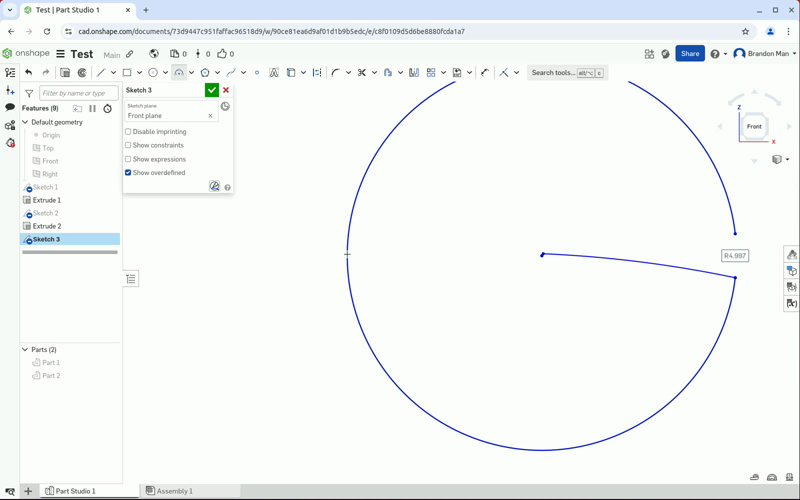
scroll(-6)
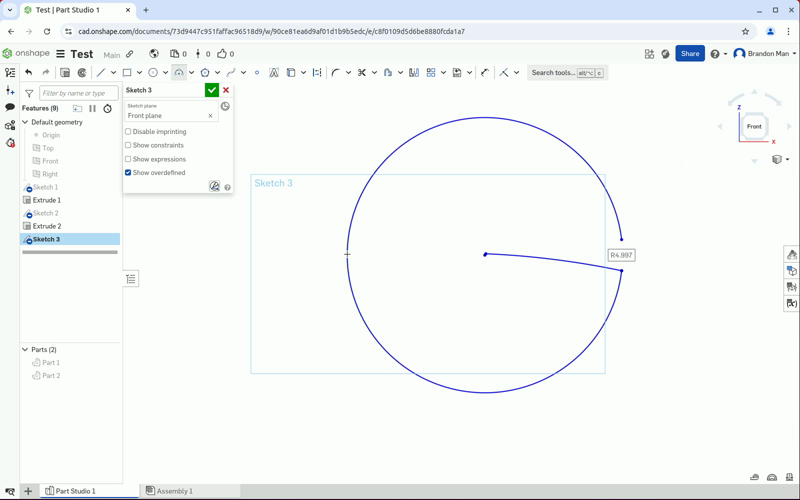
scroll(-6)
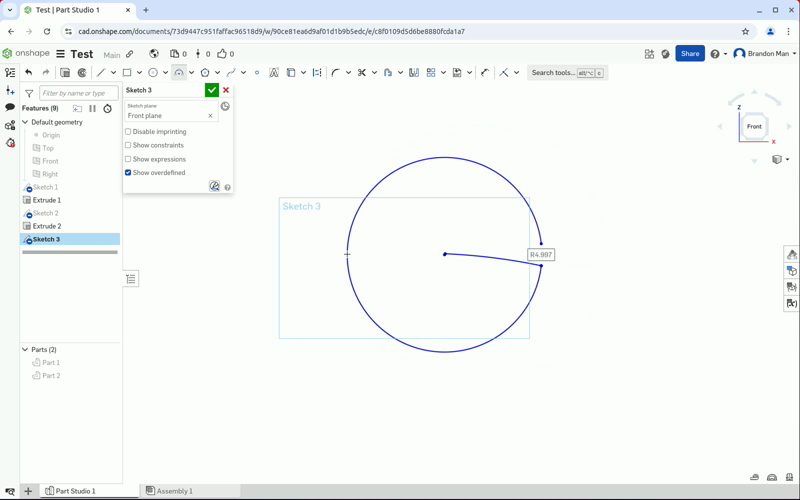
scroll(-6)
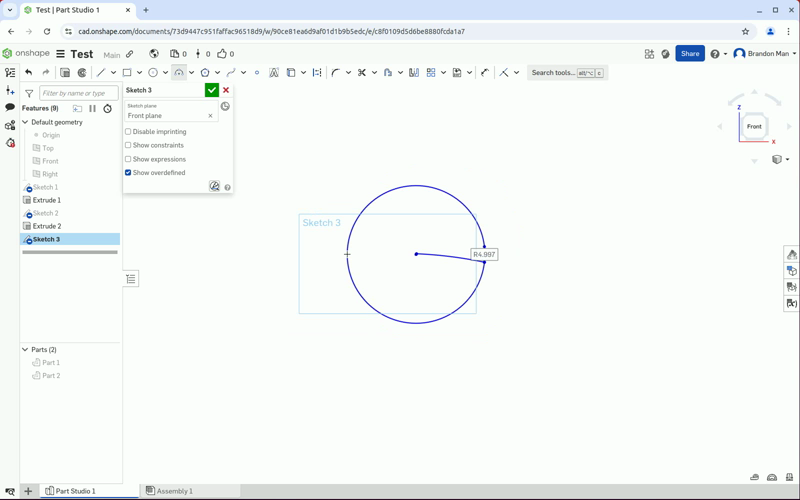
scroll(-6)
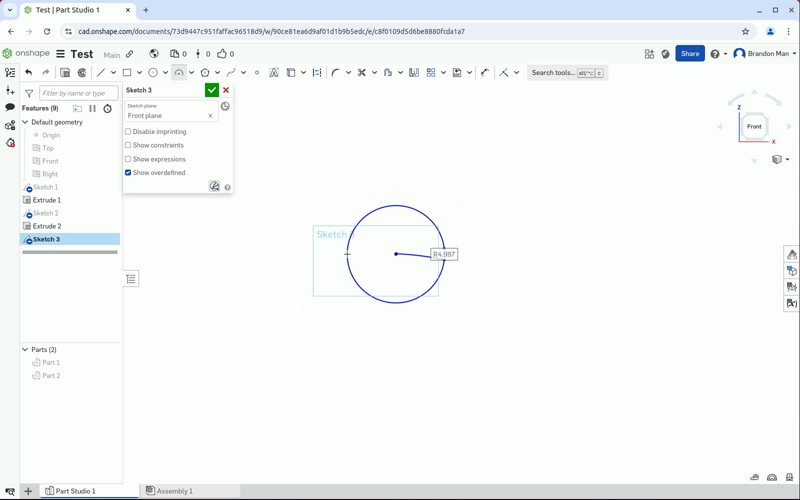
scroll(-6)
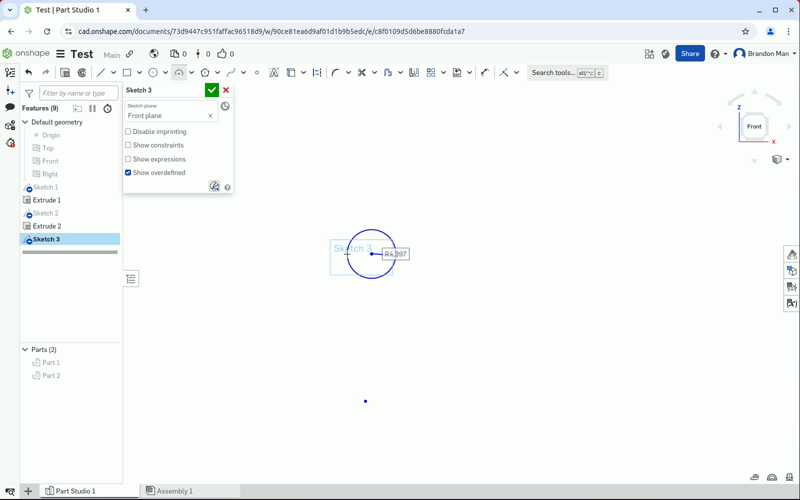
key_up(shift)
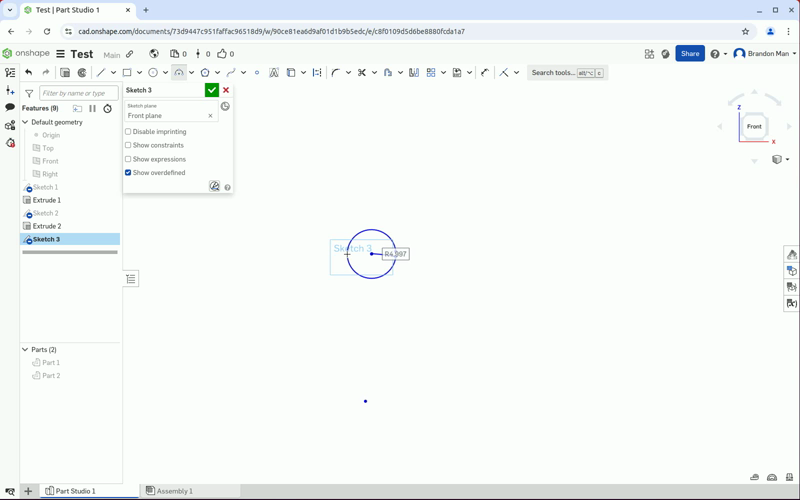
mouse_move(395, 251)
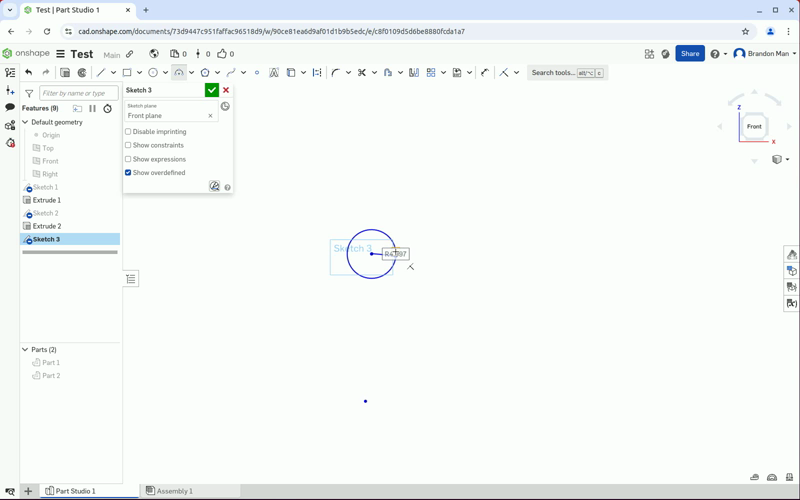
click(395, 251)
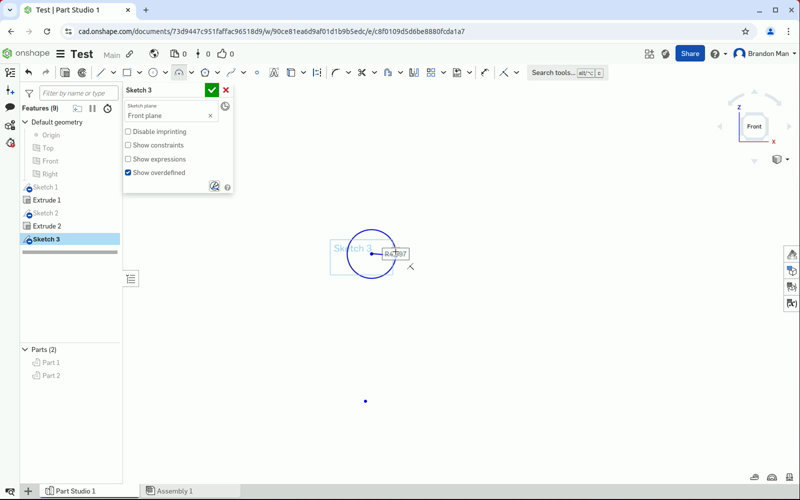
mouse_move(371, 253)
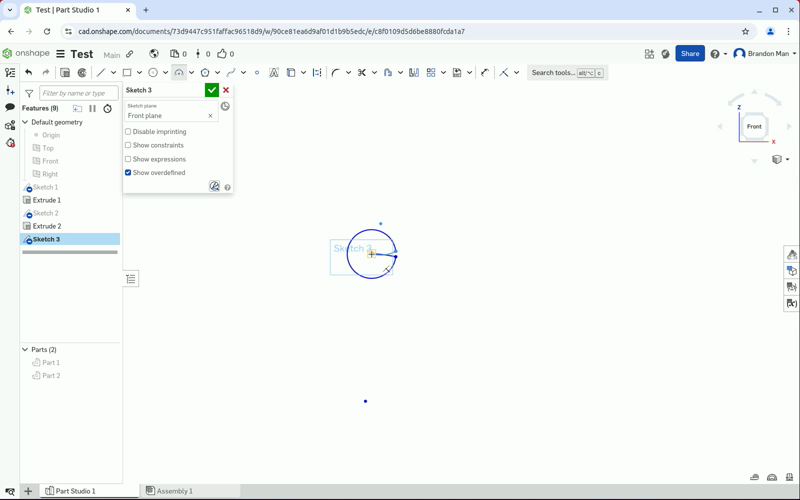
click(371, 253)
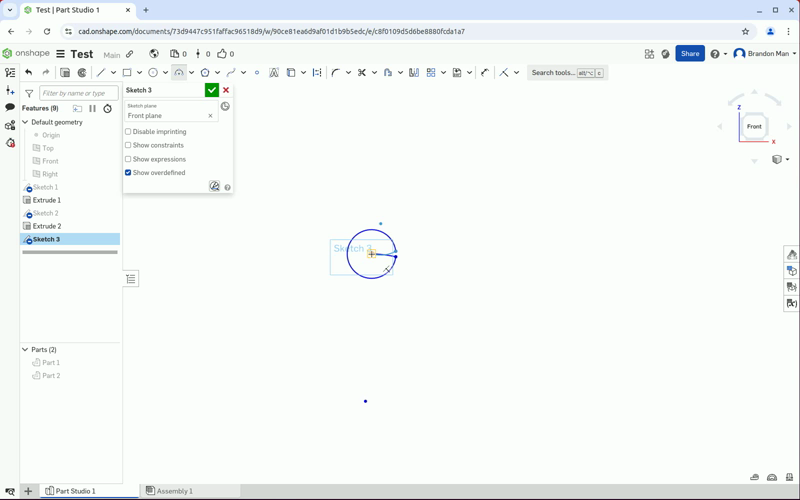
key_down(shift)
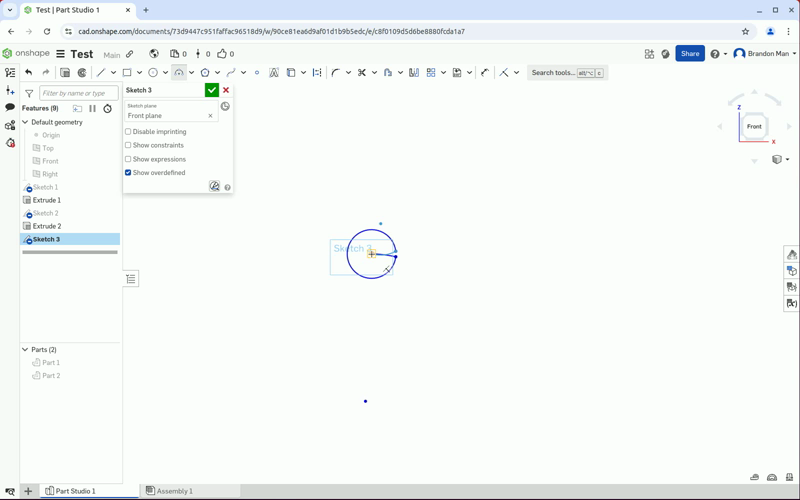
mouse_move(383, 252)
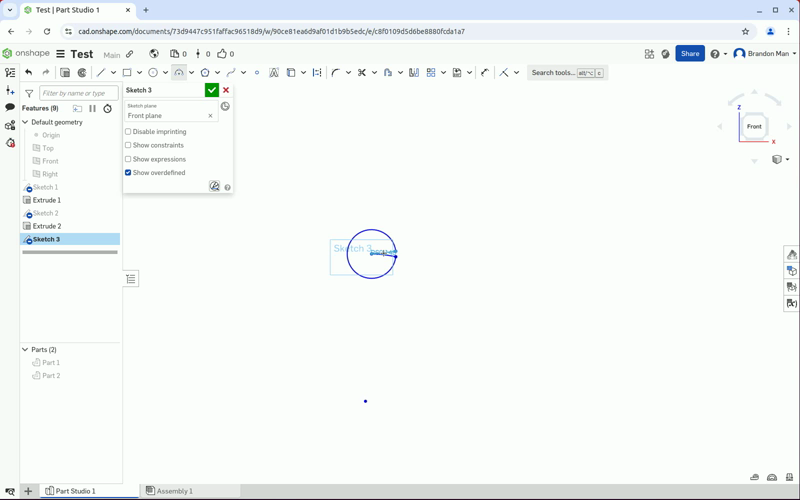
scroll(6)
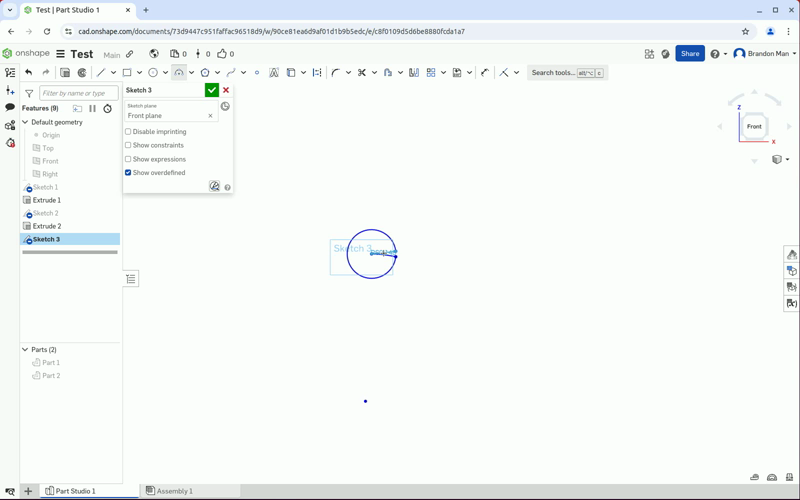
scroll(6)
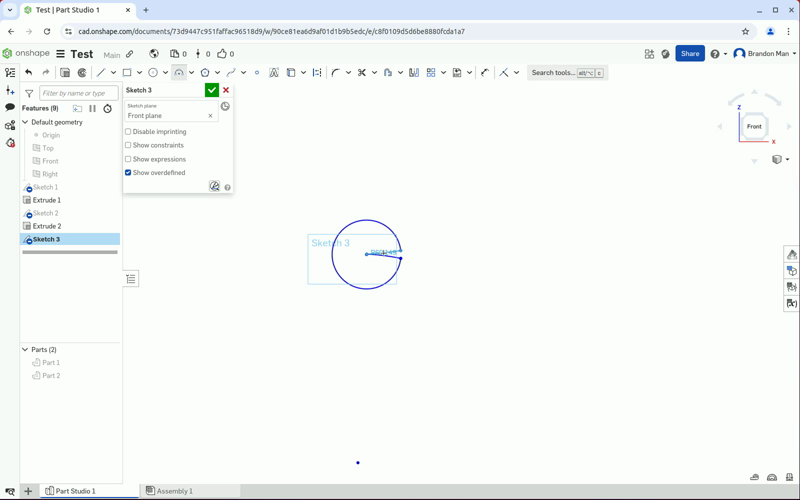
scroll(6)
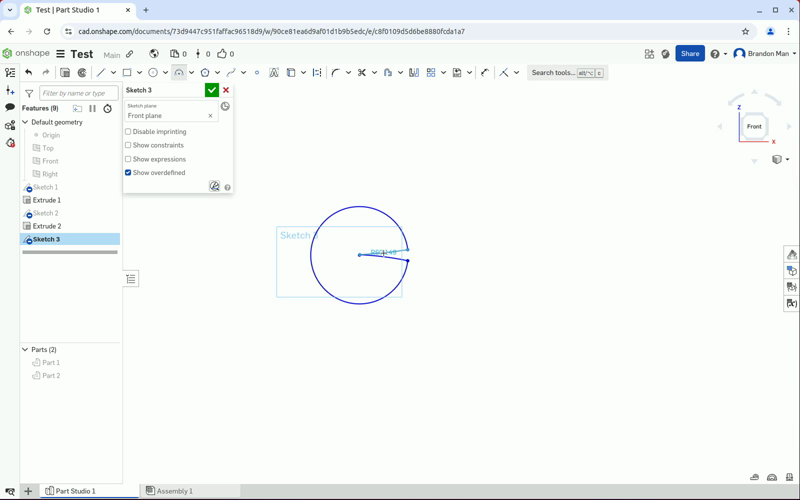
scroll(6)
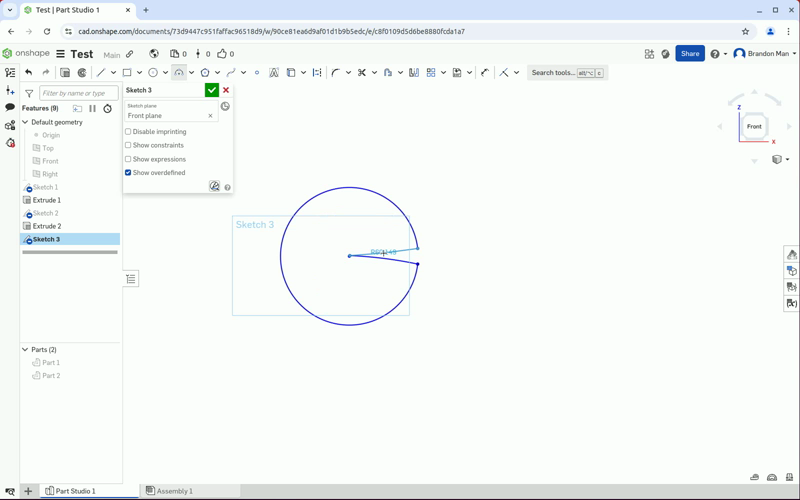
scroll(6)
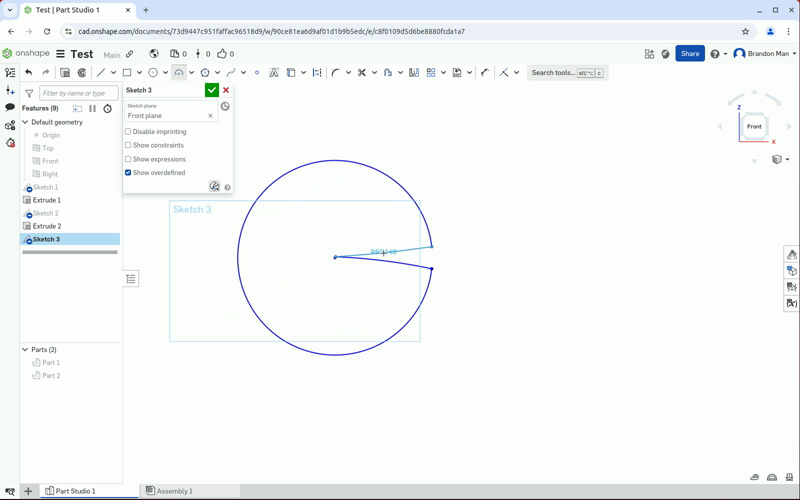
scroll(6)
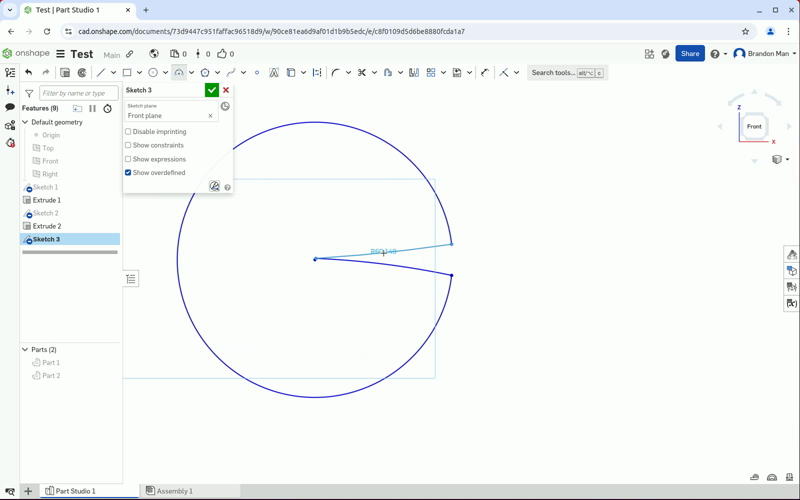
scroll(6)
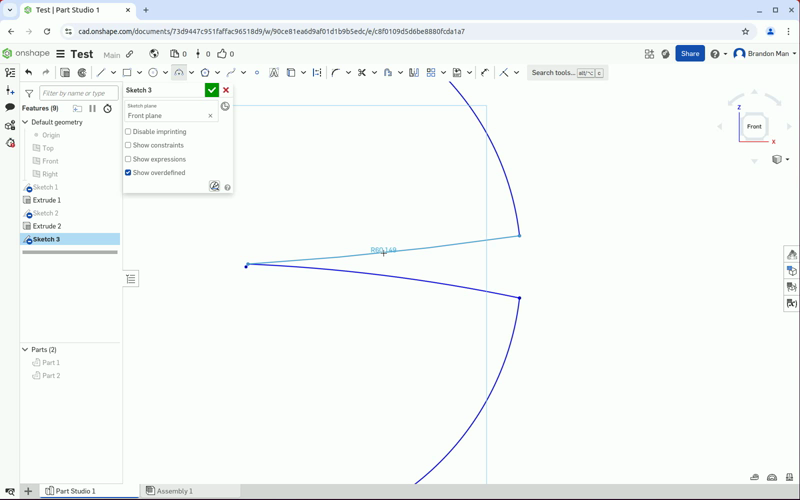
click(383, 252)
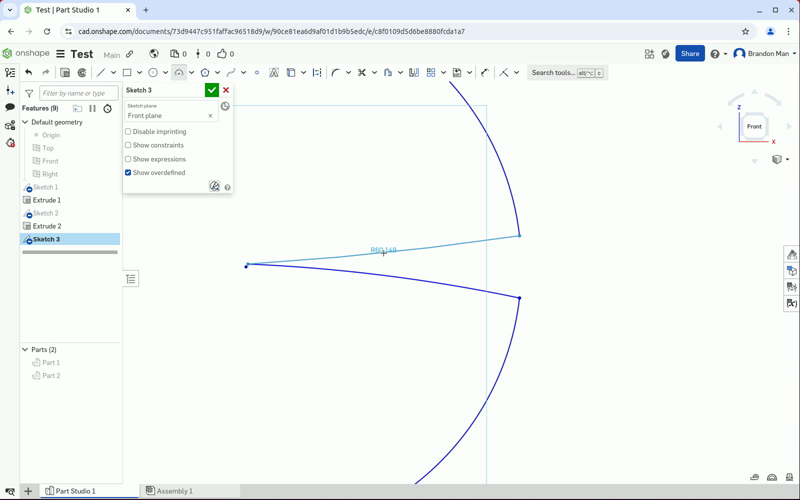
scroll(-6)
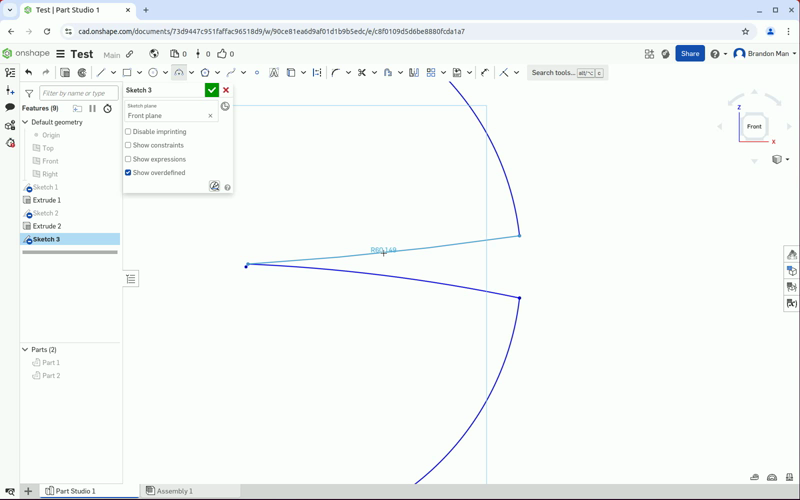
scroll(-6)
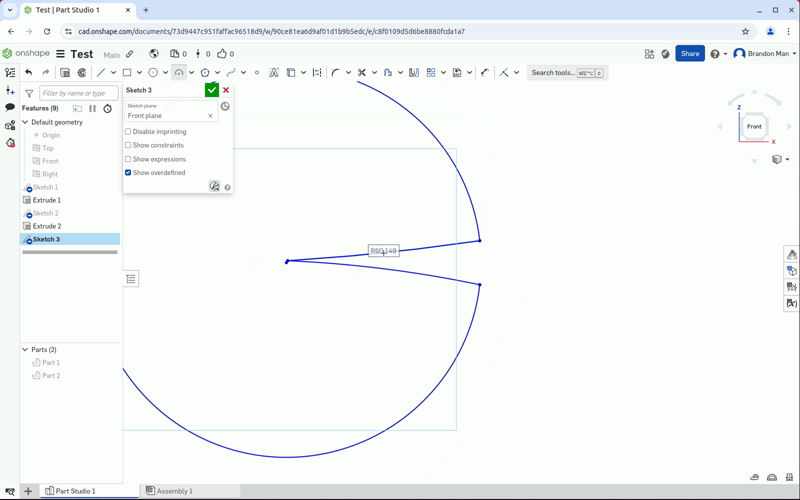
scroll(-6)
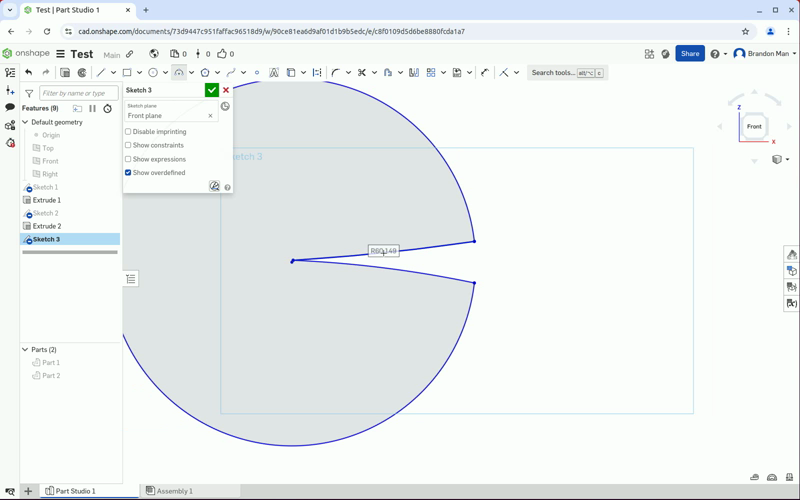
scroll(-6)
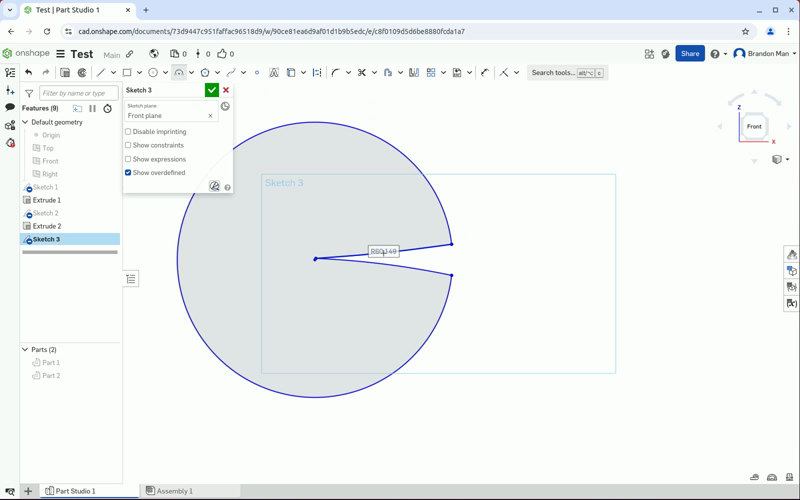
scroll(-6)
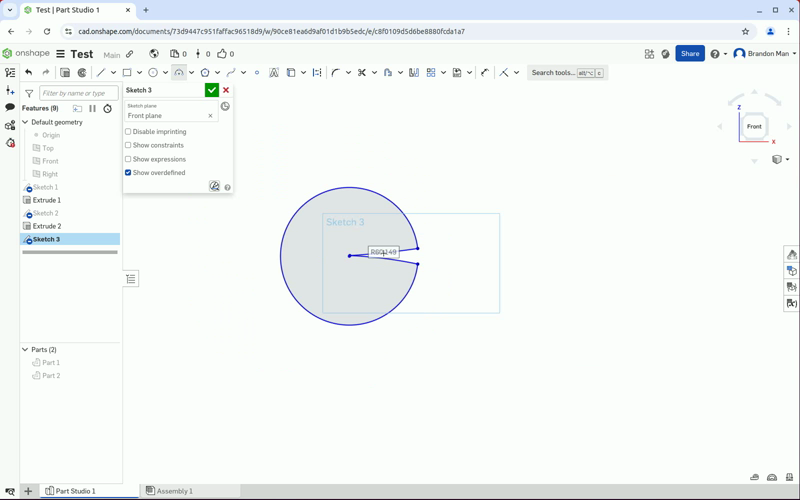
scroll(-6)
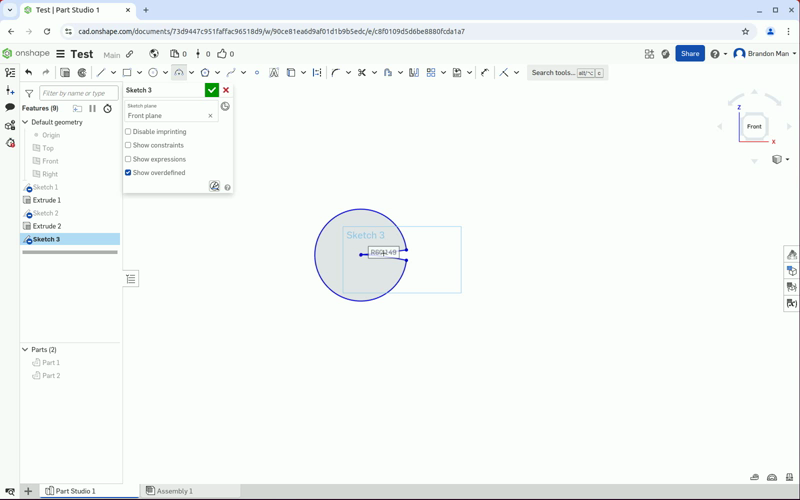
scroll(-6)
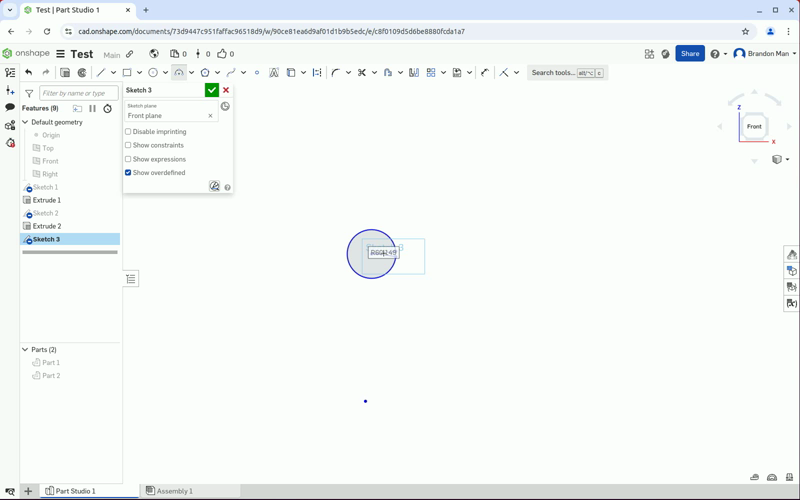
key_up(shift)
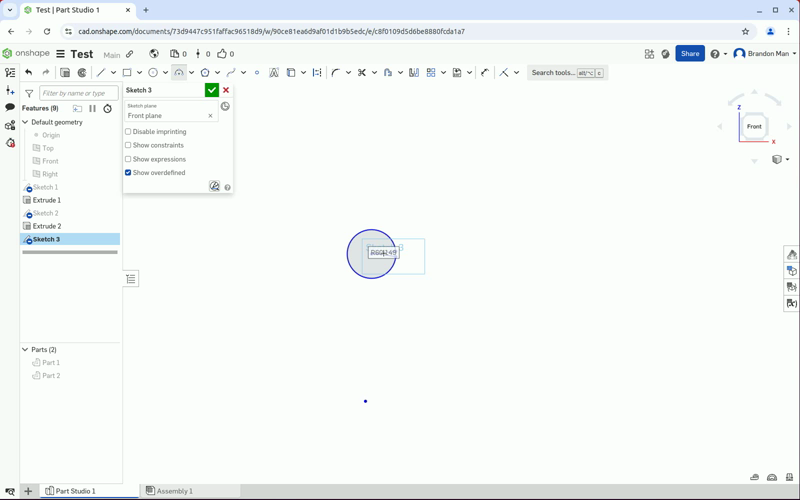
key(esc)
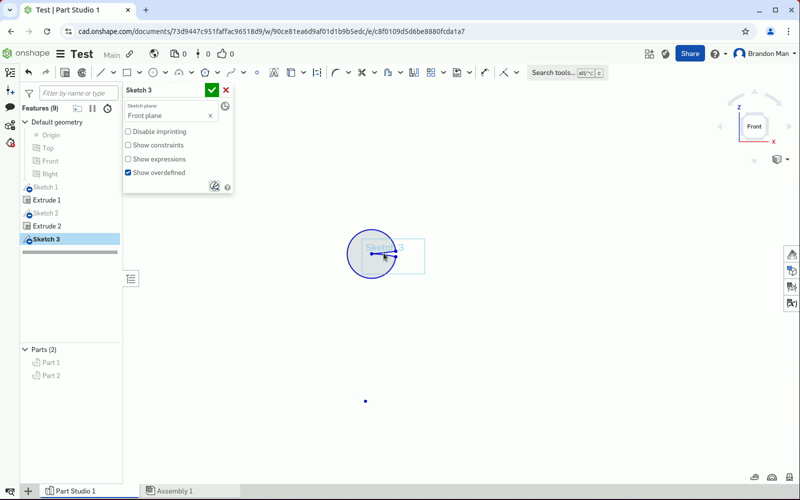
mouse_move(374, 258)
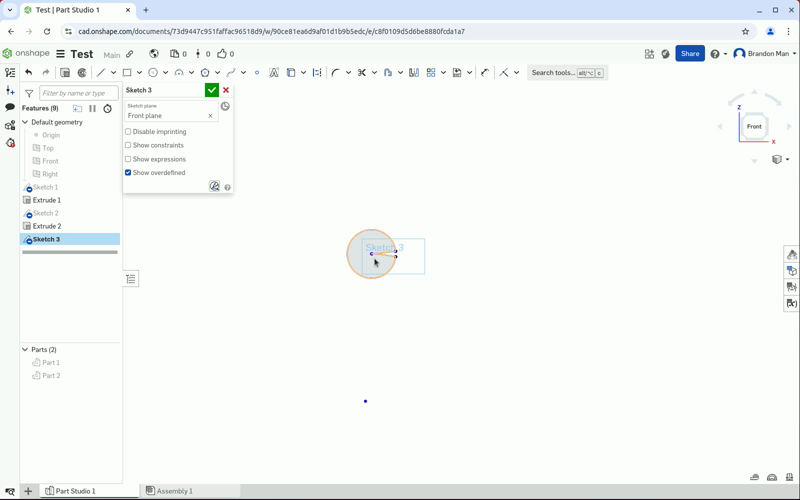
click(374, 258)
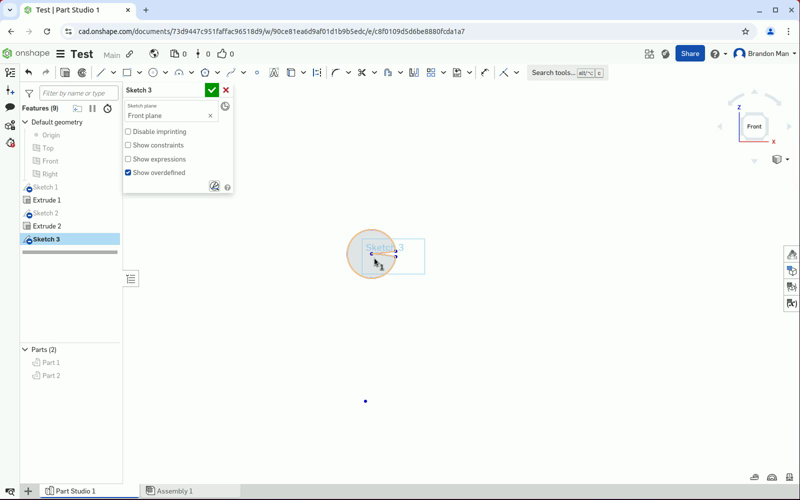
mouse_move(73, 352)
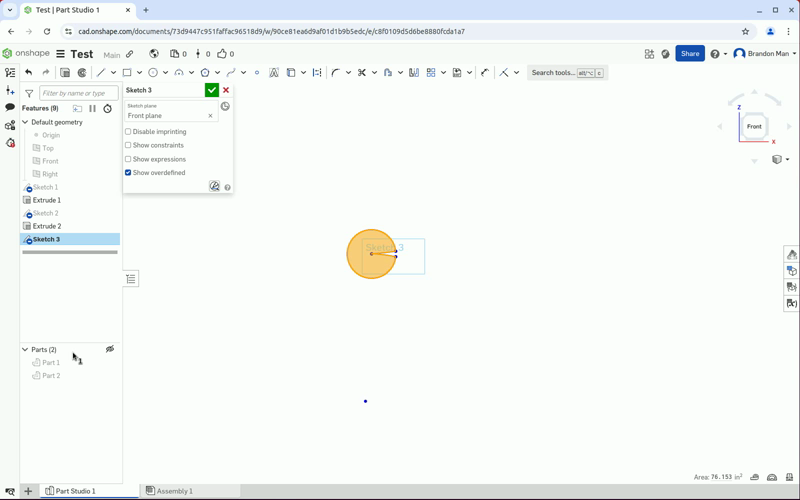
key(shift+y)
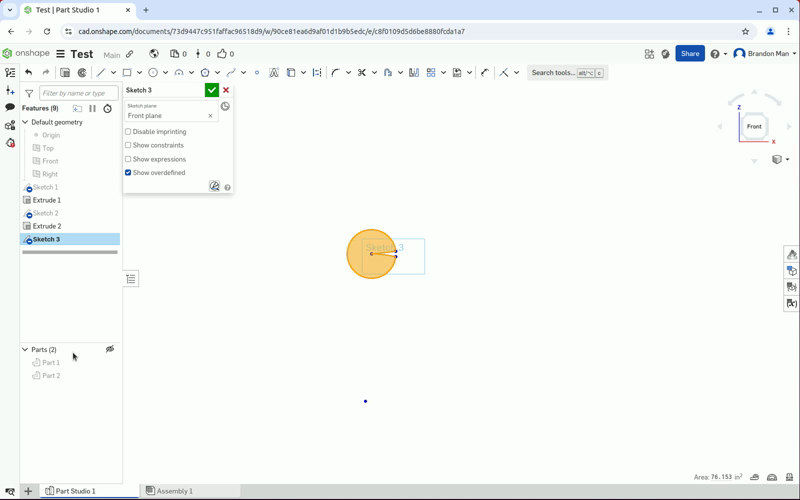
key(shift+e)
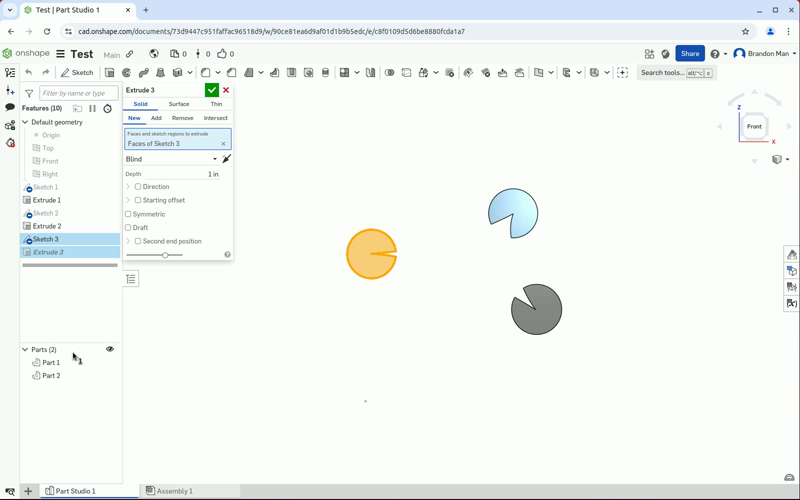
mouse_move(143, 106)
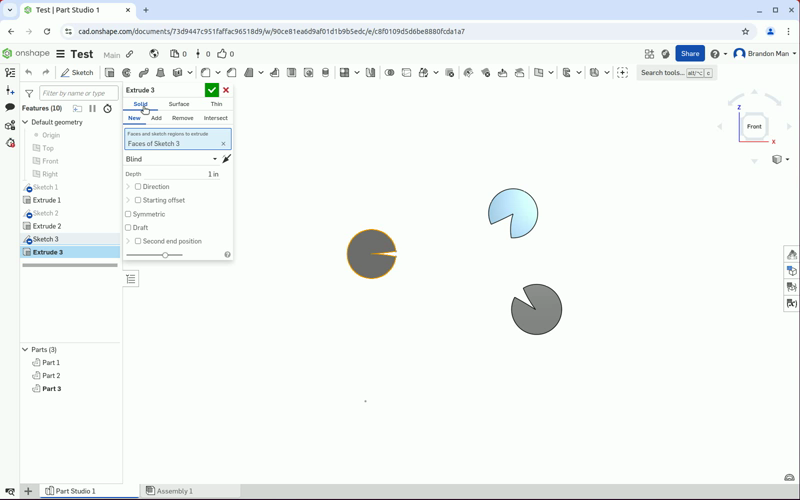
click(143, 106)
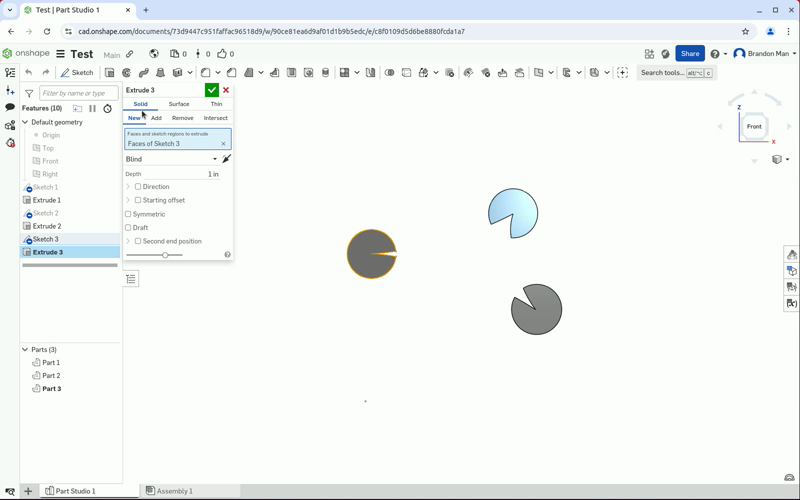
mouse_move(137, 120)
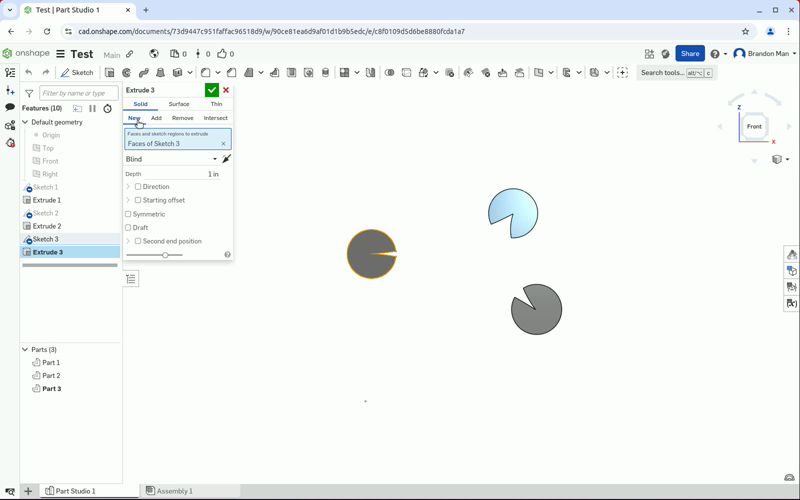
click(137, 120)
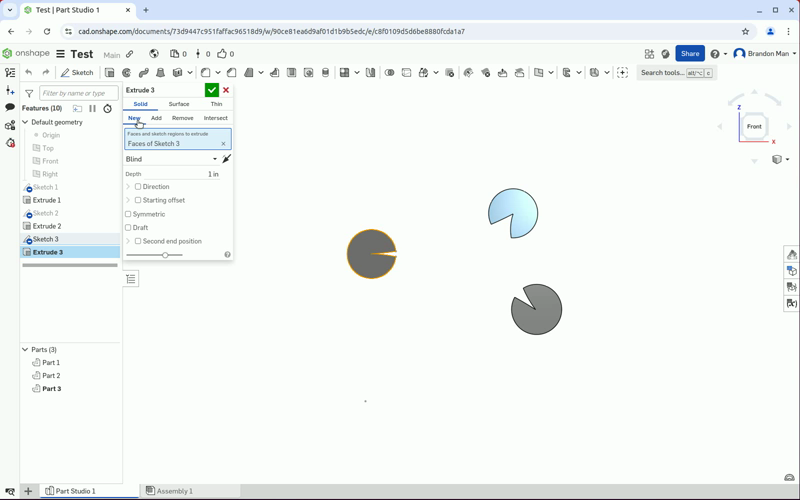
key(tab, 4)
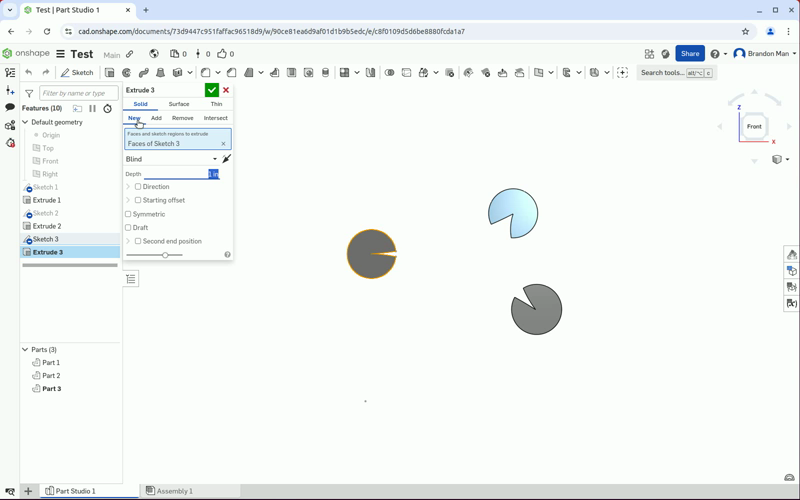
text(3.37)
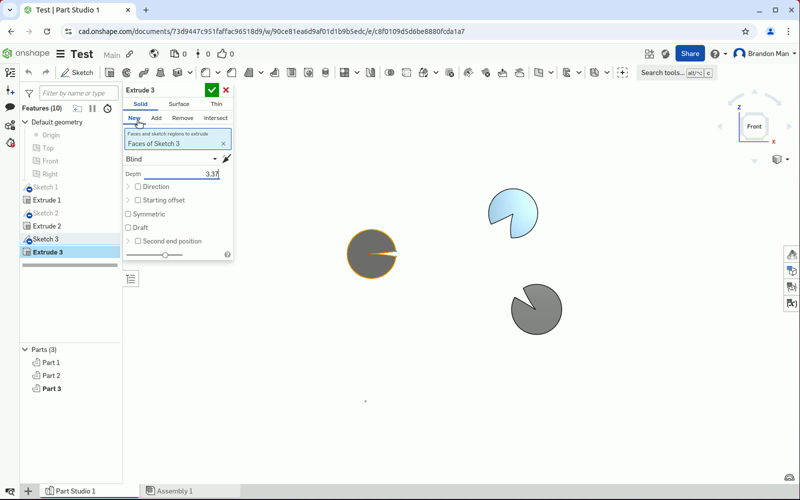
key(tab, 3)
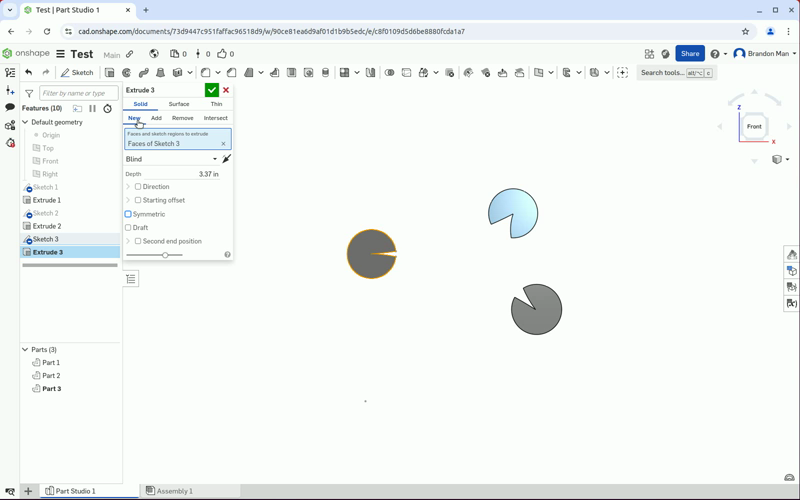
key(space)
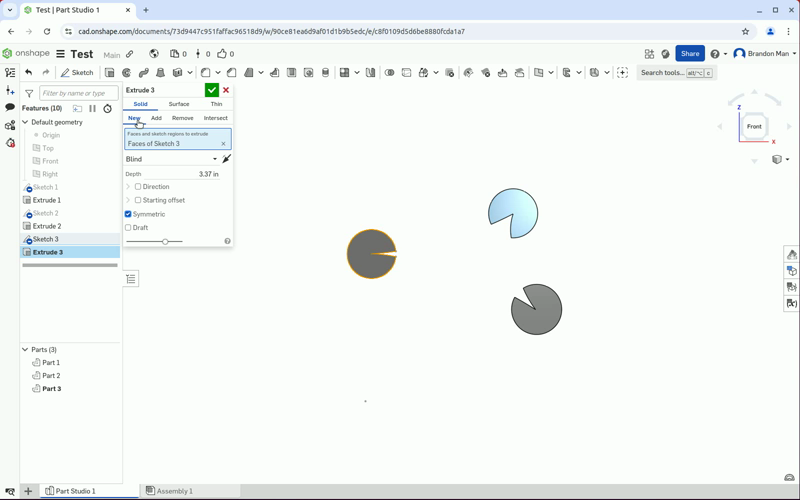
key(enter)
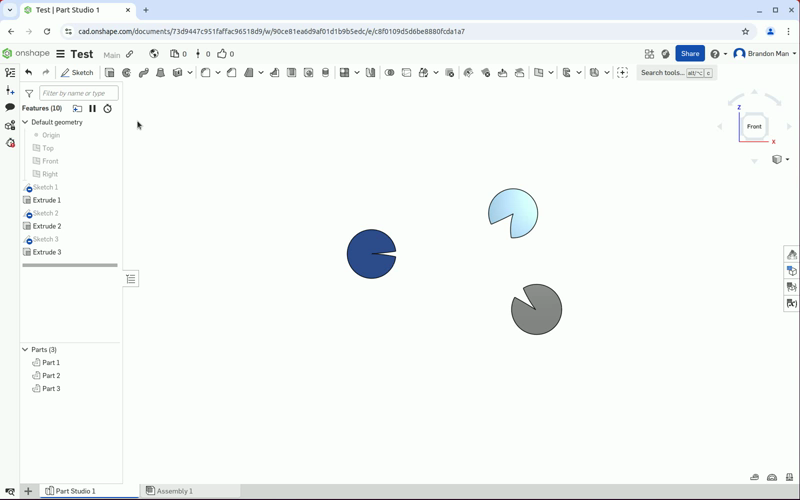
key(shift+h)
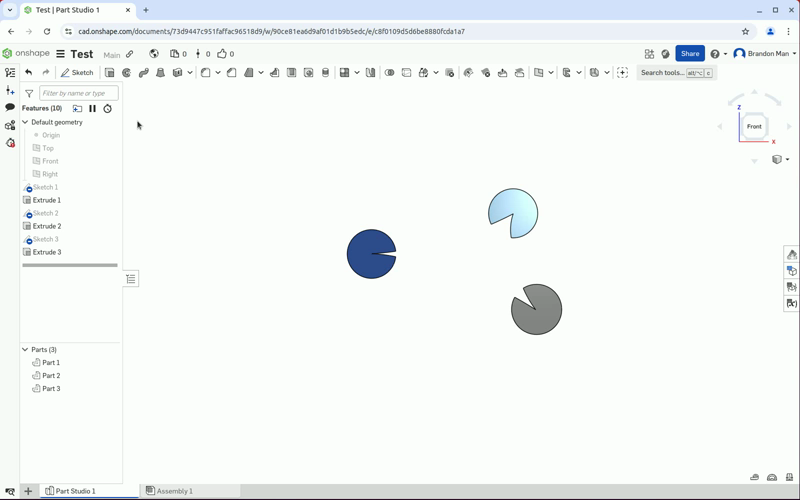
key(shift+h)
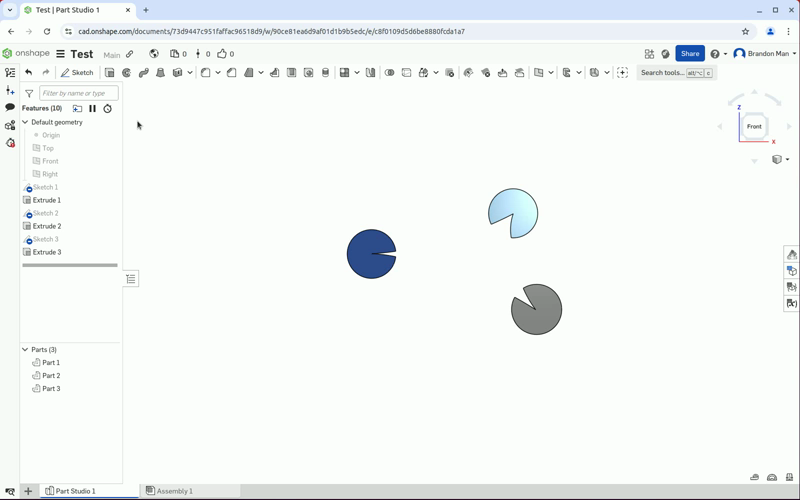
mouse_move(73, 189)
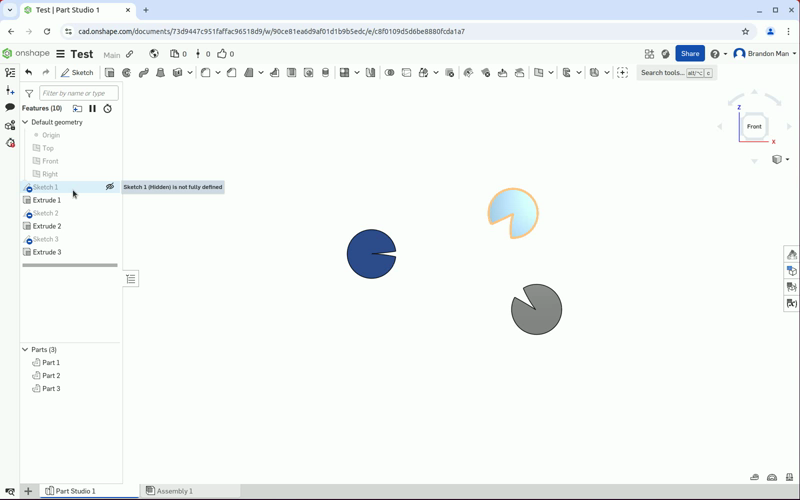
click(73, 189)
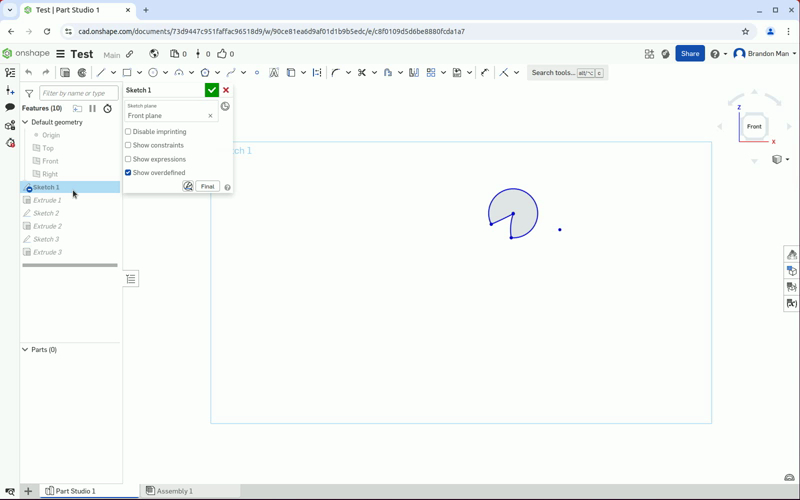
mouse_move(229, 92)
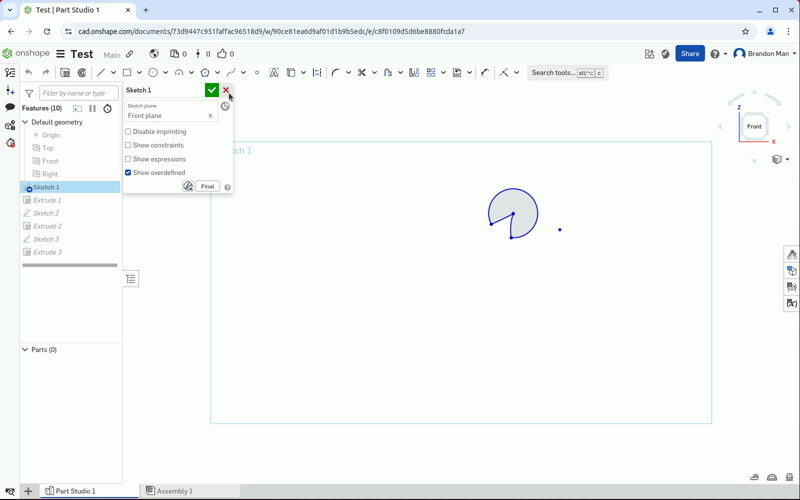
click(229, 92)
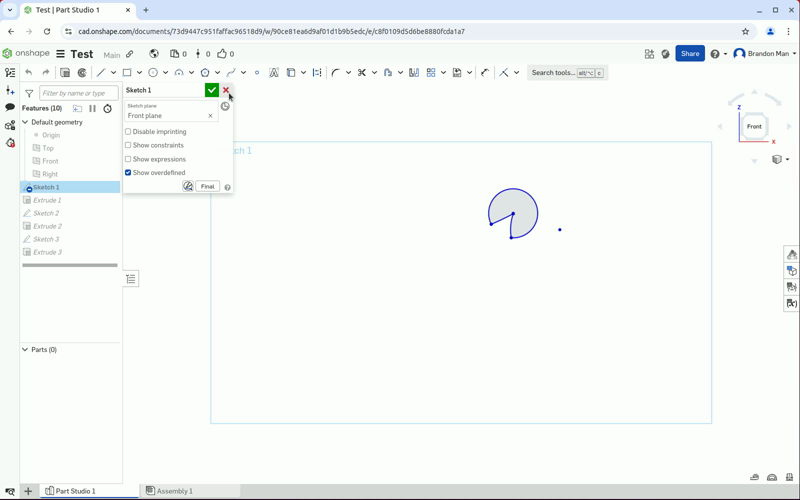
key(shift+s)
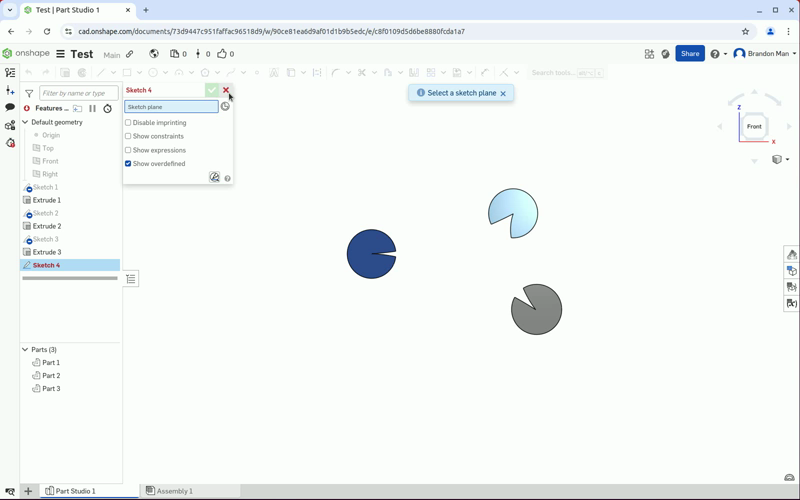
mouse_move(73, 163)
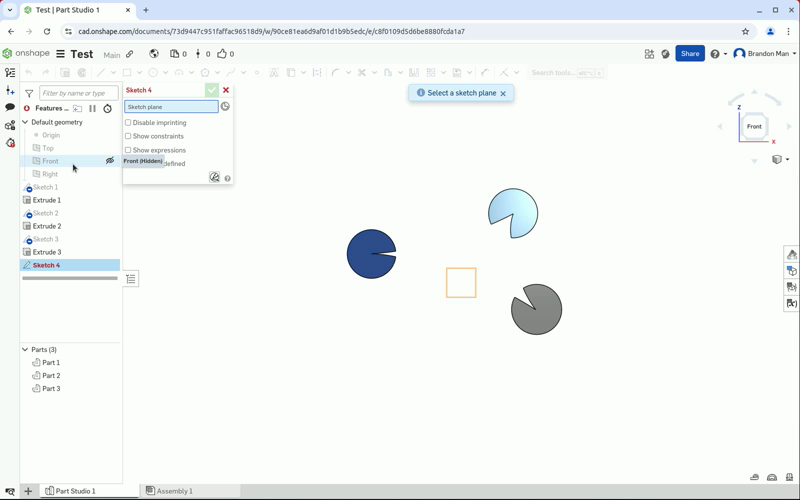
click(73, 163)
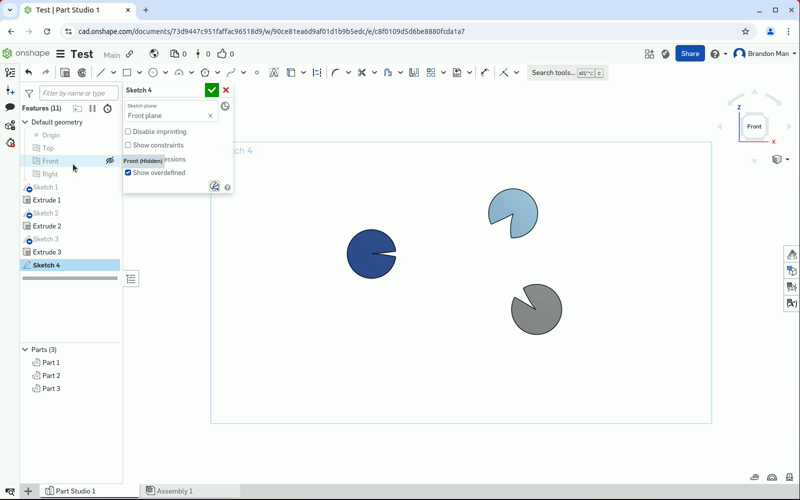
mouse_move(73, 352)
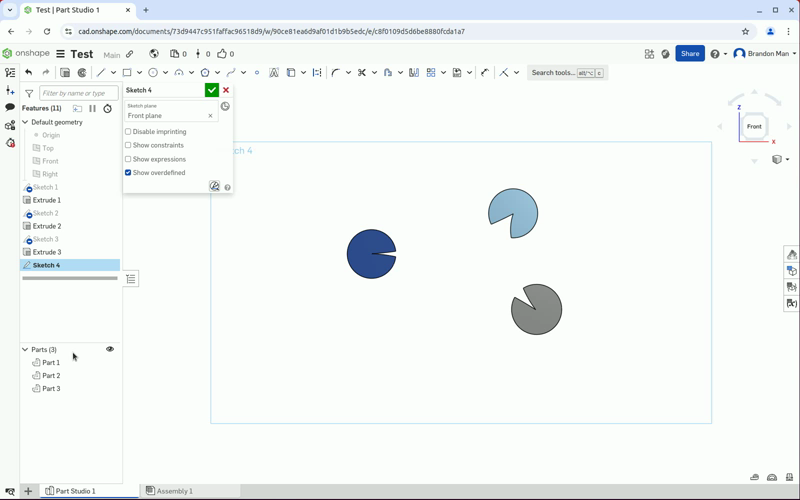
key(y)
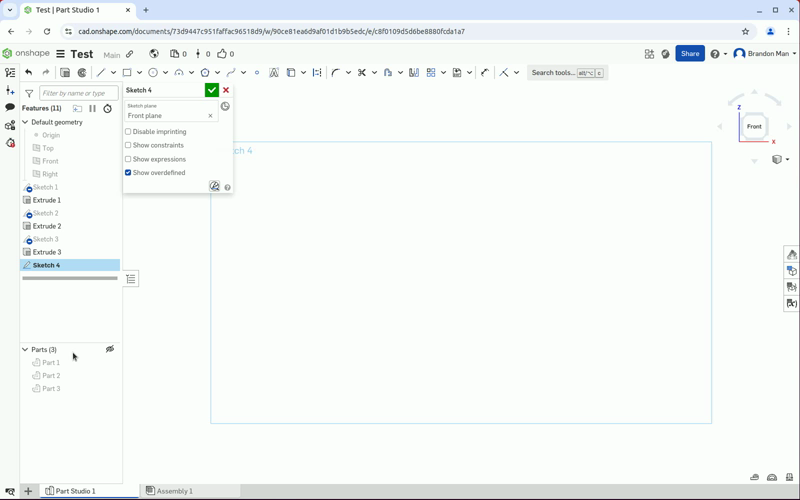
key(a)
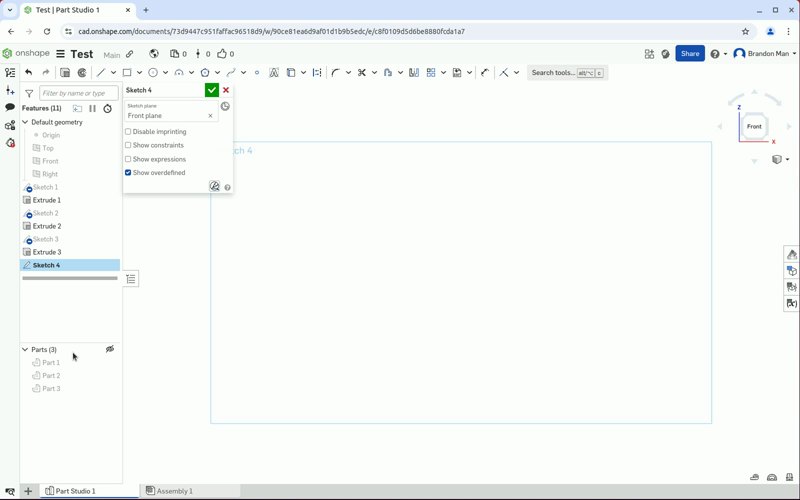
key_down(shift)
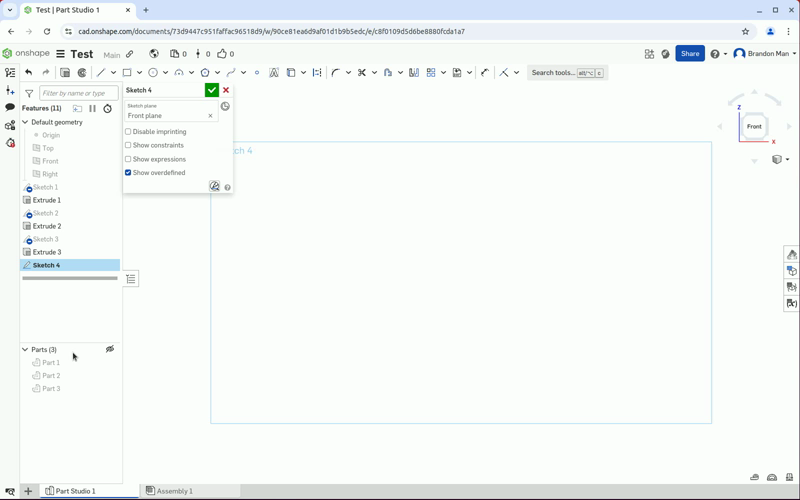
mouse_move(491, 224)
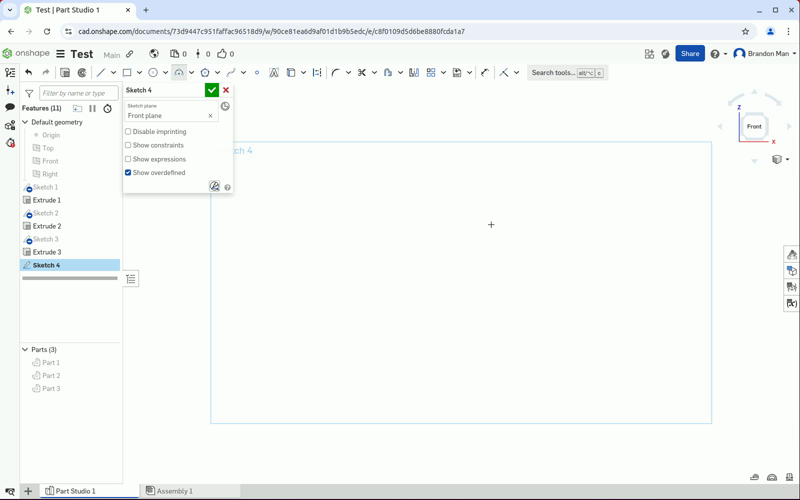
click(491, 224)
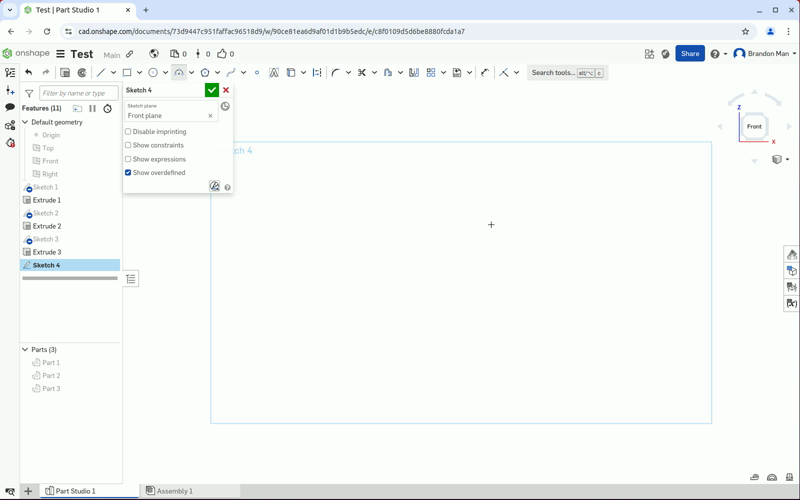
key_up(shift)
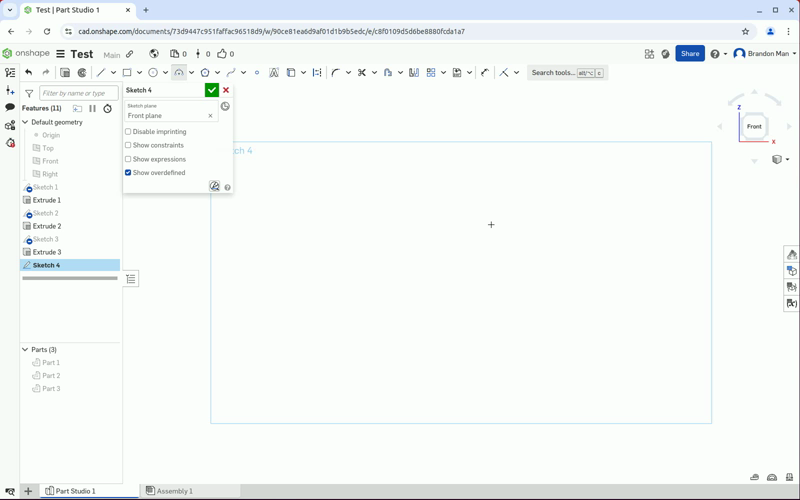
key_down(shift)
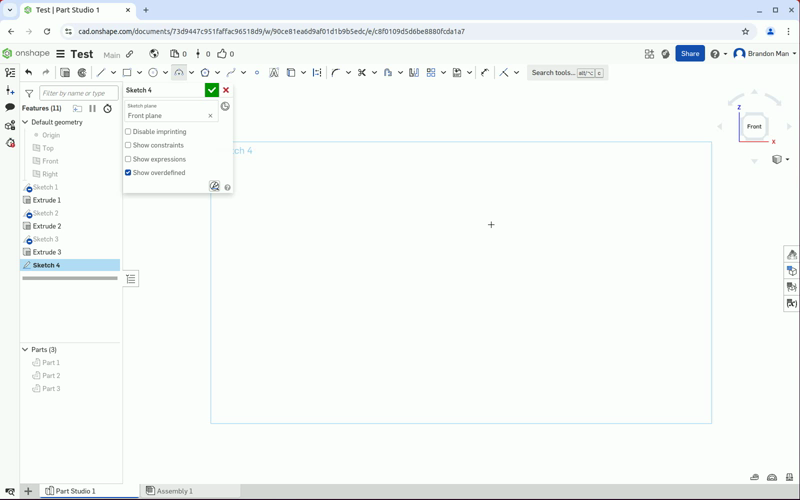
mouse_move(511, 237)
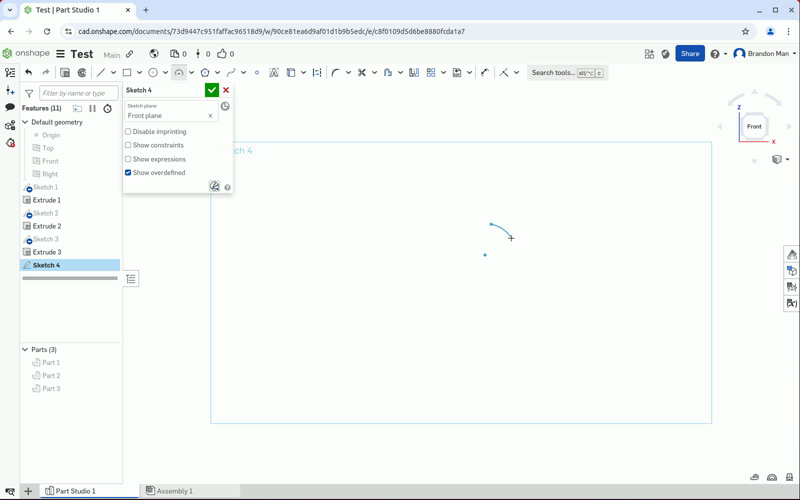
click(511, 237)
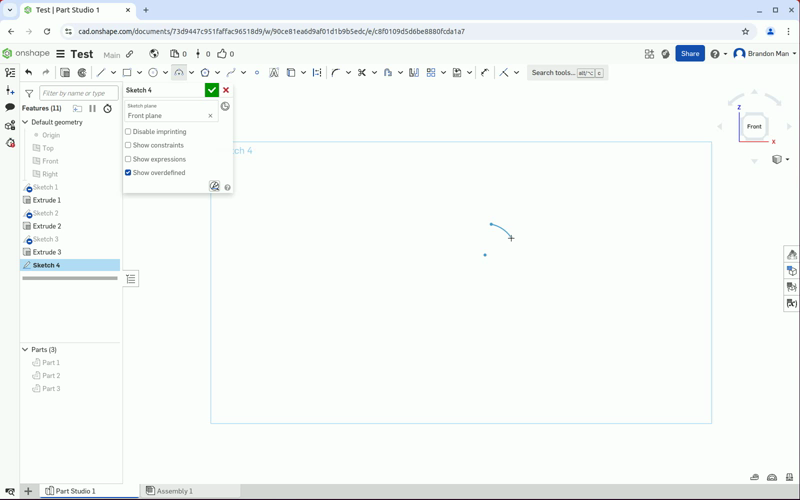
mouse_move(499, 233)
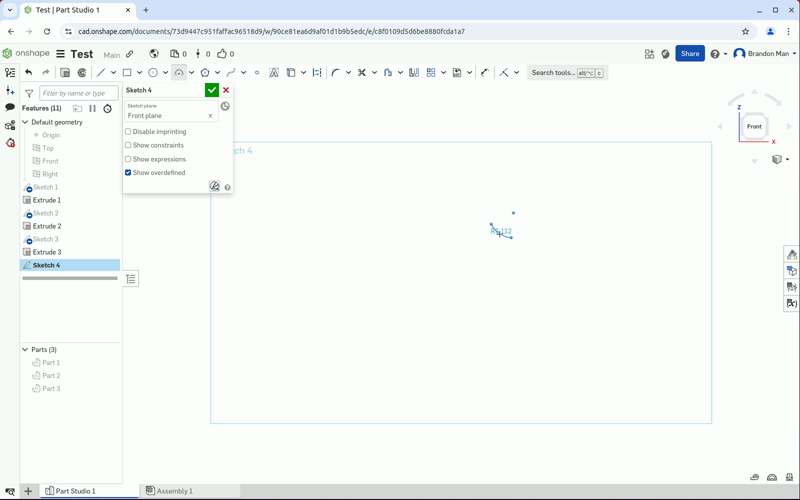
click(499, 233)
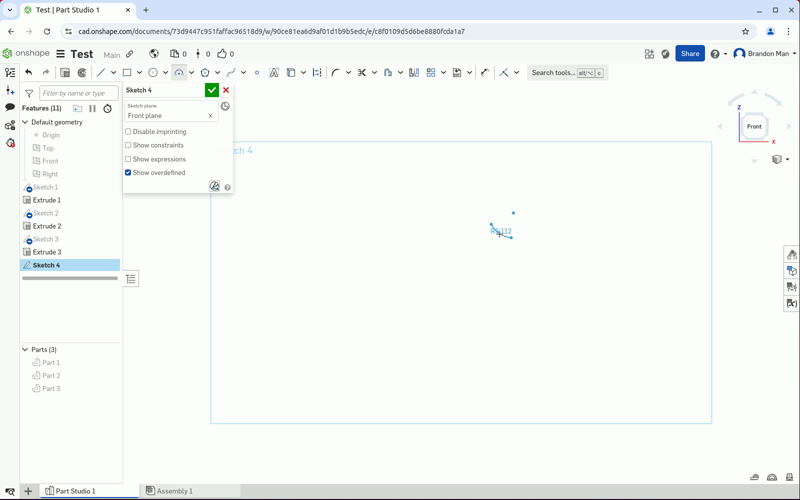
key_up(shift)
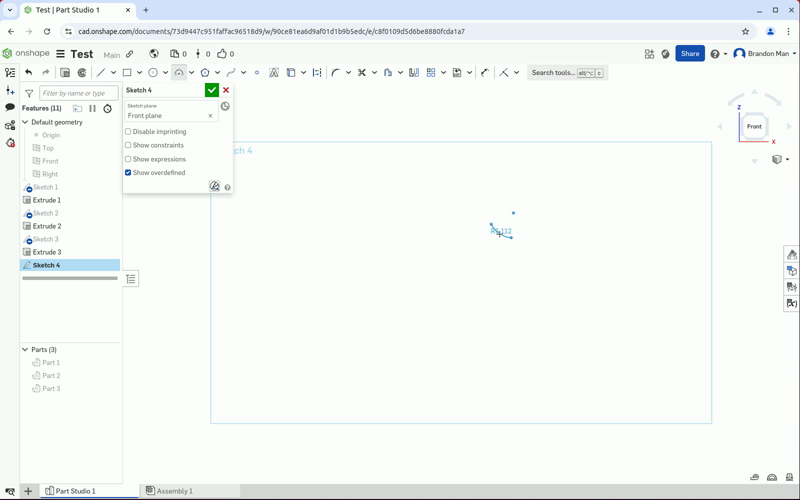
mouse_move(511, 237)
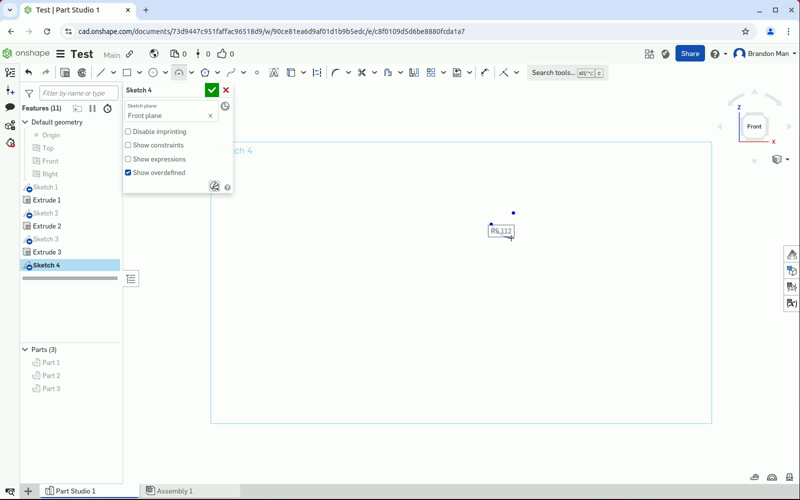
click(511, 237)
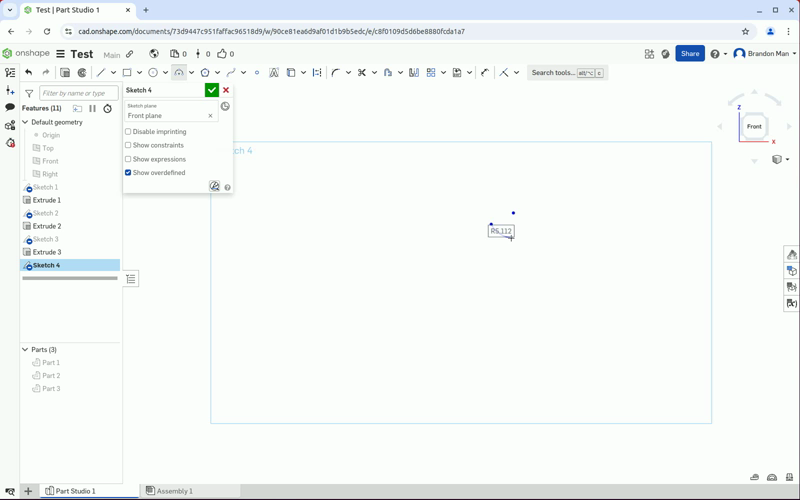
key_down(shift)
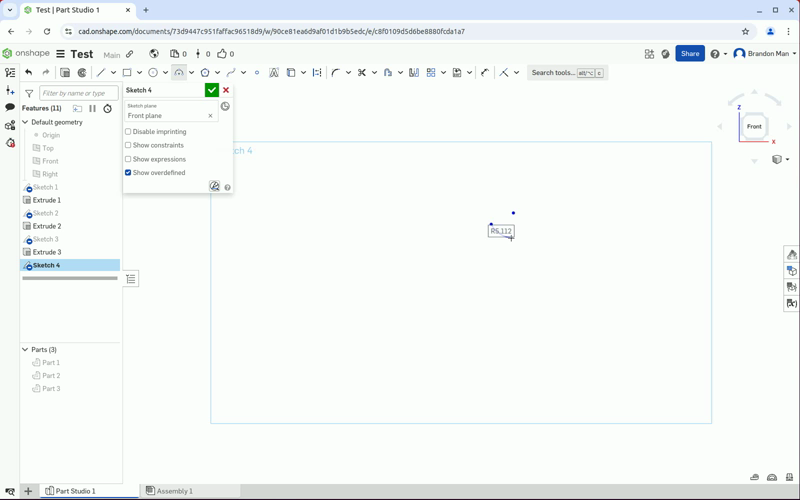
mouse_move(513, 213)
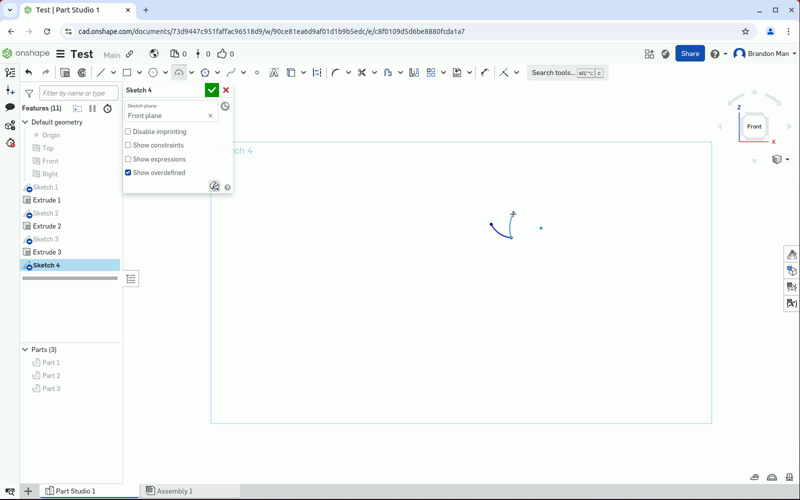
click(513, 213)
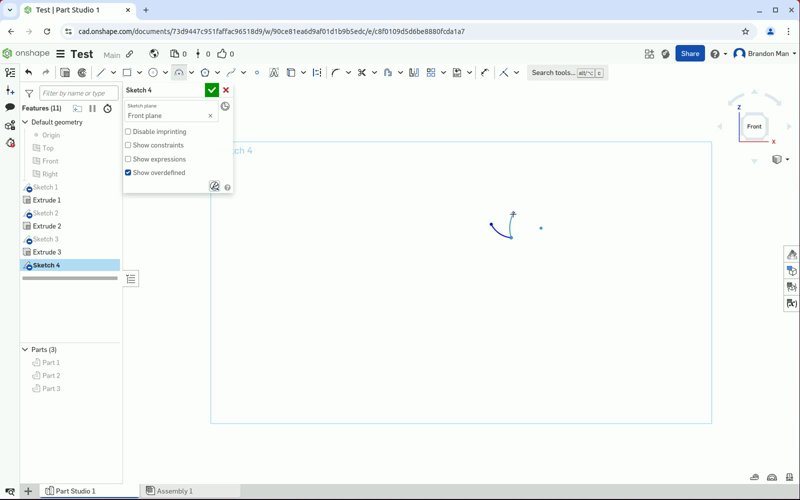
mouse_move(510, 225)
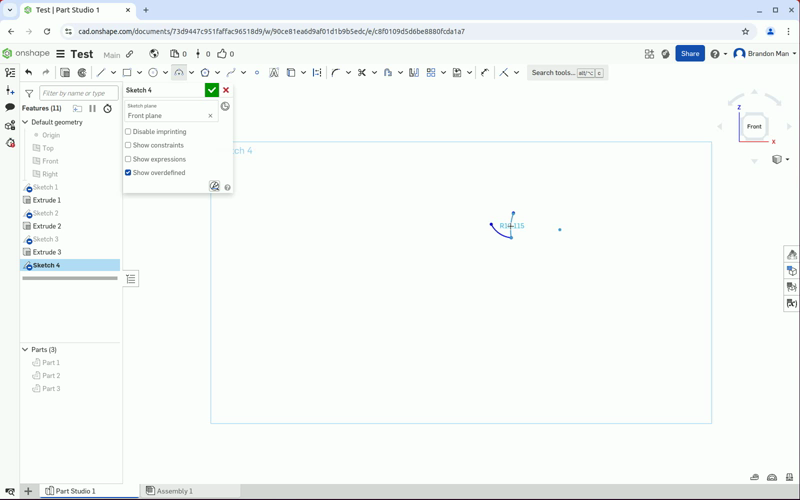
click(510, 225)
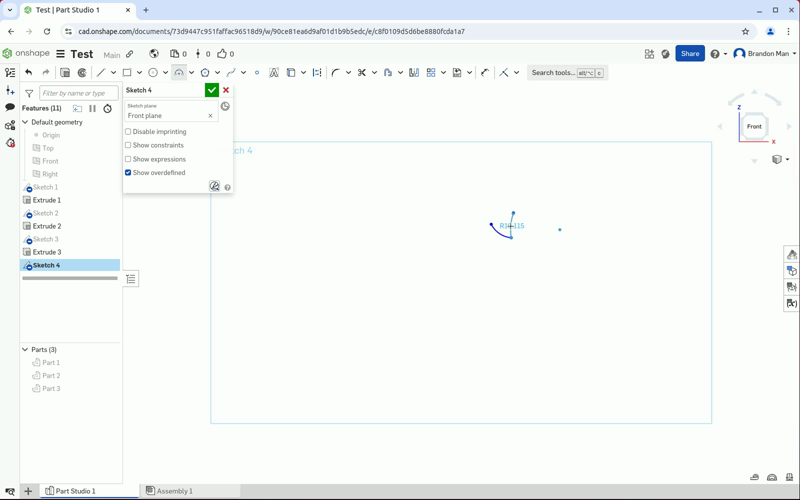
key_up(shift)
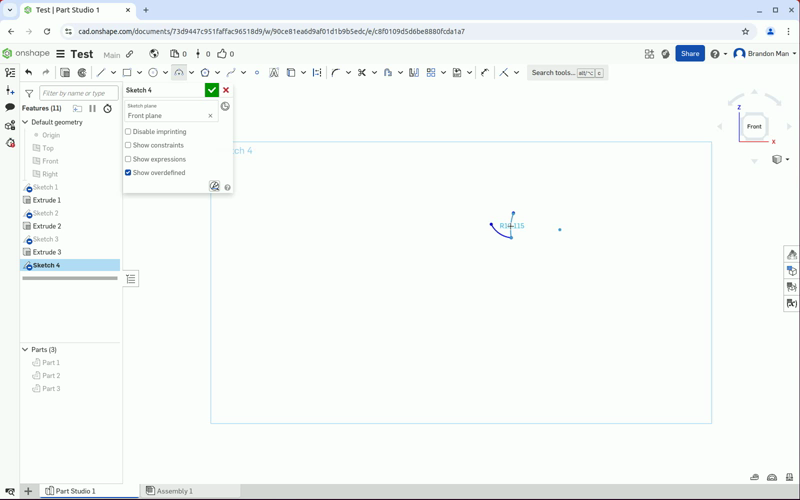
mouse_move(513, 213)
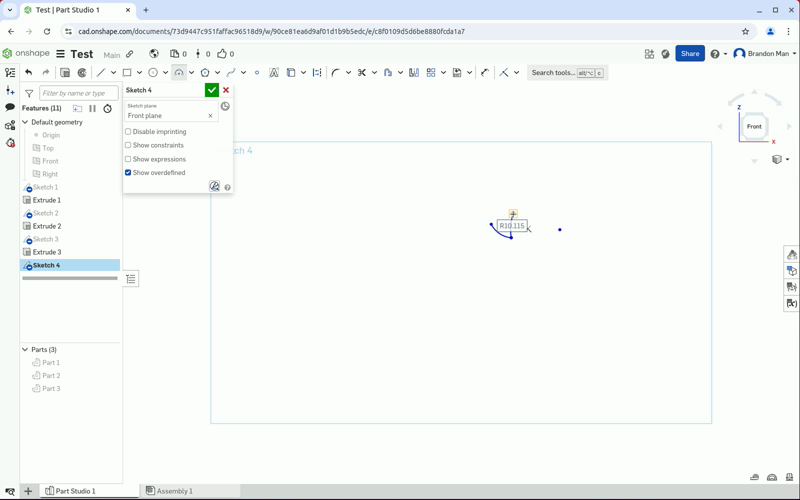
click(513, 213)
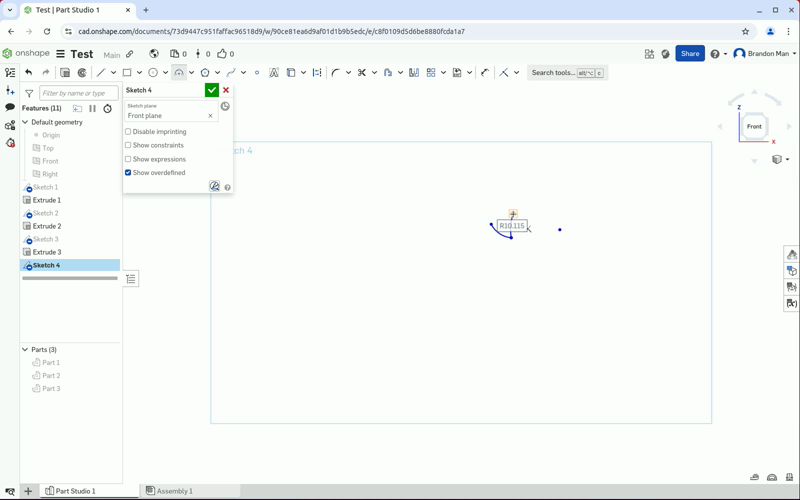
mouse_move(491, 224)
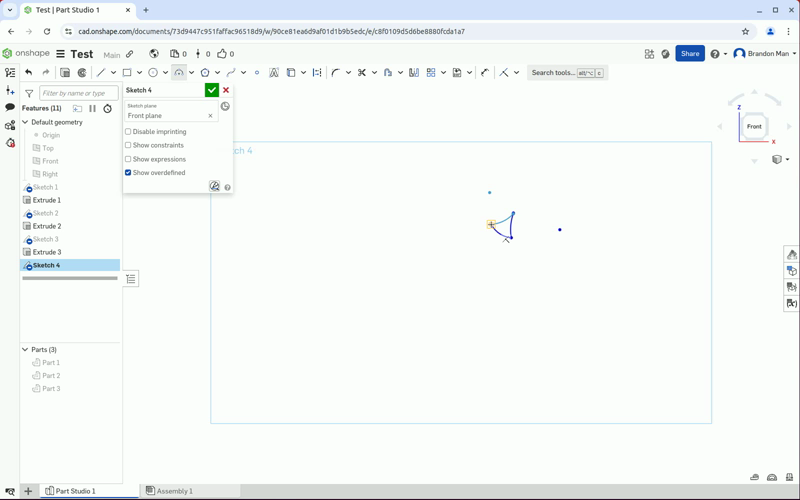
click(491, 224)
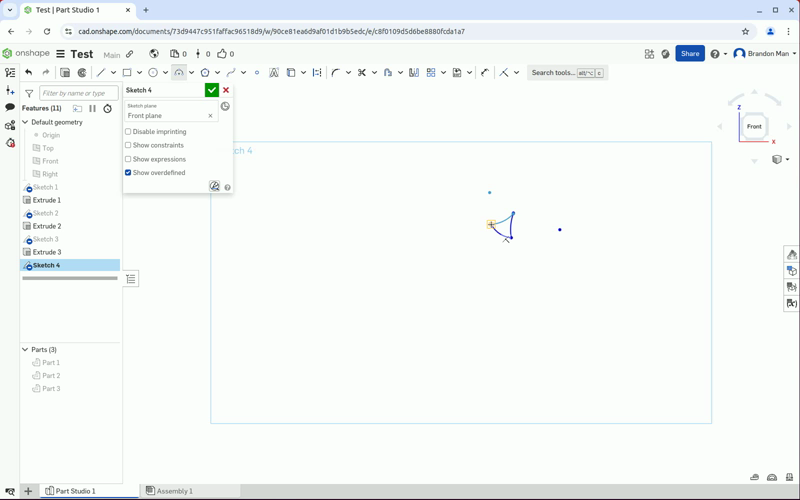
key_down(shift)
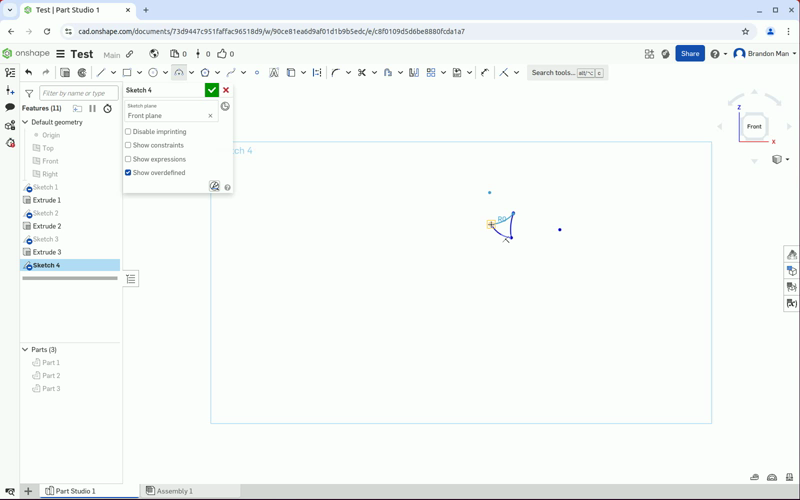
mouse_move(502, 219)
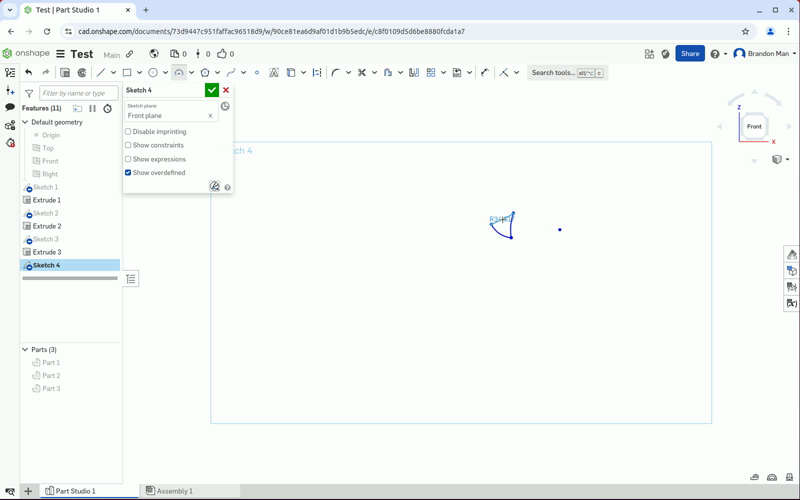
click(502, 219)
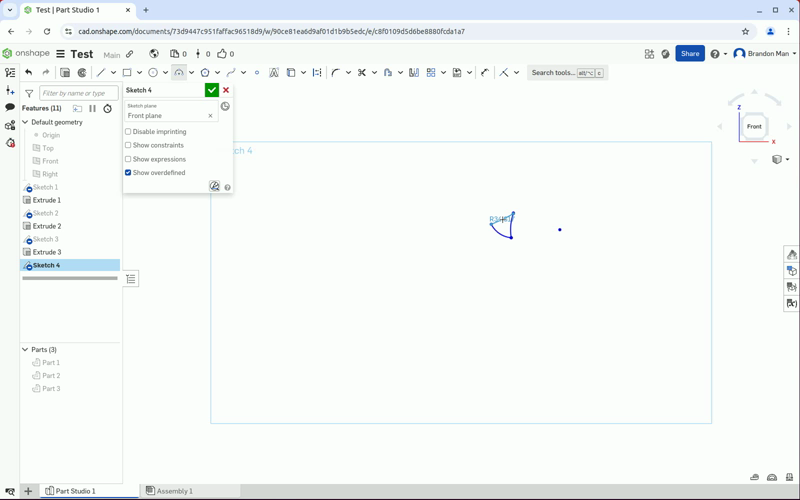
key_up(shift)
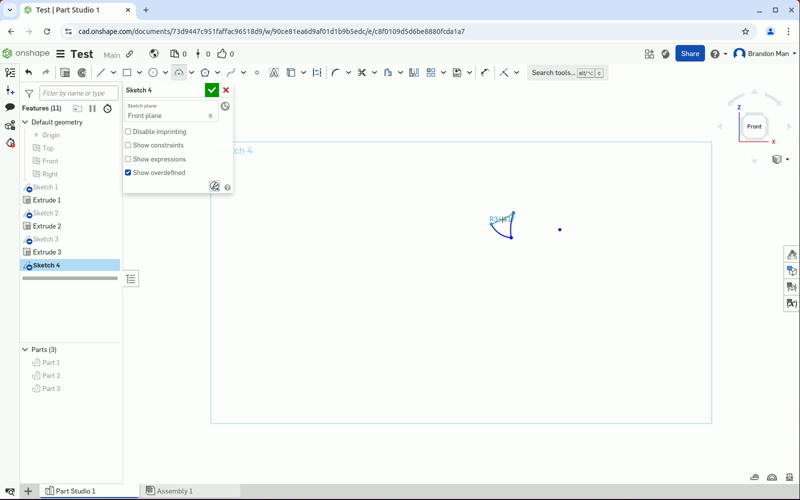
key(esc)
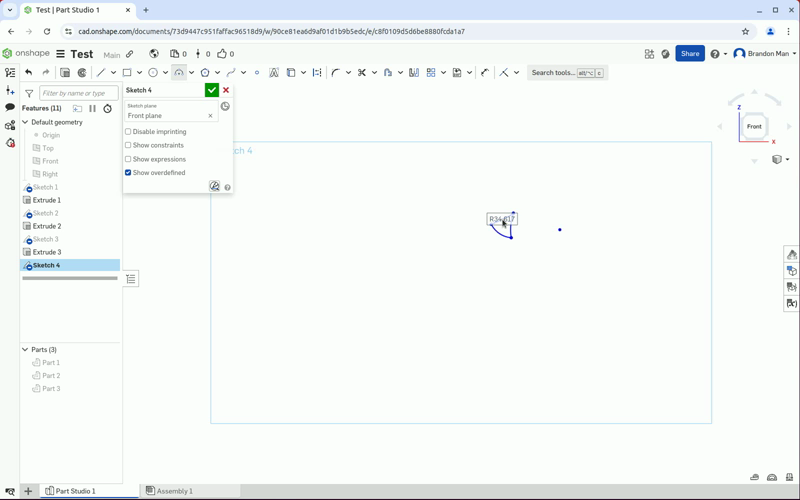
mouse_move(500, 233)
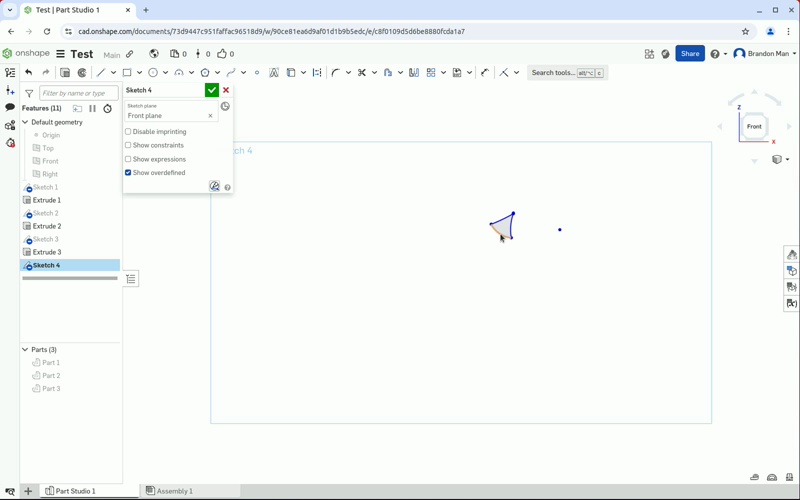
scroll(6)
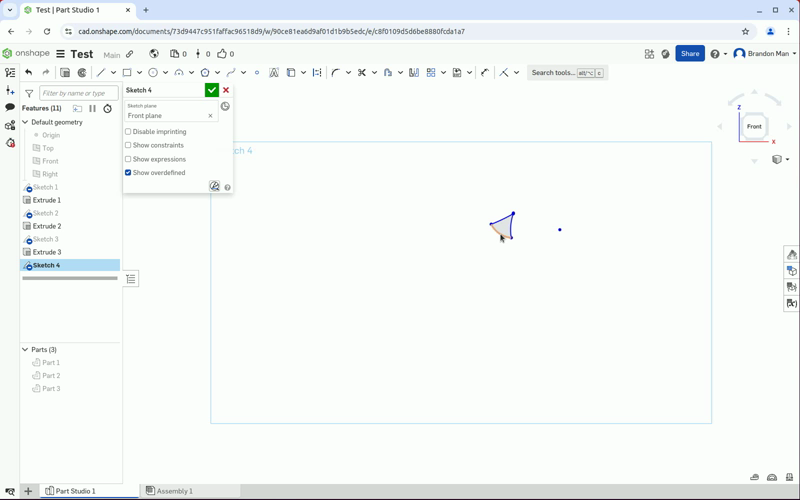
scroll(6)
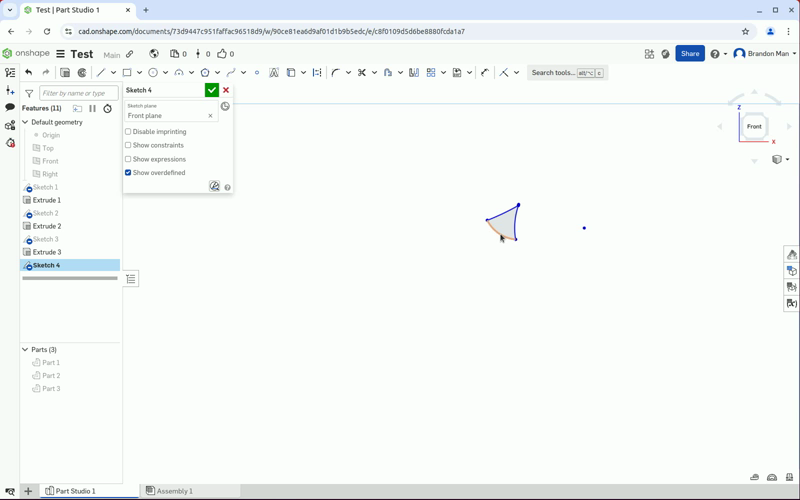
scroll(6)
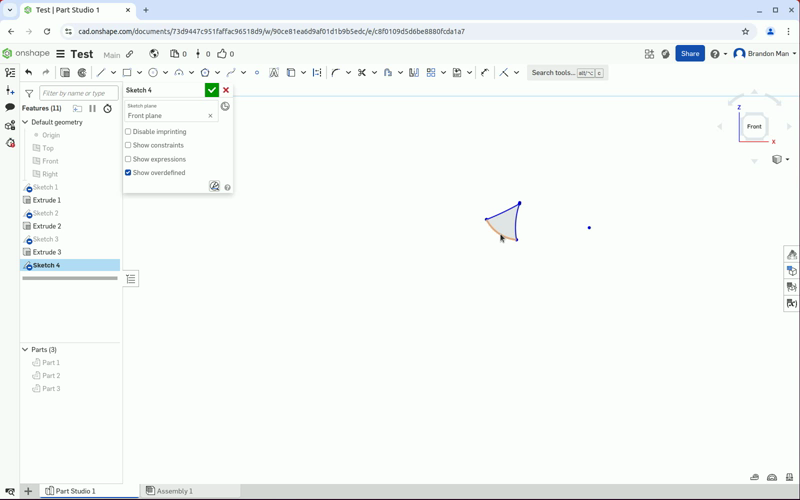
scroll(6)
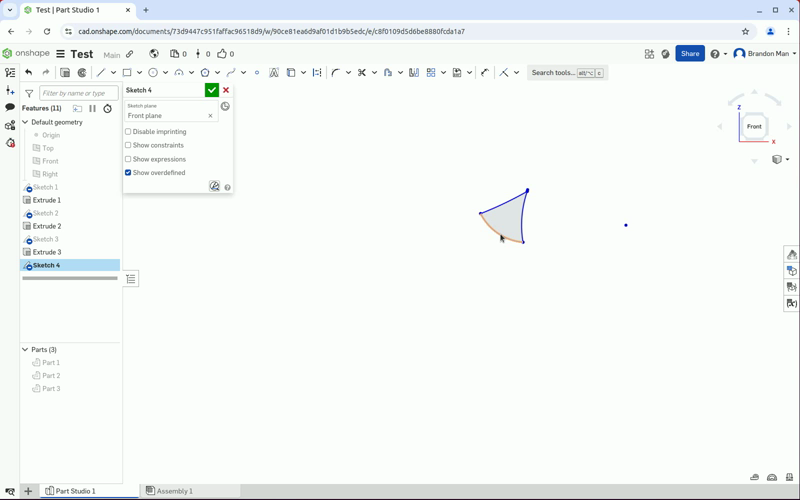
scroll(6)
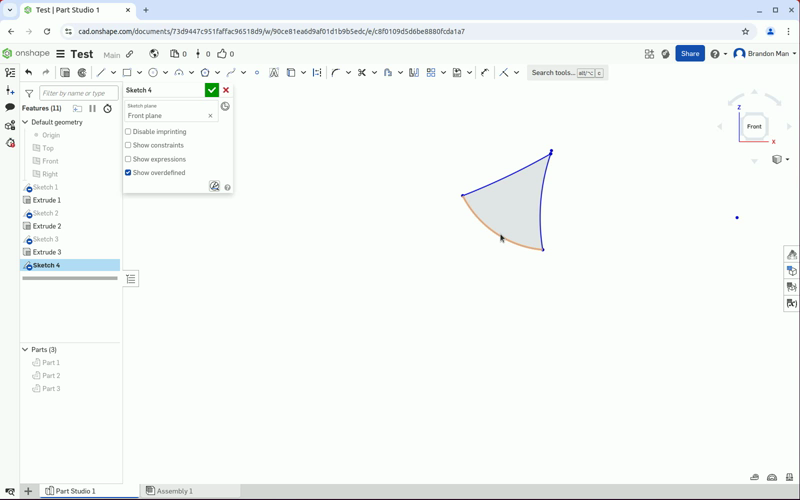
scroll(6)
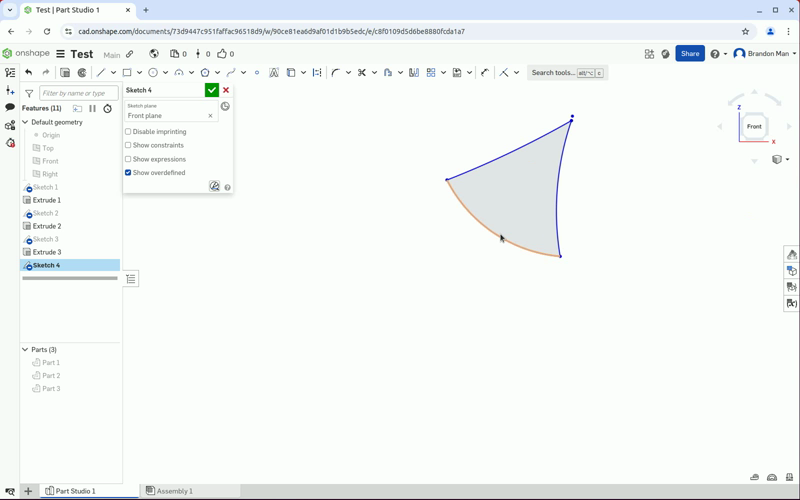
scroll(6)
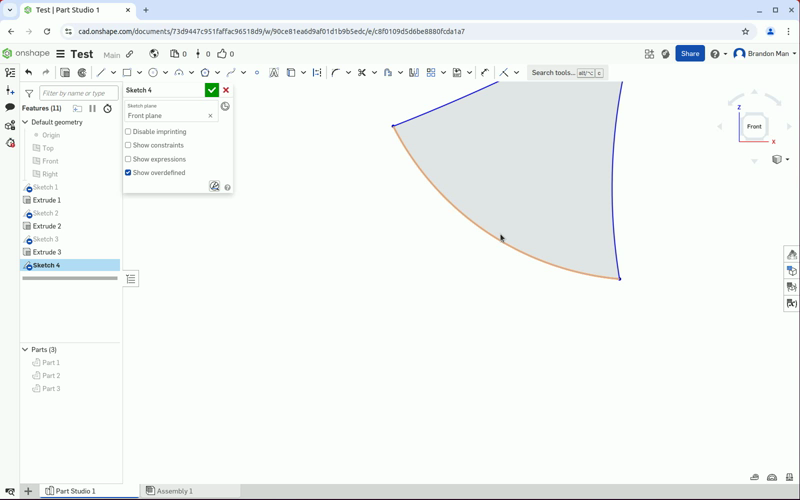
click(500, 233)
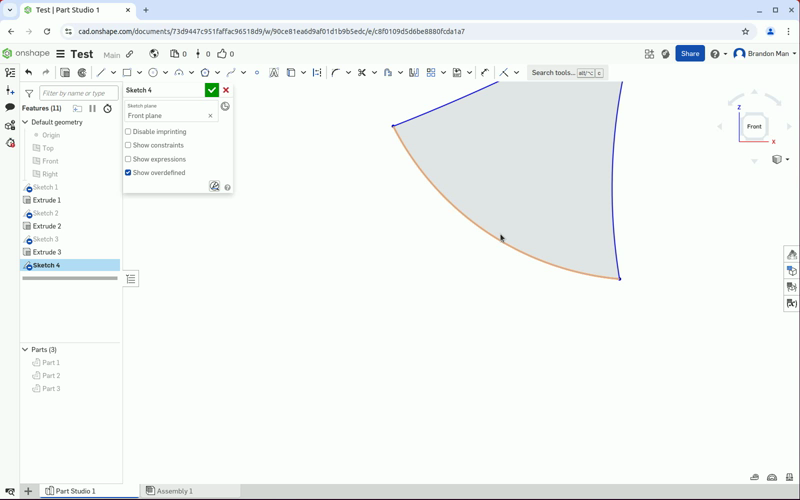
scroll(-6)
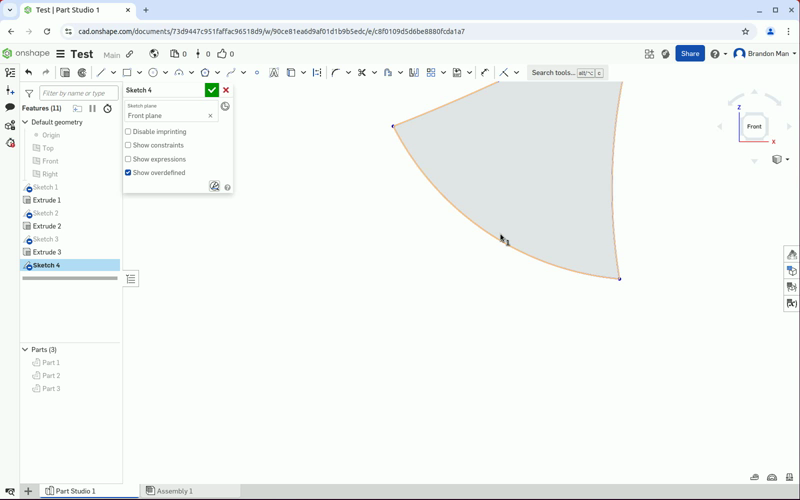
scroll(-6)
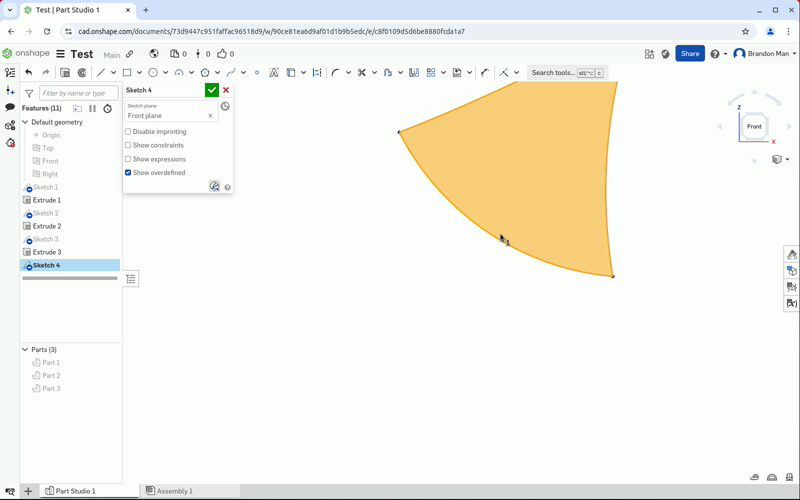
scroll(-6)
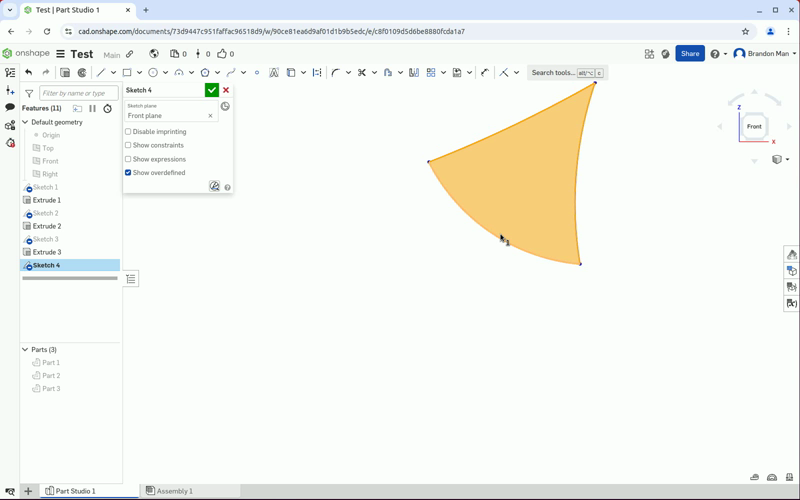
scroll(-6)
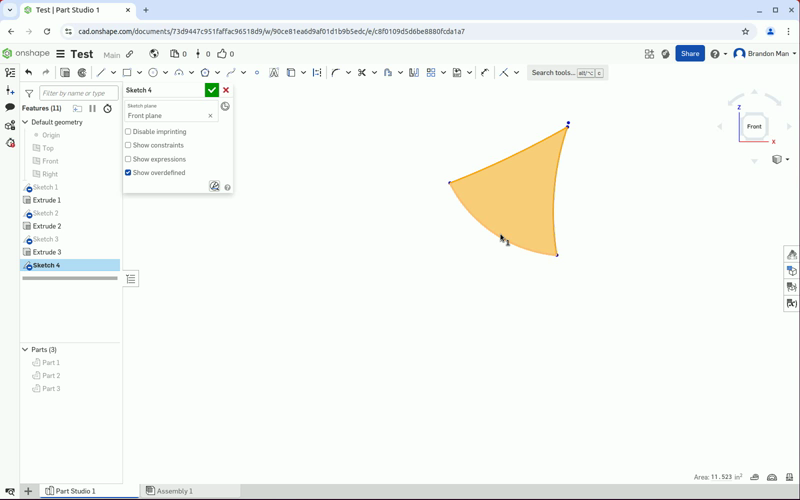
scroll(-6)
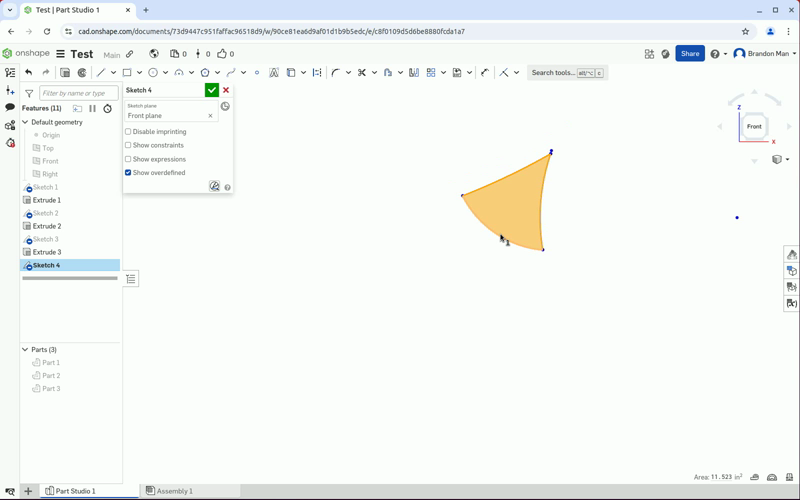
scroll(-6)
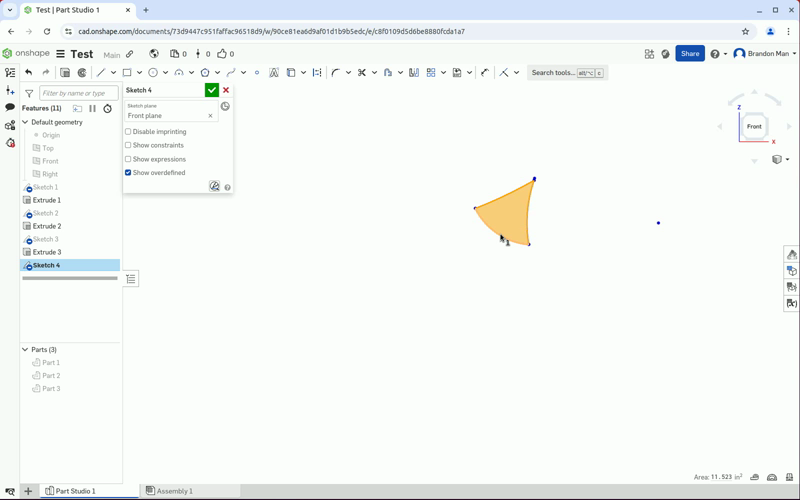
scroll(-6)
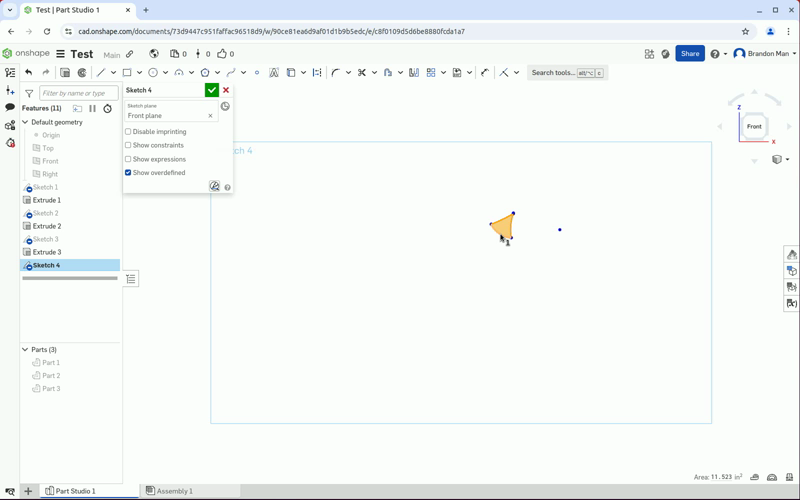
mouse_move(73, 352)
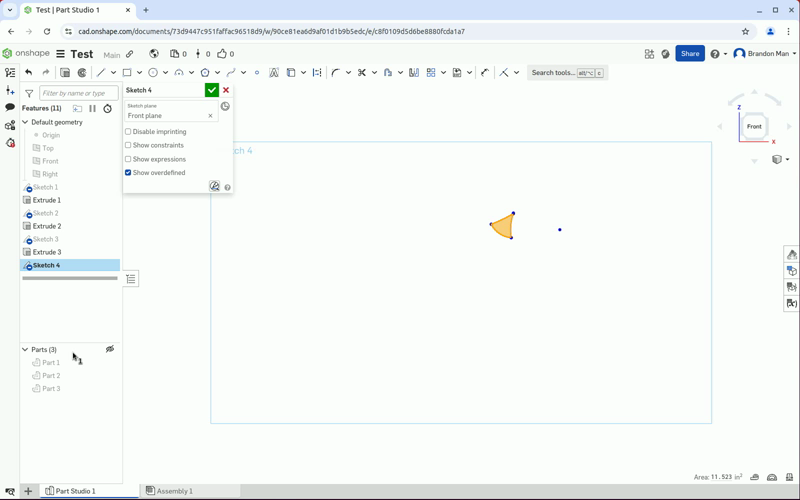
key(shift+y)
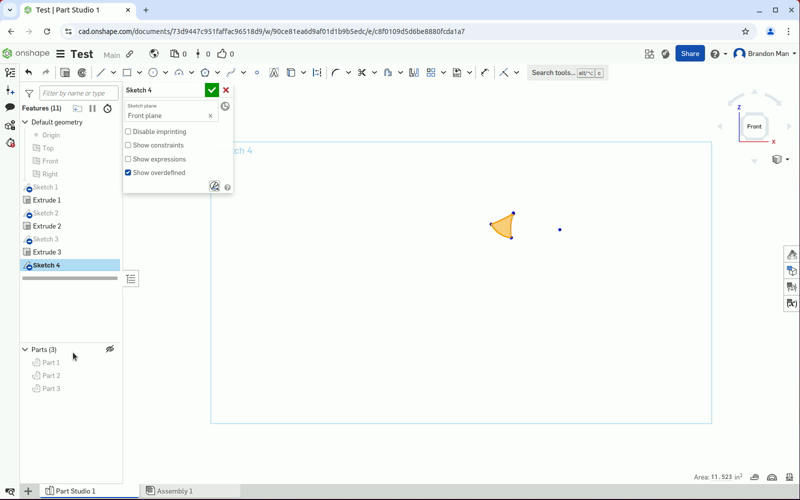
key(shift+e)
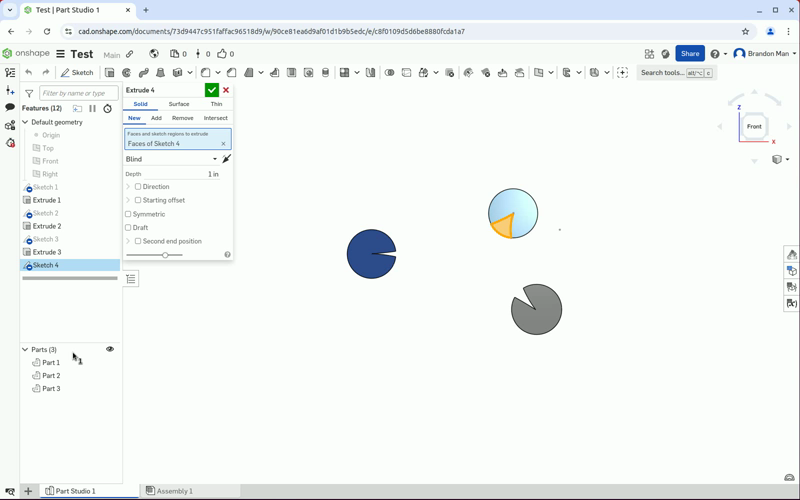
mouse_move(143, 106)
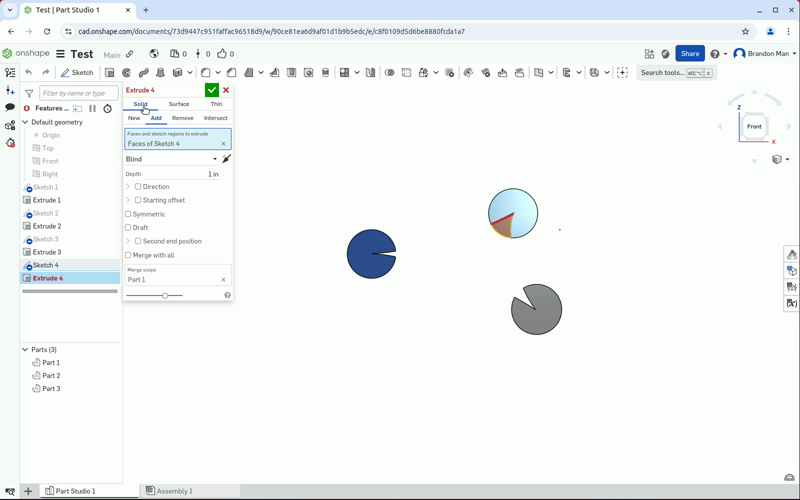
click(143, 106)
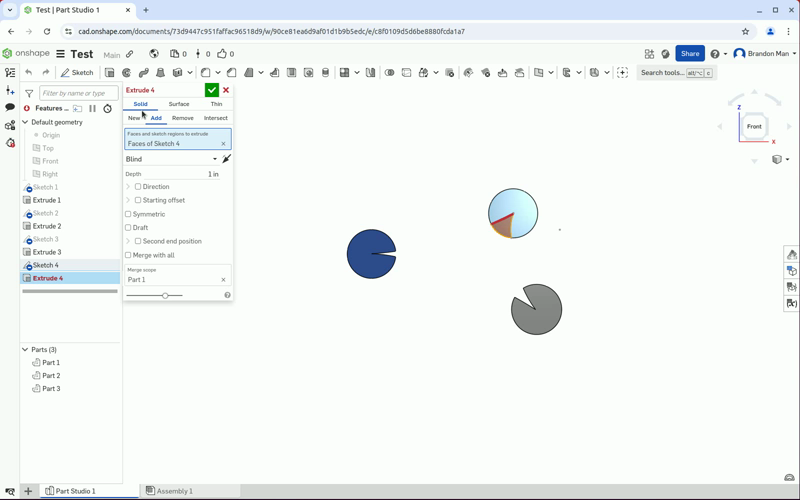
mouse_move(137, 120)
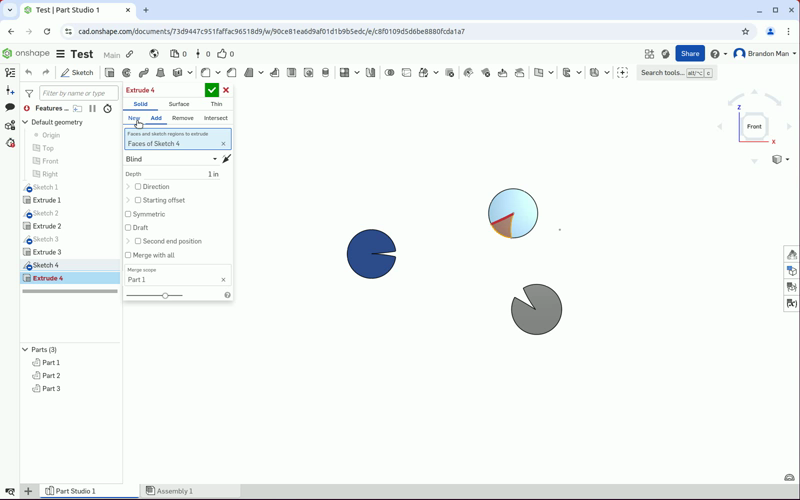
click(137, 120)
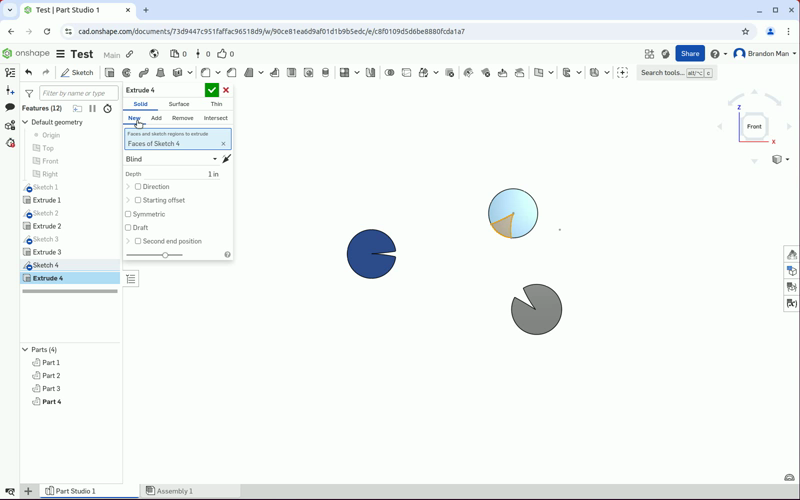
key(tab, 4)
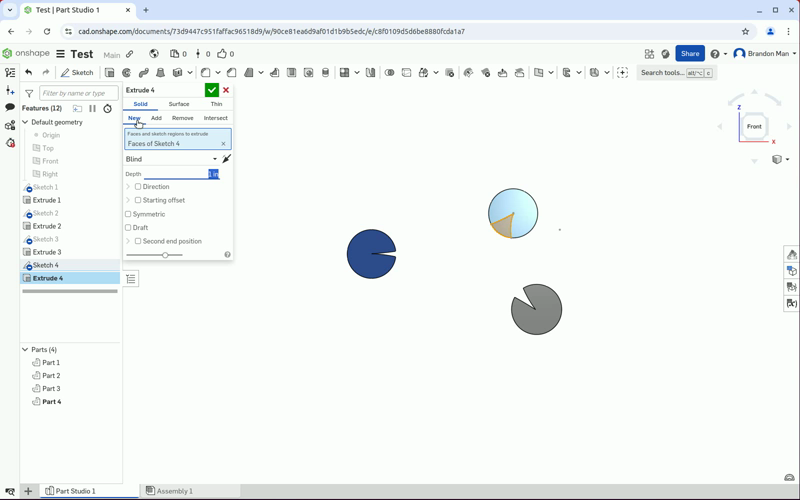
text(3.37)
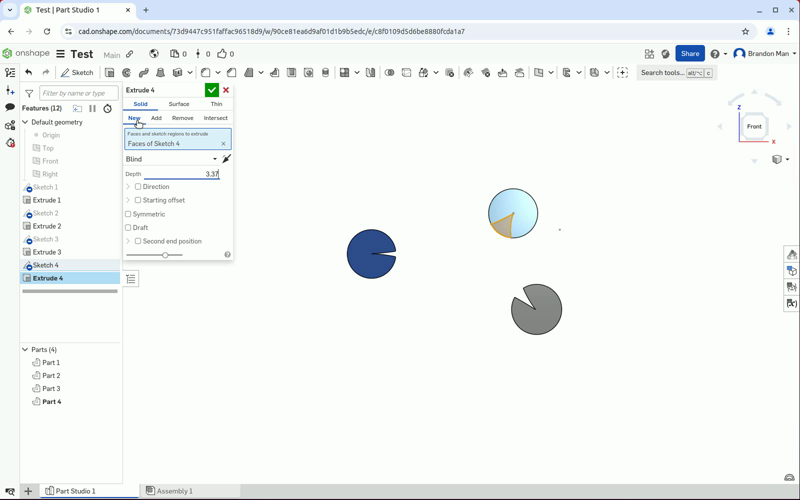
key(tab, 3)
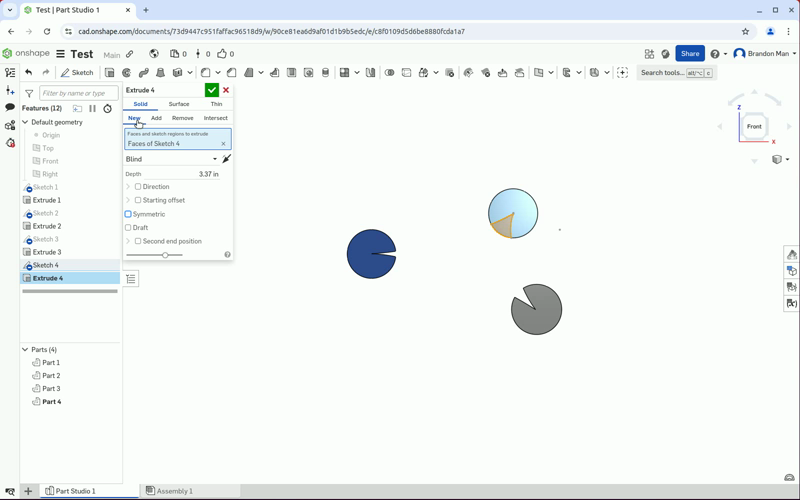
key(space)
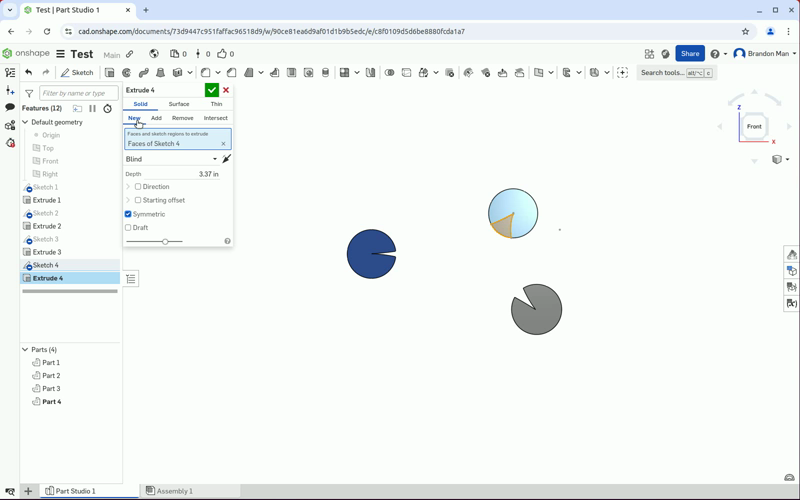
key(enter)
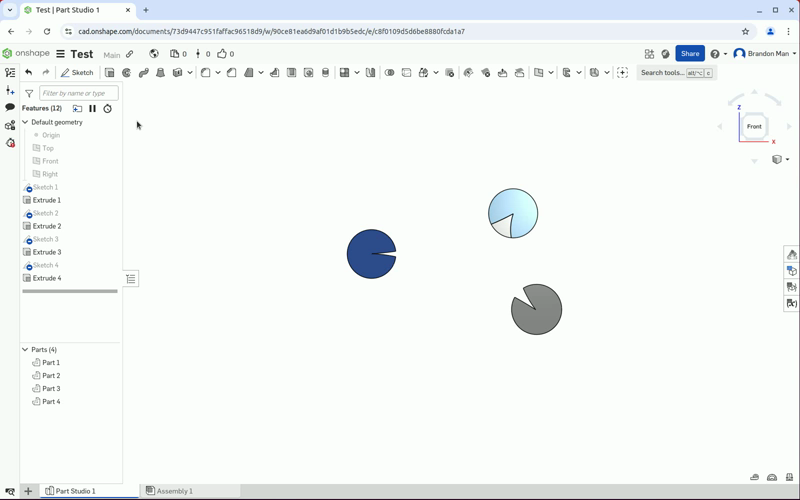
key(shift+h)
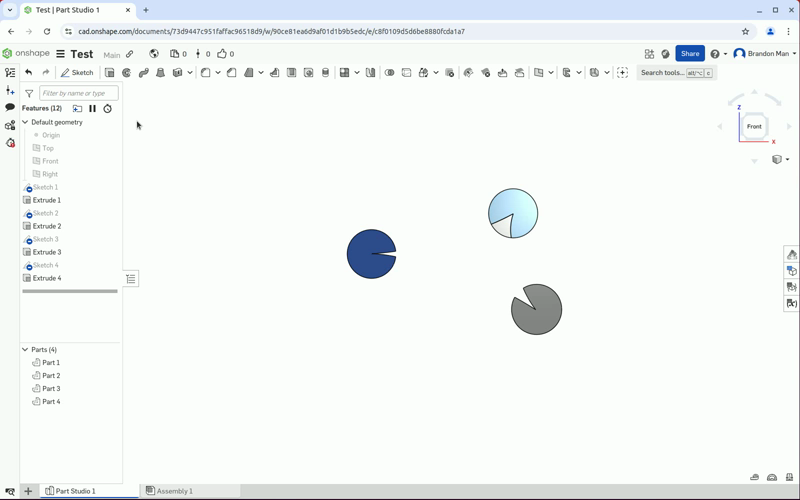
key(shift+h)
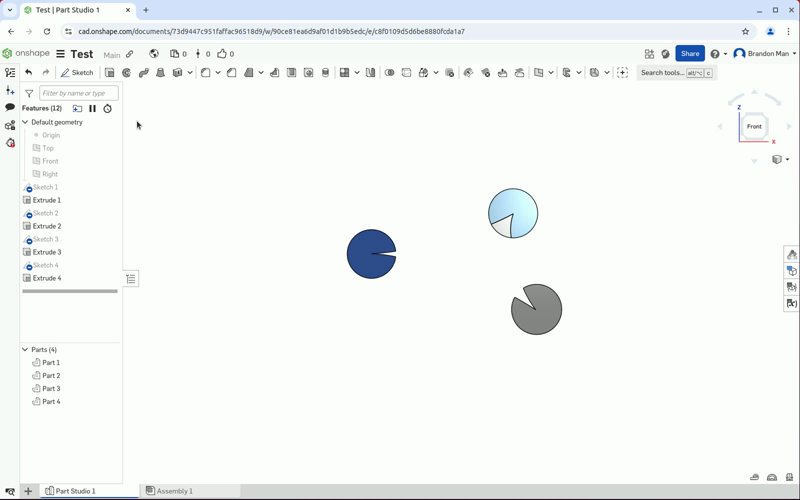
mouse_move(73, 189)
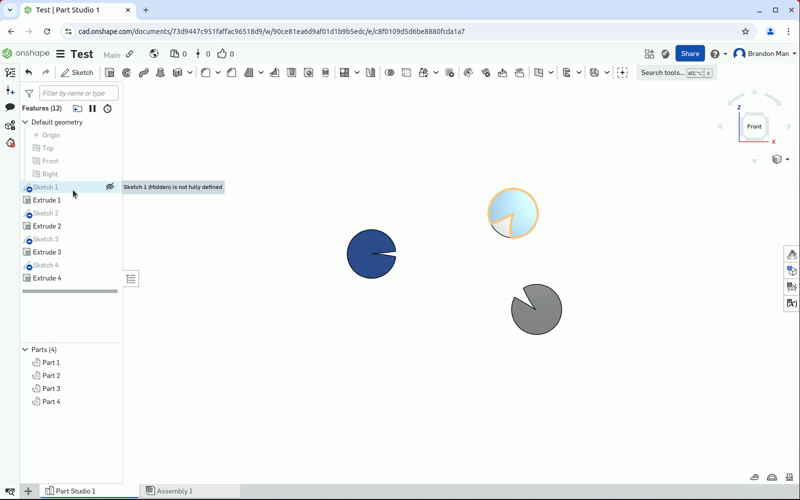
click(73, 189)
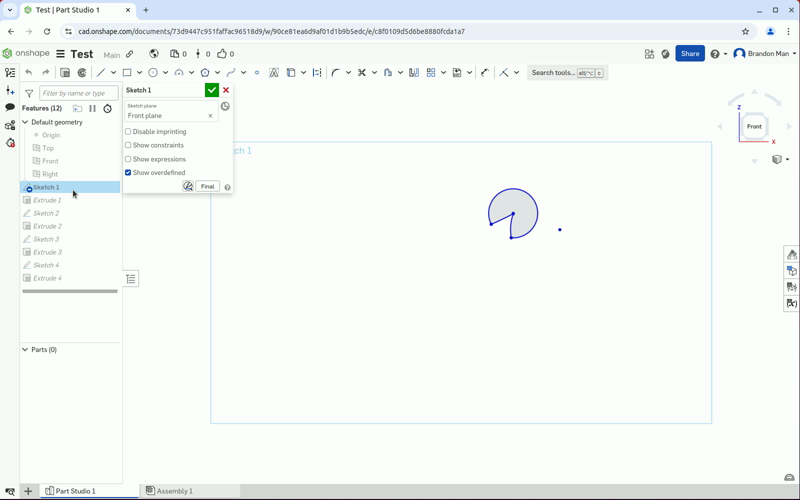
mouse_move(229, 92)
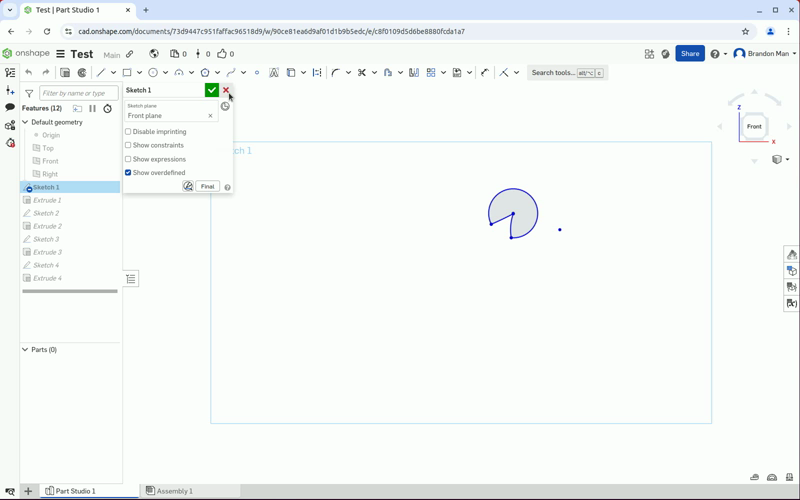
click(229, 92)
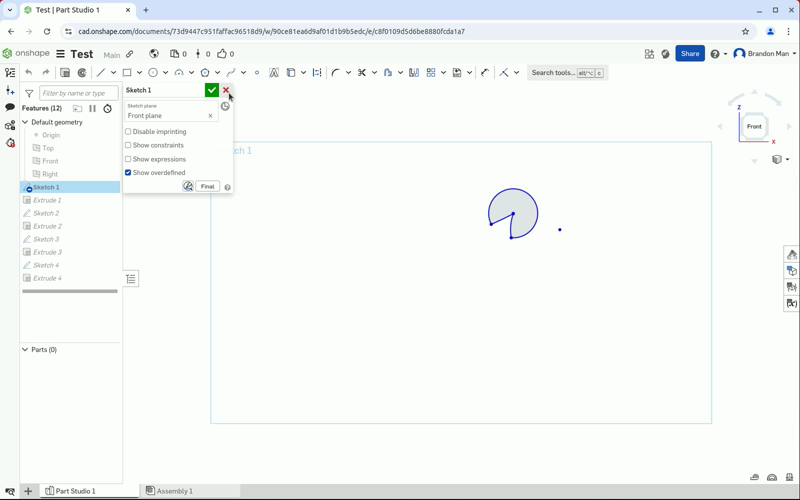
key(shift+s)
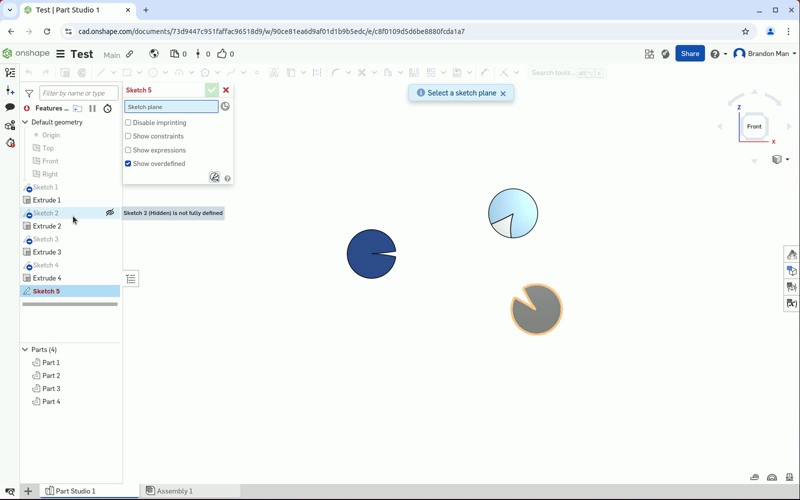
scroll(3)
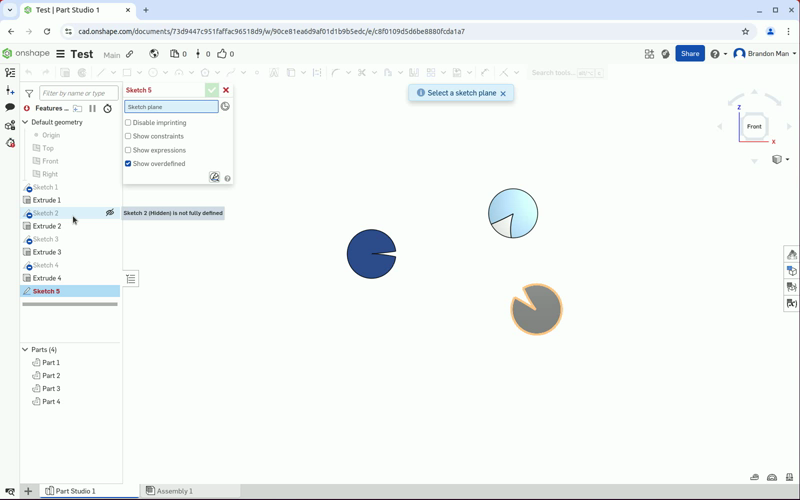
mouse_move(73, 163)
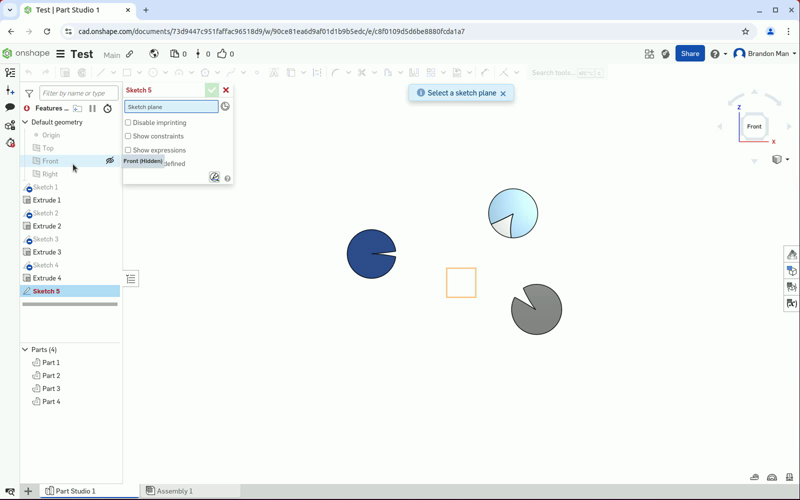
click(73, 163)
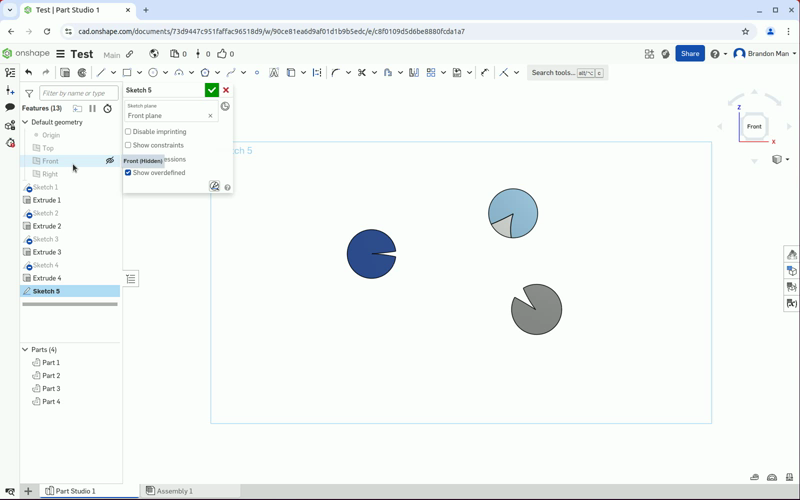
mouse_move(73, 352)
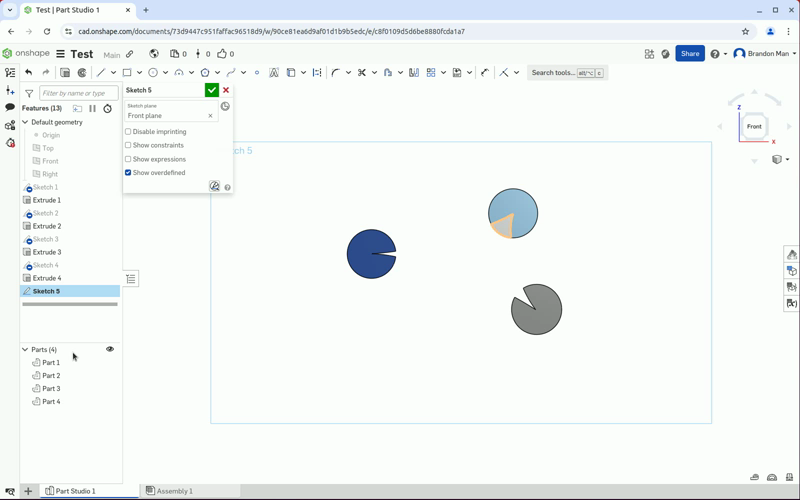
key(y)
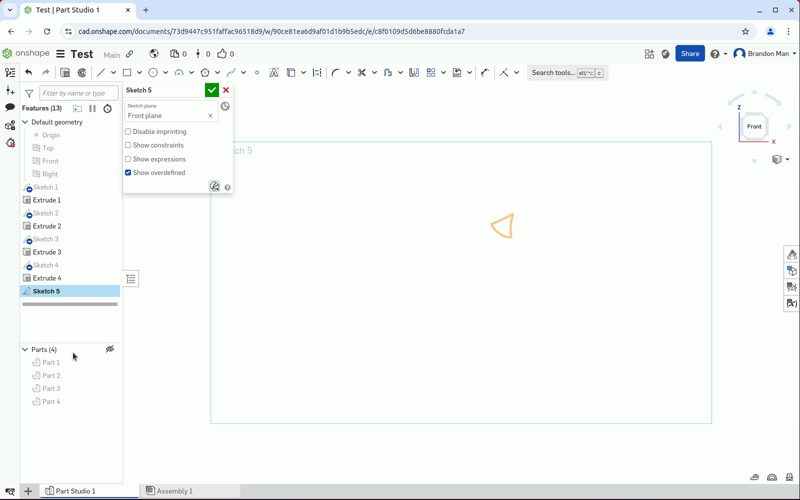
key(a)
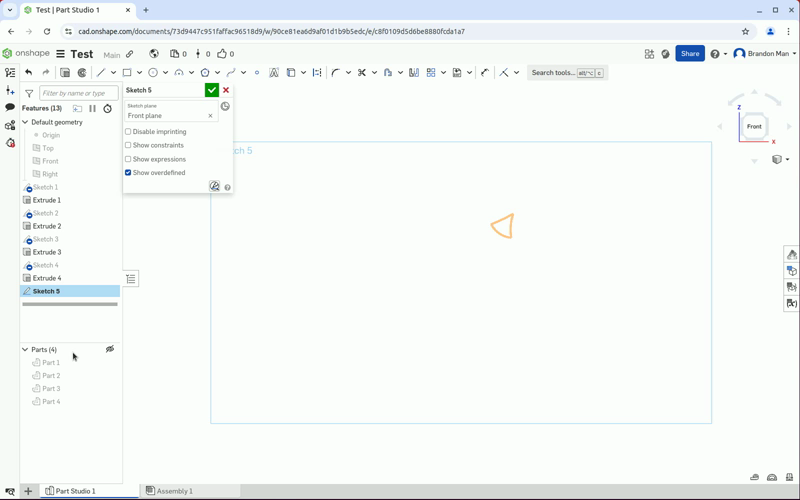
key_down(shift)
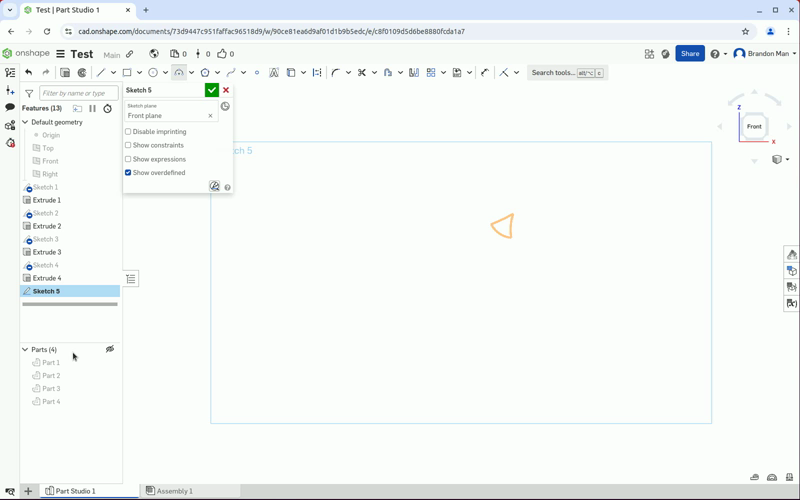
mouse_move(514, 297)
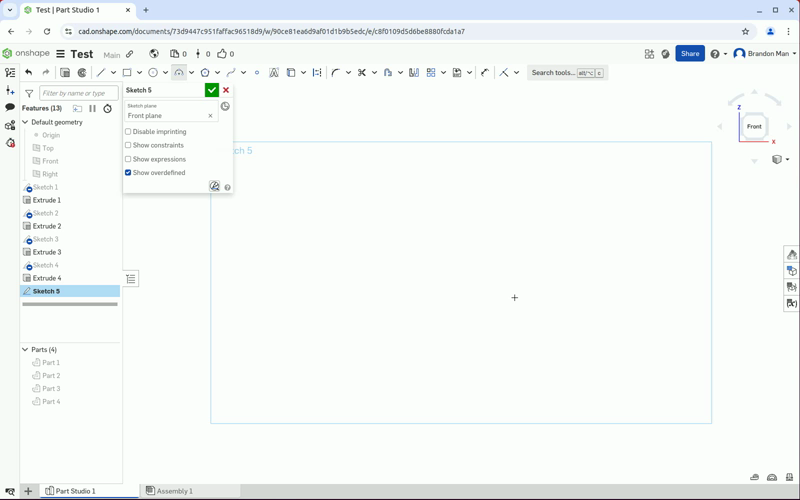
click(514, 297)
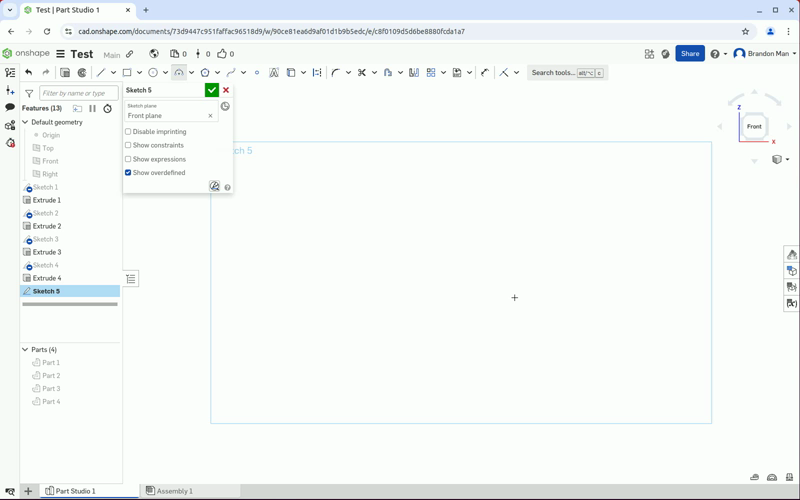
key_up(shift)
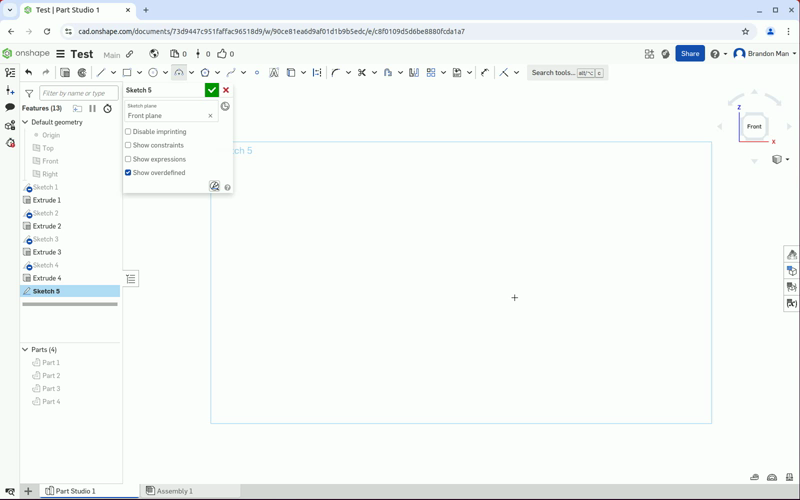
key_down(shift)
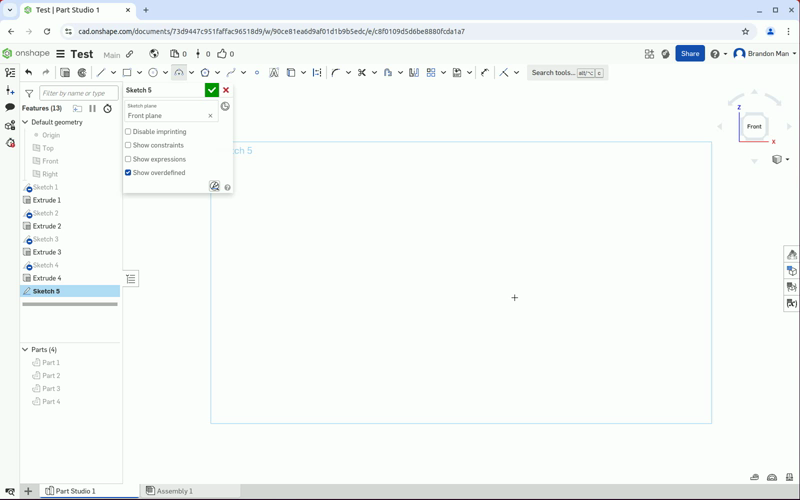
mouse_move(535, 309)
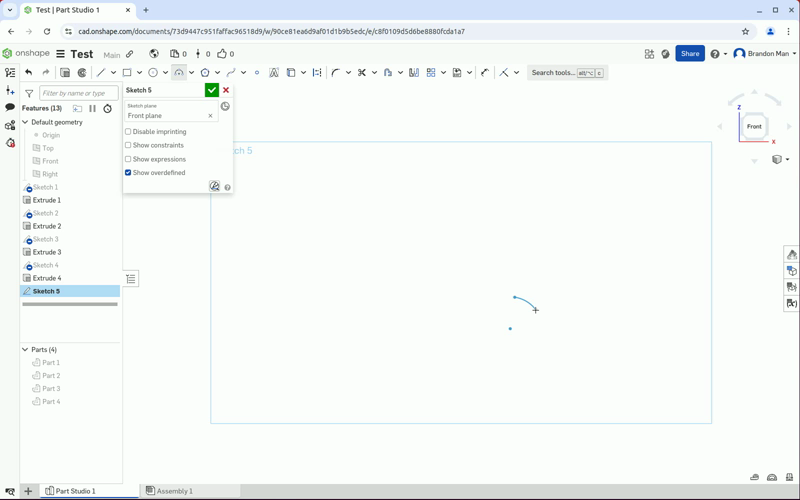
click(535, 309)
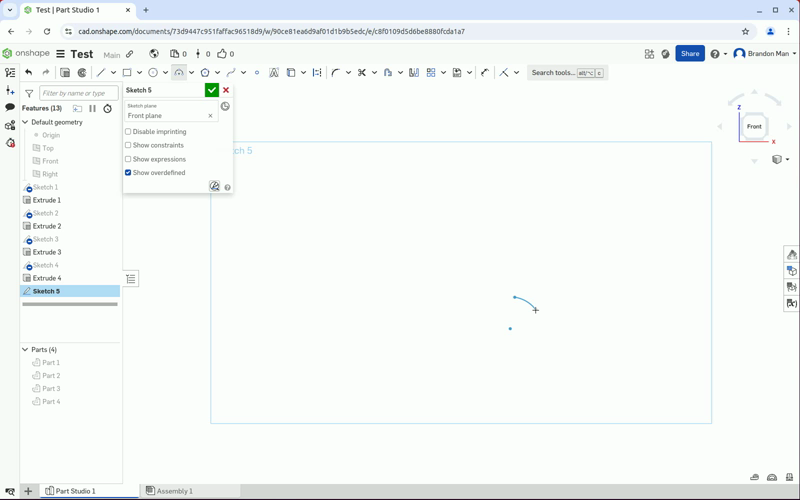
mouse_move(525, 303)
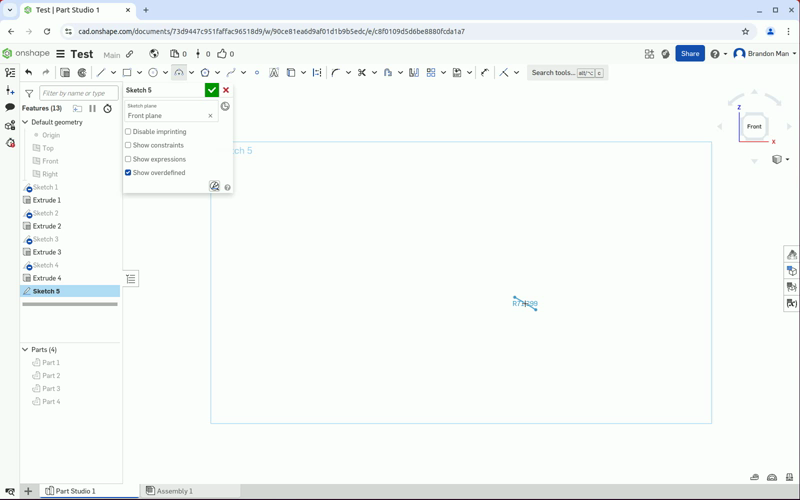
click(525, 303)
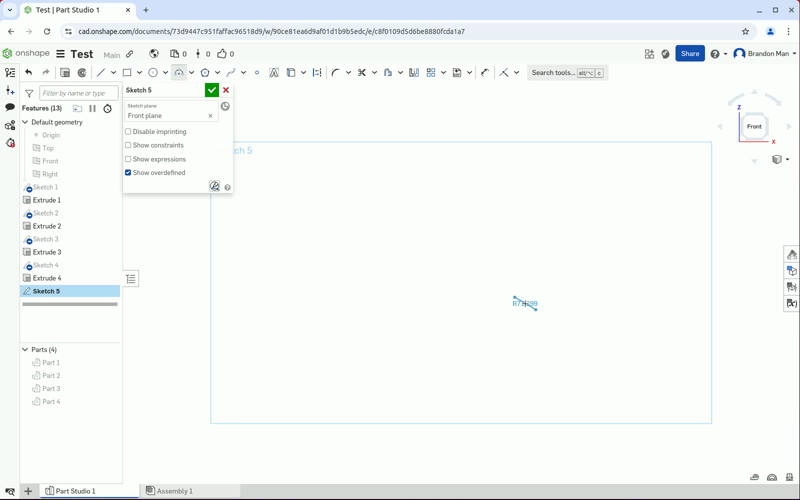
key_up(shift)
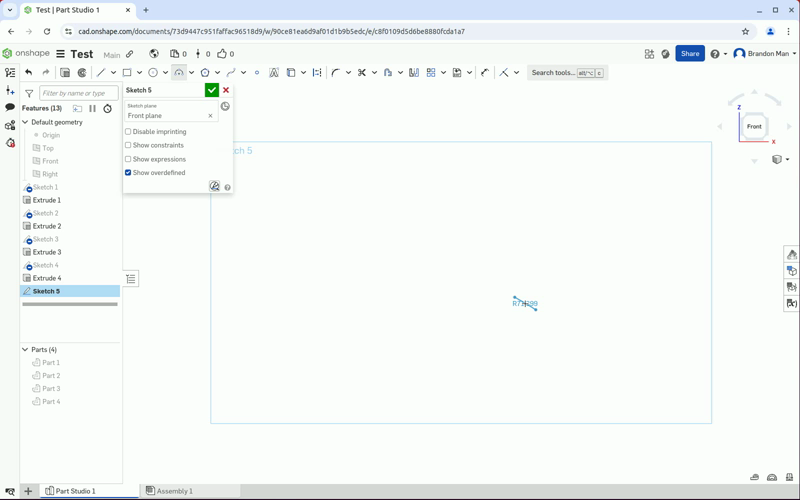
mouse_move(535, 309)
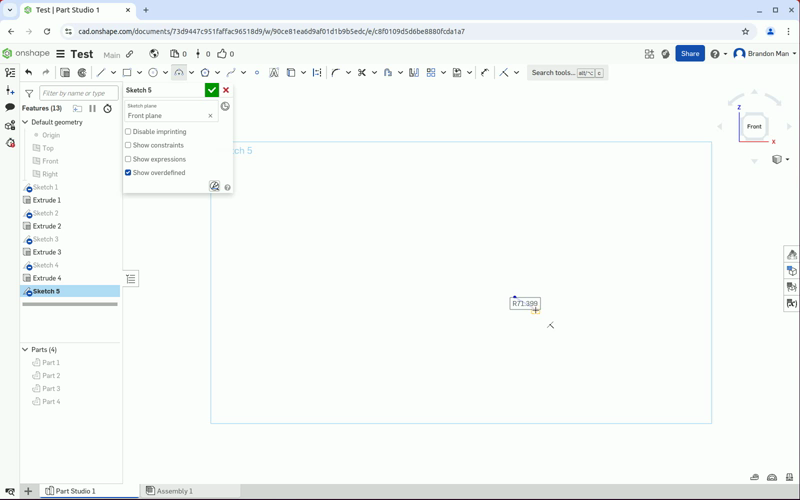
click(535, 309)
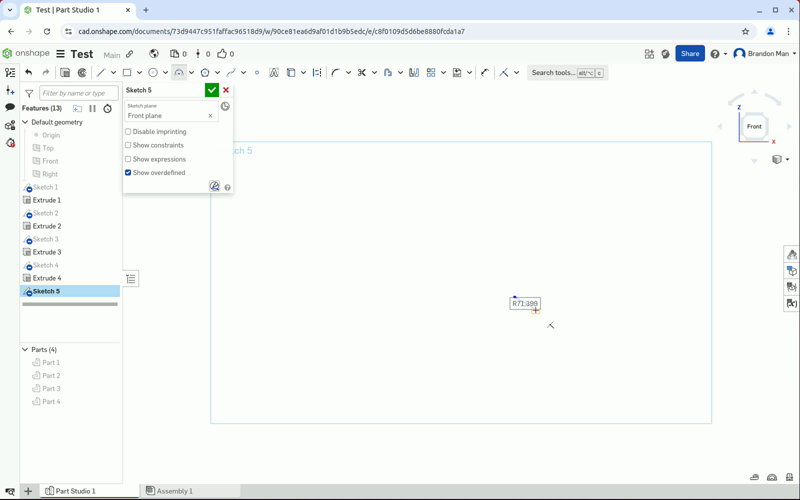
key_down(shift)
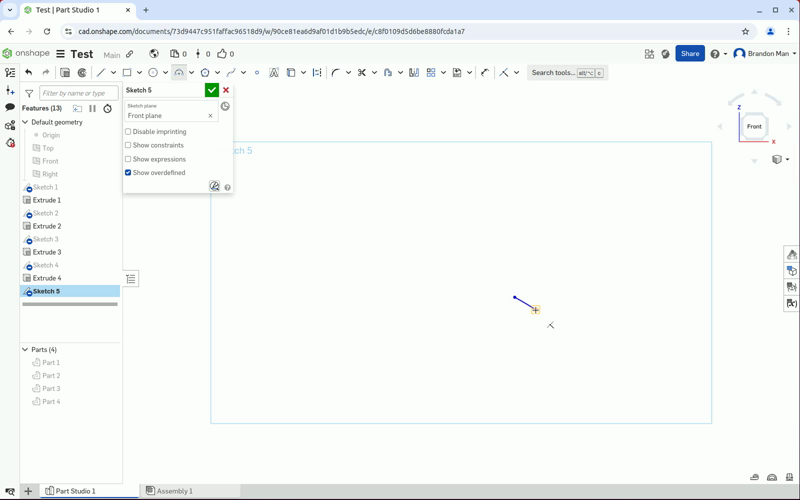
mouse_move(523, 288)
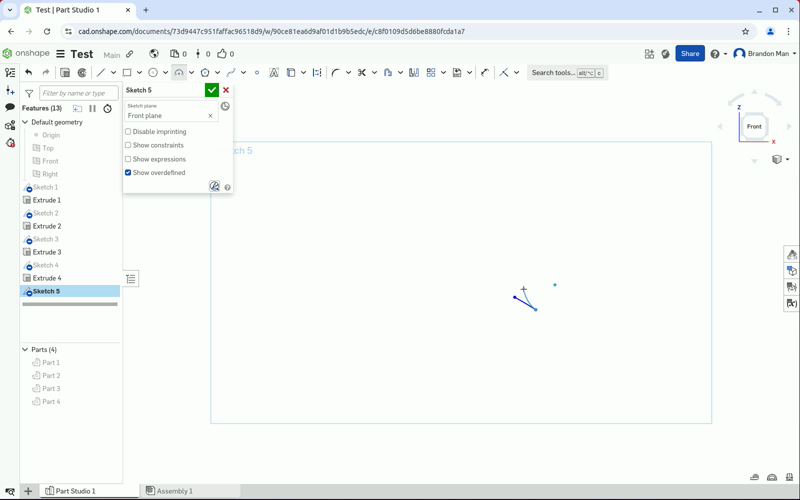
click(523, 288)
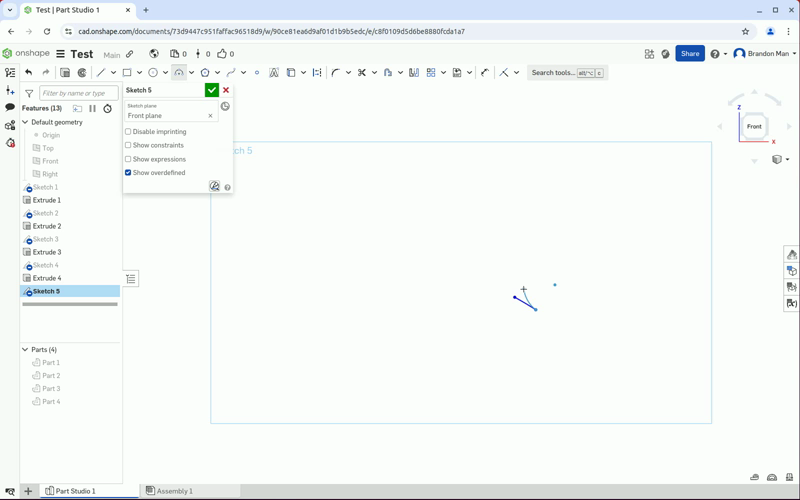
mouse_move(528, 299)
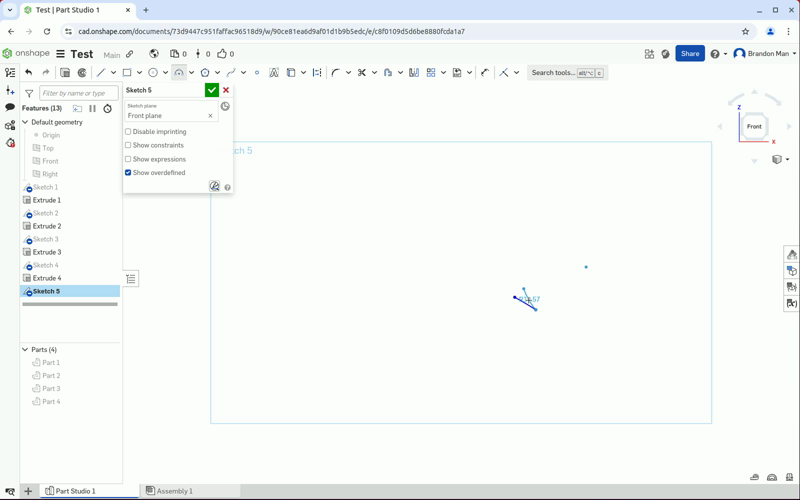
click(528, 299)
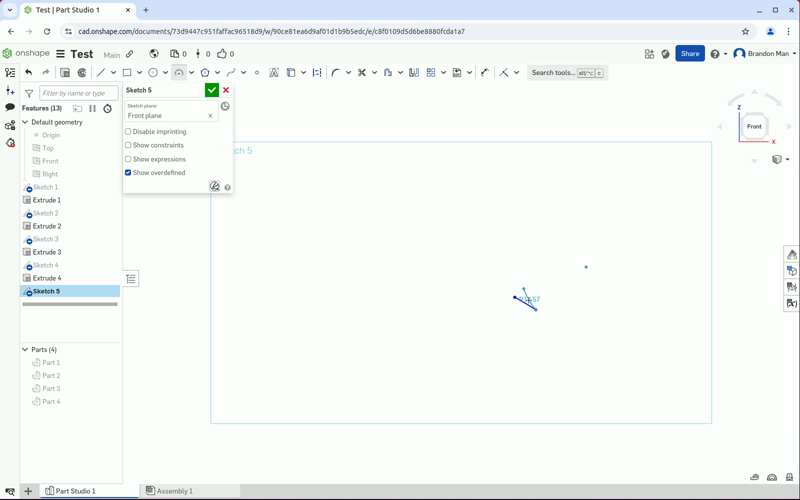
key_up(shift)
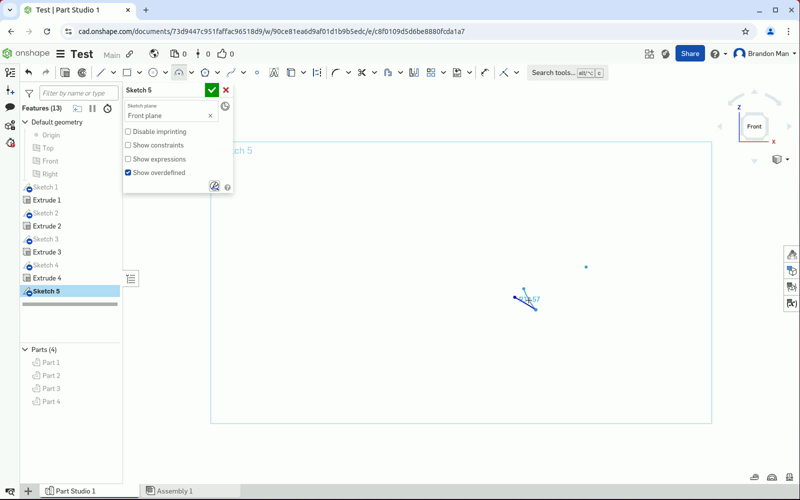
mouse_move(523, 288)
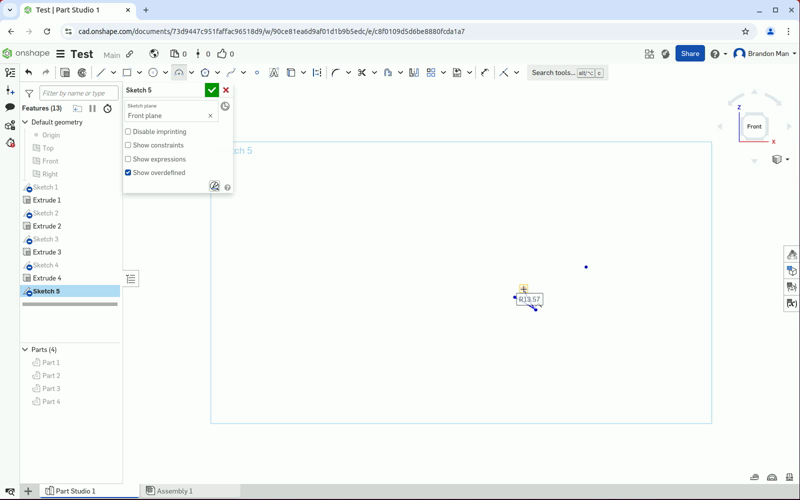
click(523, 288)
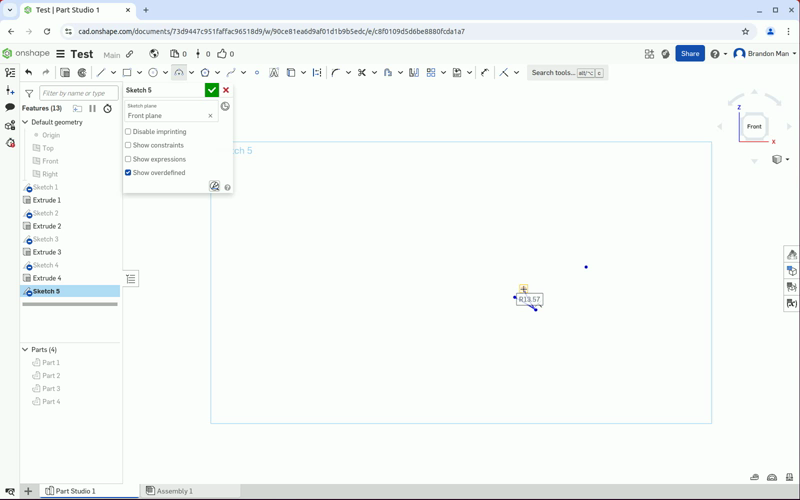
mouse_move(514, 297)
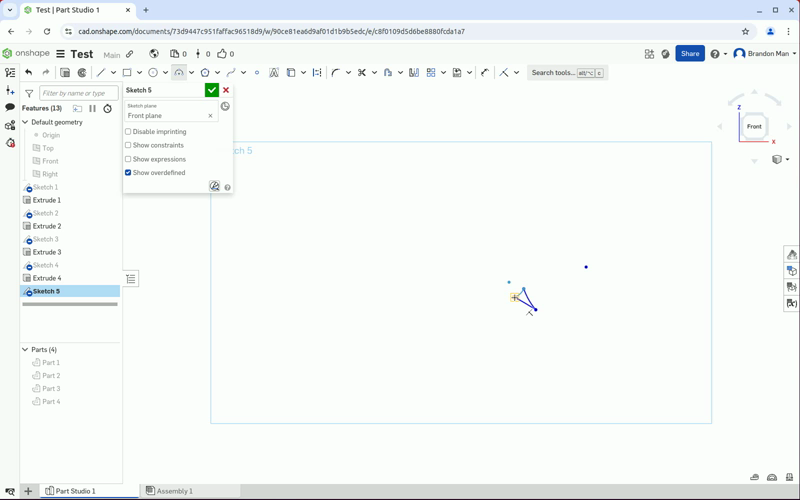
click(514, 297)
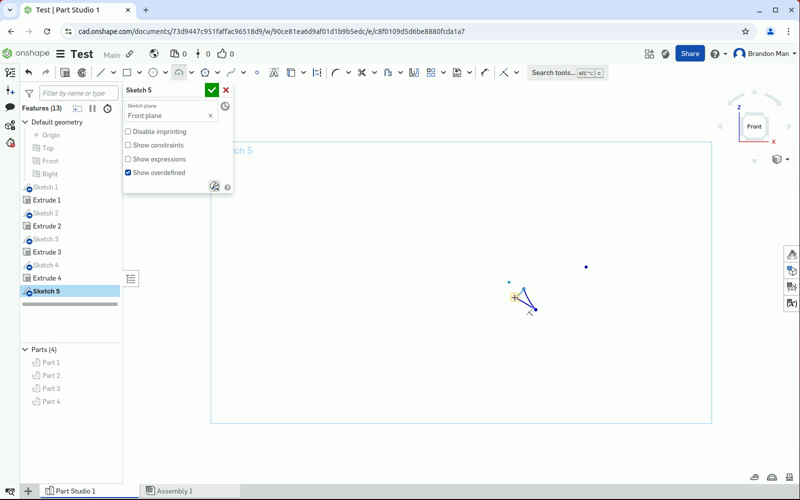
key_down(shift)
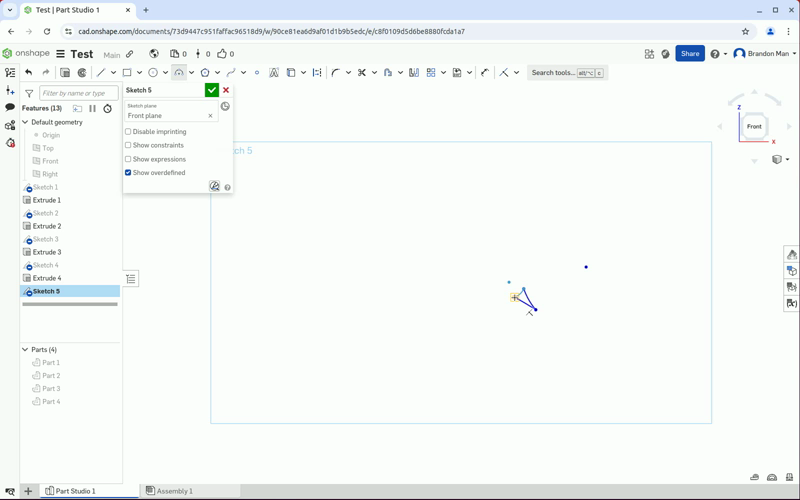
mouse_move(518, 292)
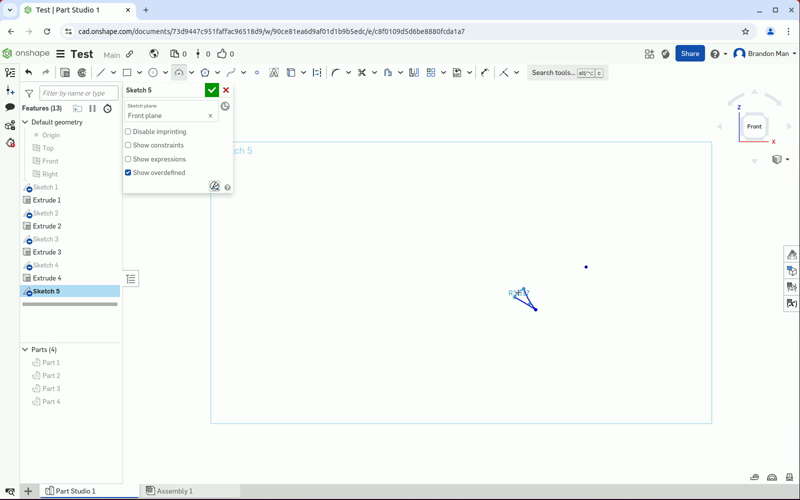
click(518, 292)
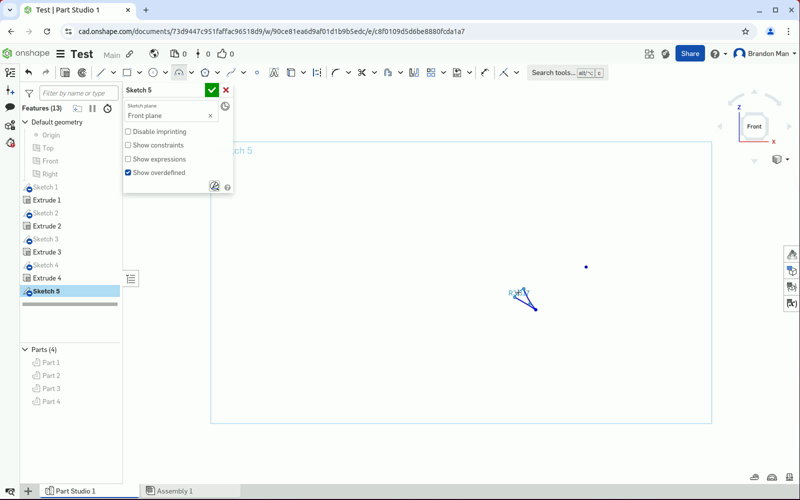
key_up(shift)
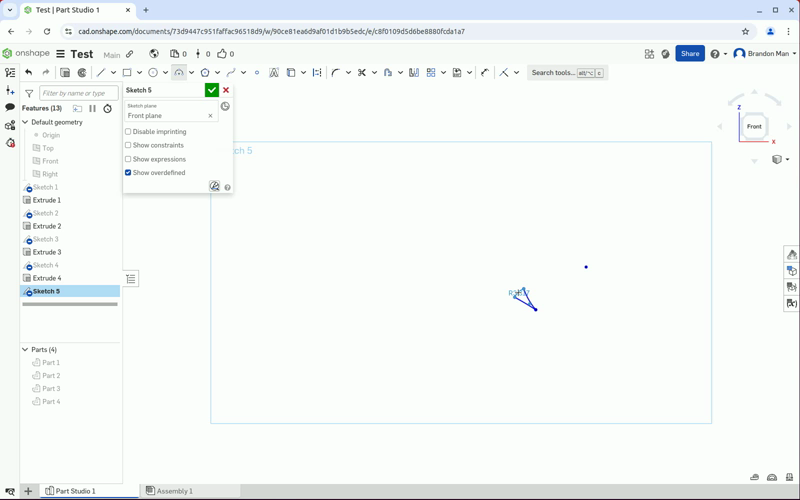
key(esc)
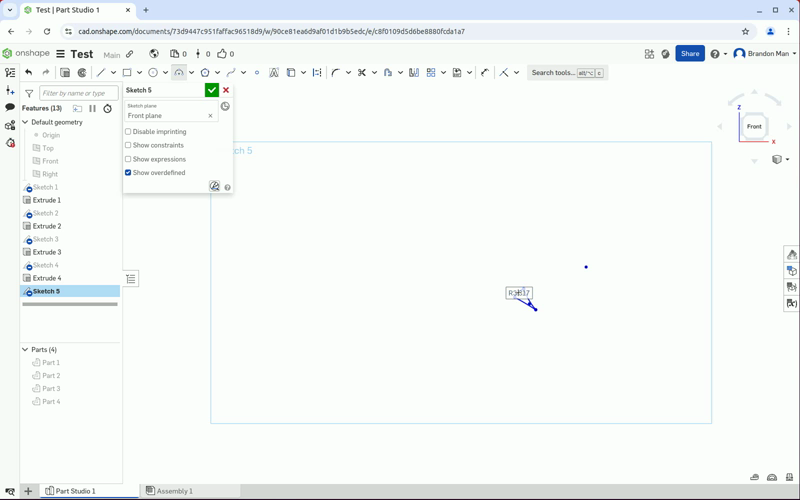
mouse_move(517, 293)
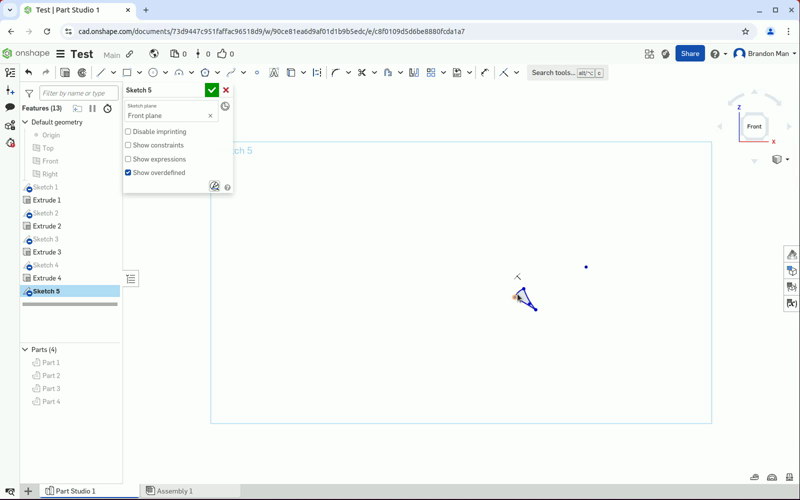
scroll(6)
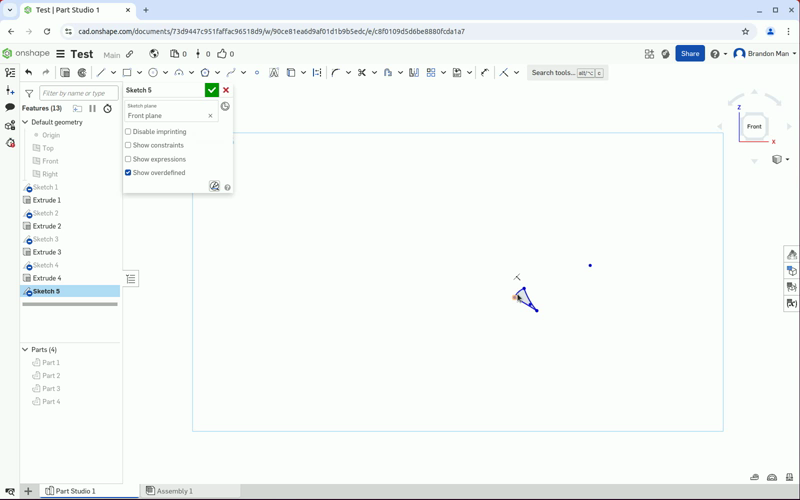
scroll(6)
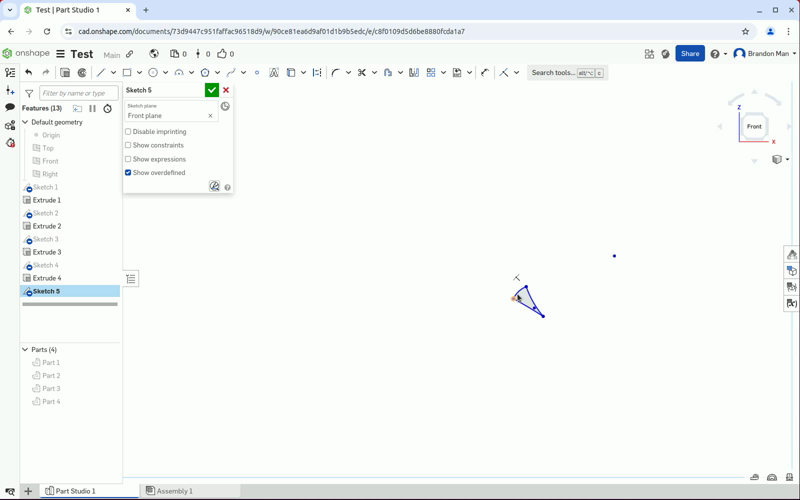
scroll(6)
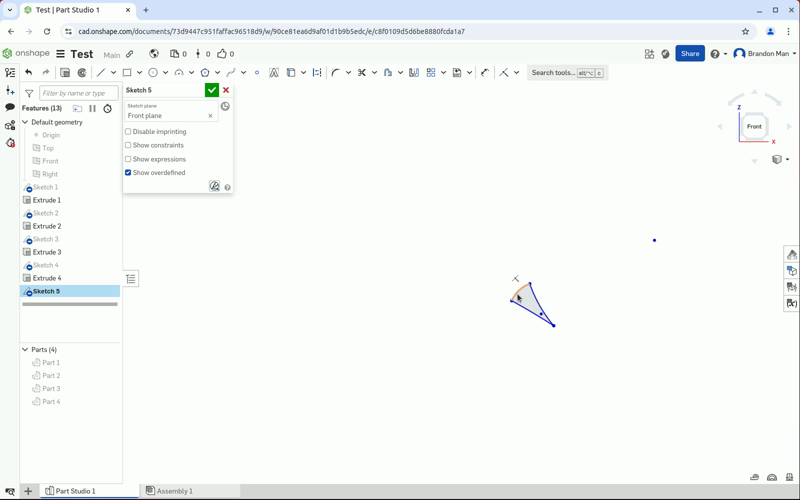
scroll(6)
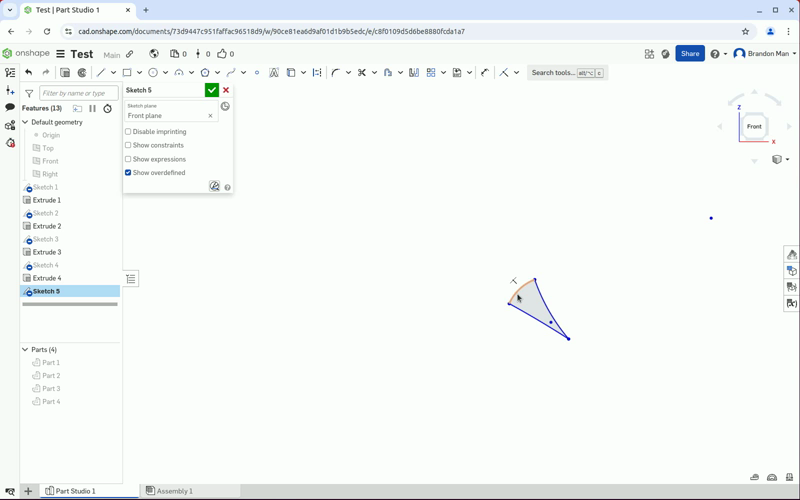
scroll(6)
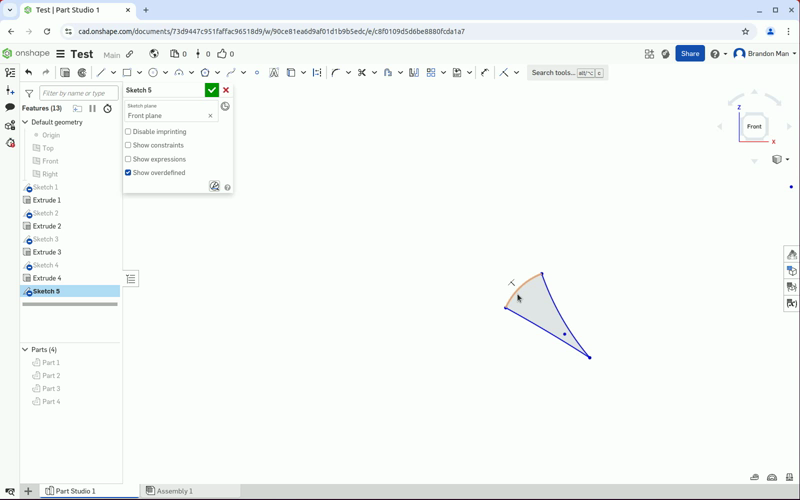
scroll(6)
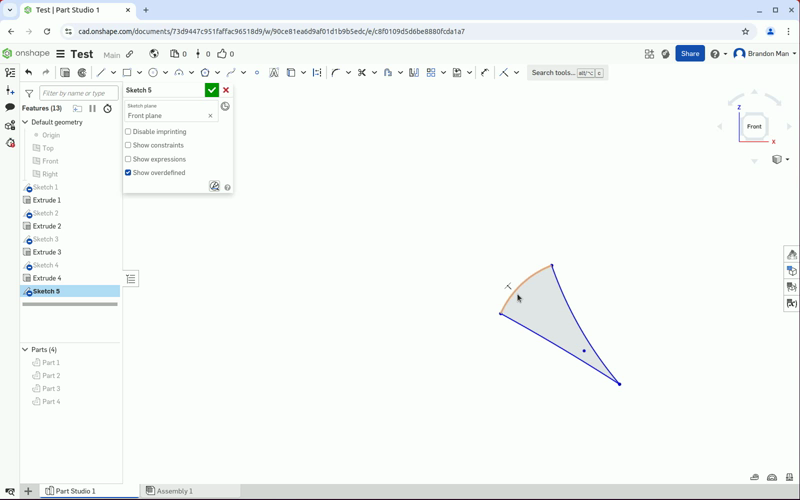
scroll(6)
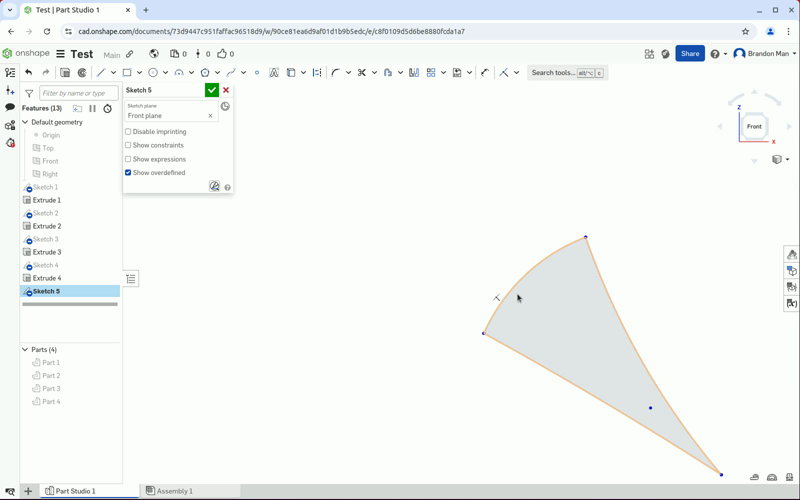
click(517, 293)
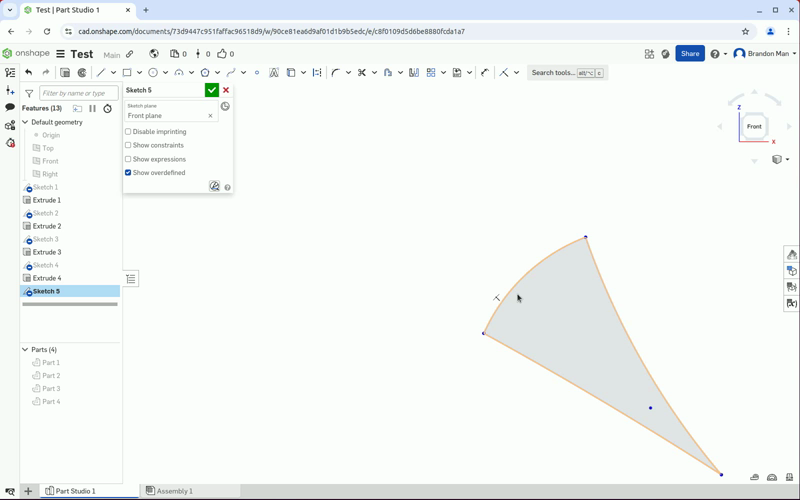
scroll(-6)
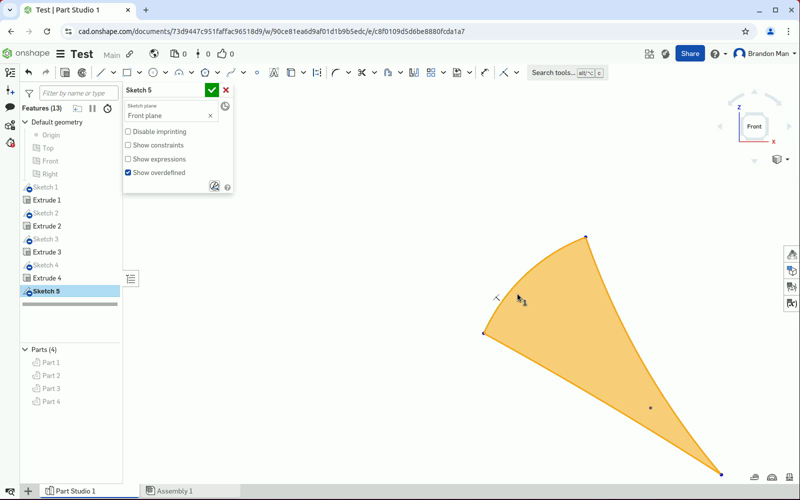
scroll(-6)
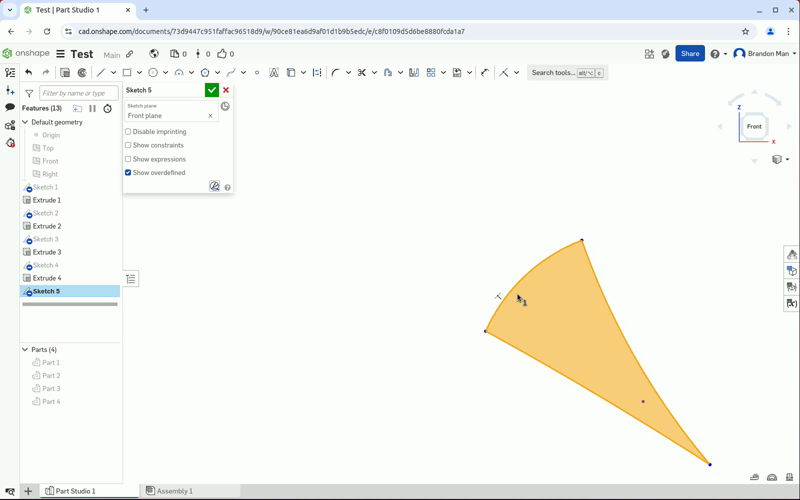
scroll(-6)
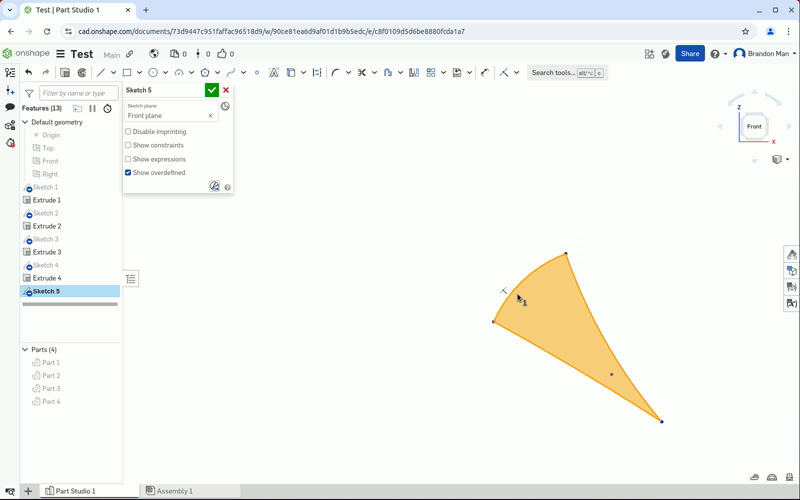
scroll(-6)
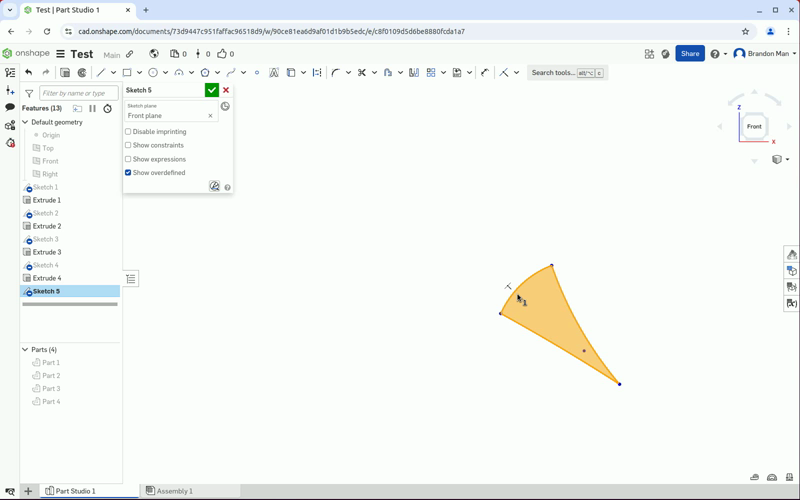
scroll(-6)
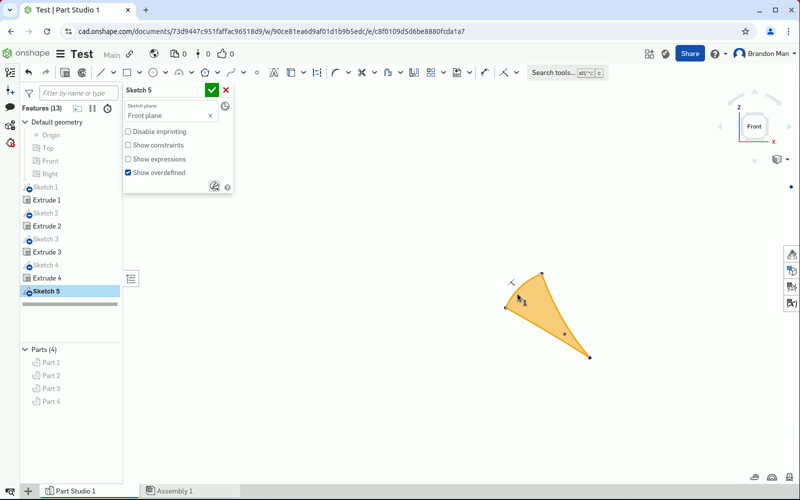
scroll(-6)
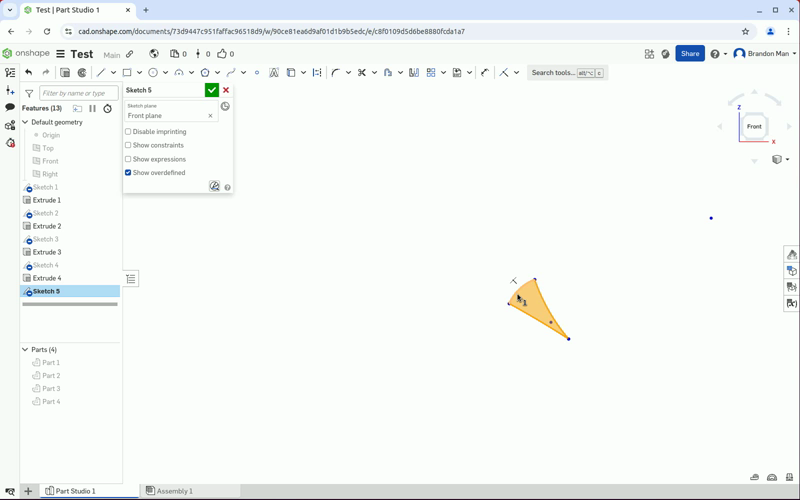
scroll(-6)
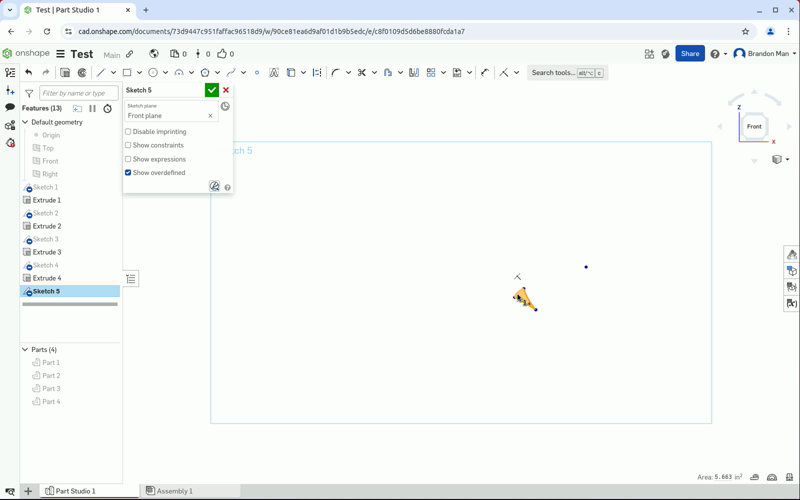
mouse_move(73, 352)
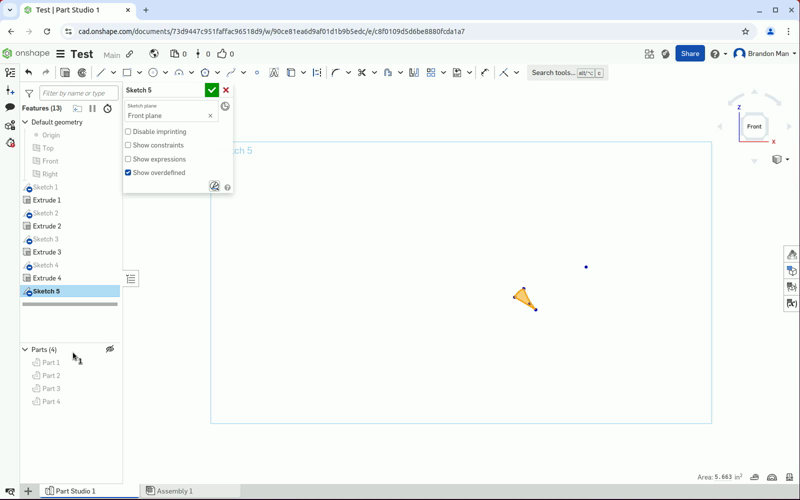
key(shift+y)
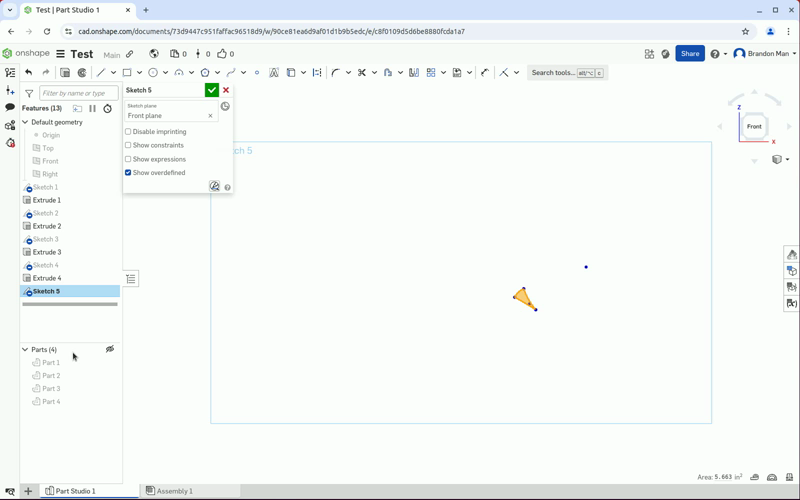
key(shift+e)
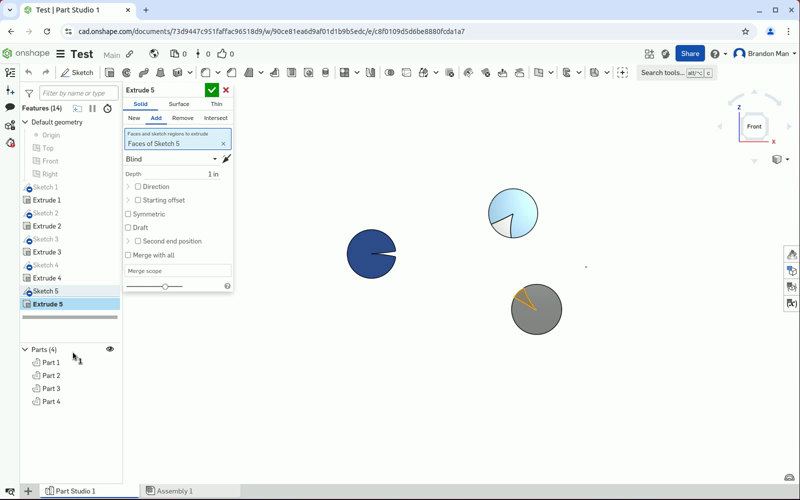
mouse_move(143, 106)
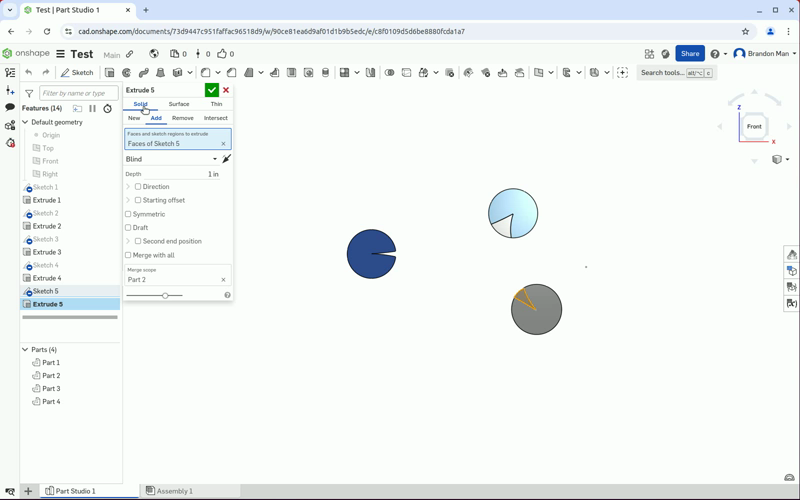
click(143, 106)
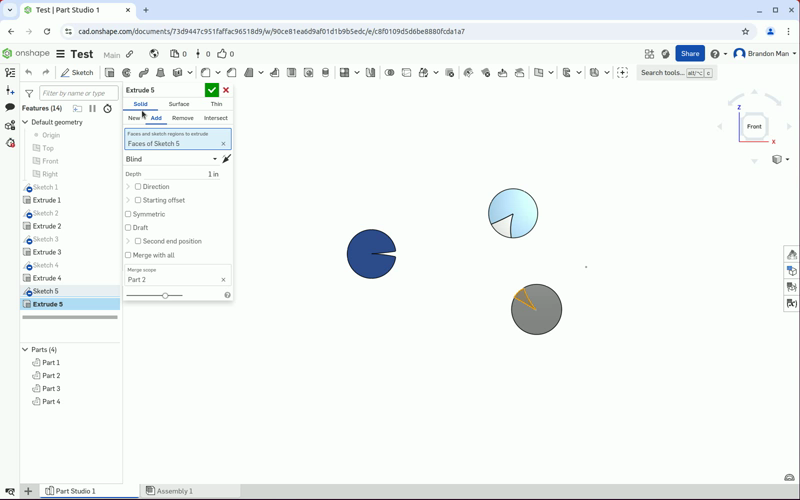
mouse_move(137, 120)
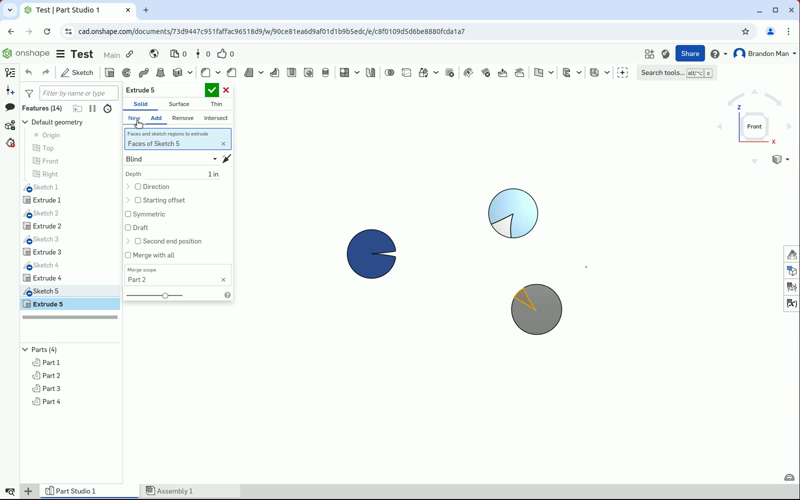
click(137, 120)
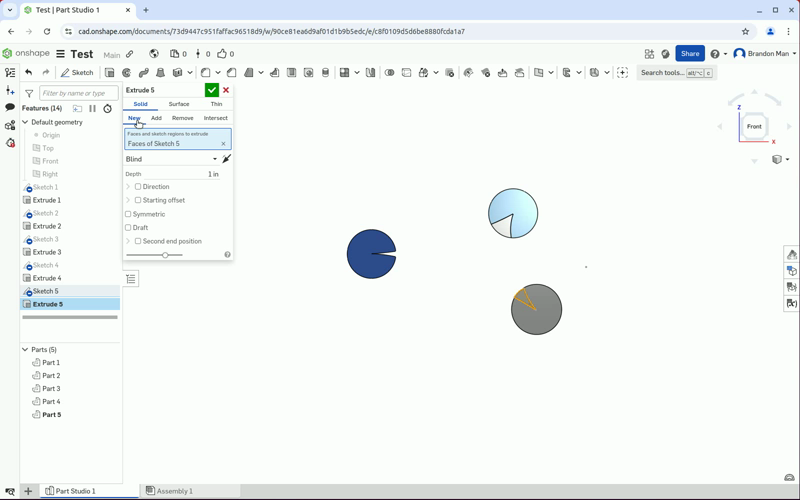
key(tab, 4)
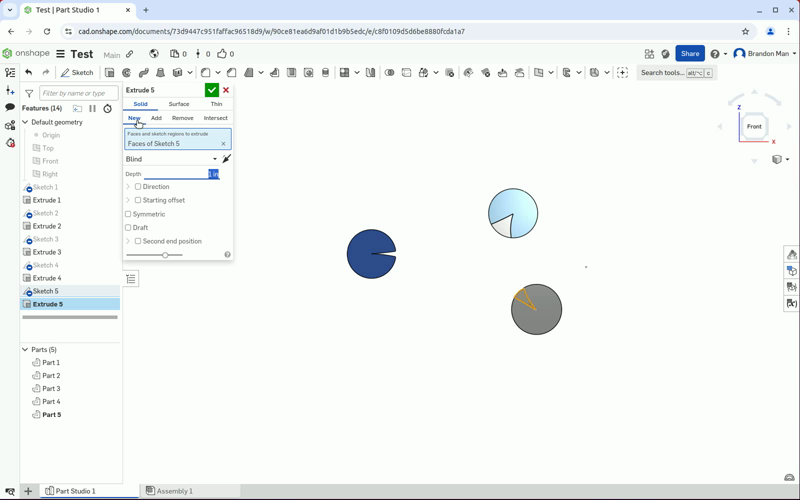
text(3.37)
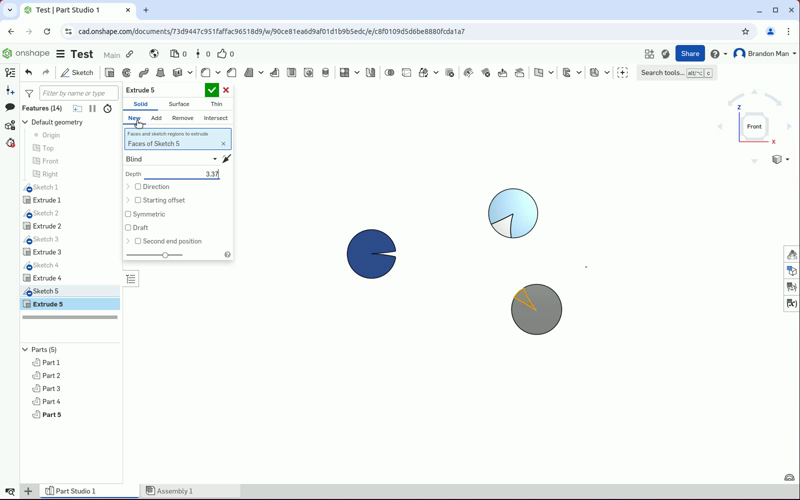
key(tab, 3)
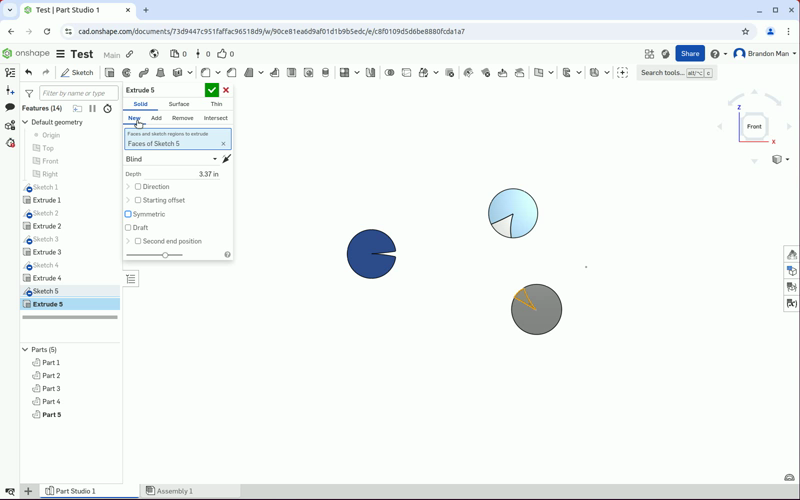
key(space)
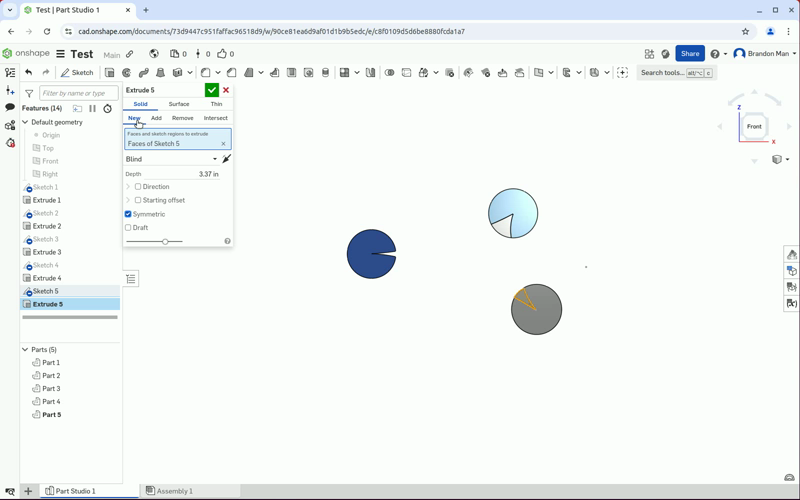
key(enter)
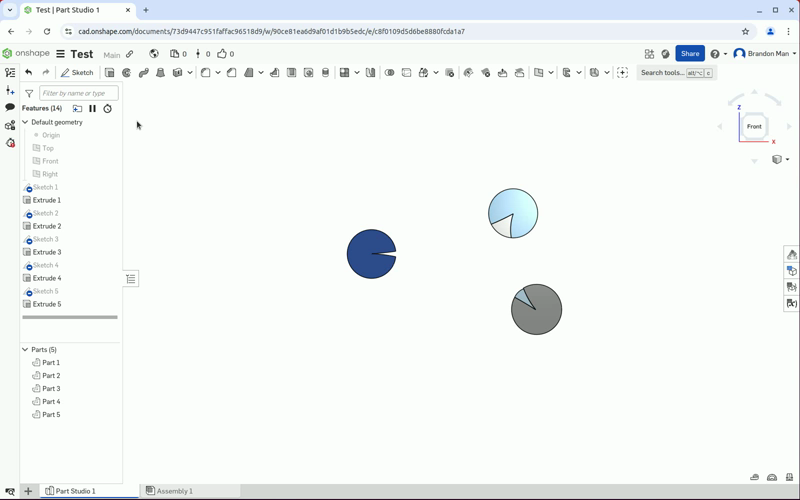
key(shift+h)
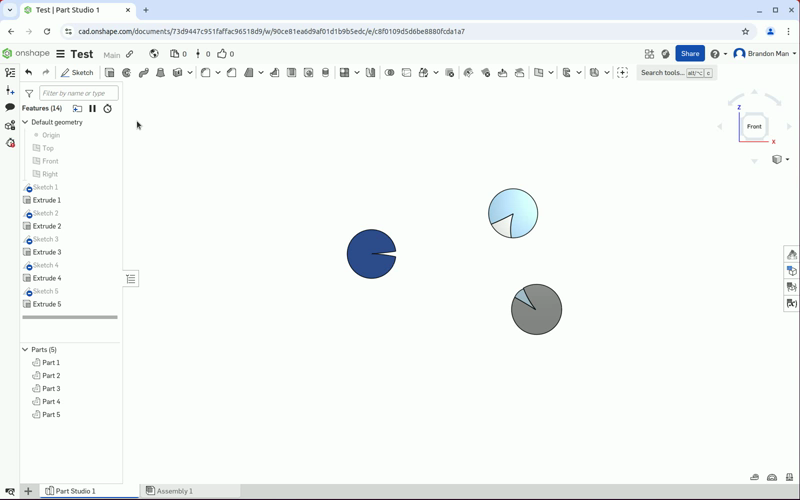
key(shift+h)
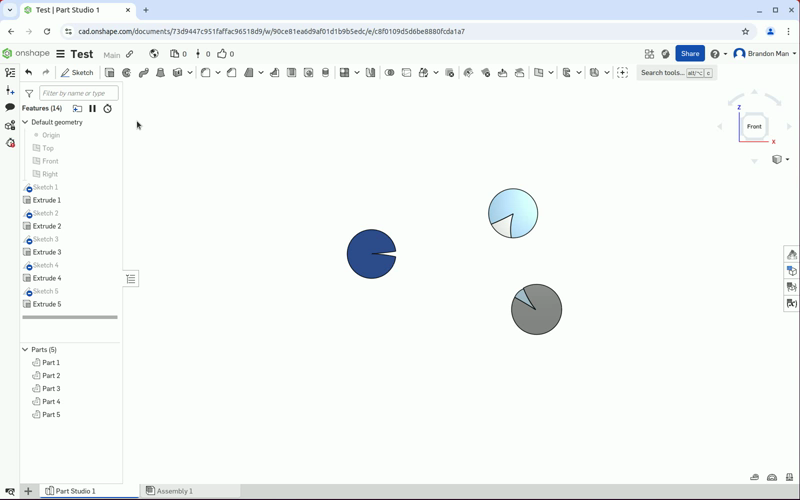
mouse_move(73, 189)
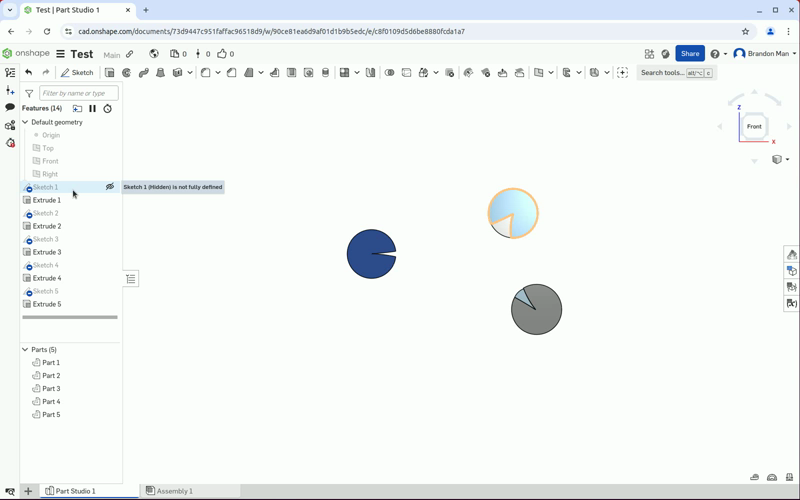
click(73, 189)
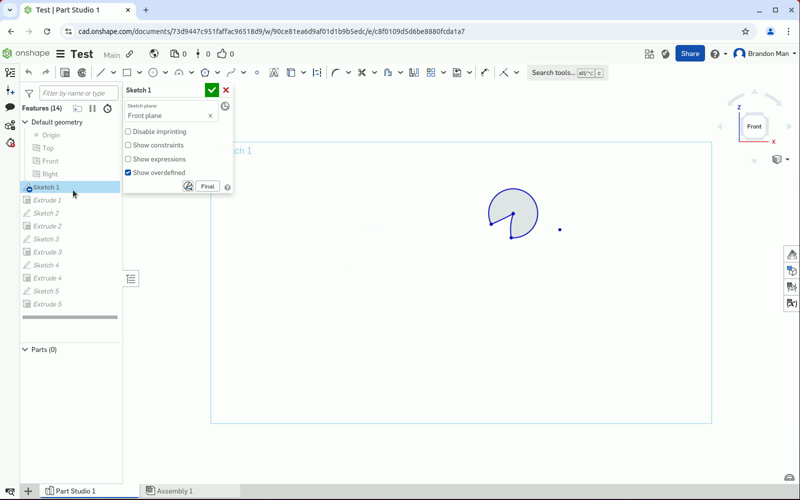
mouse_move(229, 92)
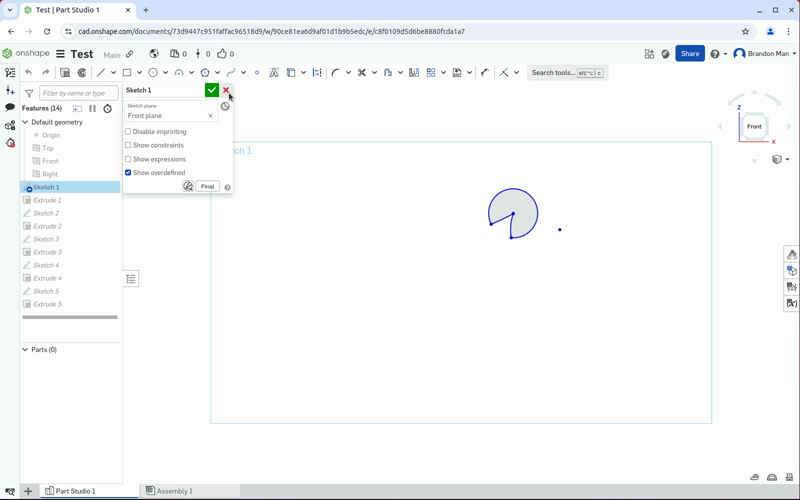
click(229, 92)
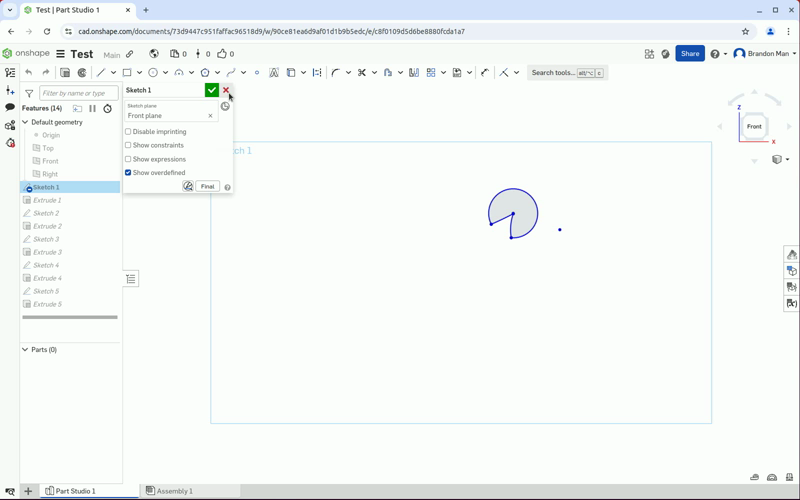
key(shift+s)
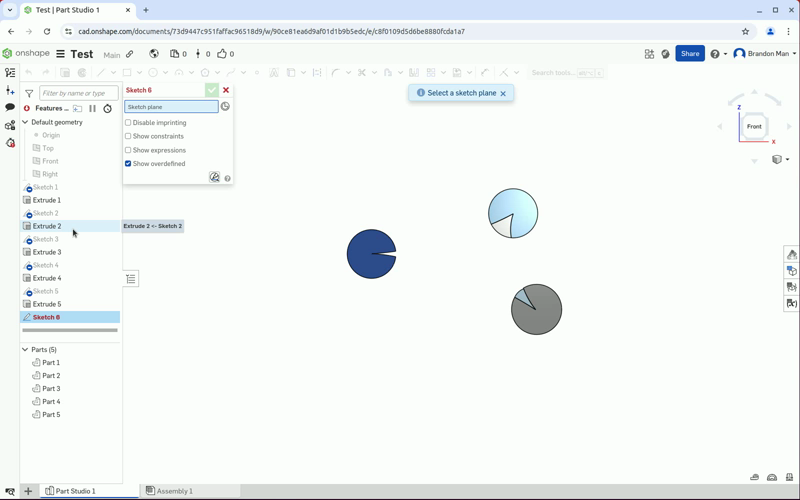
scroll(3)
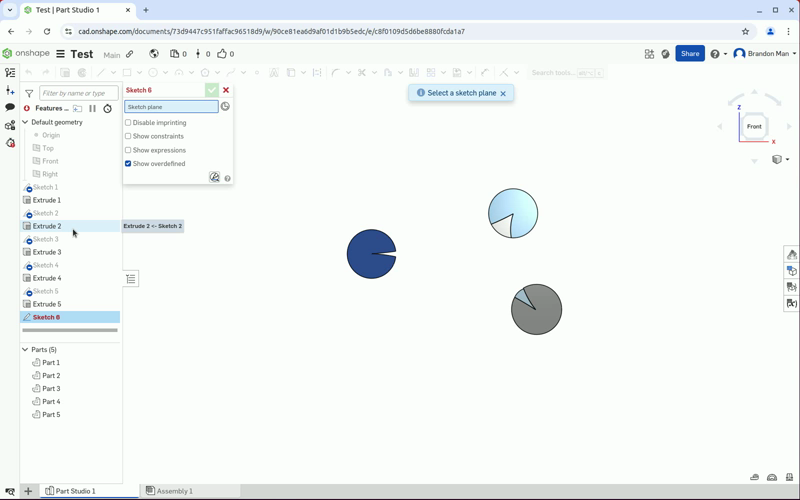
mouse_move(73, 163)
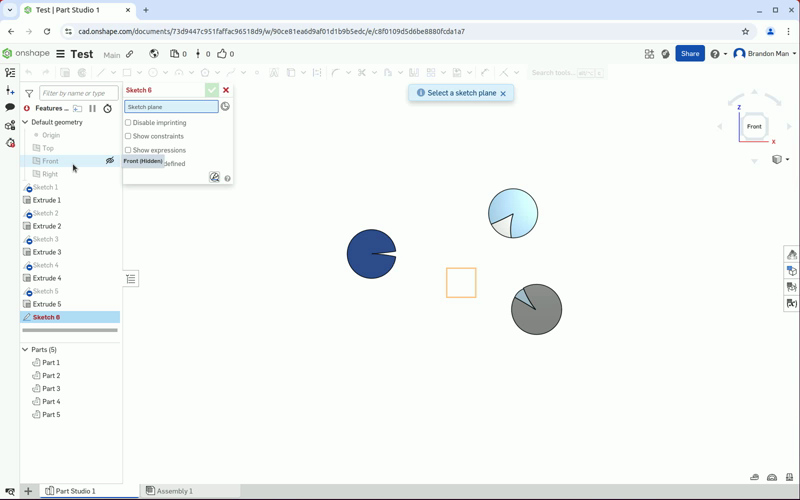
click(73, 163)
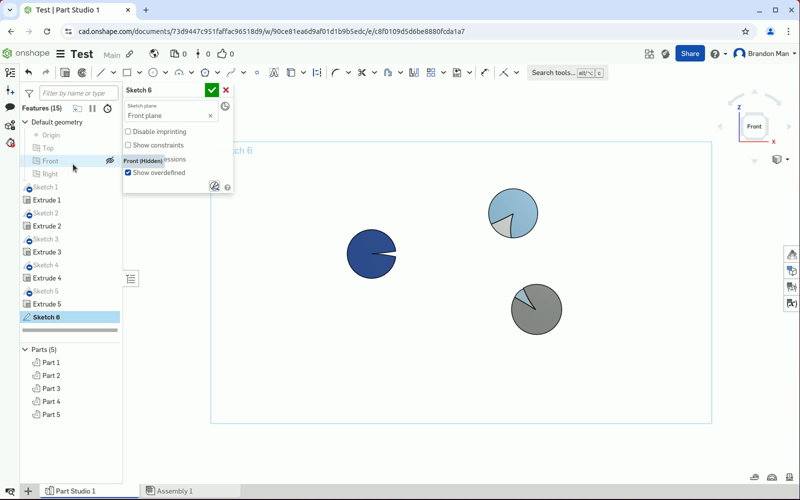
mouse_move(73, 352)
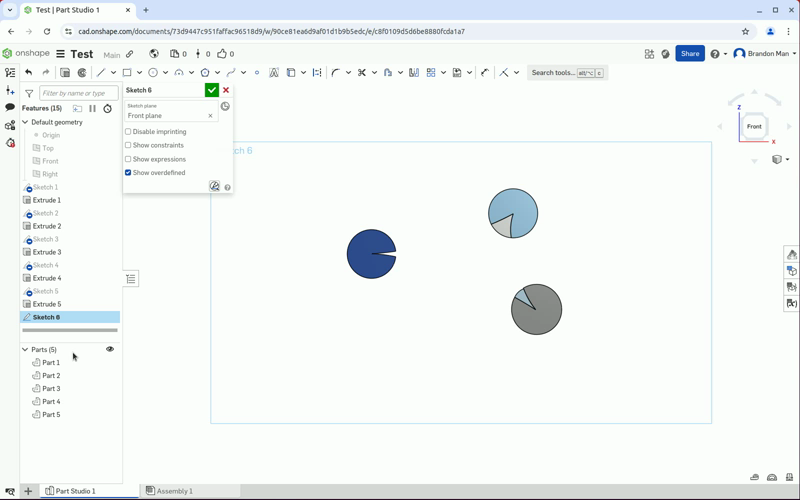
key(y)
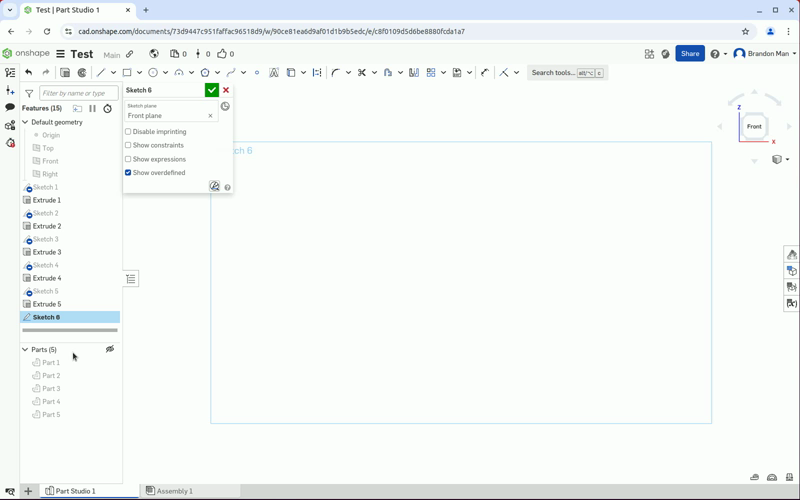
key(a)
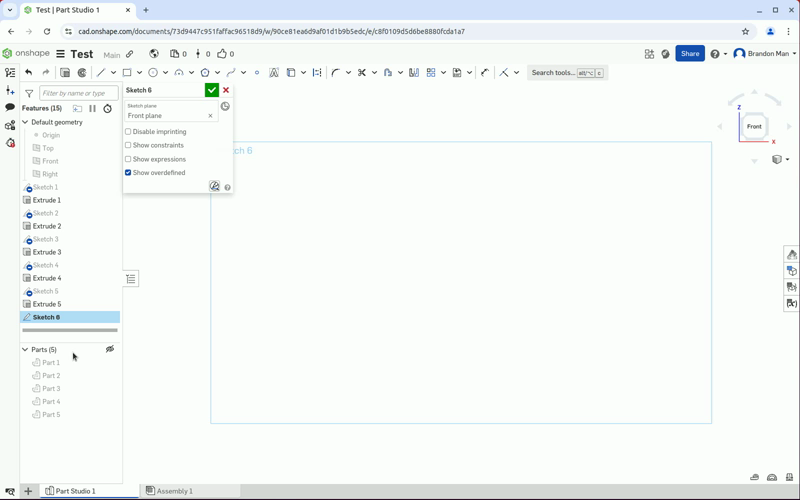
key_down(shift)
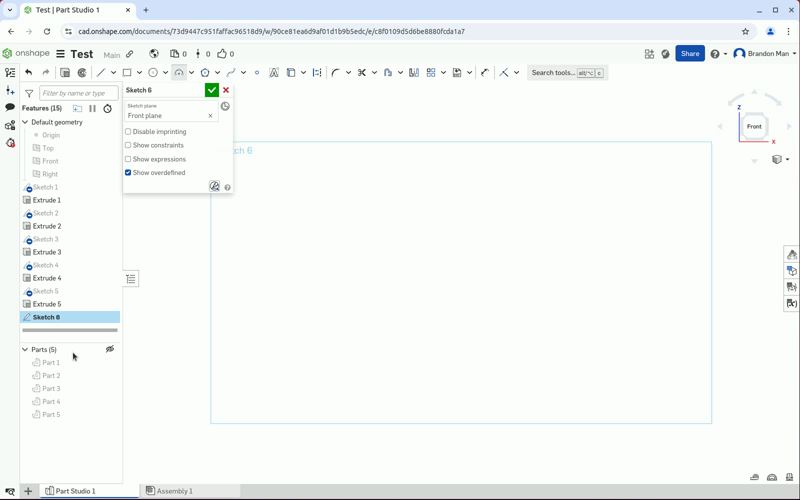
mouse_move(371, 253)
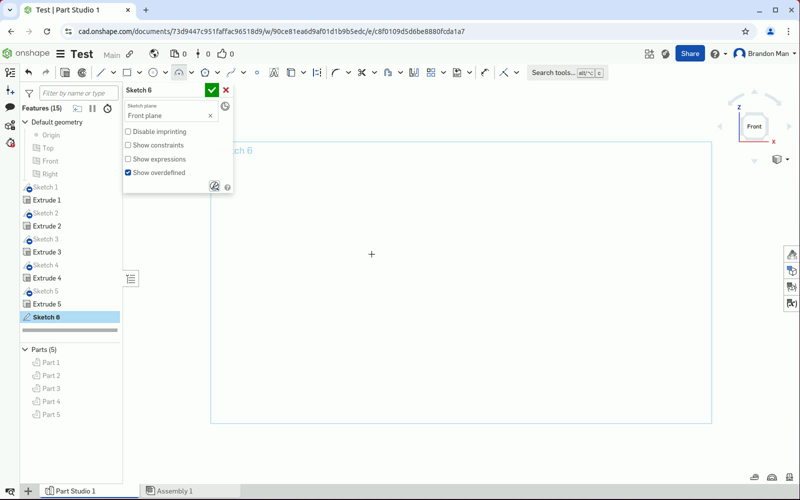
click(371, 253)
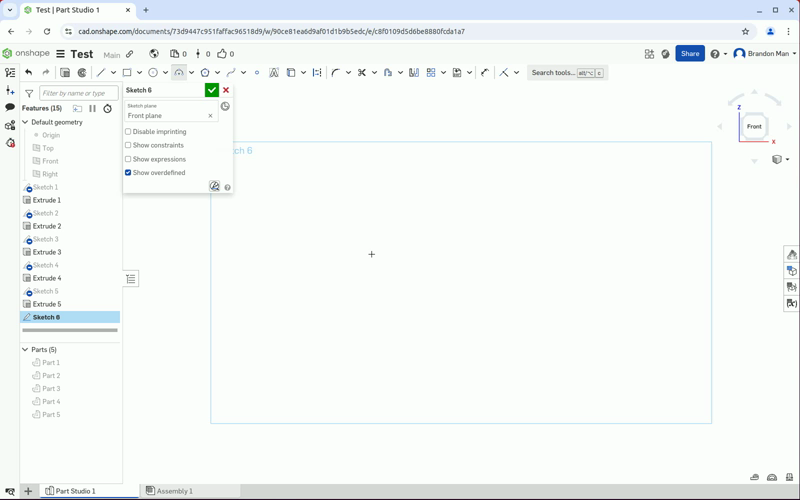
key_up(shift)
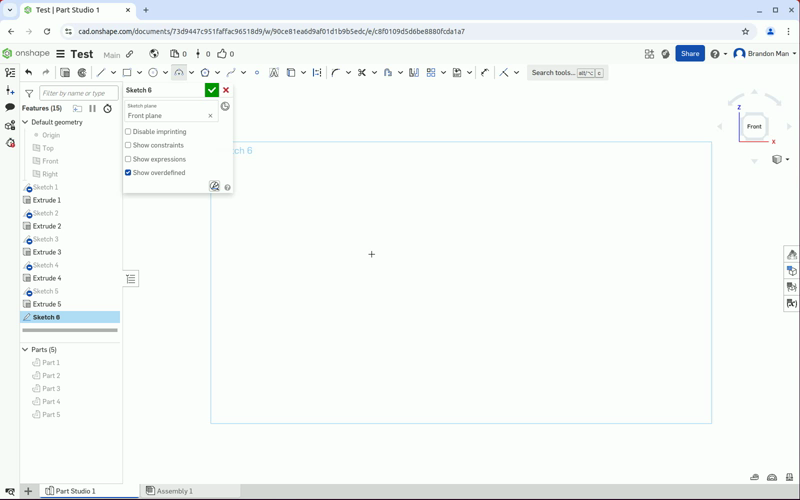
key_down(shift)
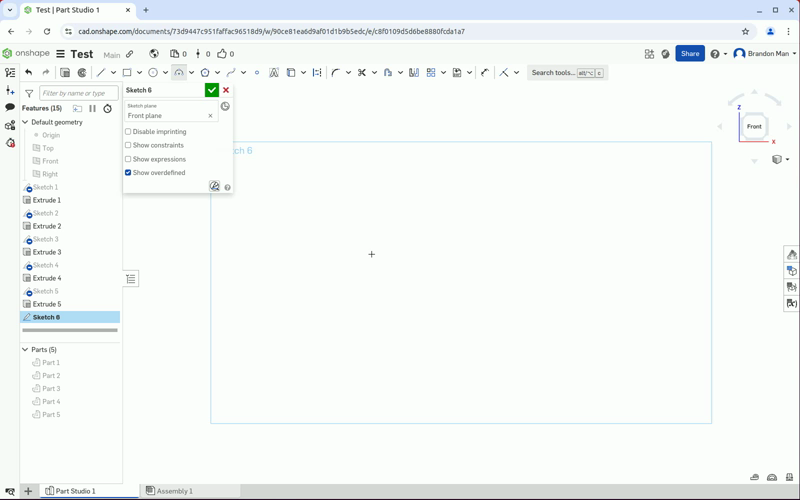
mouse_move(395, 256)
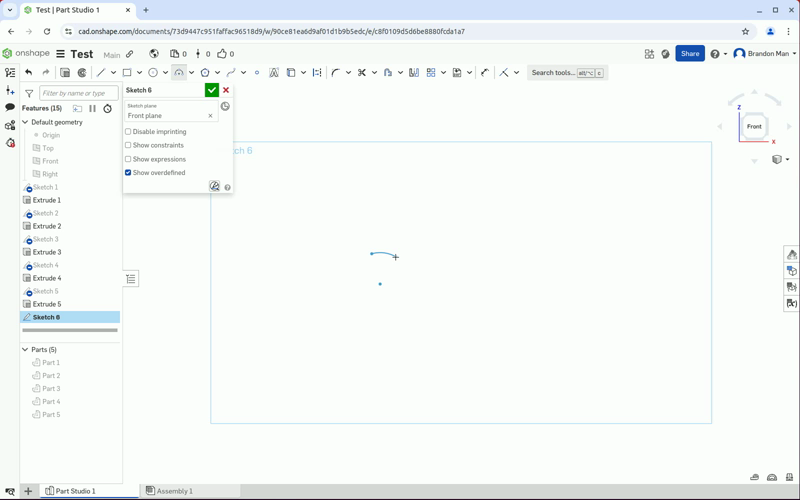
click(395, 256)
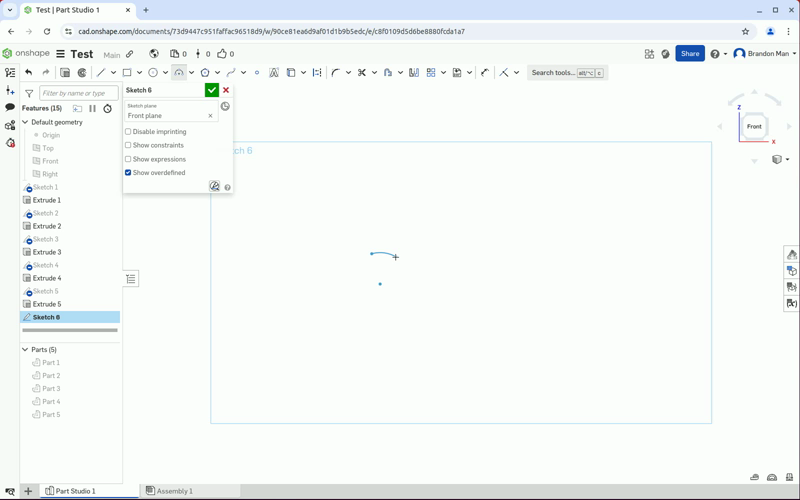
mouse_move(383, 254)
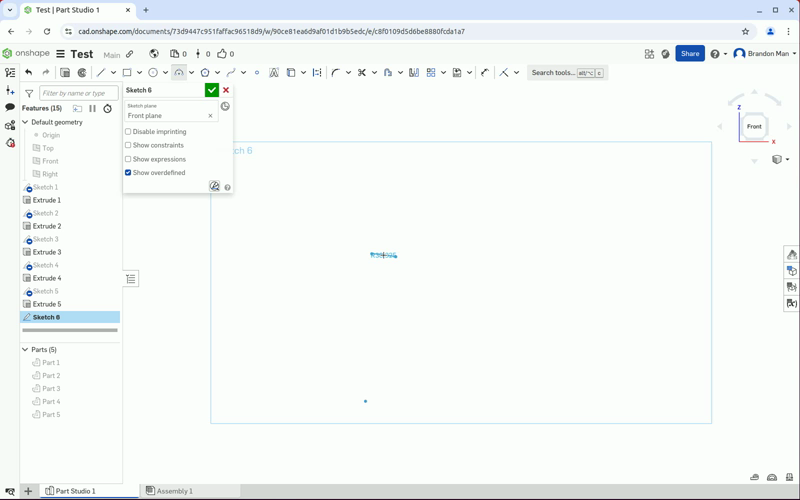
click(383, 254)
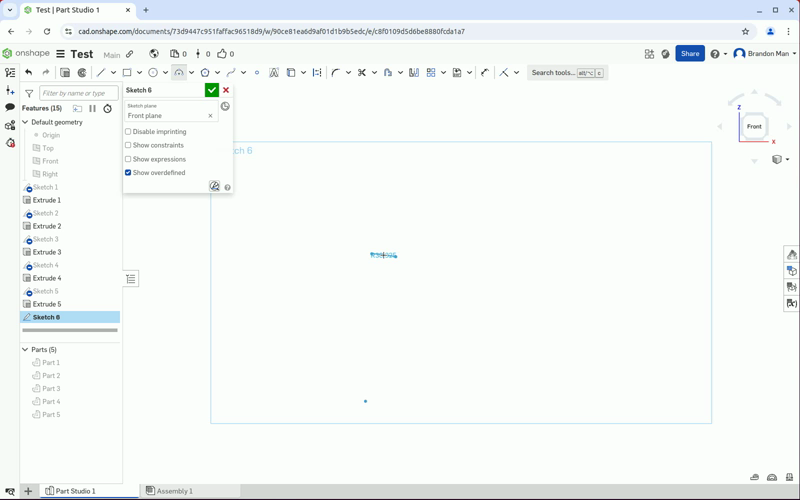
key_up(shift)
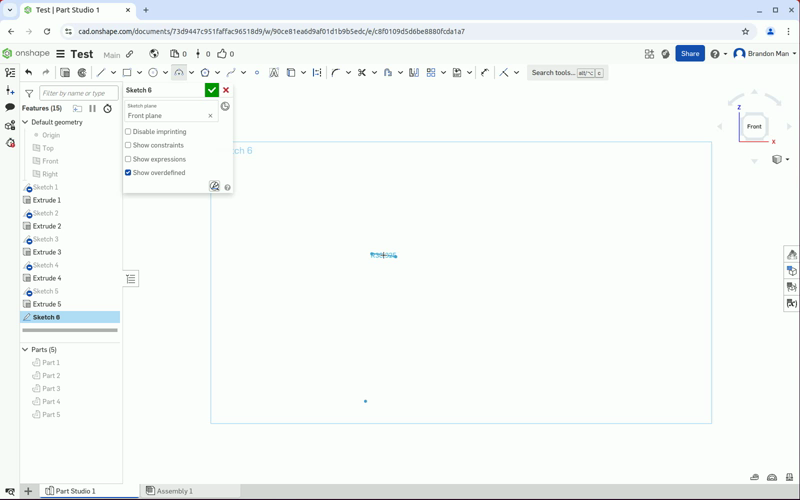
mouse_move(395, 256)
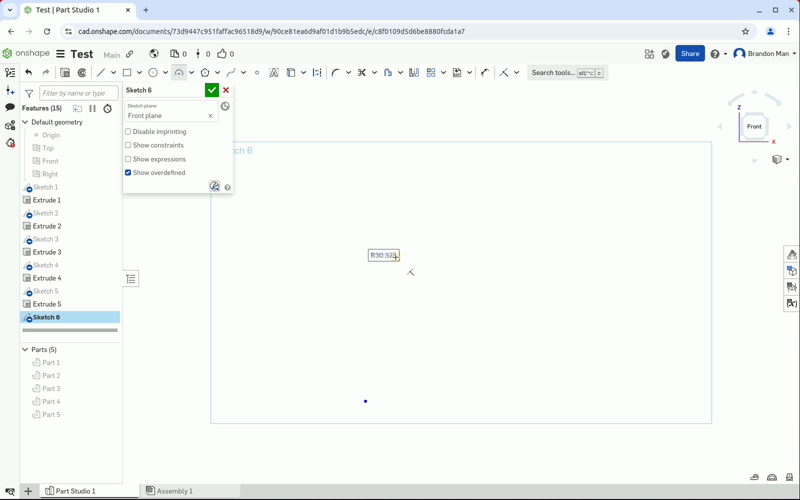
click(395, 256)
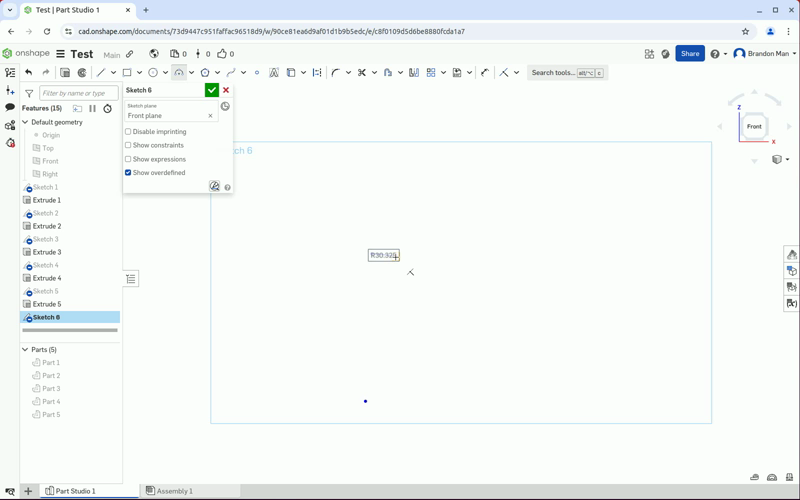
key_down(shift)
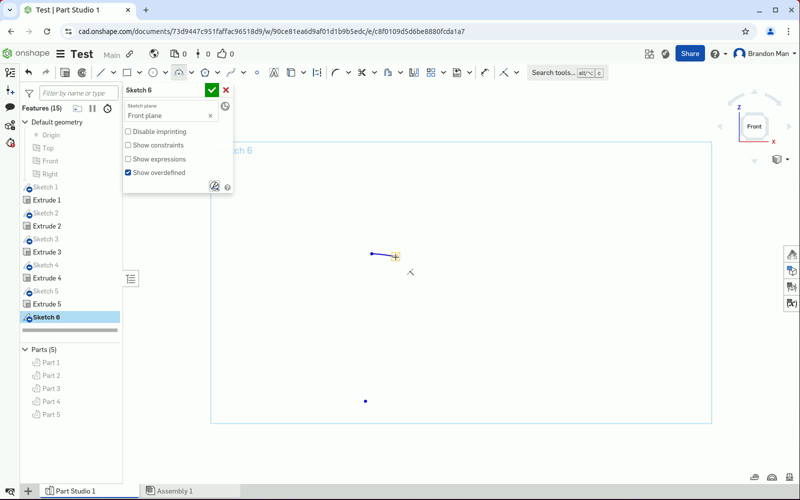
mouse_move(395, 251)
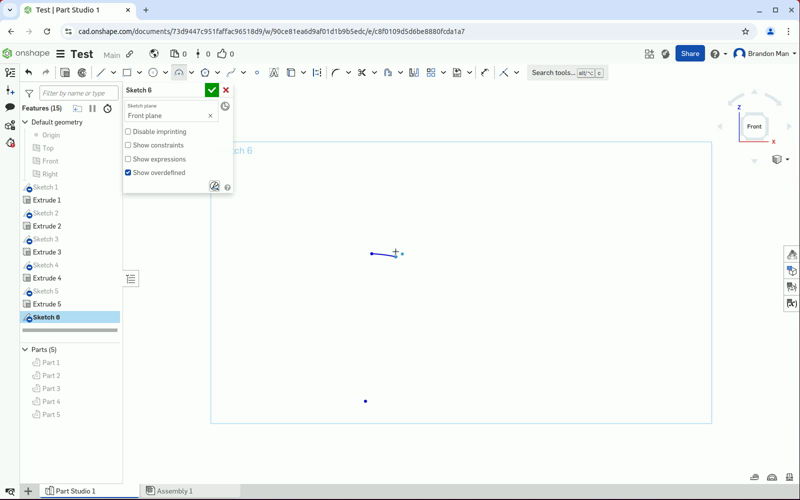
scroll(6)
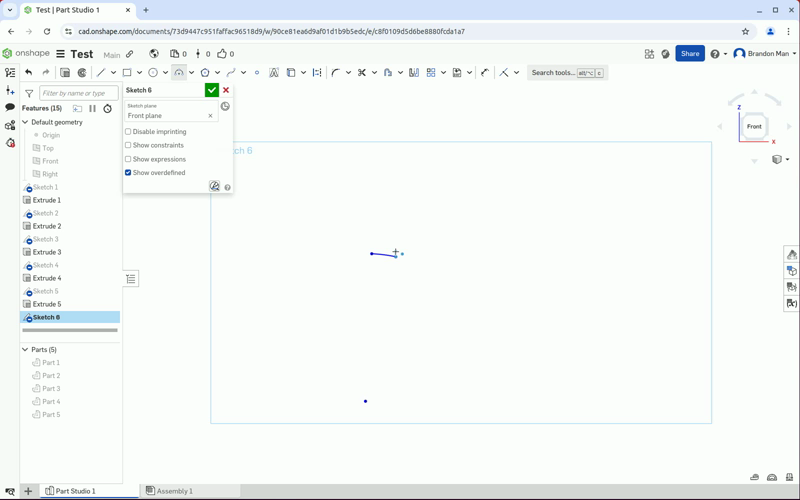
scroll(6)
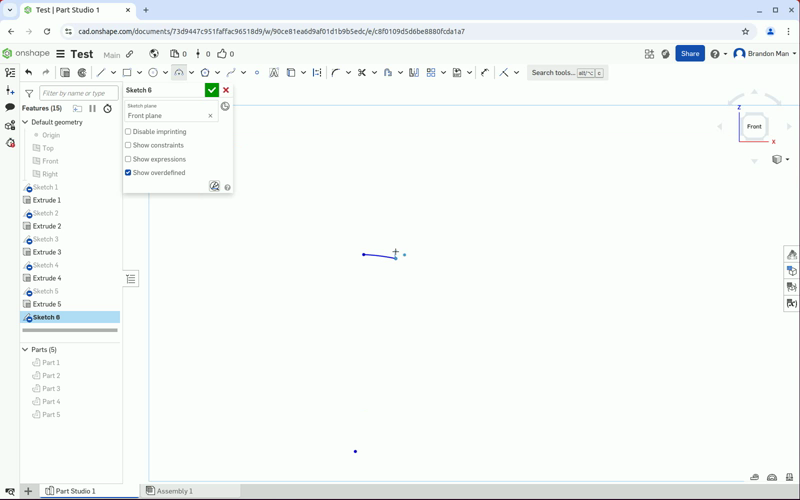
scroll(6)
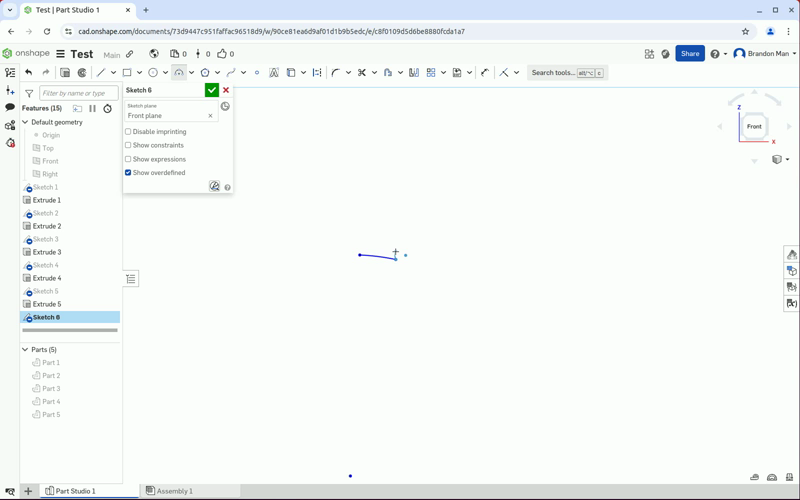
scroll(6)
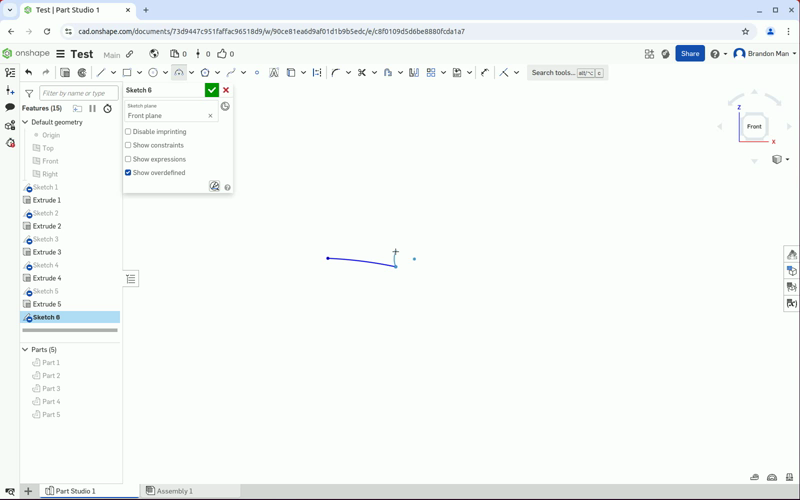
scroll(6)
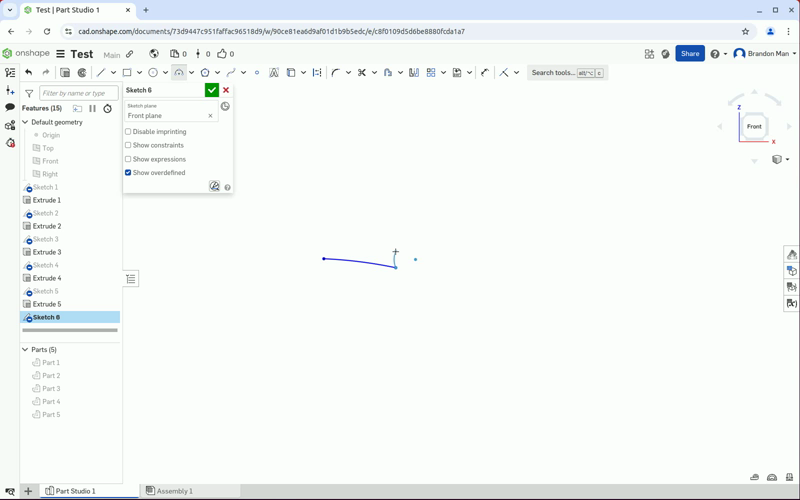
scroll(6)
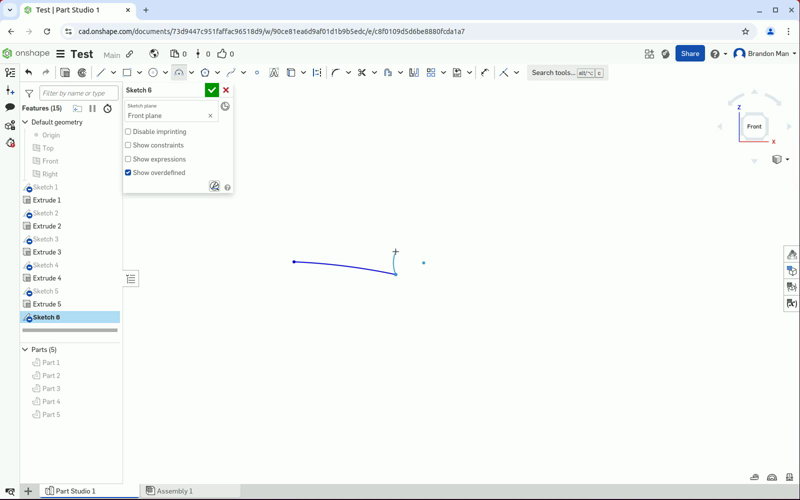
scroll(6)
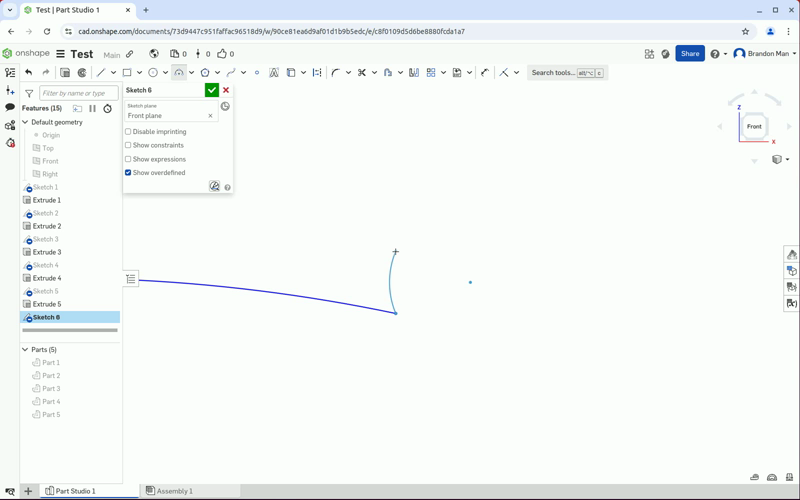
click(395, 251)
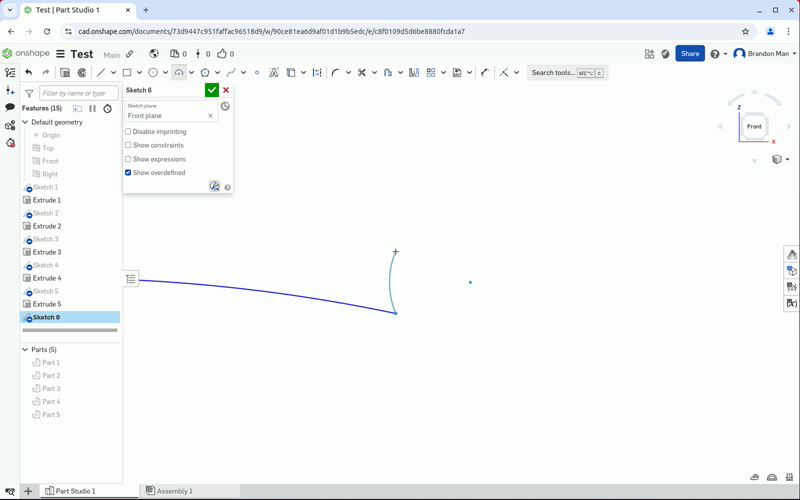
scroll(-6)
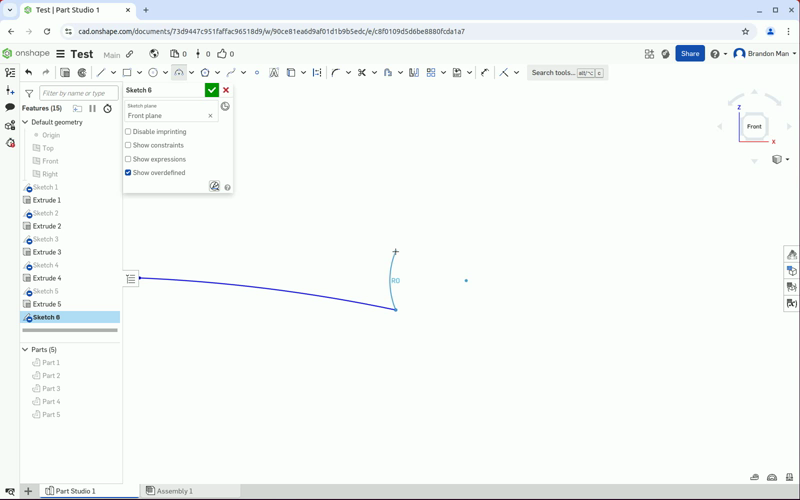
scroll(-6)
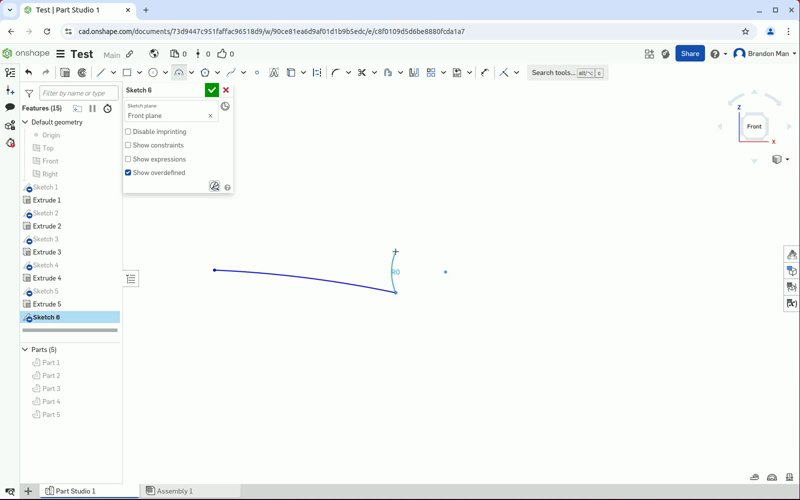
scroll(-6)
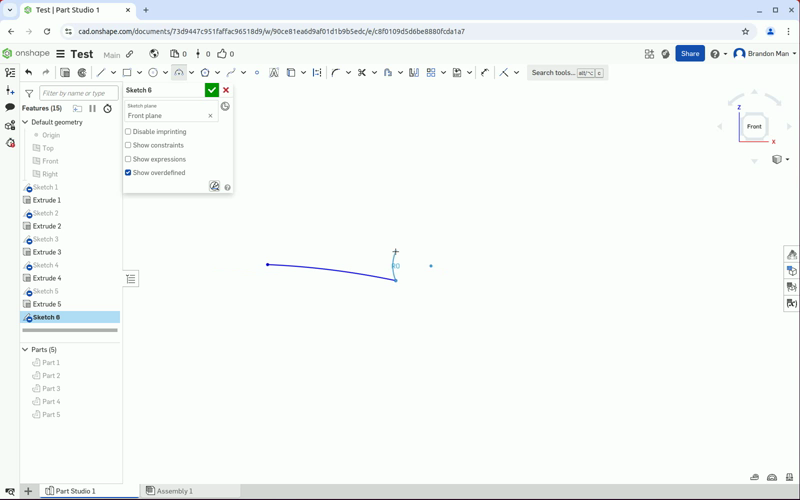
scroll(-6)
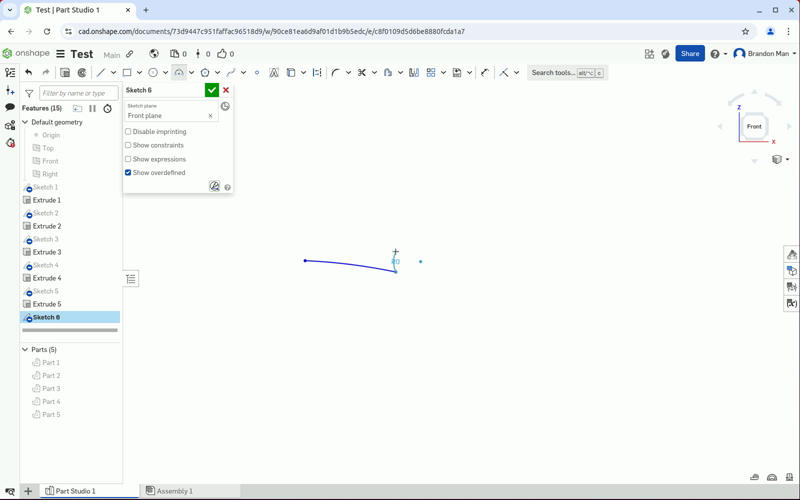
scroll(-6)
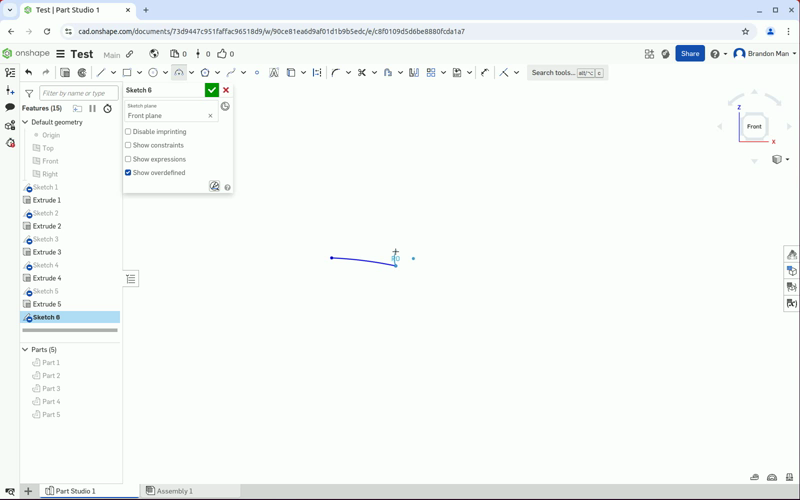
scroll(-6)
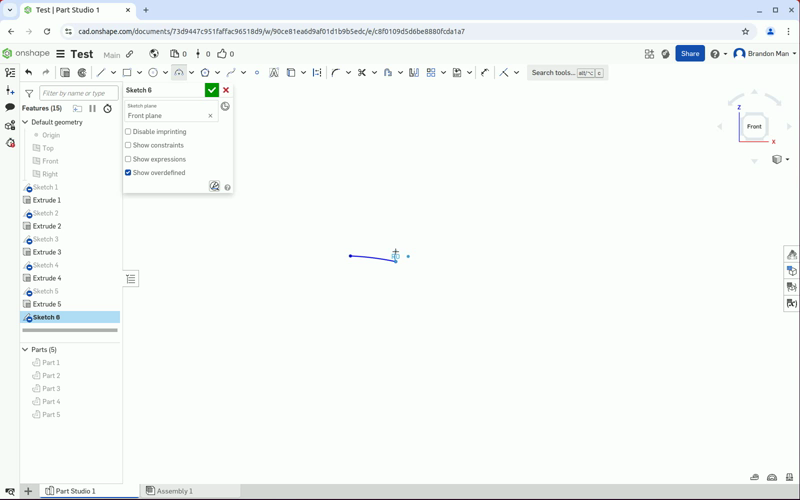
scroll(-6)
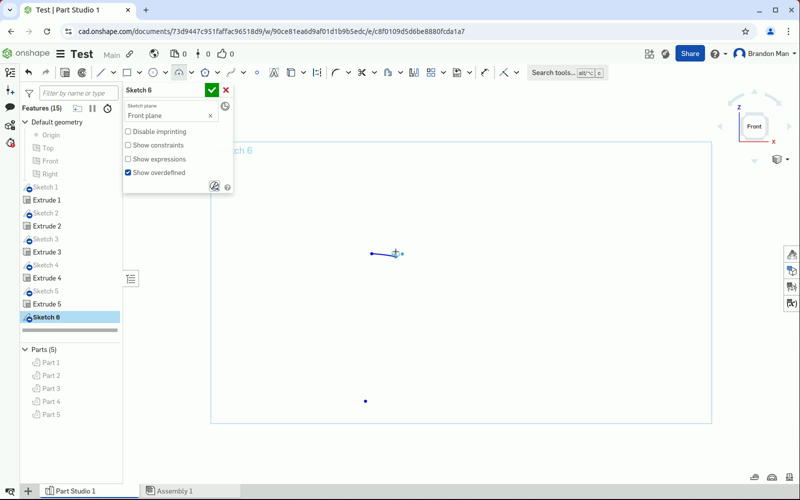
mouse_move(396, 253)
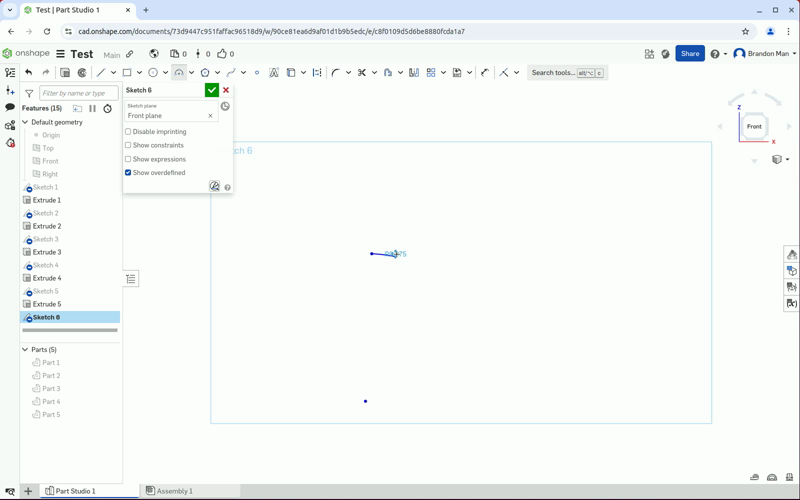
scroll(6)
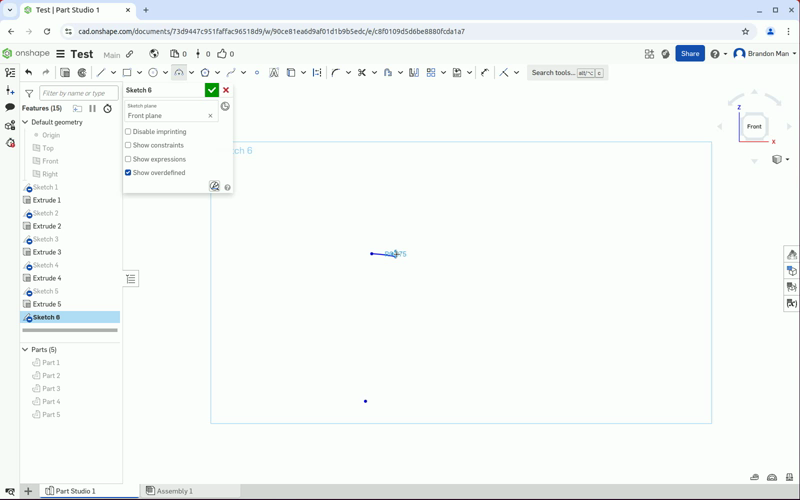
scroll(6)
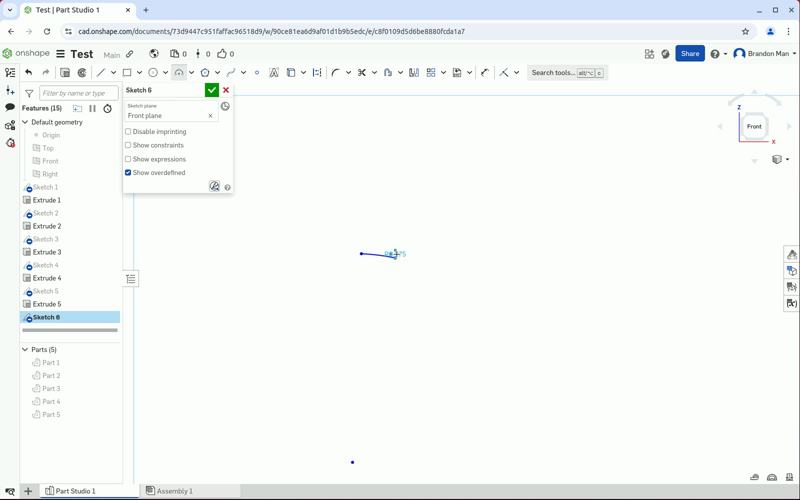
scroll(6)
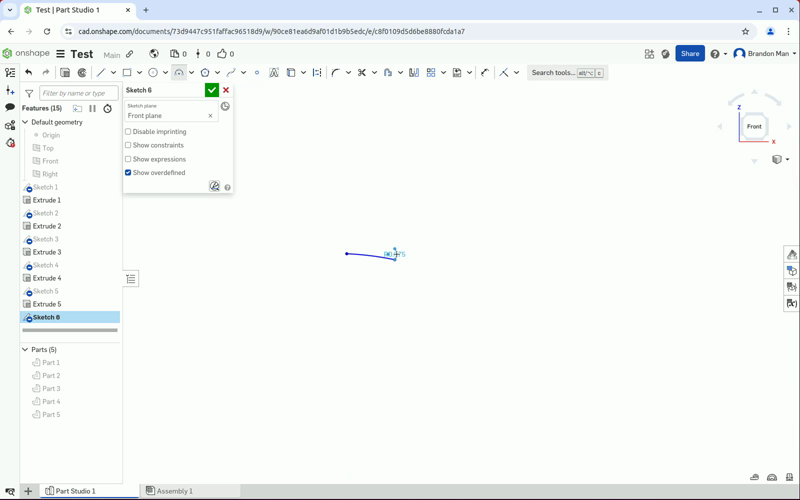
scroll(6)
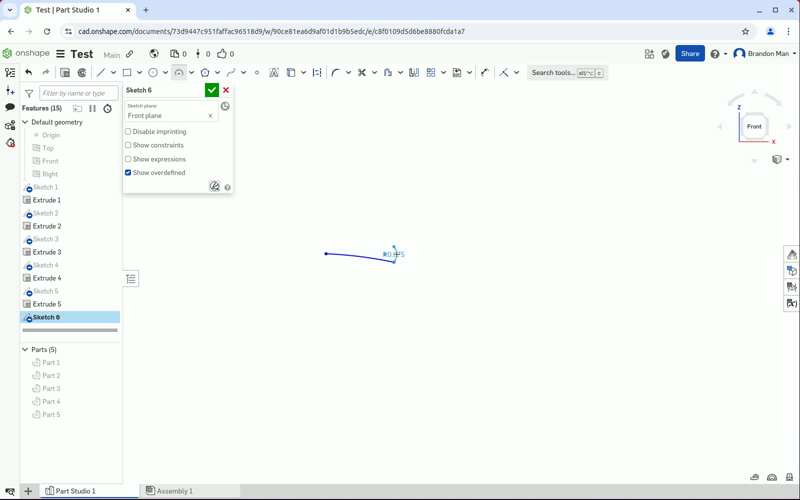
scroll(6)
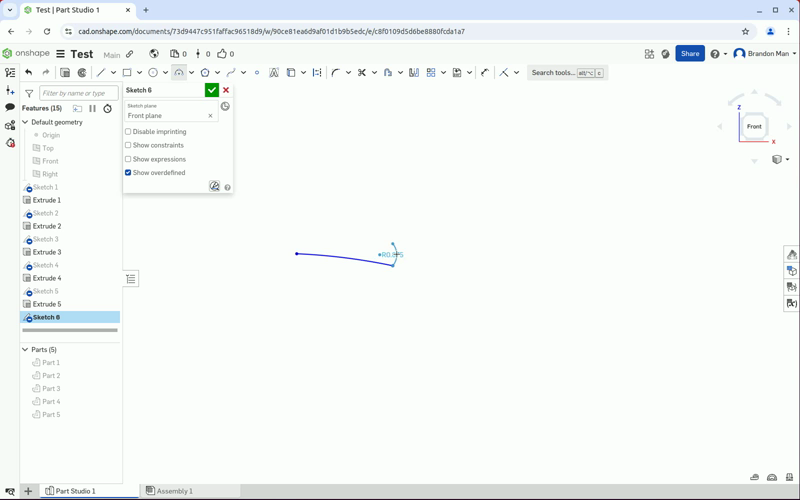
scroll(6)
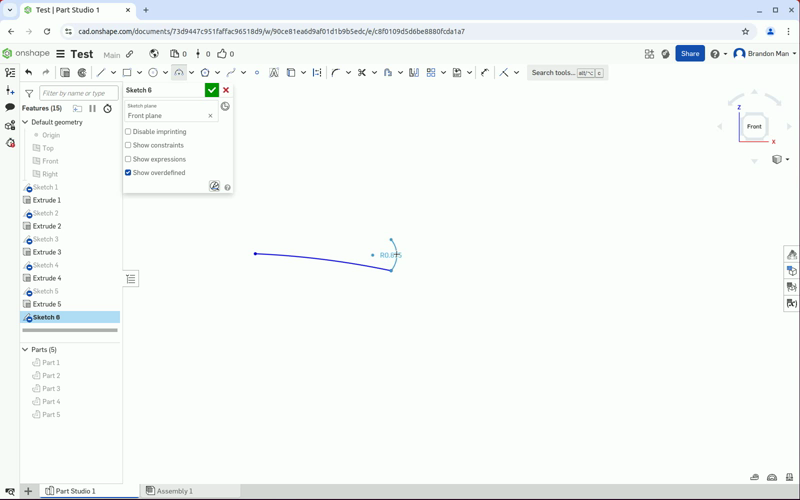
scroll(6)
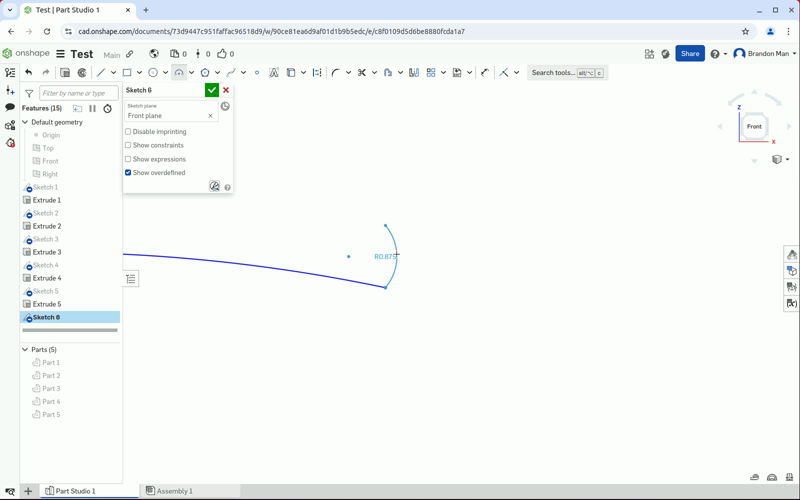
click(396, 253)
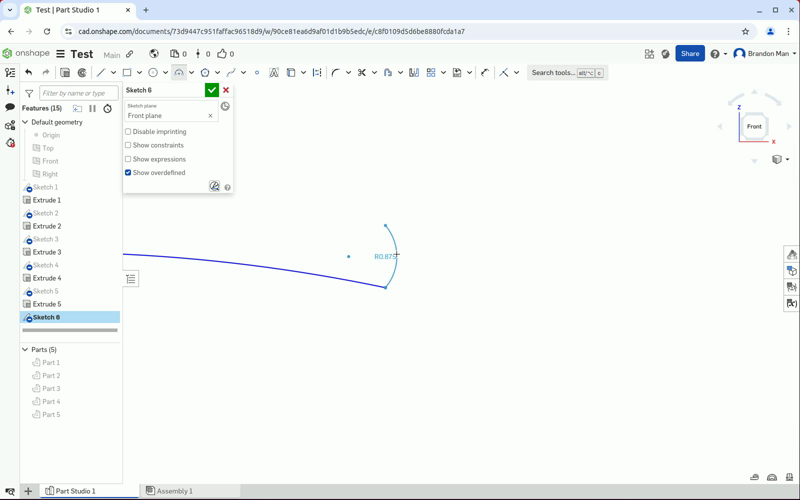
scroll(-6)
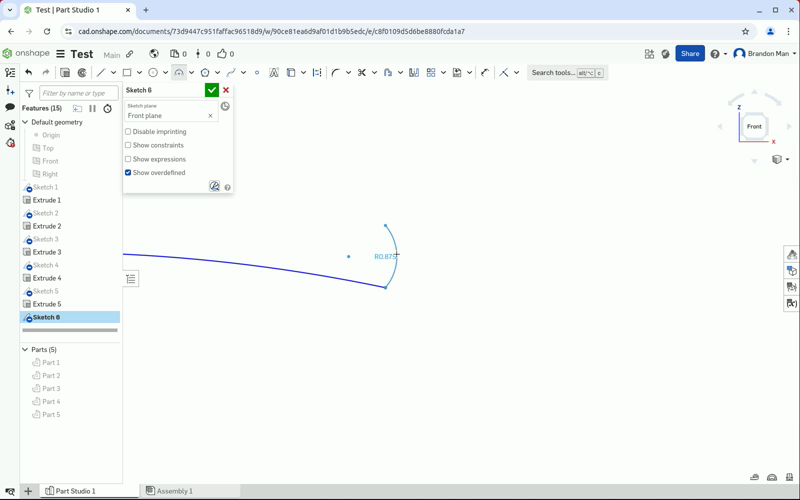
scroll(-6)
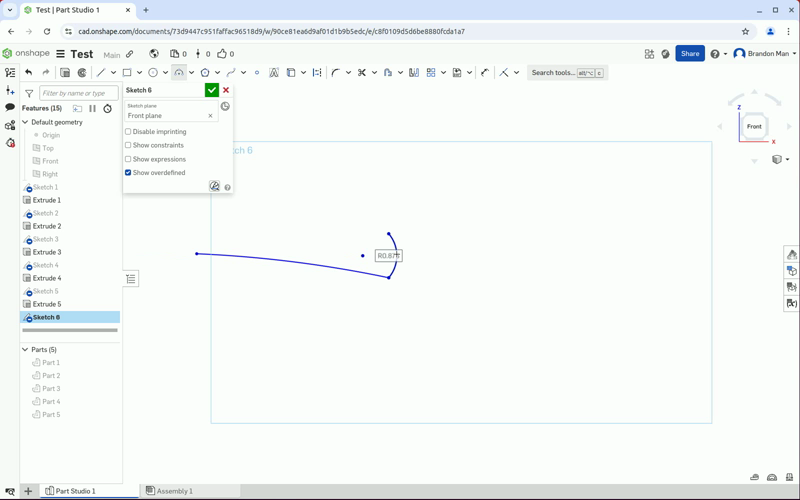
scroll(-6)
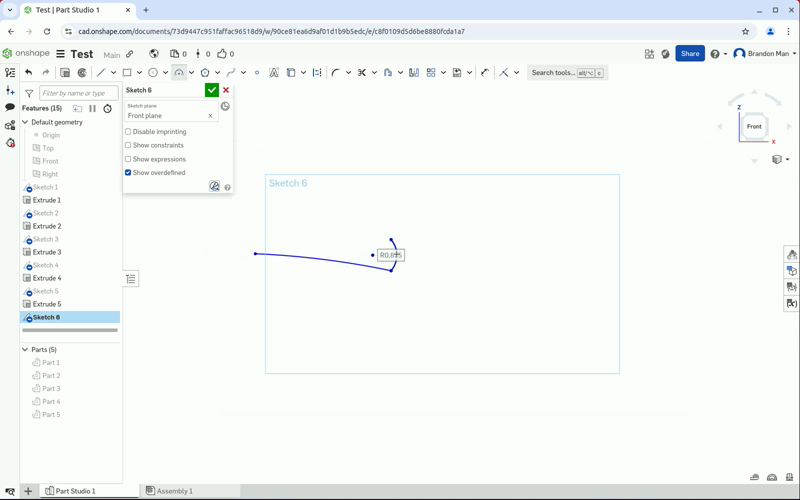
scroll(-6)
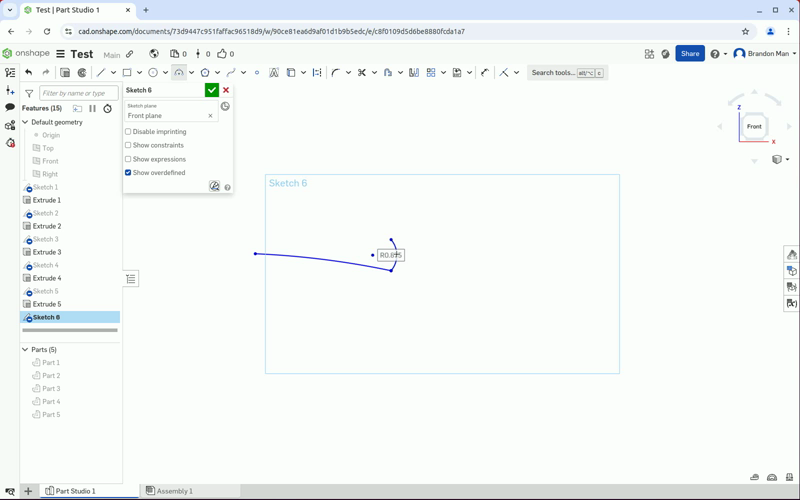
scroll(-6)
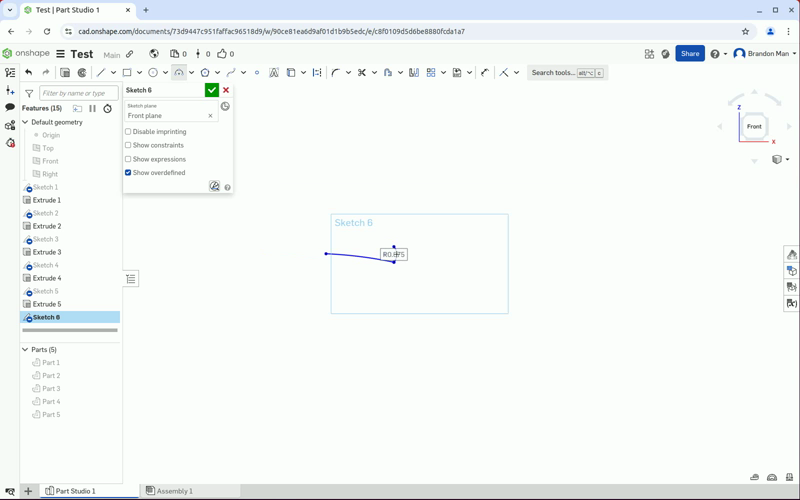
scroll(-6)
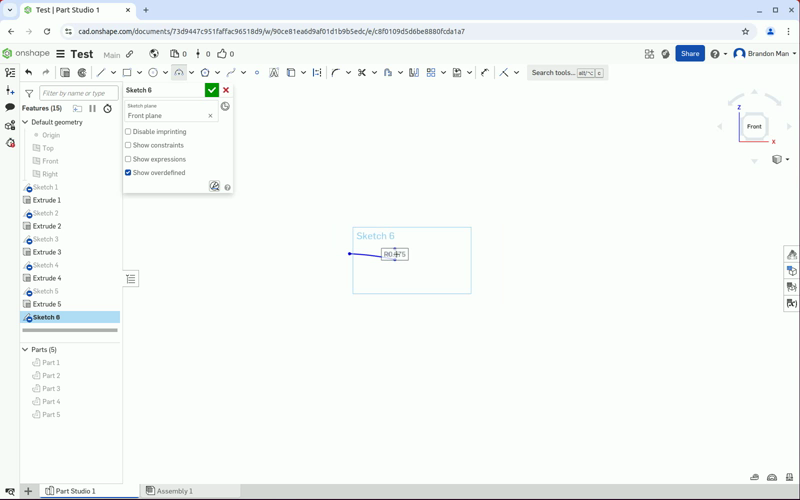
scroll(-6)
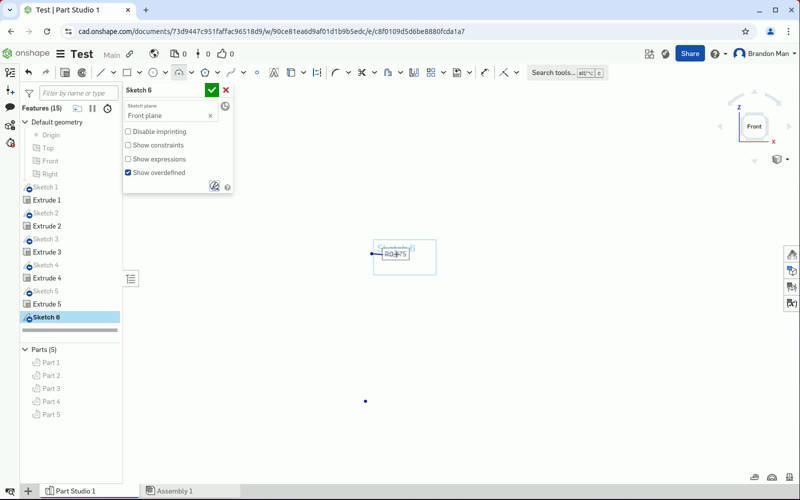
key_up(shift)
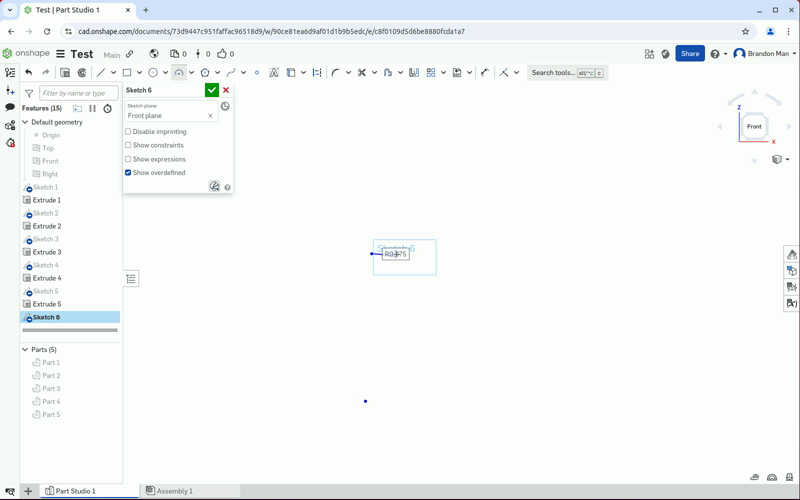
mouse_move(395, 251)
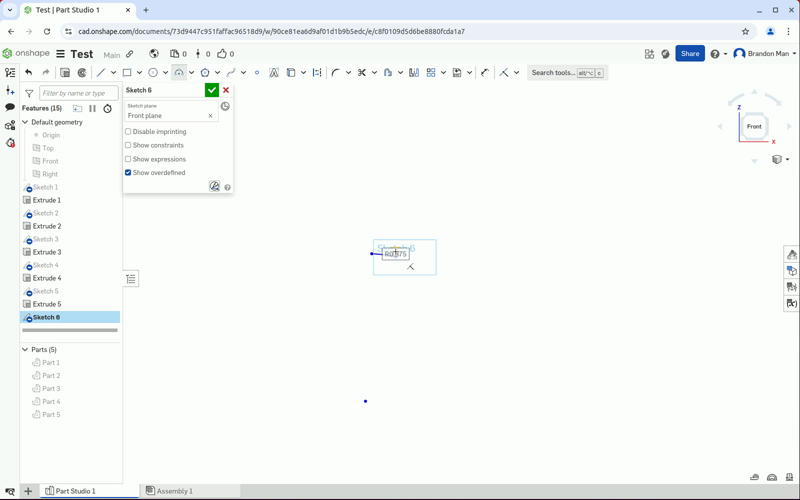
scroll(6)
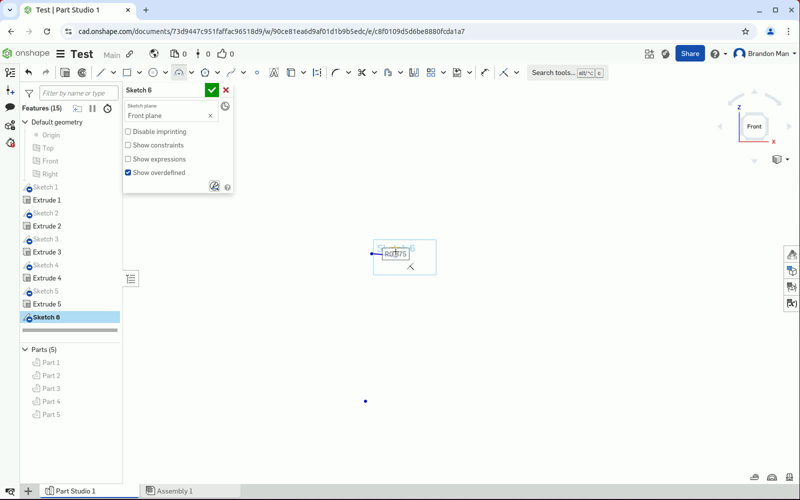
scroll(6)
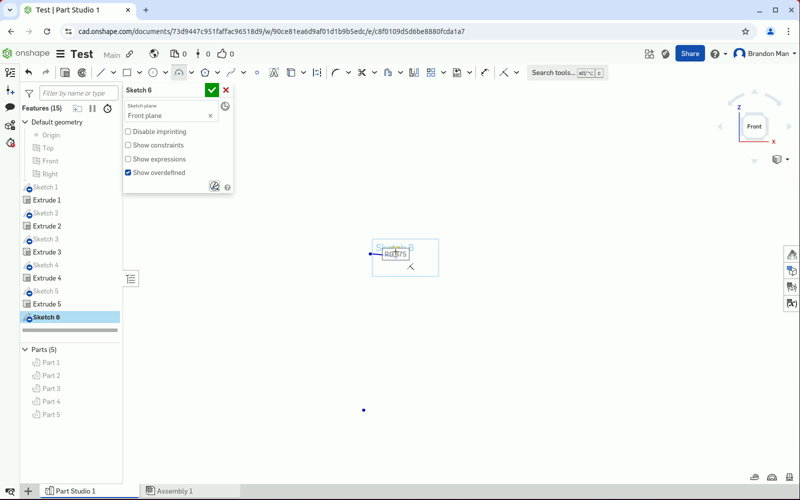
scroll(6)
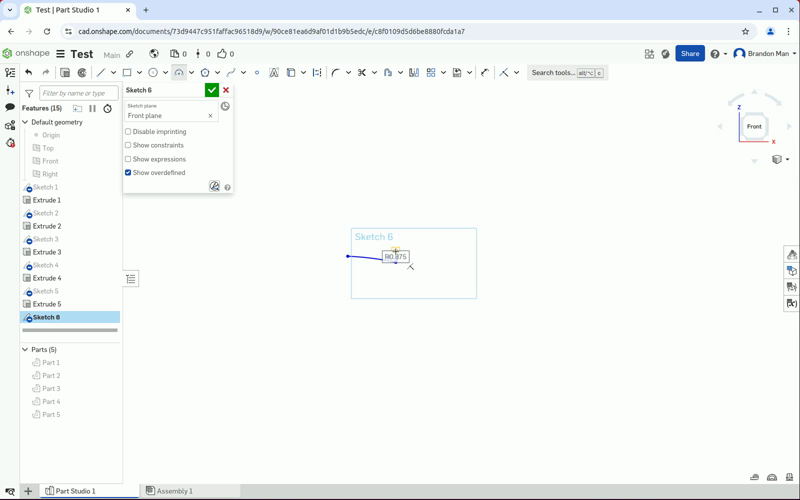
scroll(6)
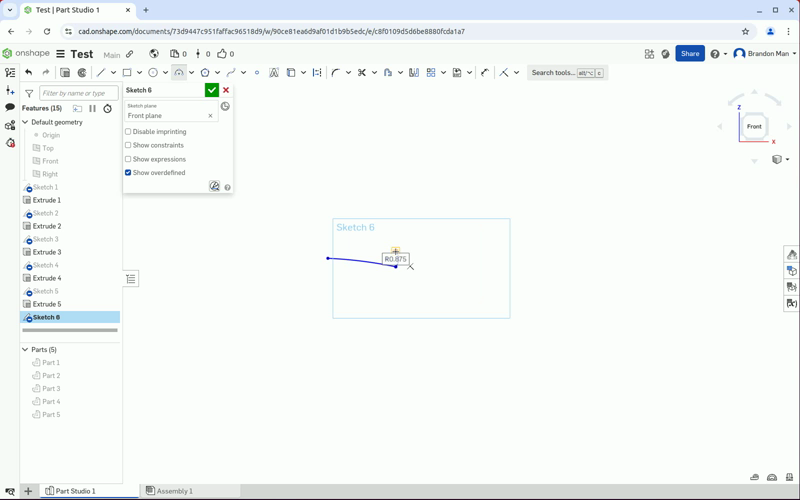
scroll(6)
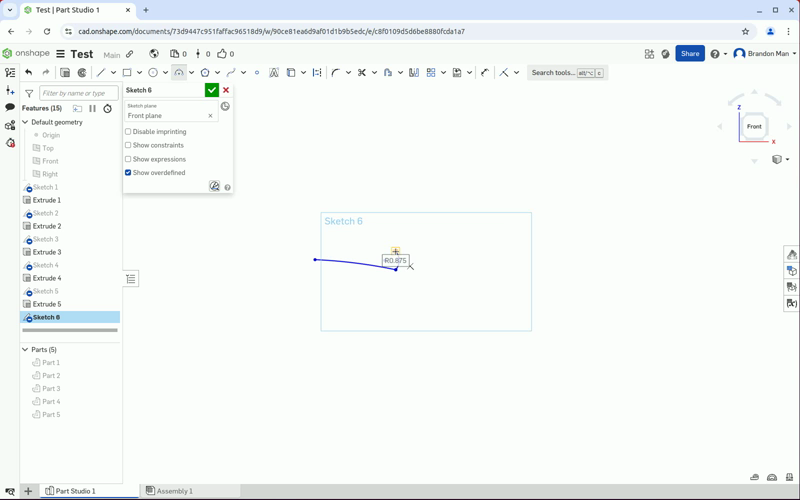
scroll(6)
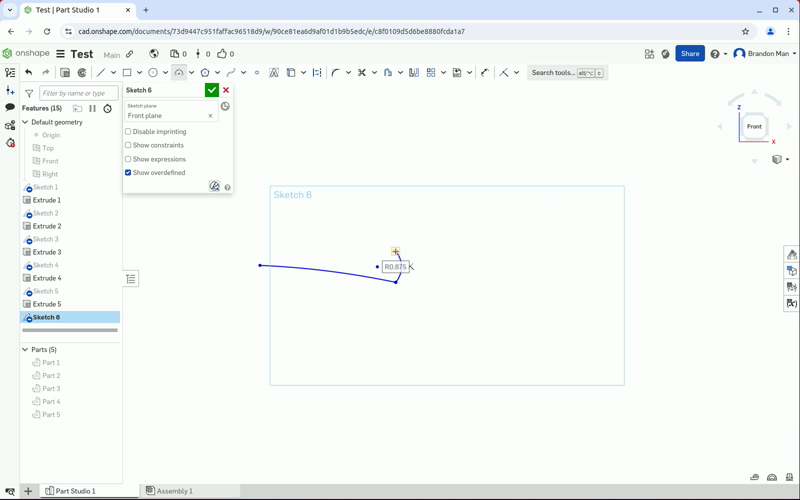
scroll(6)
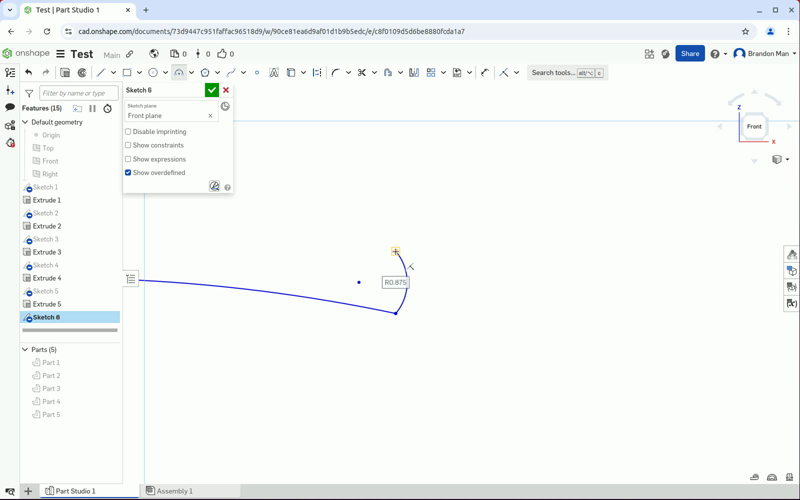
click(395, 251)
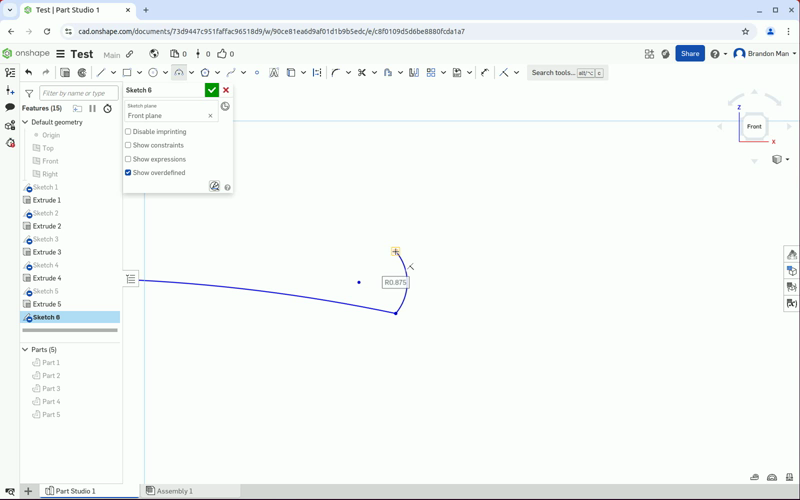
scroll(-6)
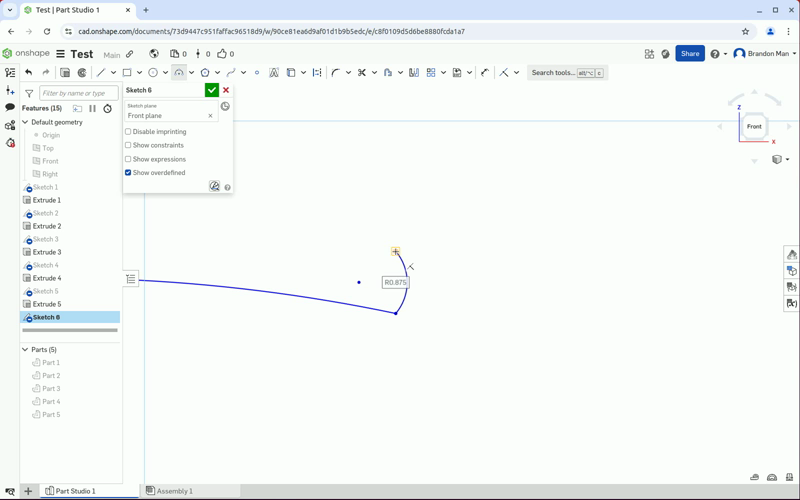
scroll(-6)
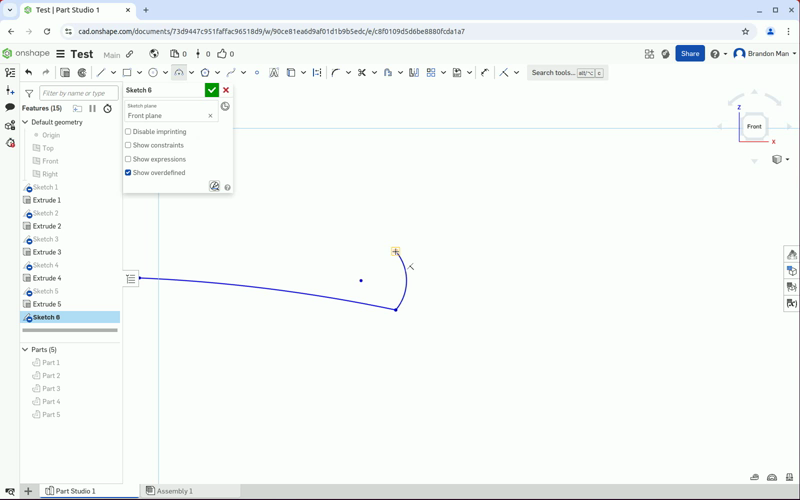
scroll(-6)
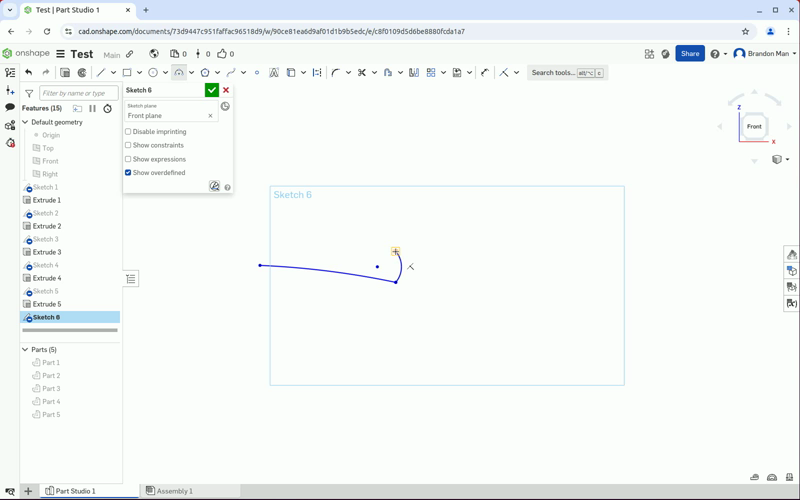
scroll(-6)
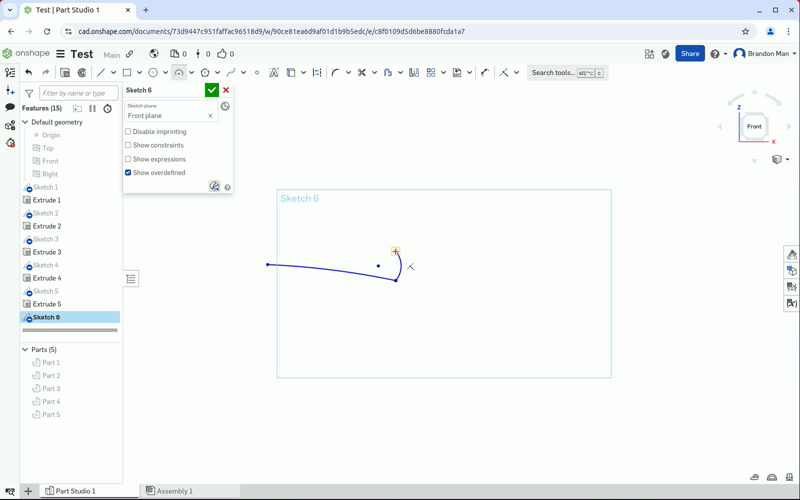
scroll(-6)
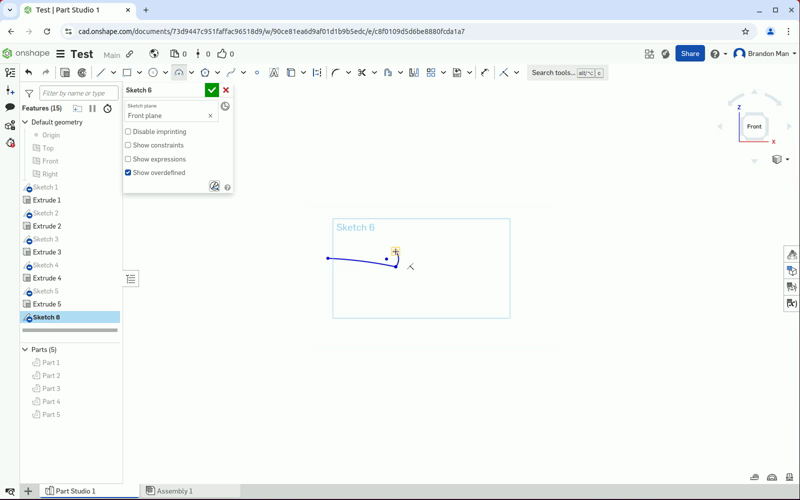
scroll(-6)
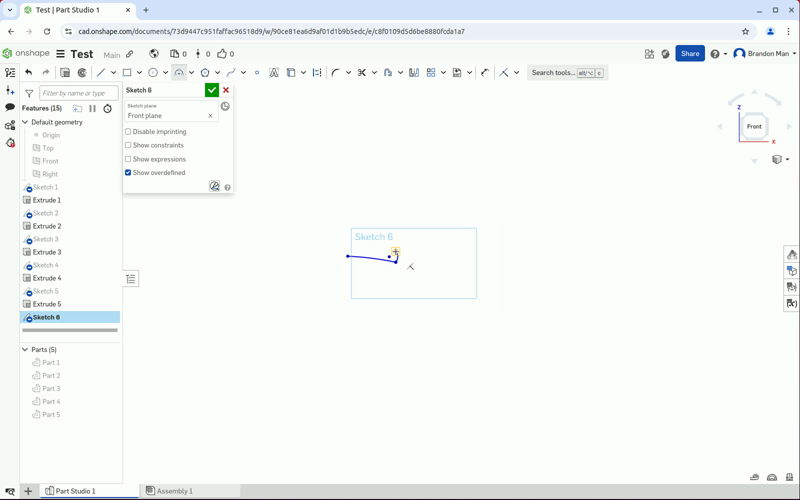
scroll(-6)
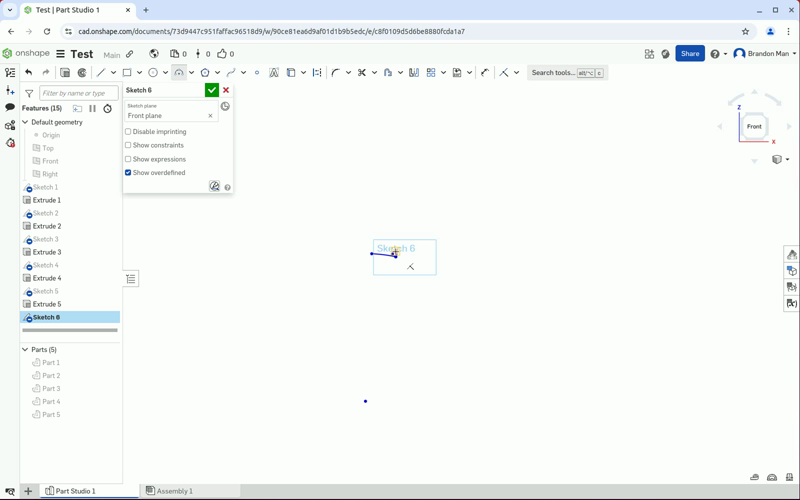
mouse_move(371, 253)
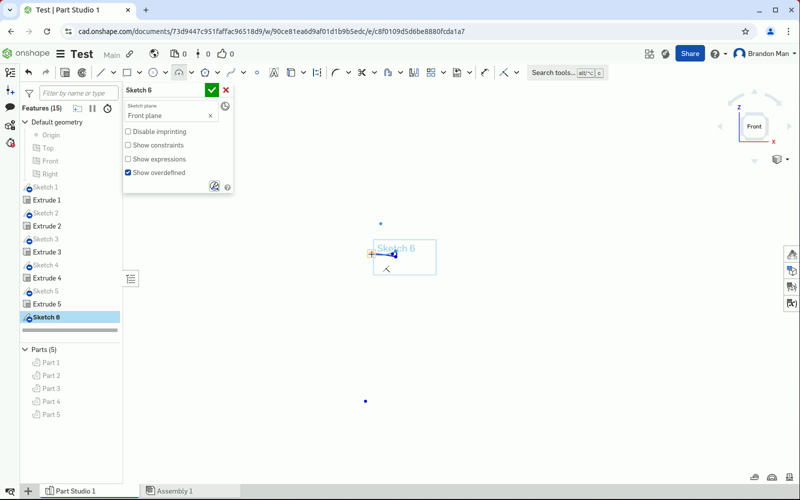
click(371, 253)
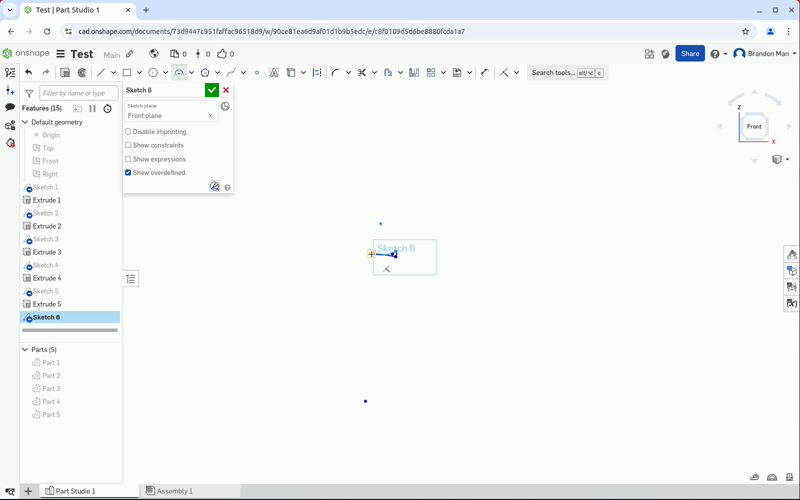
key_down(shift)
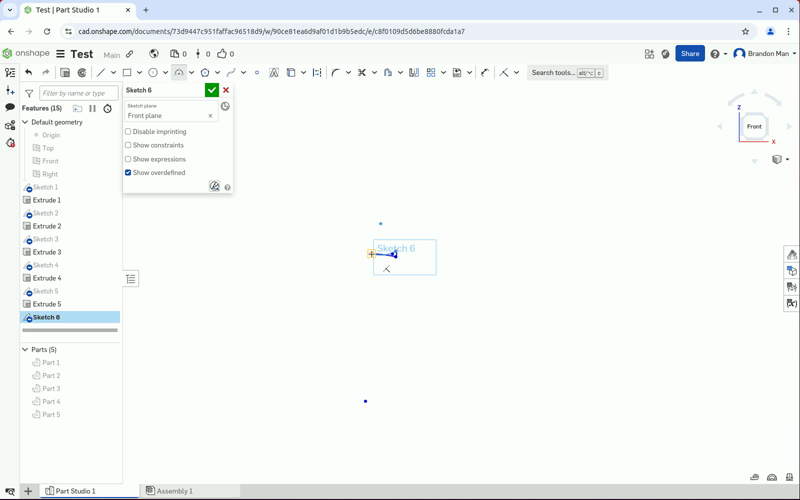
mouse_move(383, 252)
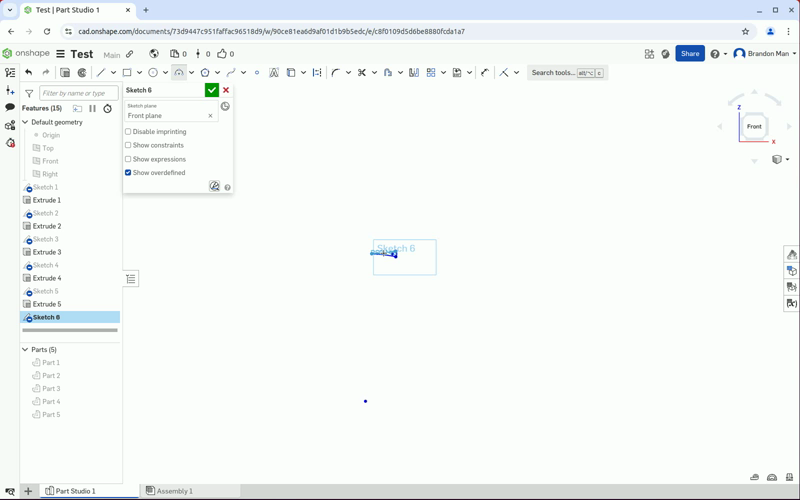
scroll(6)
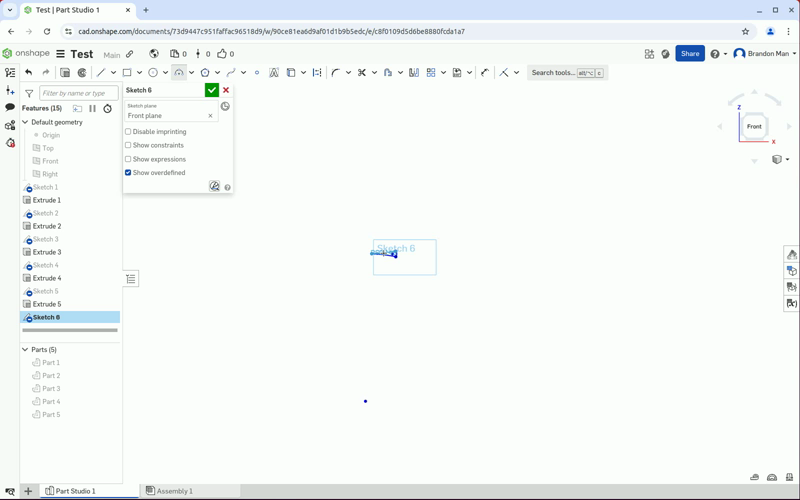
scroll(6)
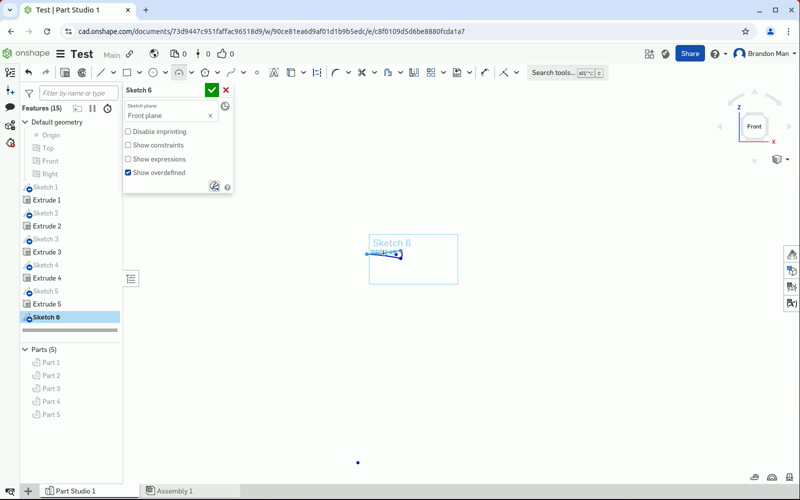
scroll(6)
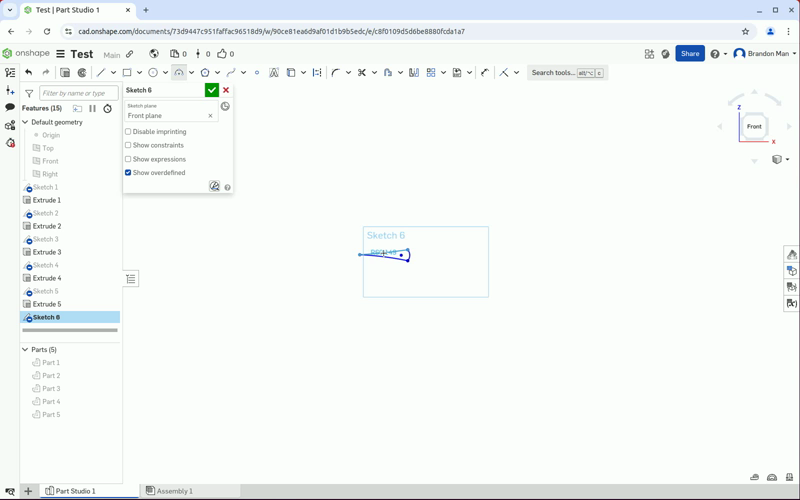
scroll(6)
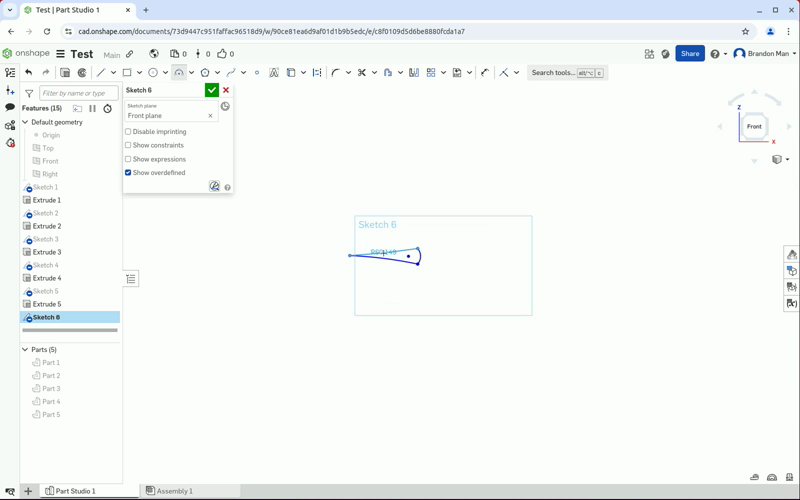
scroll(6)
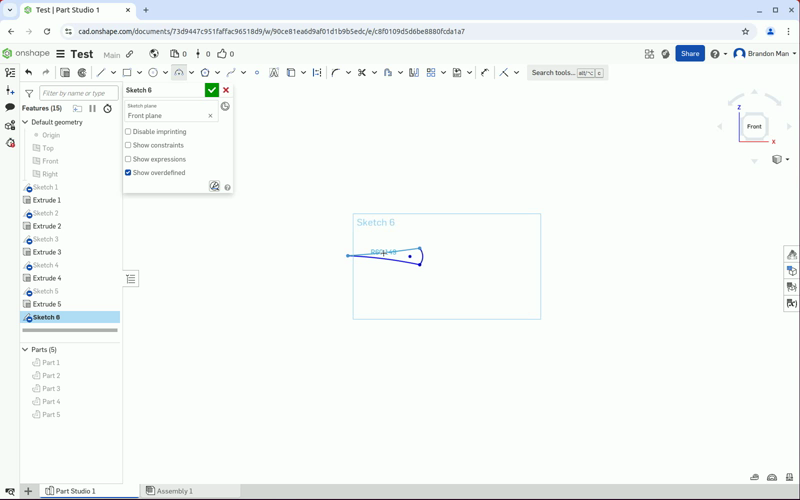
scroll(6)
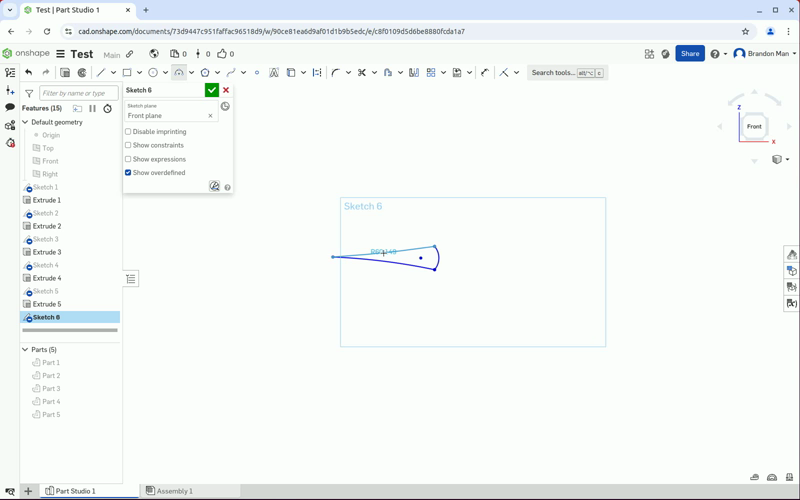
scroll(6)
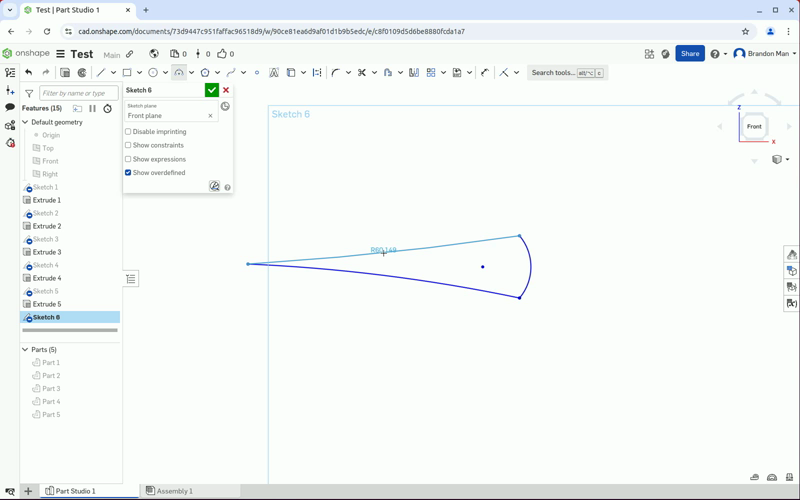
click(383, 252)
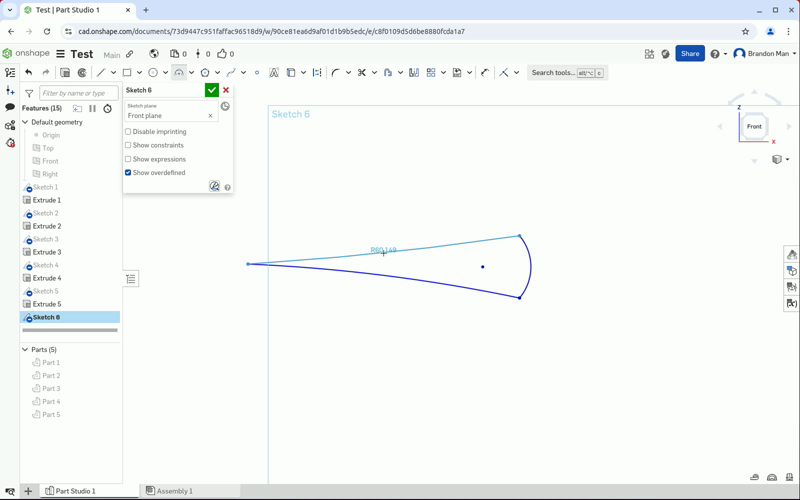
scroll(-6)
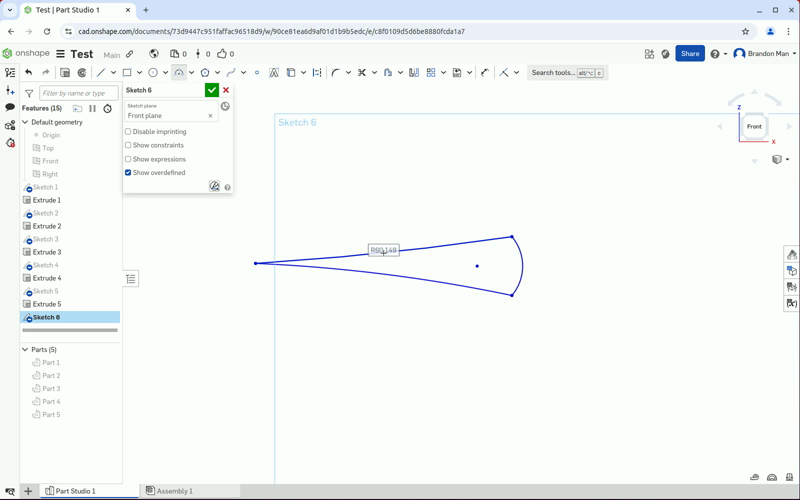
scroll(-6)
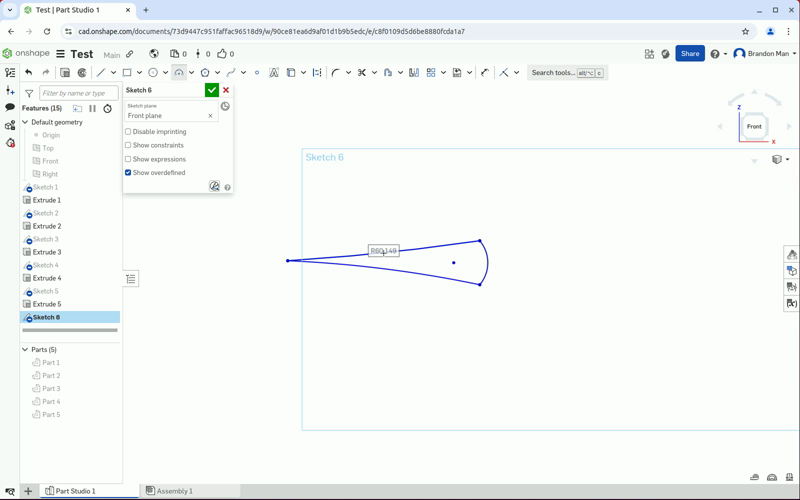
scroll(-6)
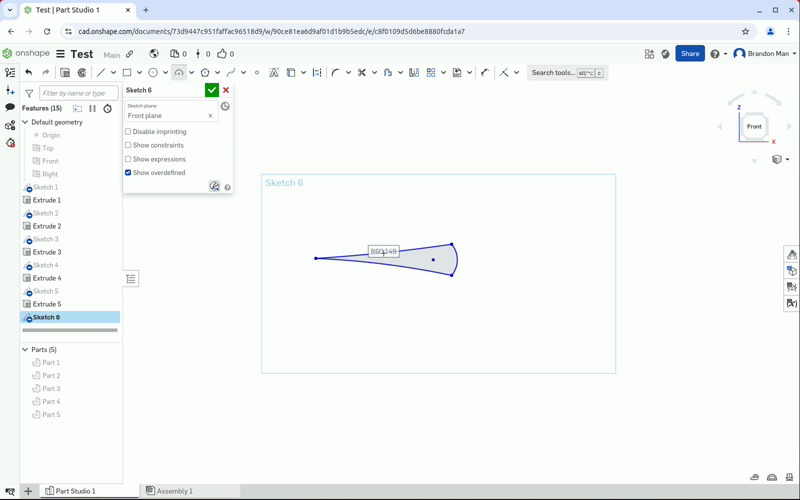
scroll(-6)
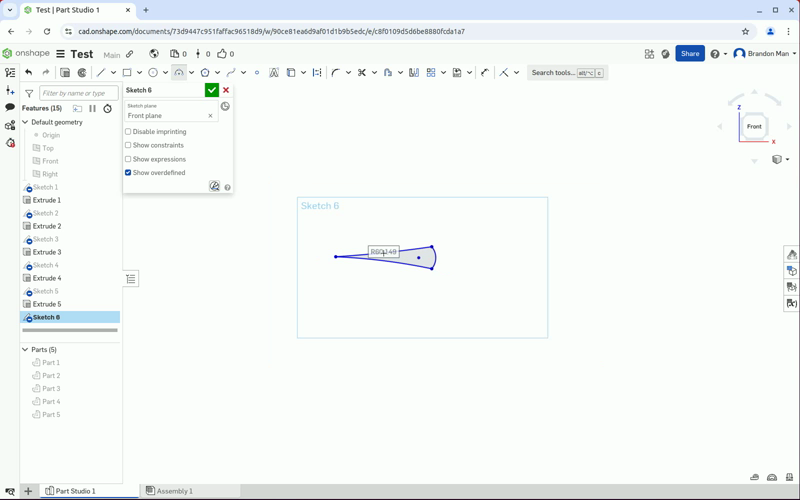
scroll(-6)
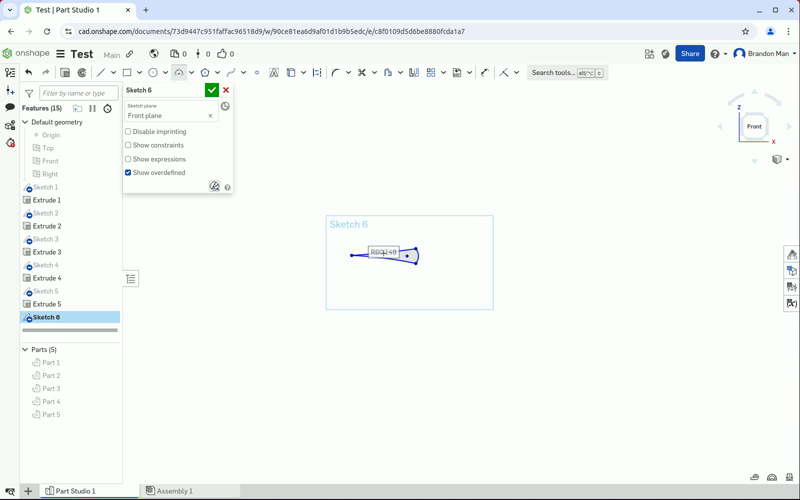
scroll(-6)
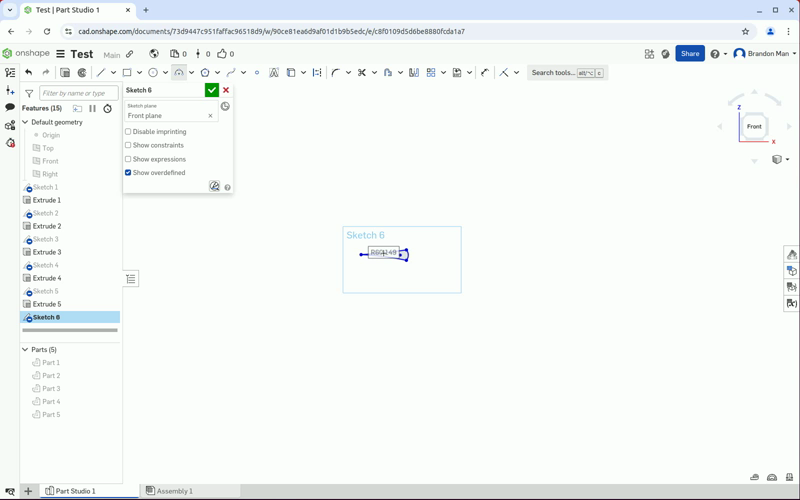
scroll(-6)
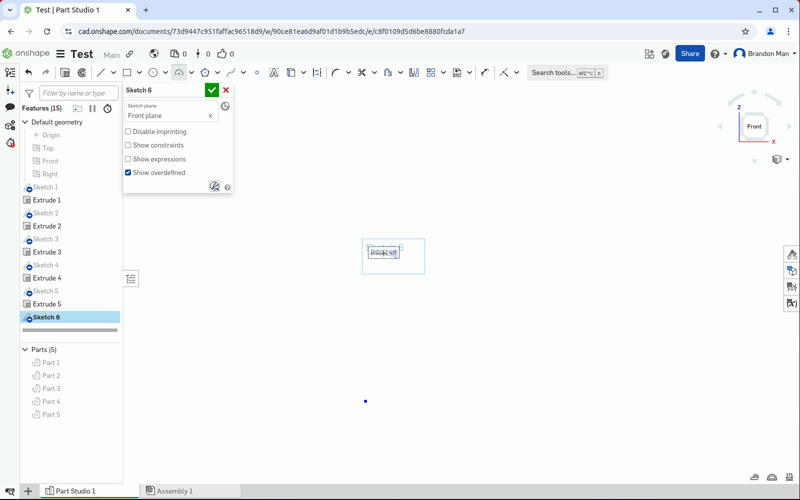
key_up(shift)
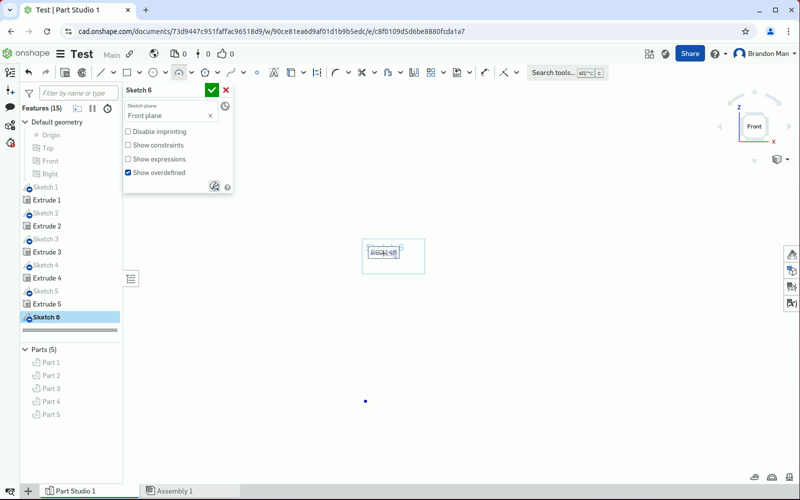
key(esc)
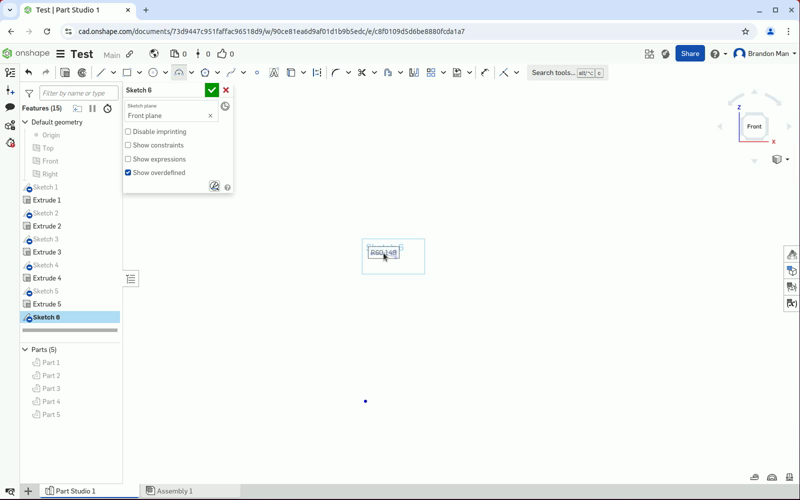
mouse_move(380, 252)
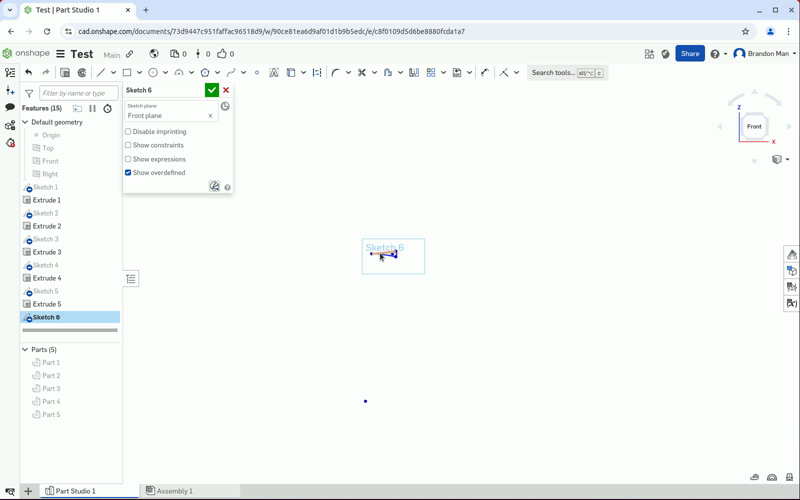
scroll(6)
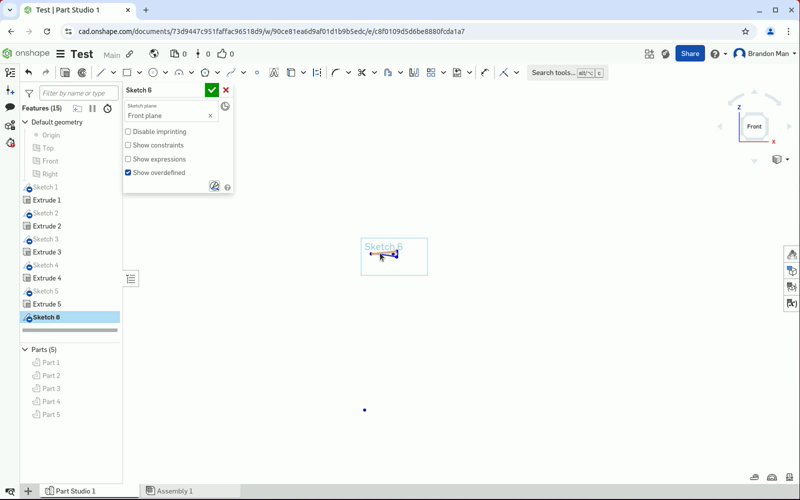
scroll(6)
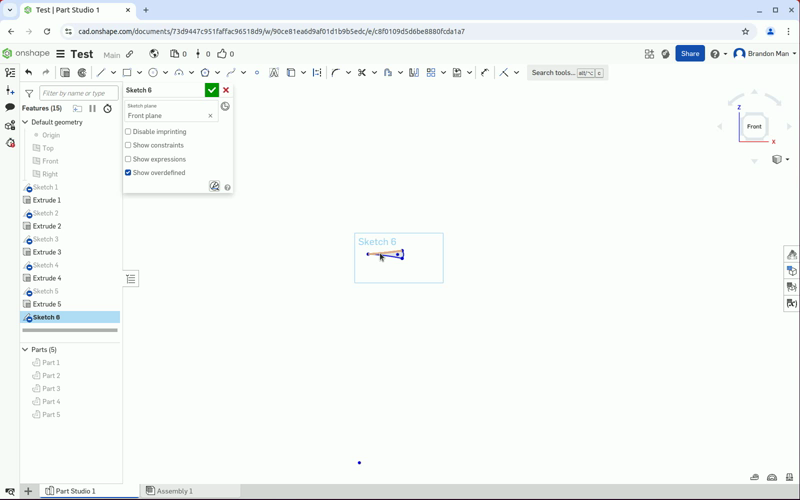
scroll(6)
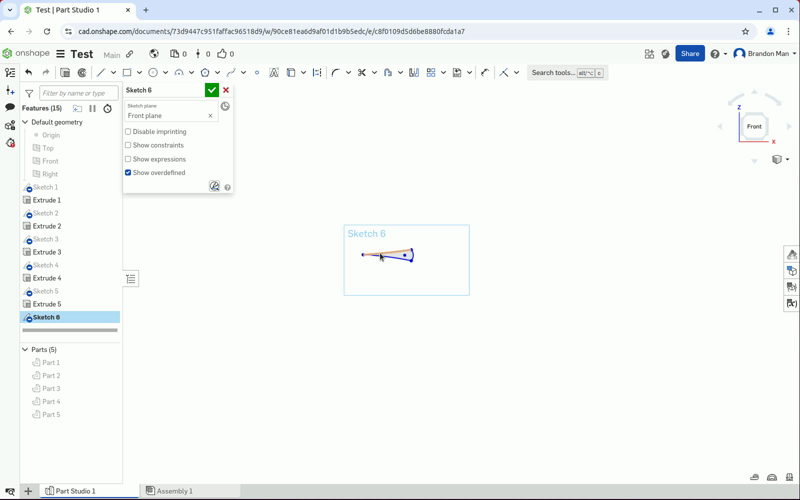
scroll(6)
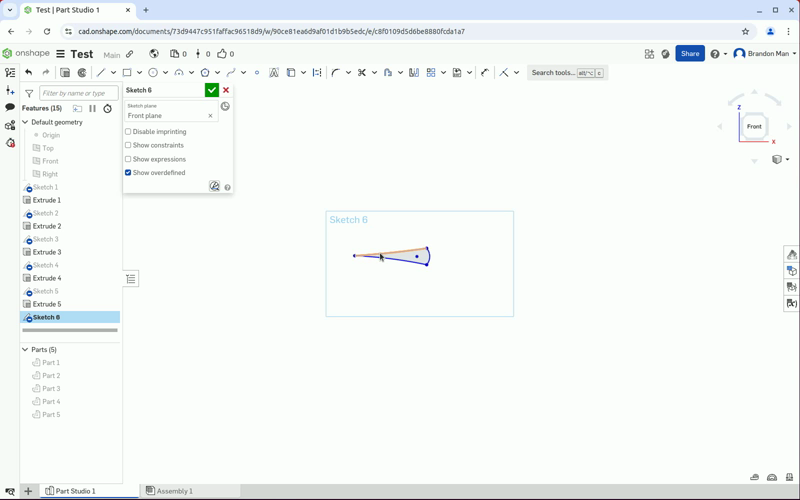
scroll(6)
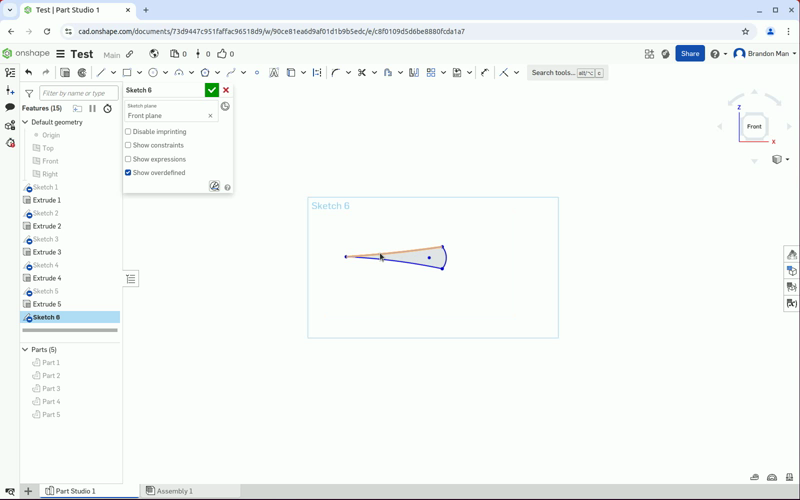
scroll(6)
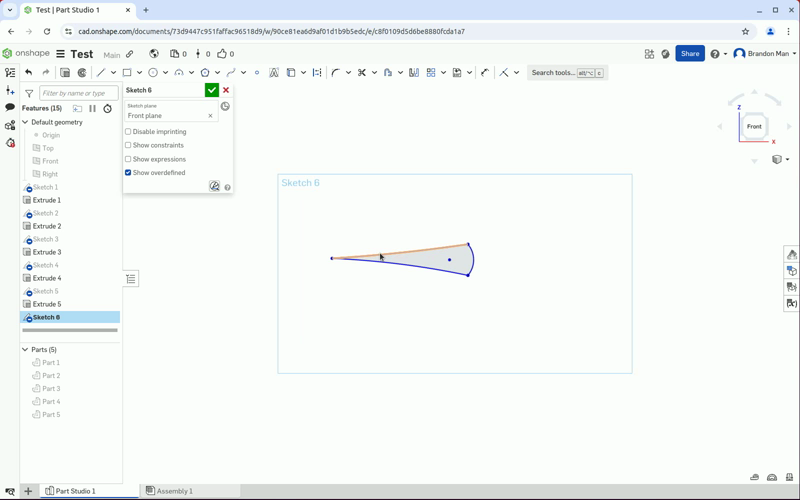
scroll(6)
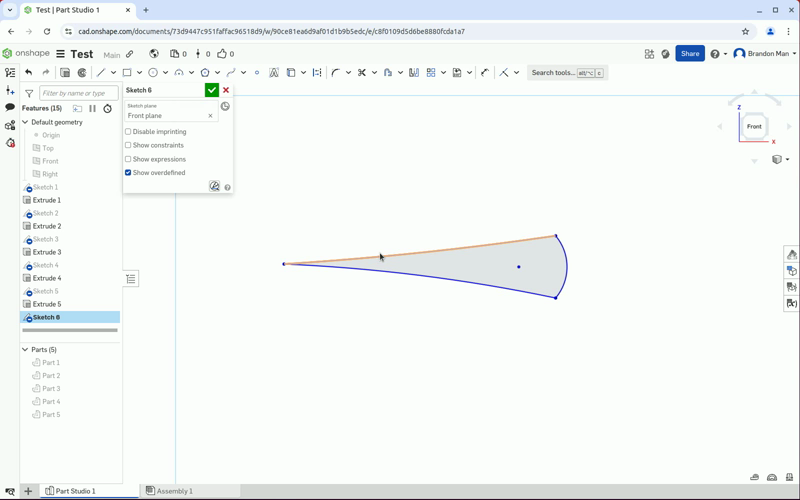
click(380, 252)
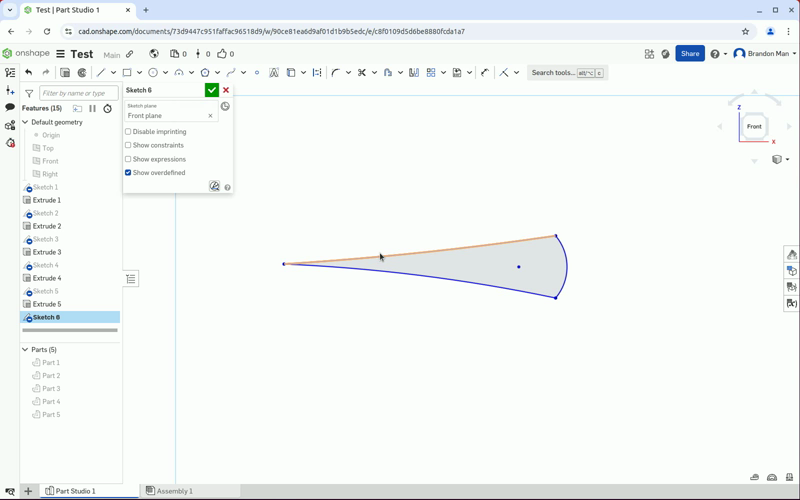
scroll(-6)
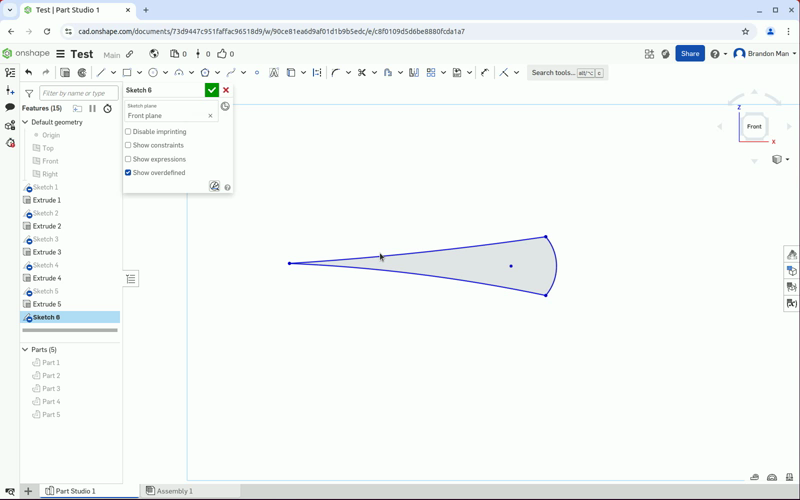
scroll(-6)
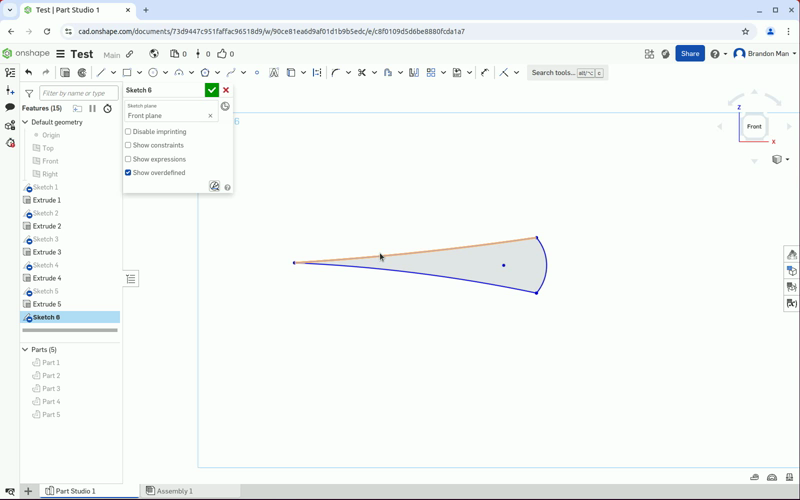
scroll(-6)
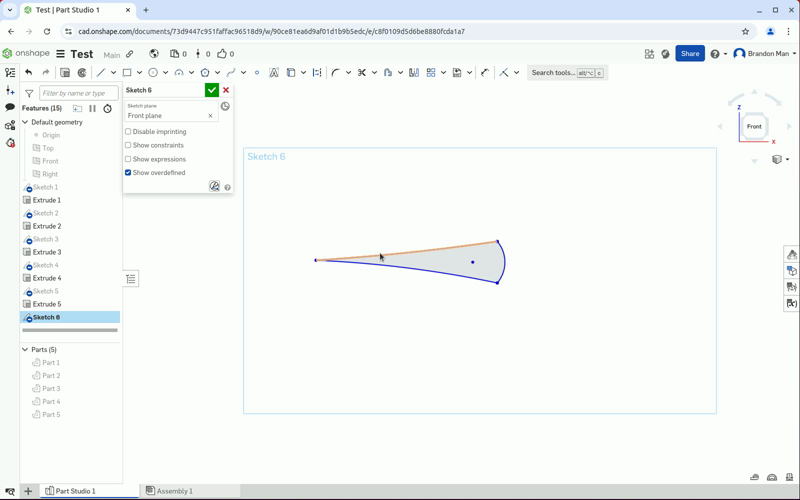
scroll(-6)
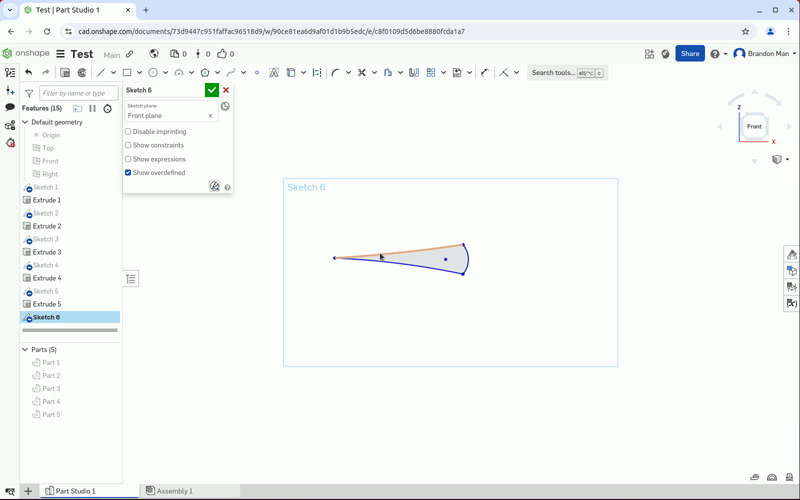
scroll(-6)
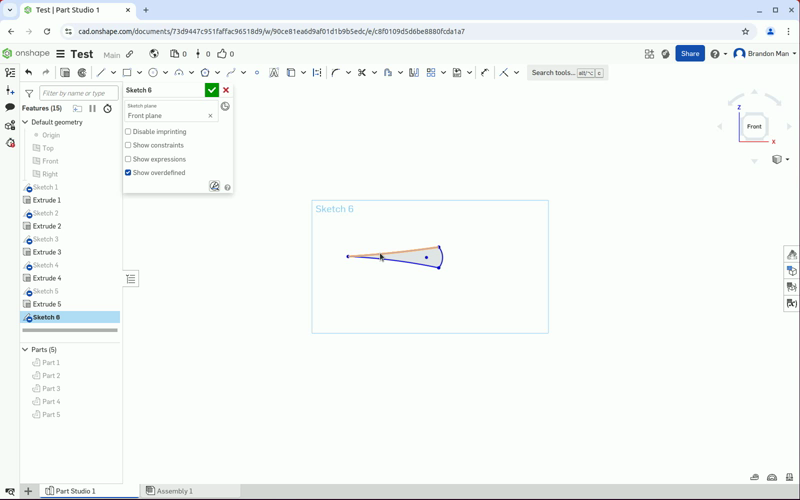
scroll(-6)
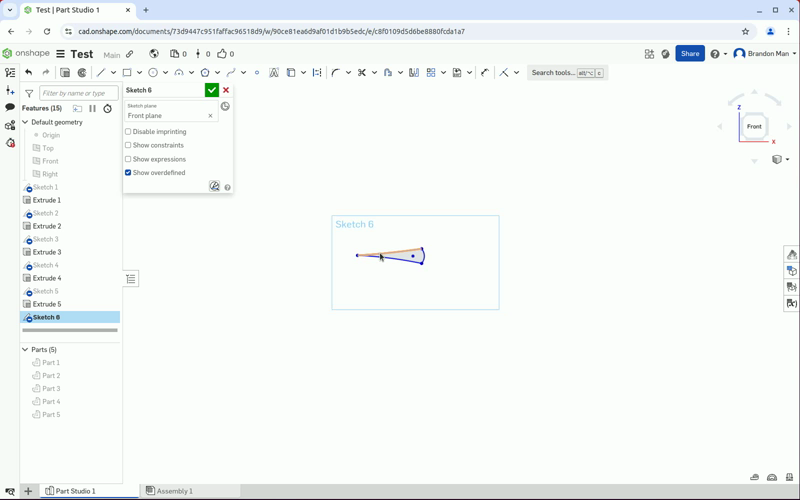
scroll(-6)
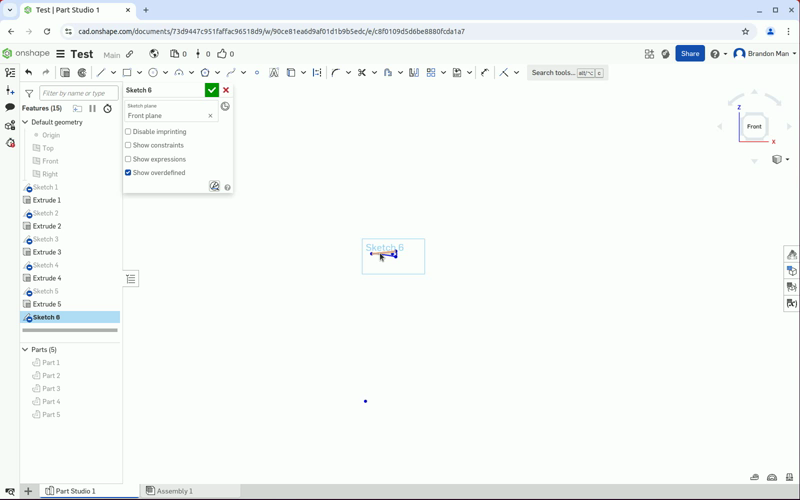
mouse_move(73, 352)
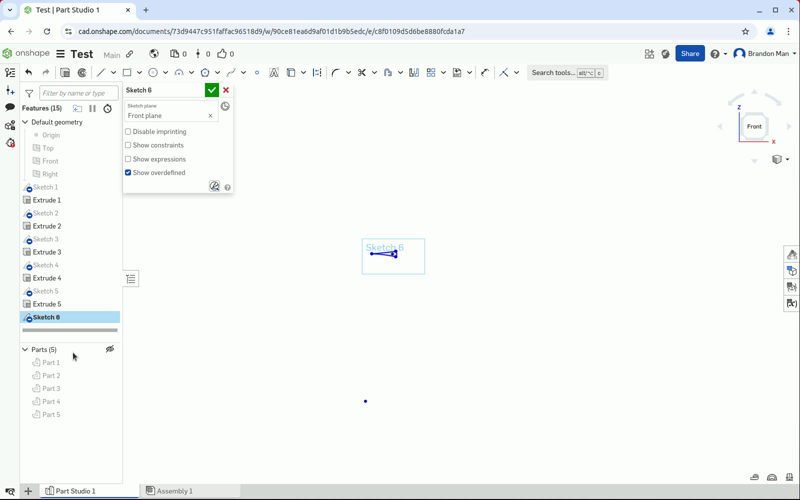
key(shift+y)
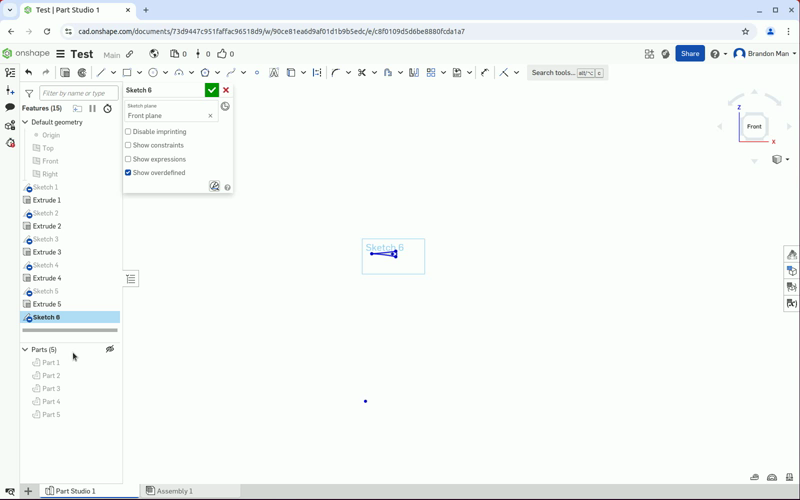
key(shift+e)
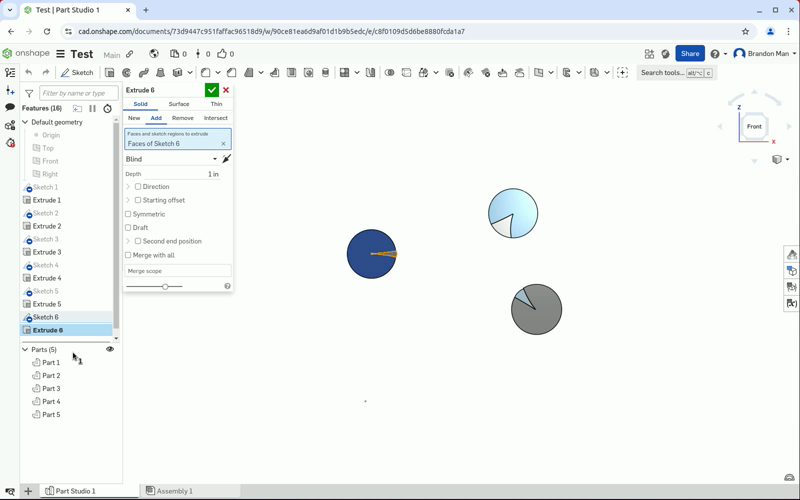
mouse_move(143, 106)
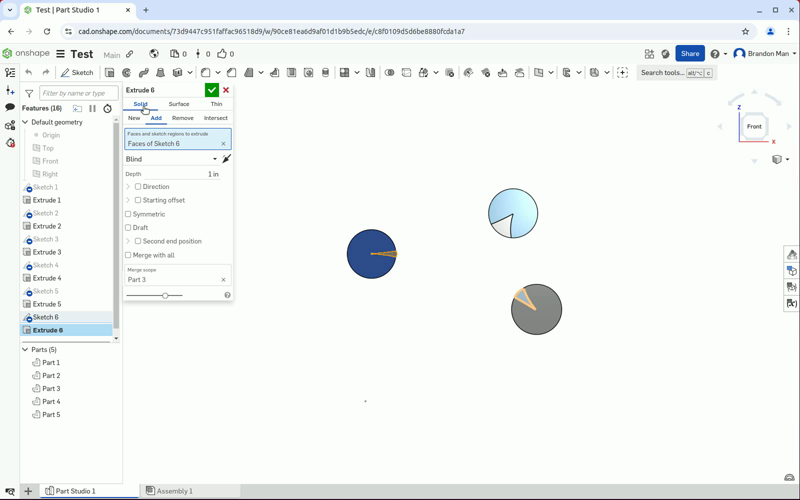
click(143, 106)
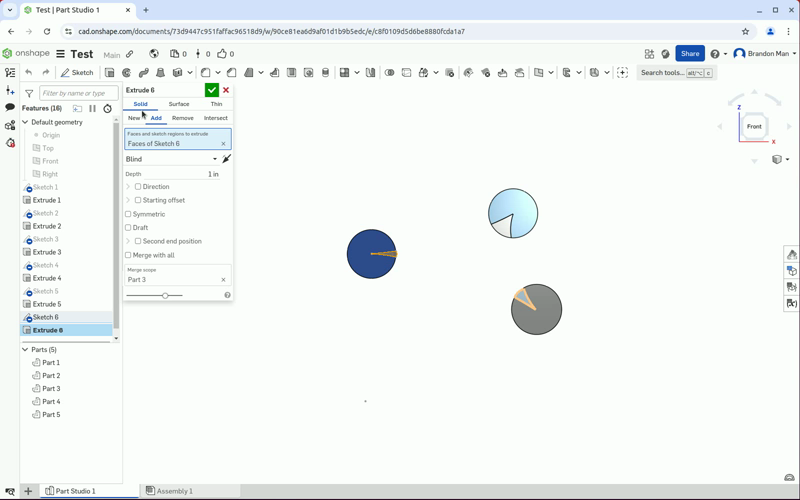
mouse_move(137, 120)
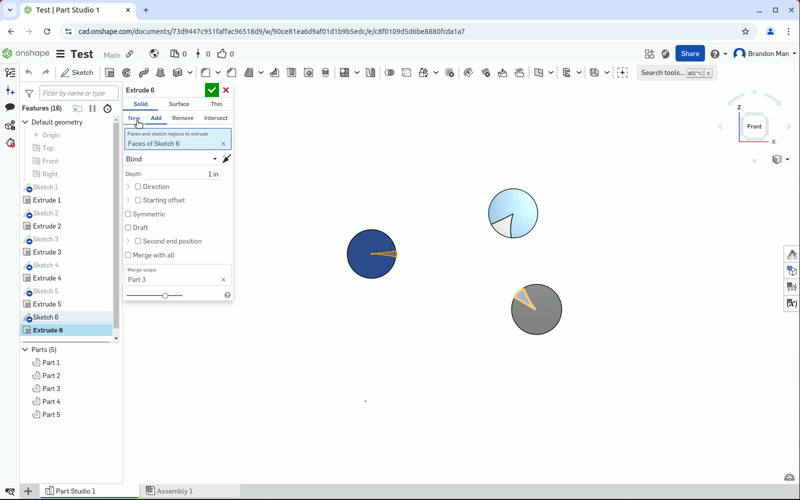
click(137, 120)
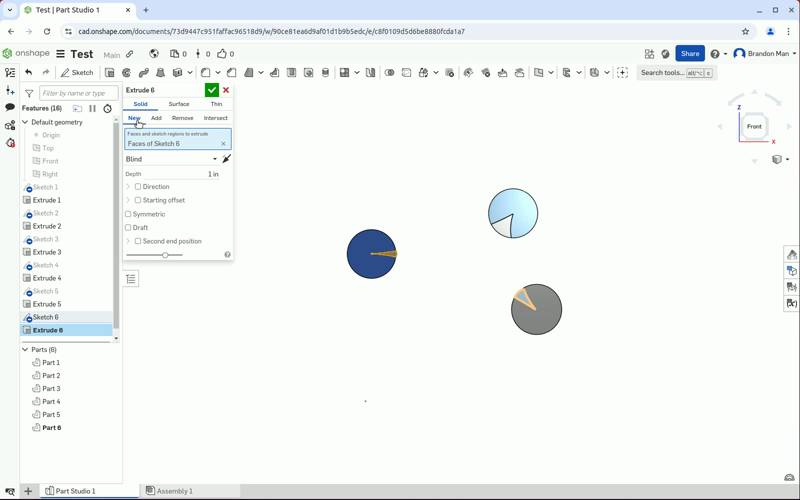
key(tab, 4)
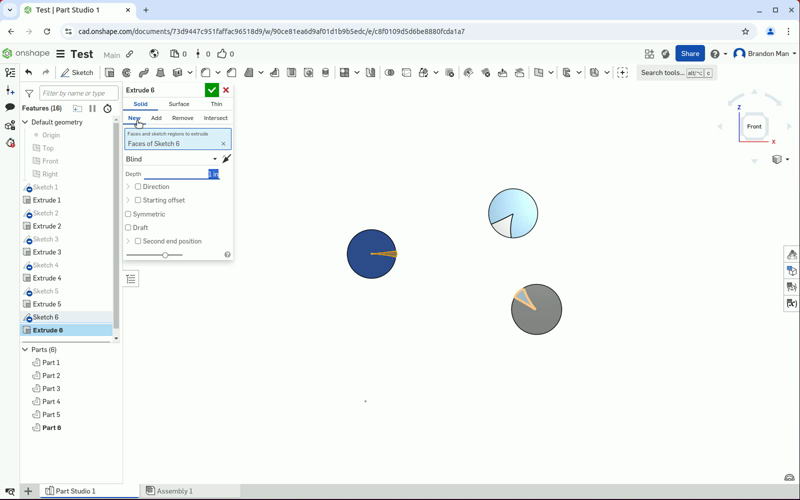
text(3.37)
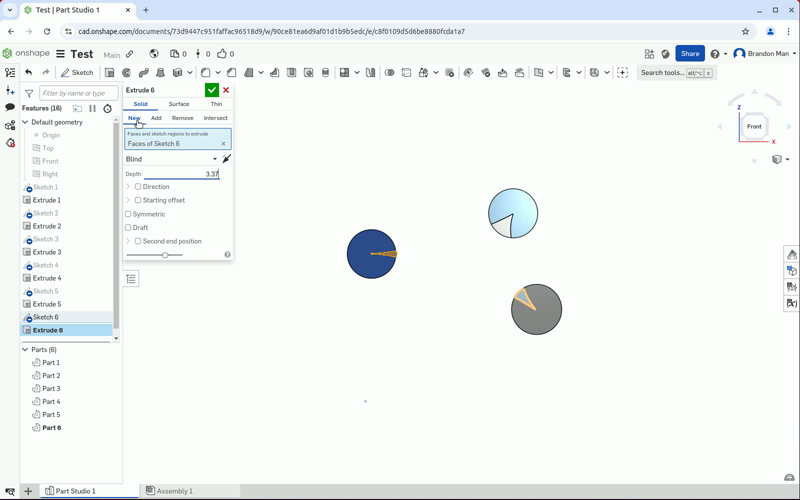
key(tab, 3)
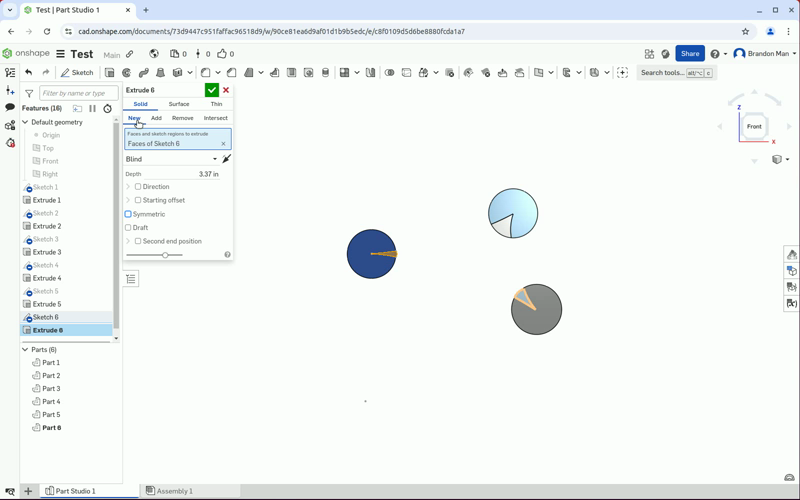
key(space)
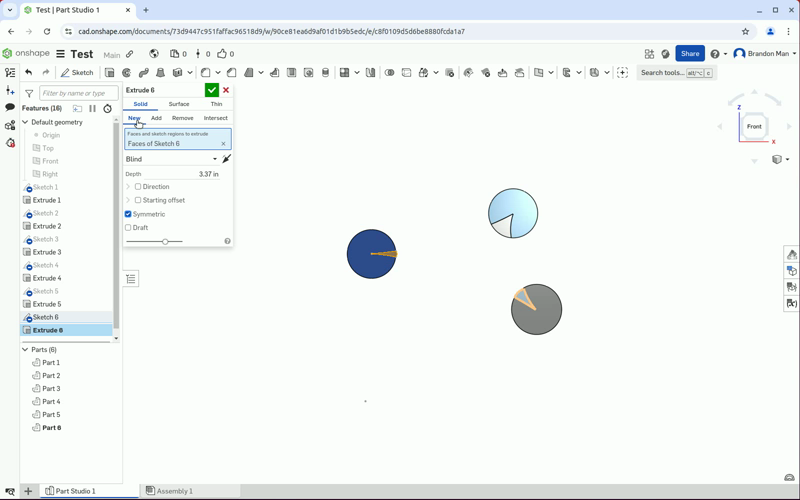
key(enter)
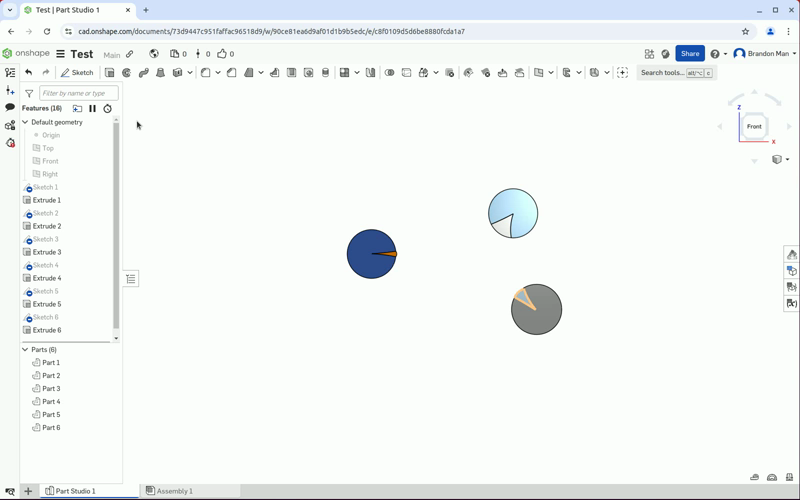
key(shift+h)
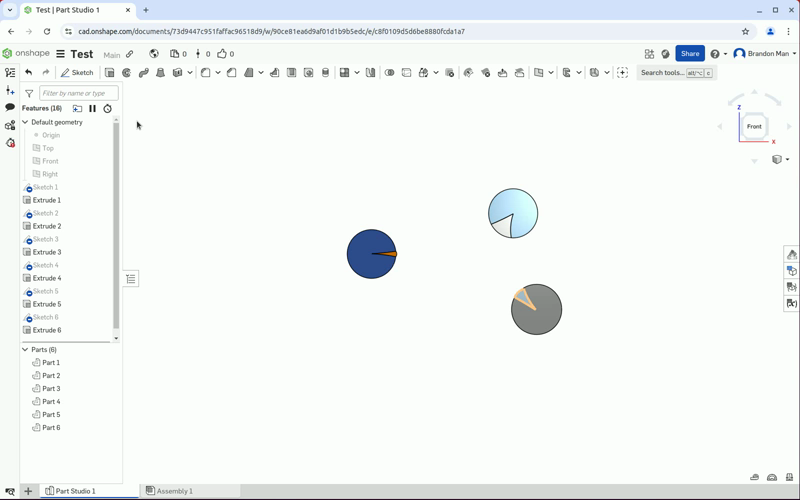
key(shift+h)
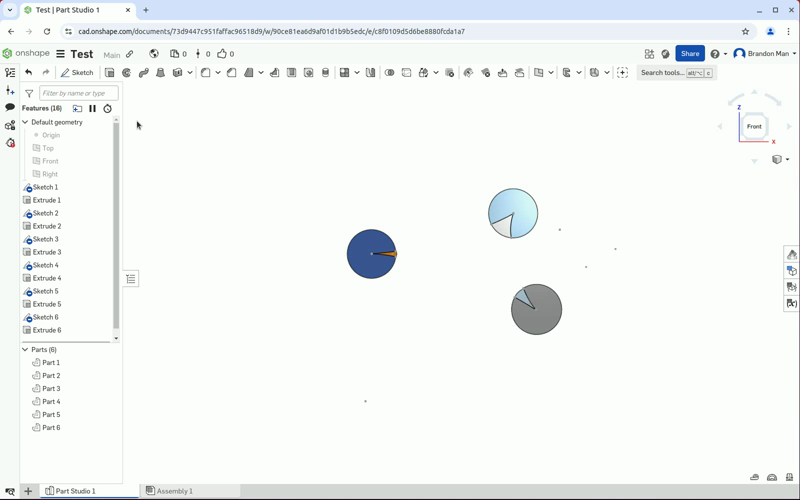
key(shift+7)
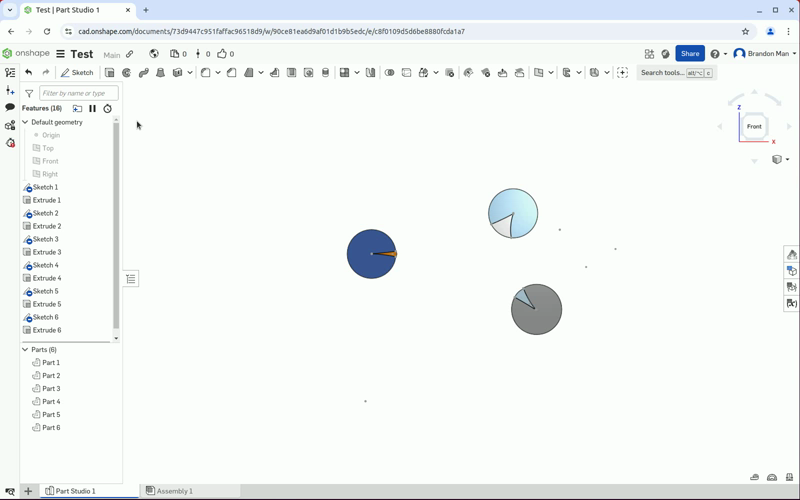
key(left, 2)
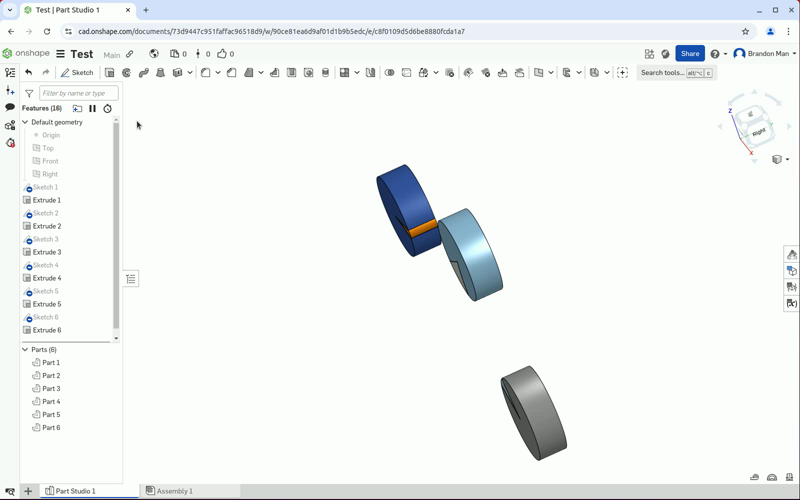
key(down, 2)
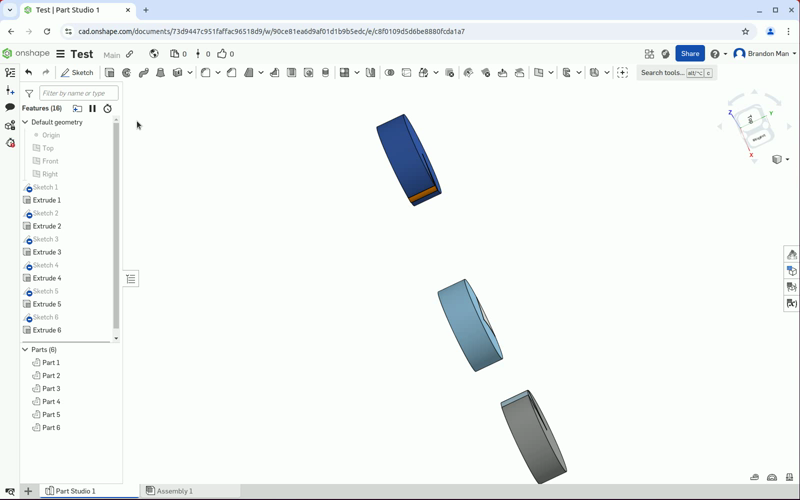
key(up, 2)
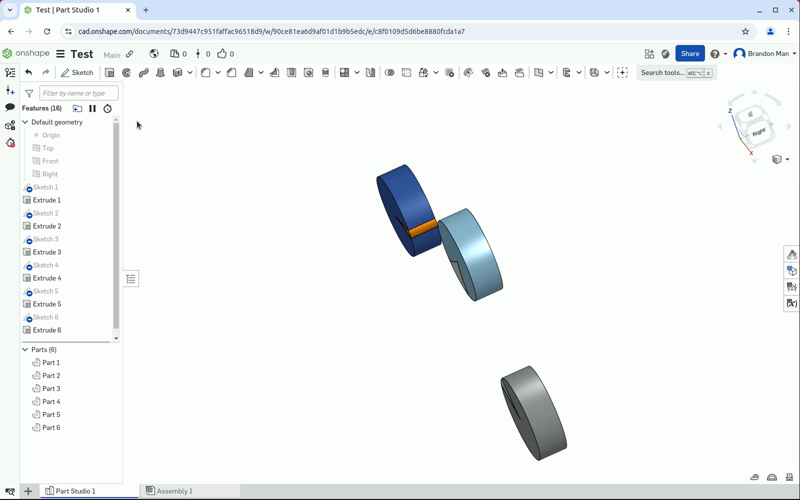
key(right, 2)
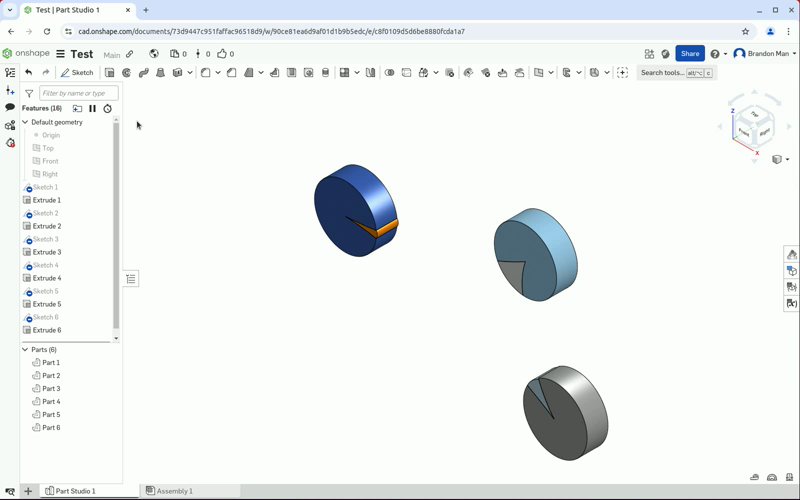
mouse_move(69, 189)
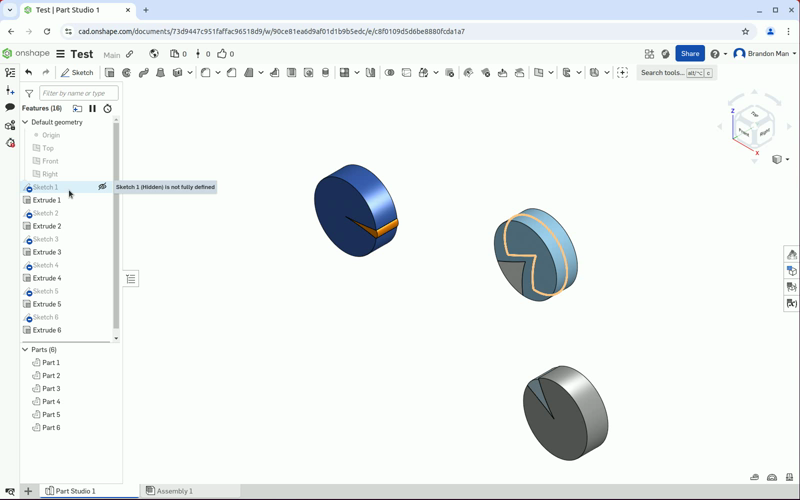
click(69, 189)